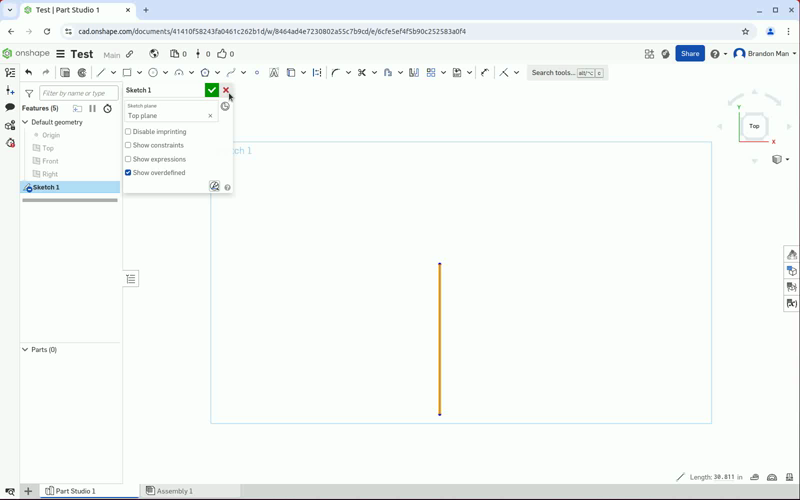
key(shift+h)
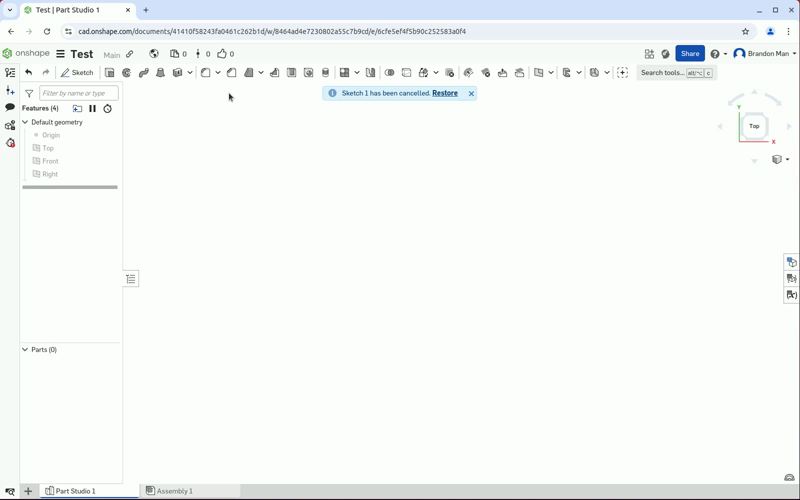
mouse_move(73, 352)
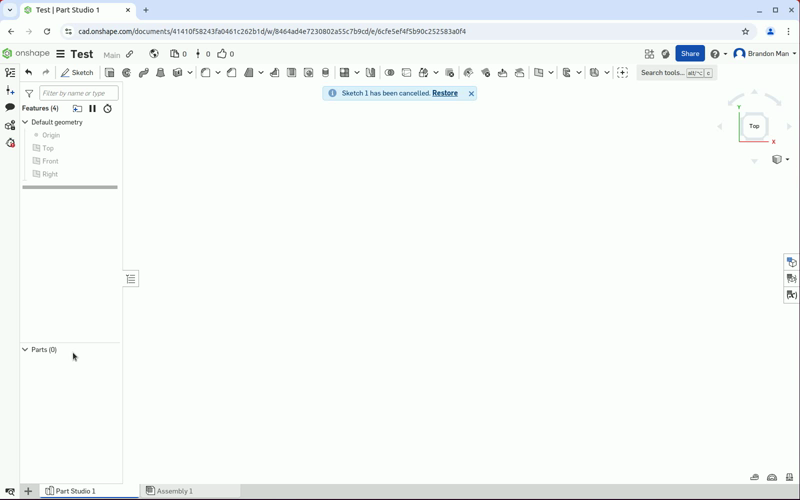
key(y)
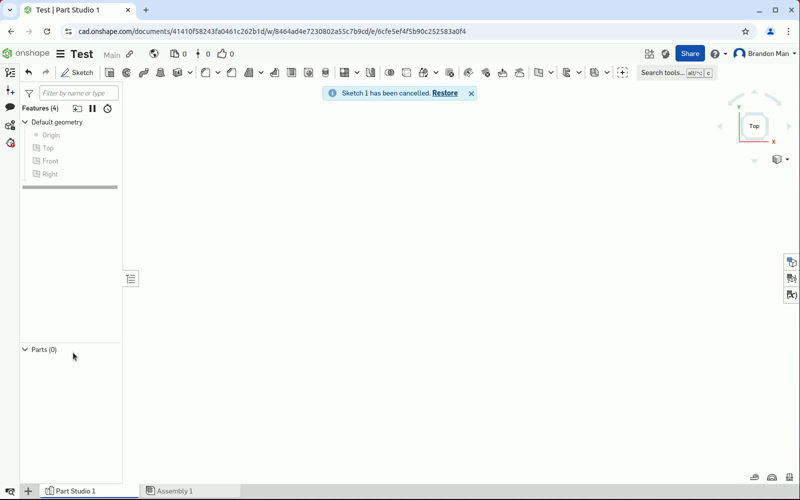
key(shift+p)
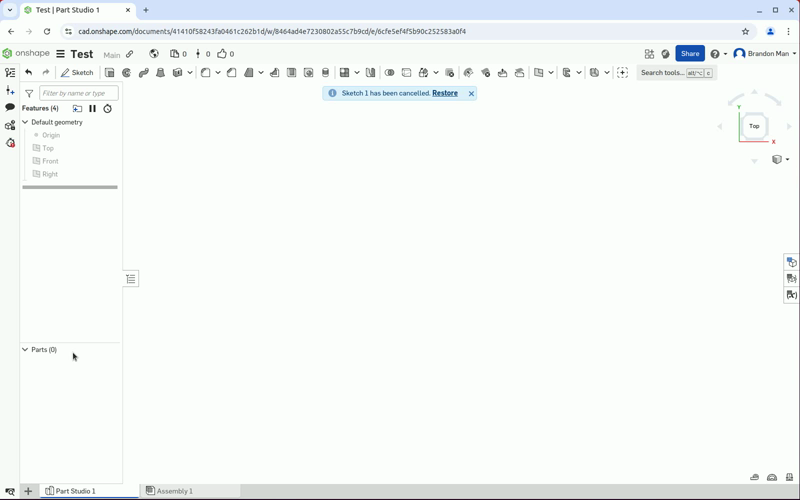
key(space)
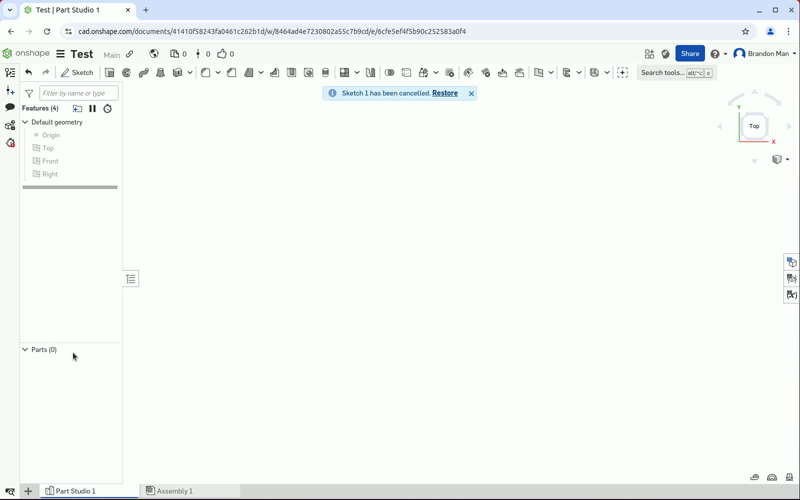
key_down(shift)
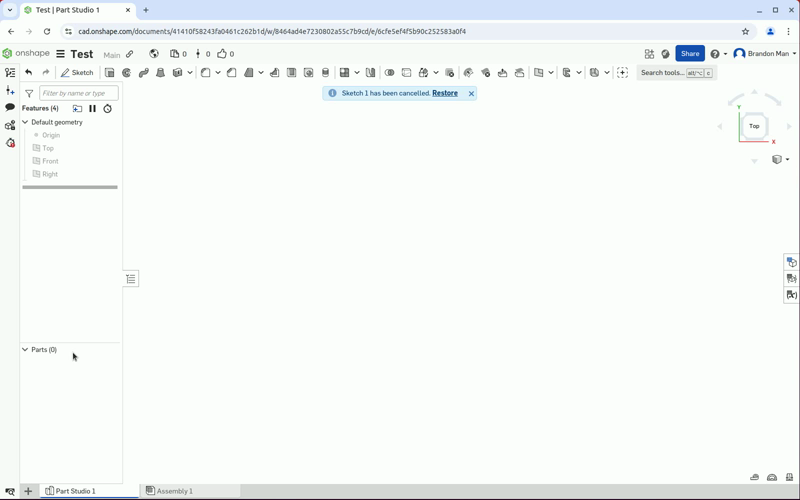
key(up)
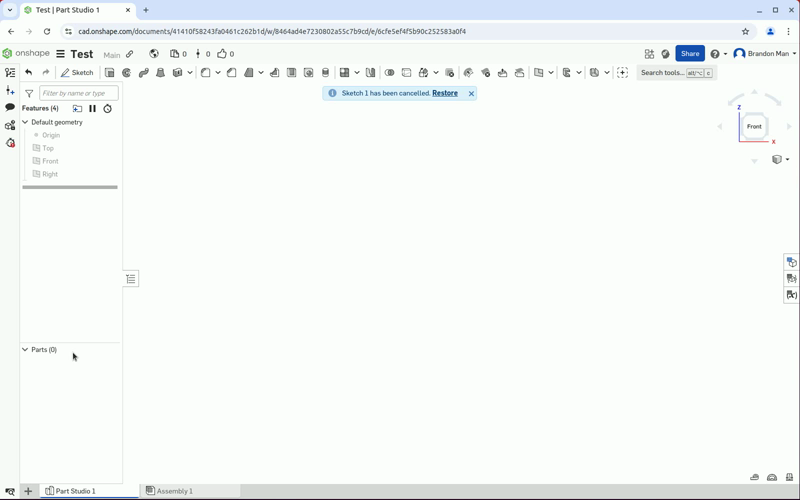
key_up(shift)
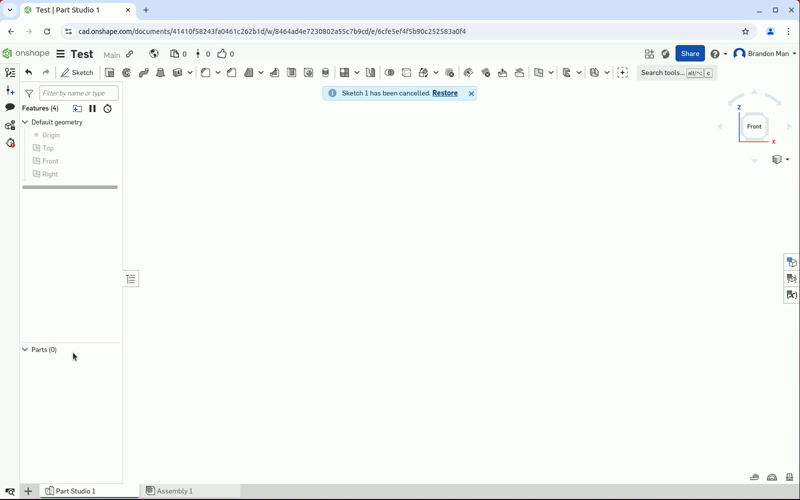
mouse_move(73, 352)
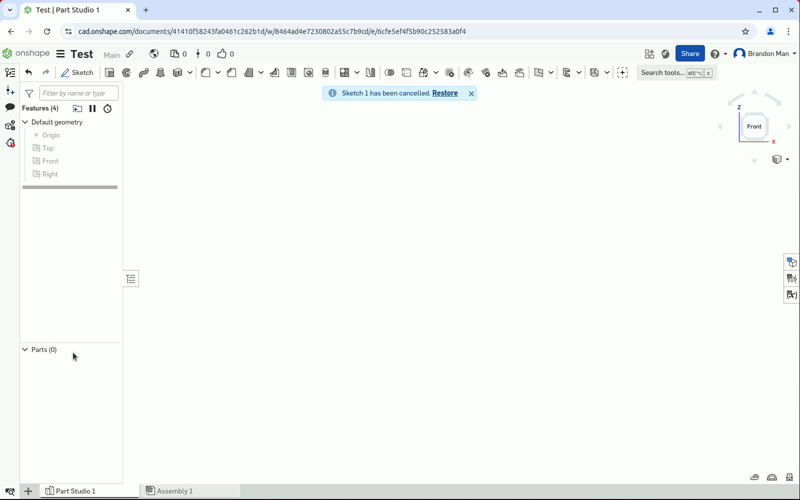
key(shift+y)
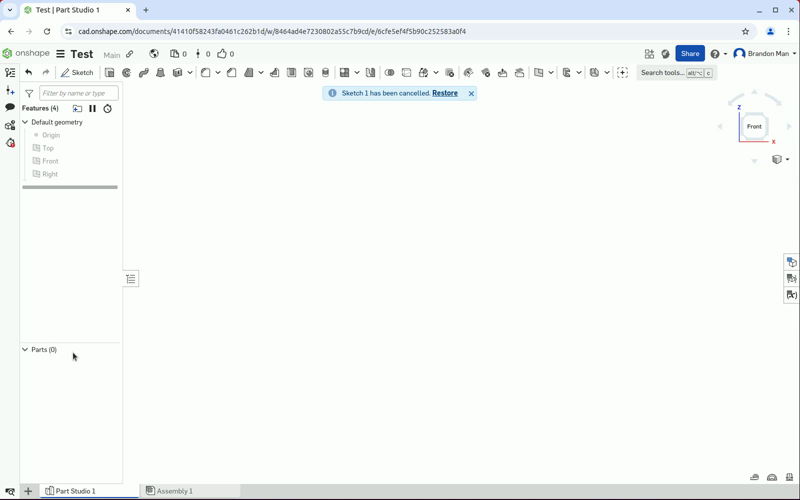
key(shift+s)
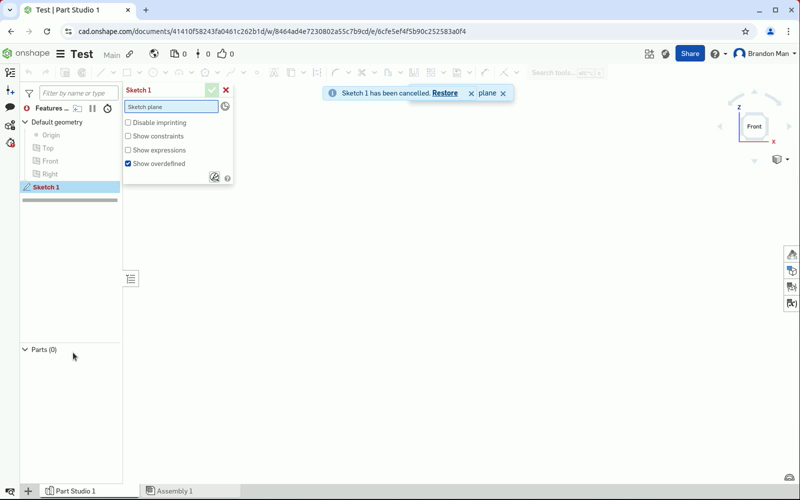
mouse_move(73, 163)
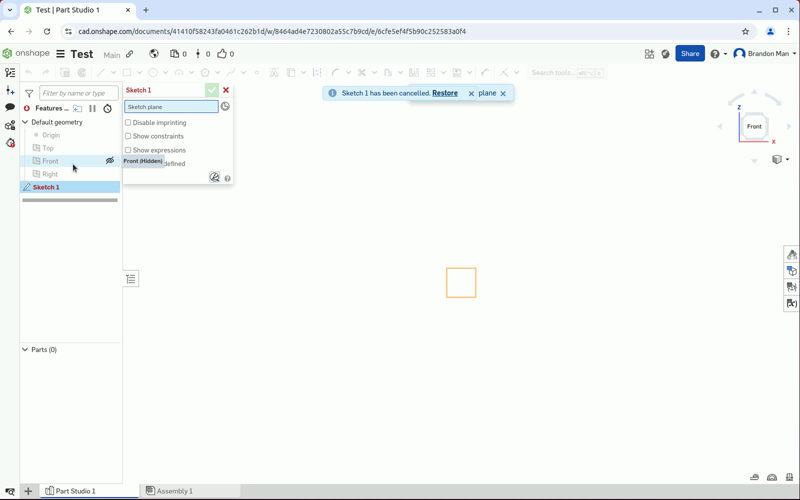
click(73, 163)
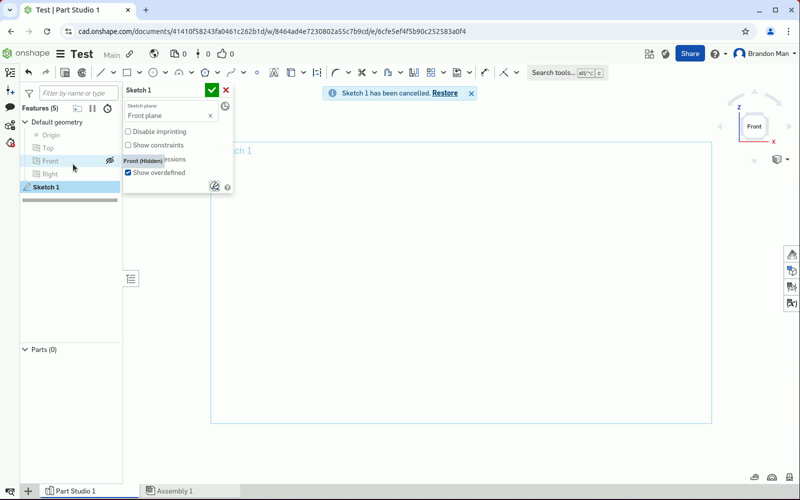
mouse_move(73, 352)
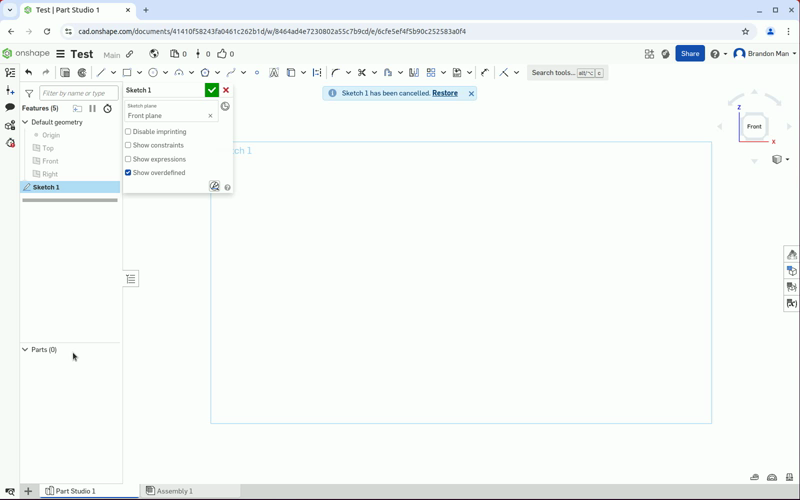
key(y)
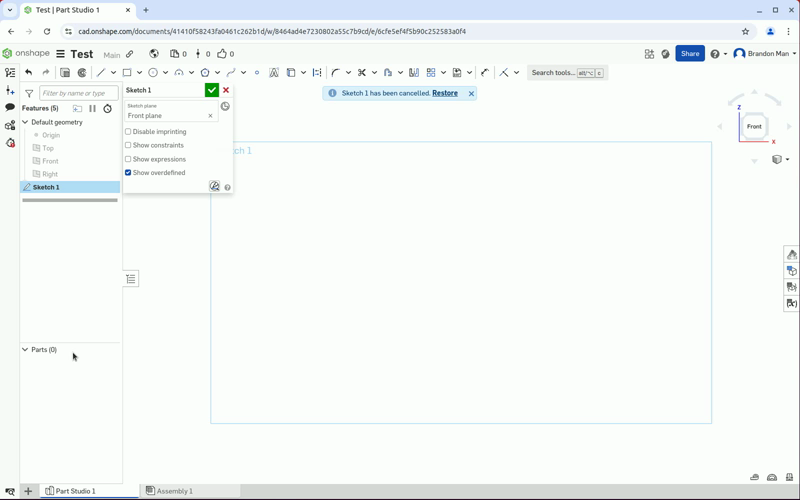
key(c)
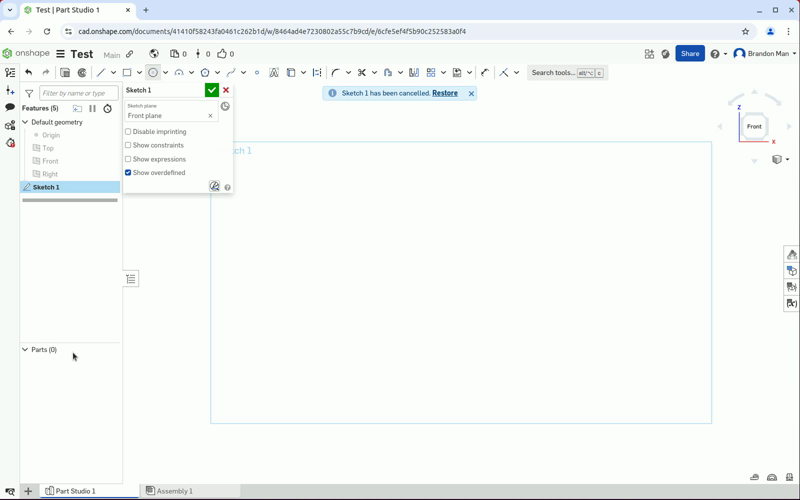
key_down(shift)
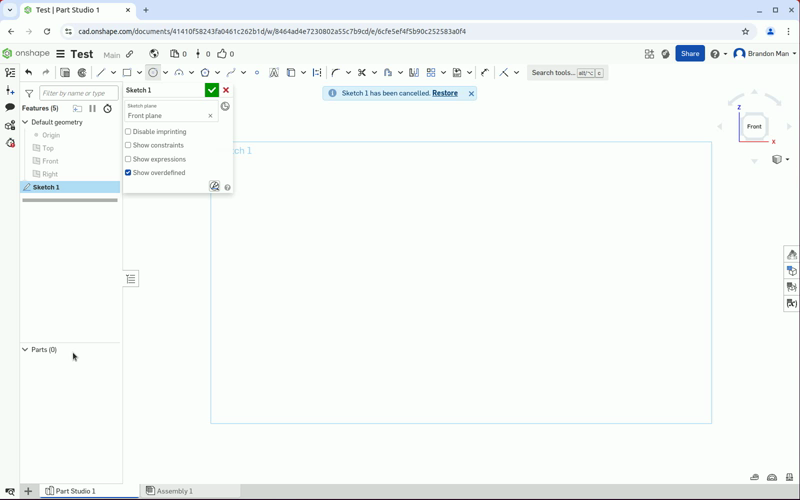
mouse_move(461, 178)
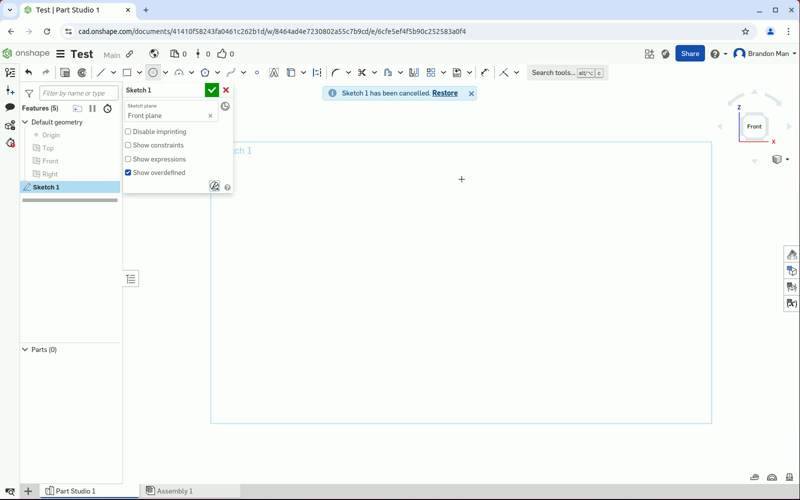
click(461, 178)
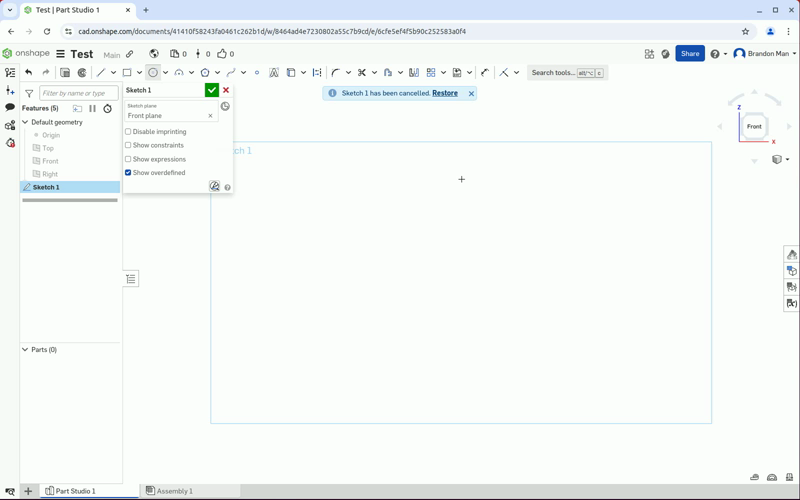
key_up(shift)
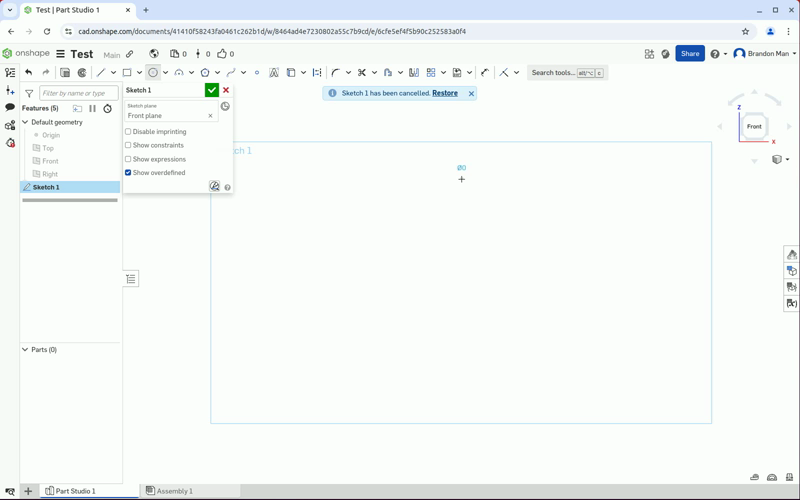
mouse_move(471, 178)
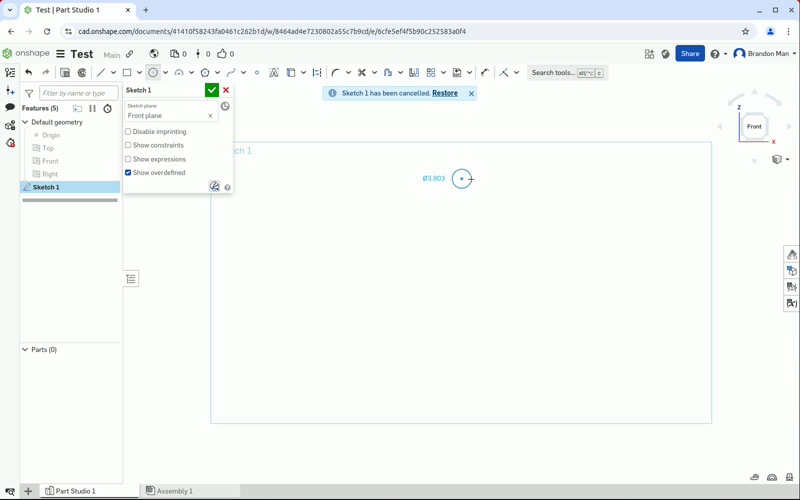
click(471, 178)
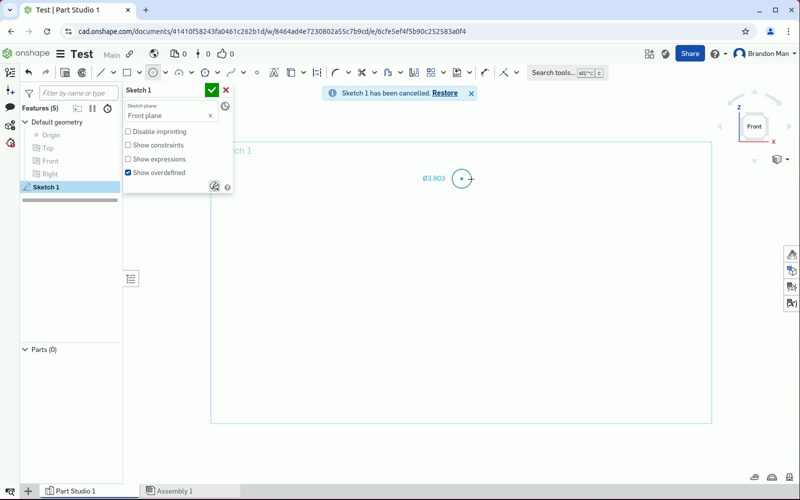
key(esc)
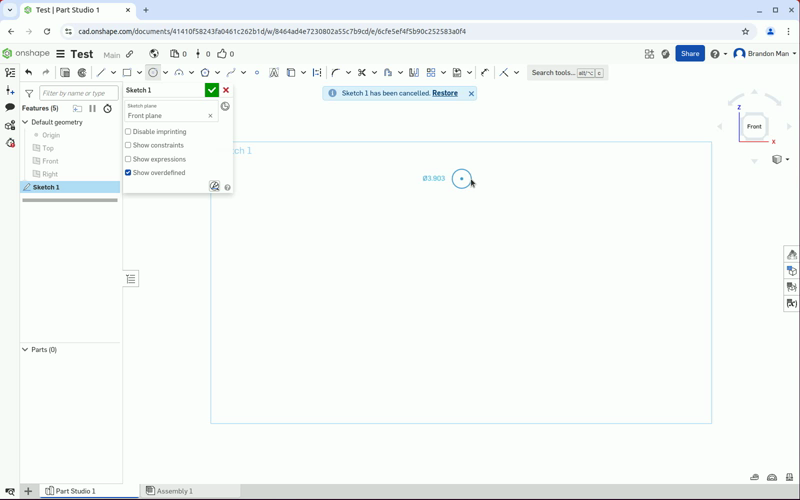
key(c)
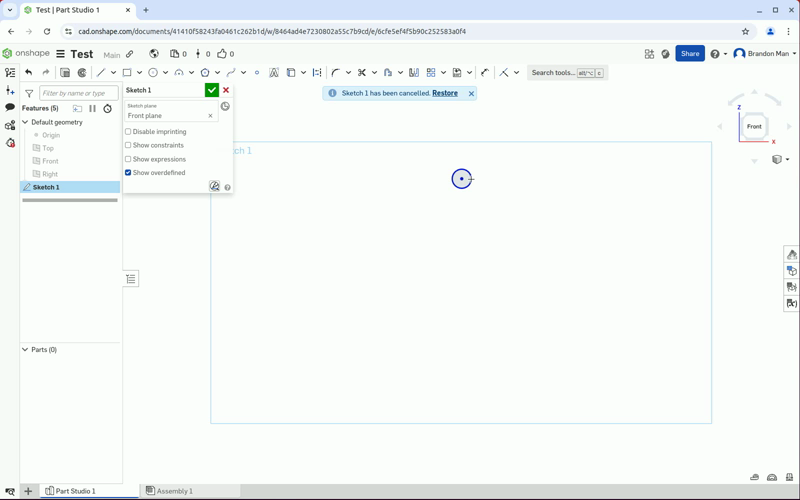
key_down(shift)
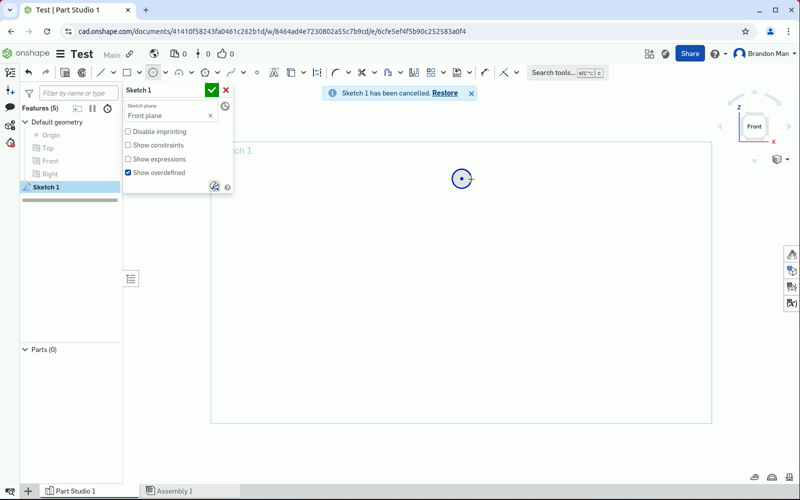
mouse_move(461, 178)
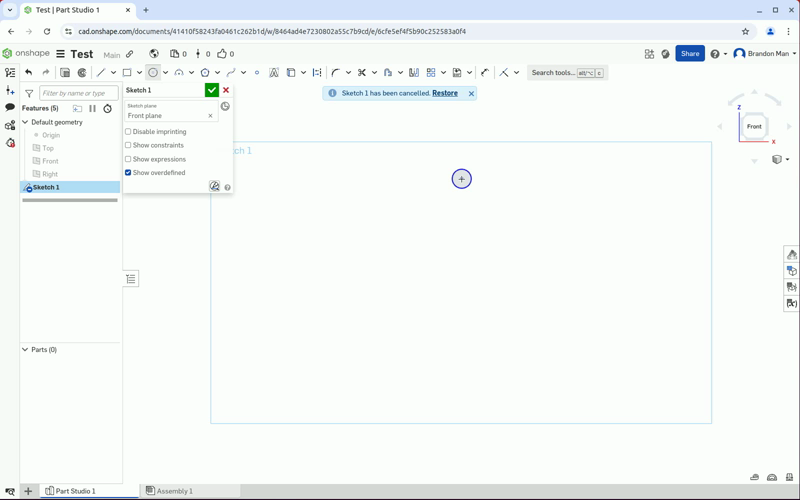
click(461, 178)
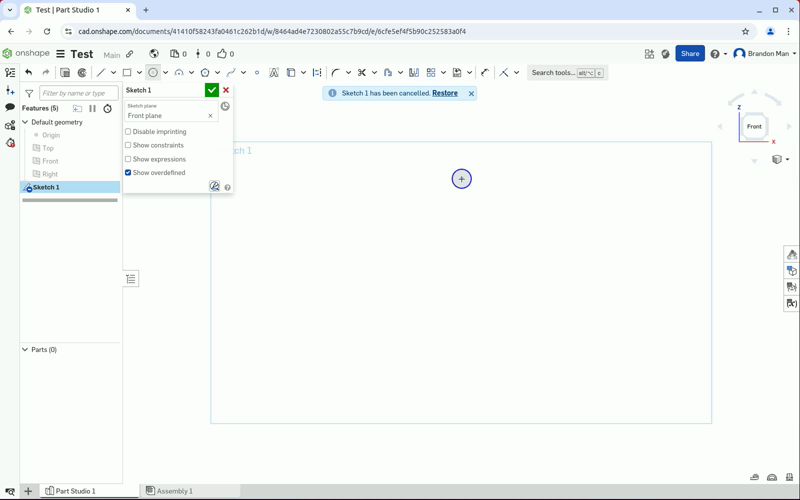
key_up(shift)
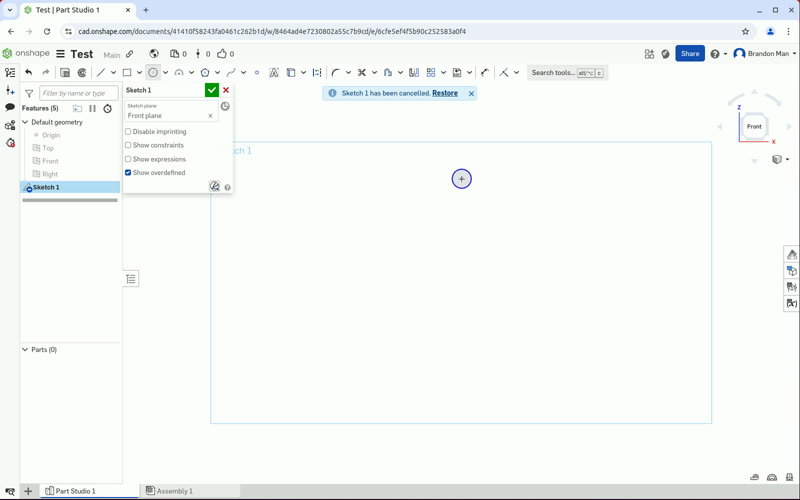
mouse_move(464, 178)
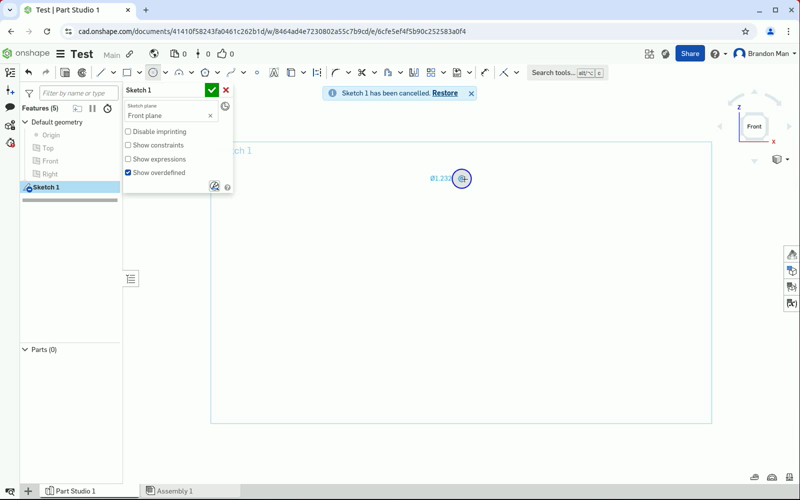
scroll(6)
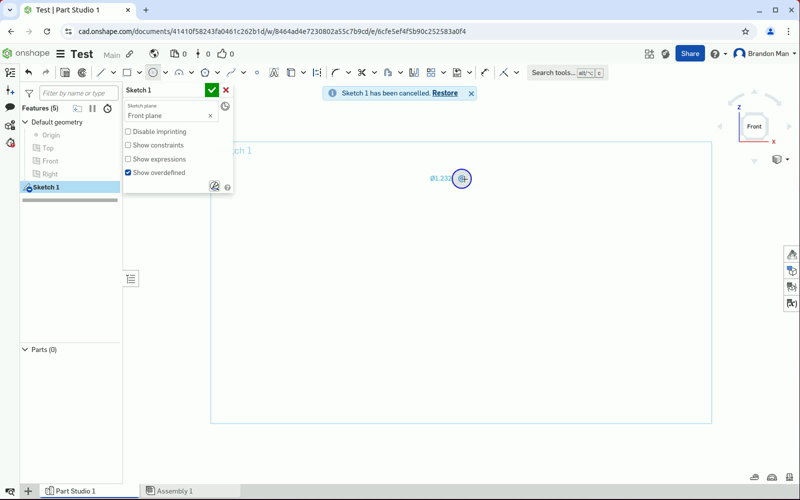
scroll(6)
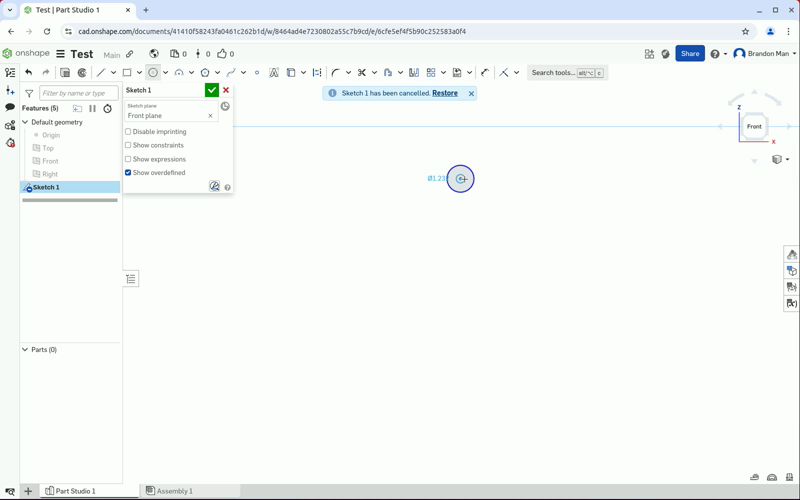
scroll(6)
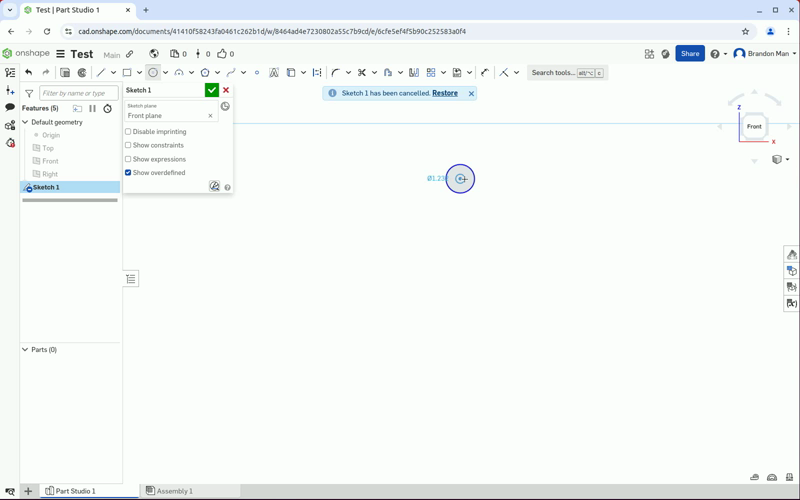
scroll(6)
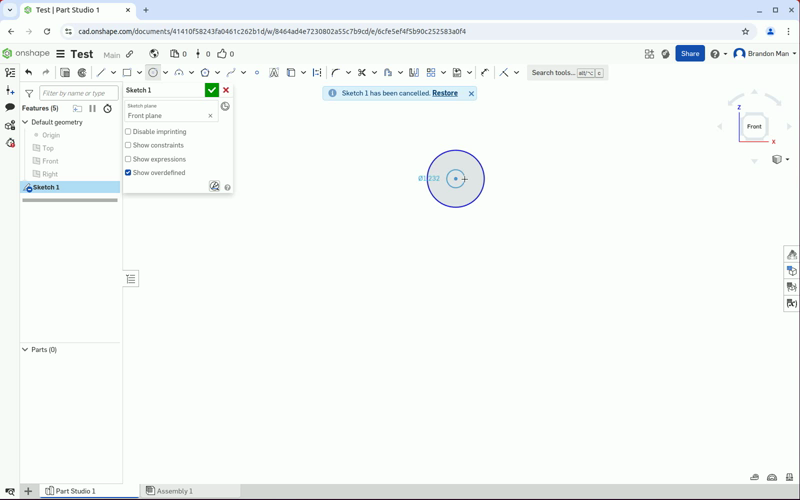
scroll(6)
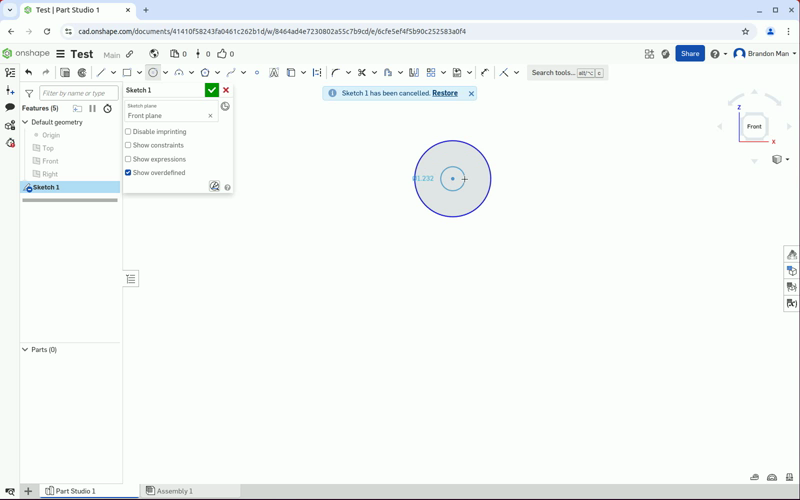
scroll(6)
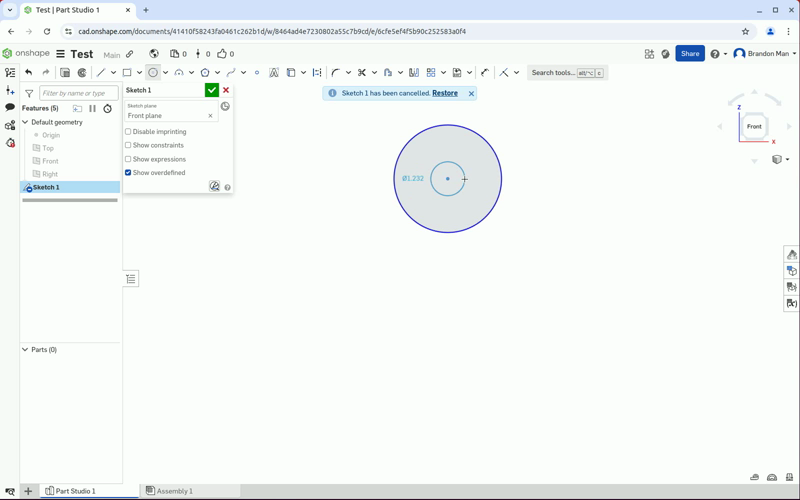
scroll(6)
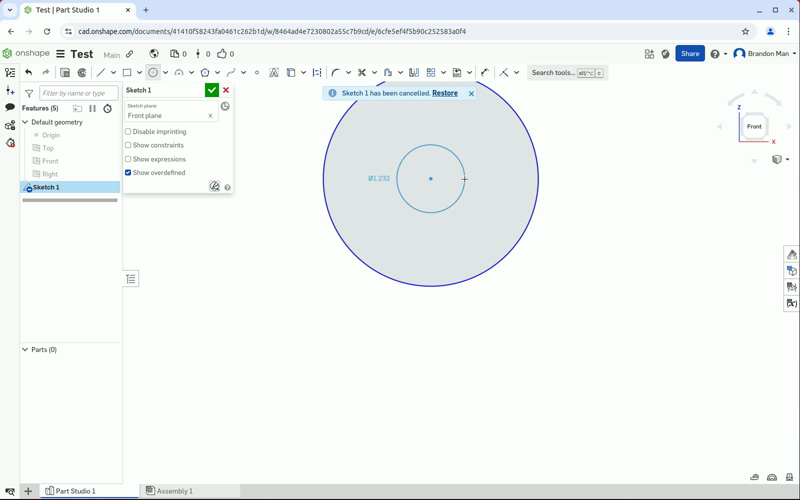
click(464, 178)
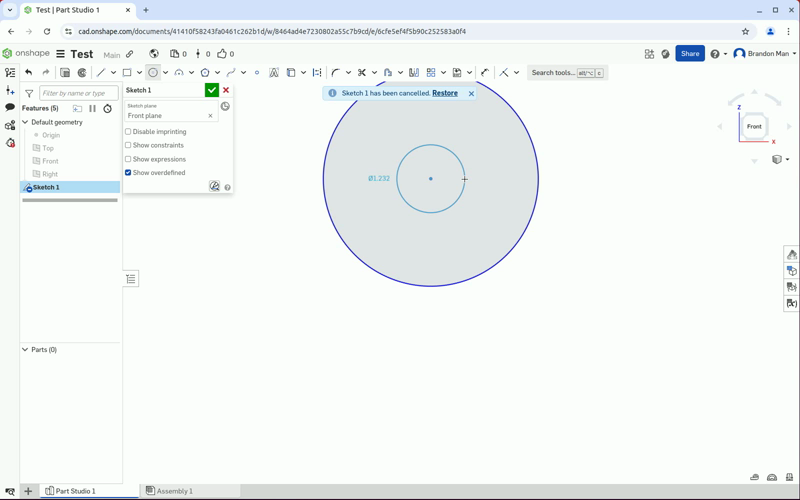
scroll(-6)
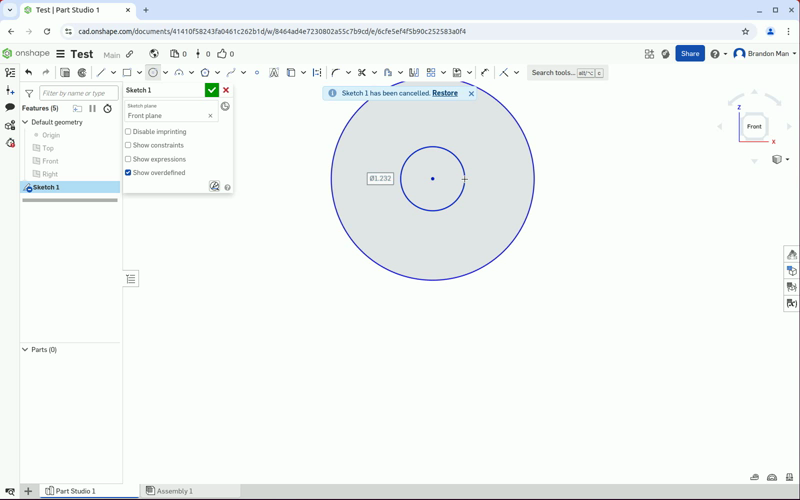
scroll(-6)
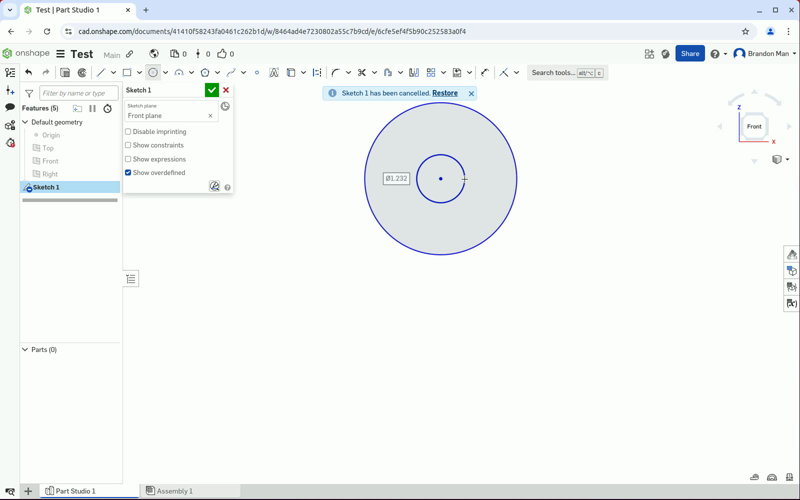
scroll(-6)
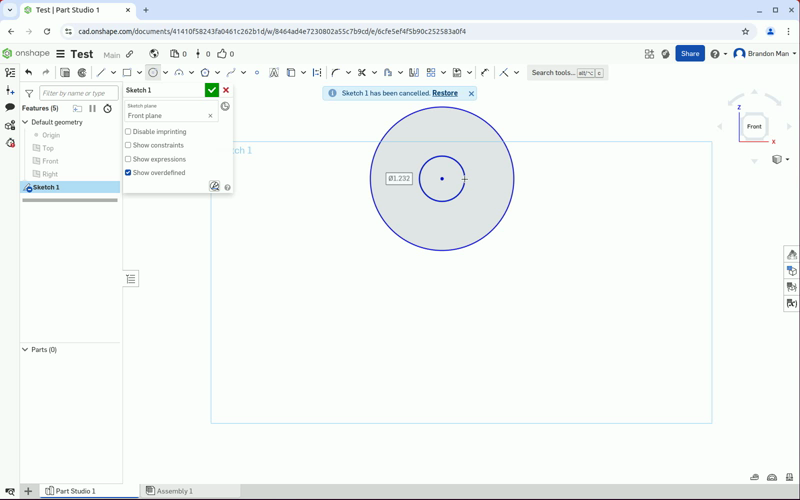
scroll(-6)
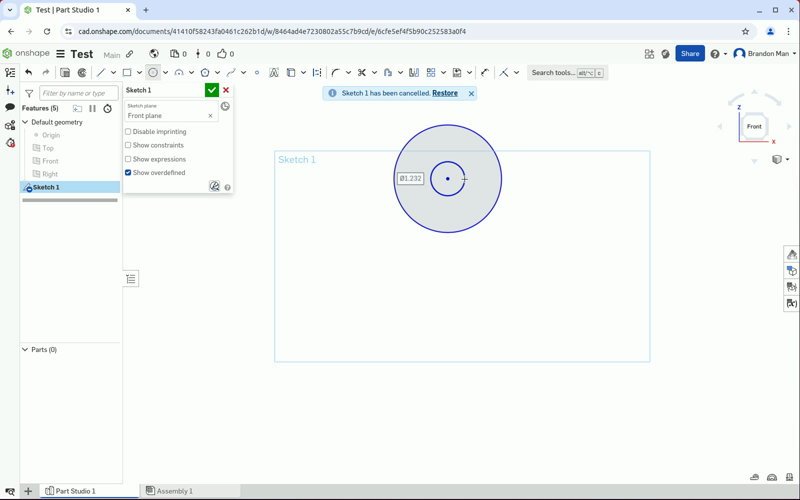
scroll(-6)
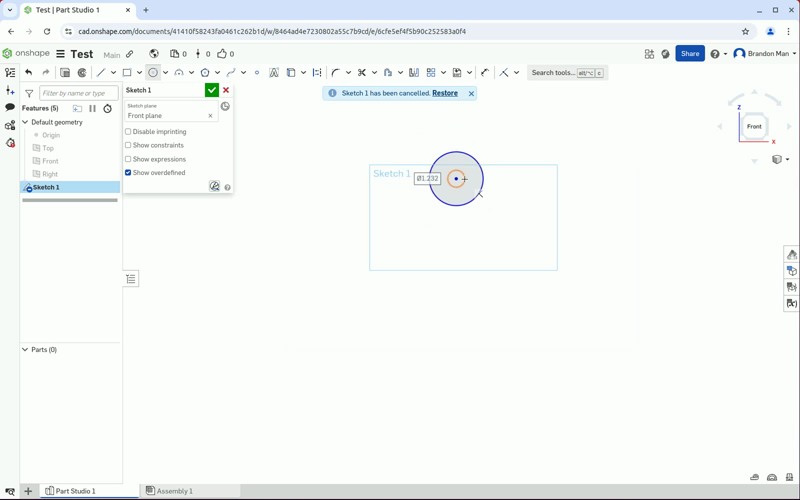
scroll(-6)
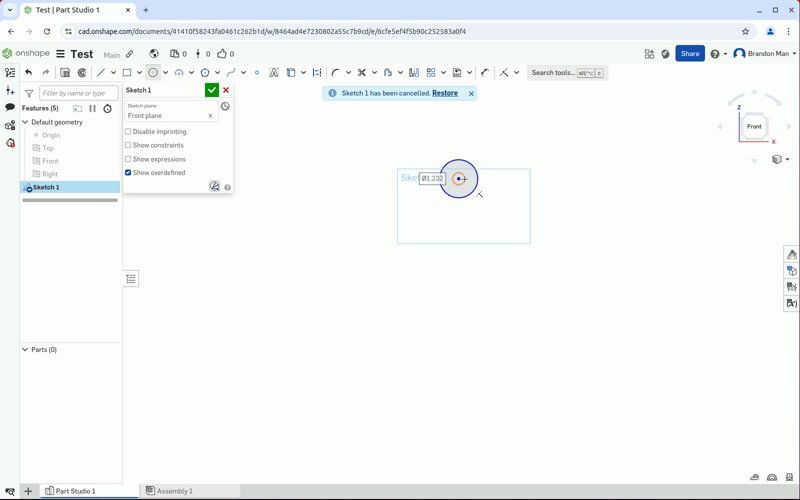
scroll(-6)
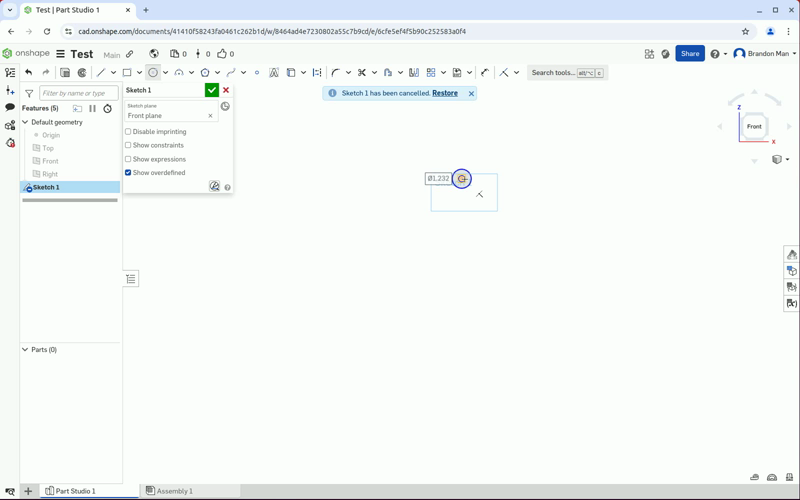
key(esc)
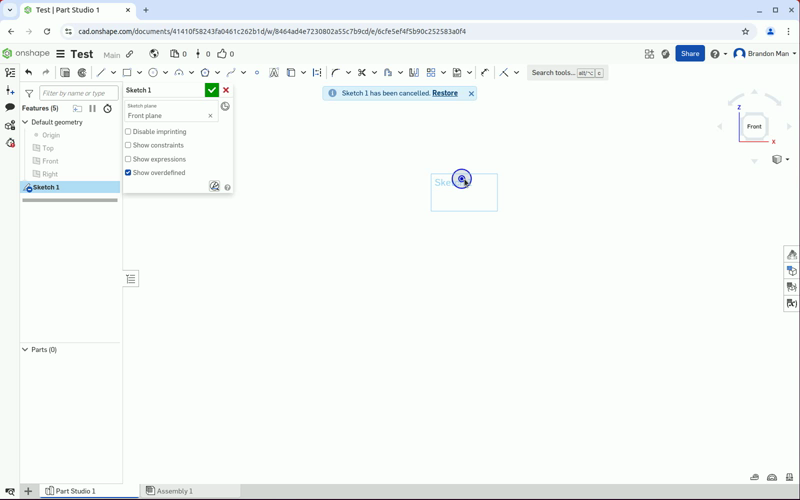
mouse_move(457, 176)
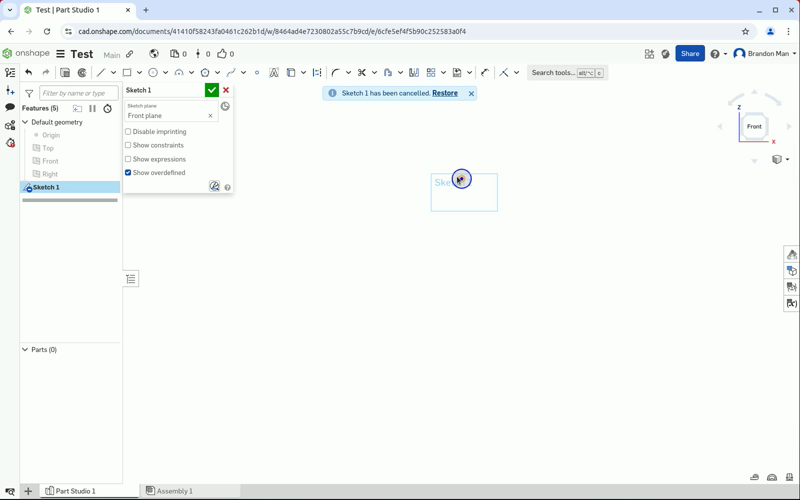
scroll(6)
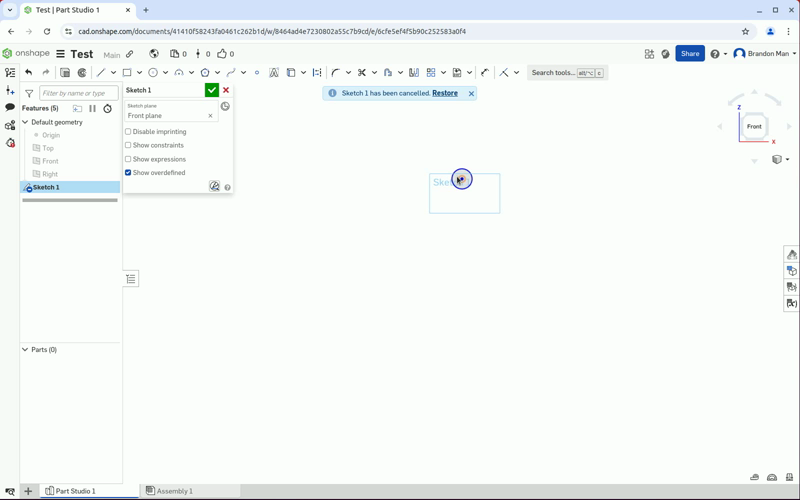
scroll(6)
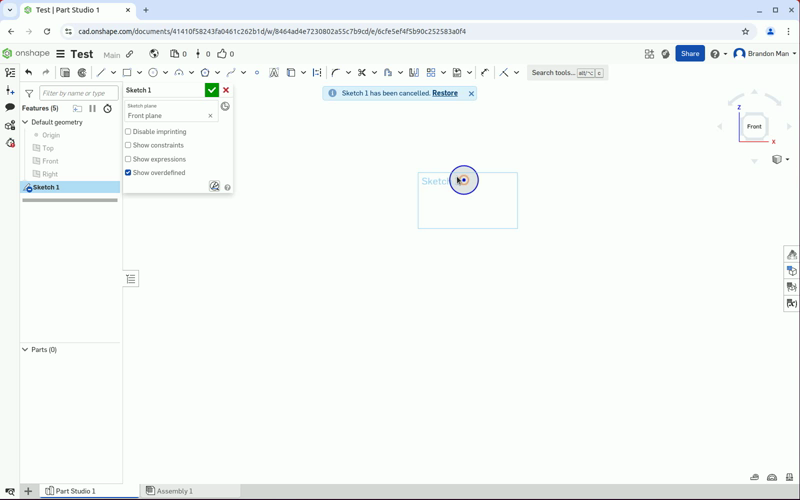
scroll(6)
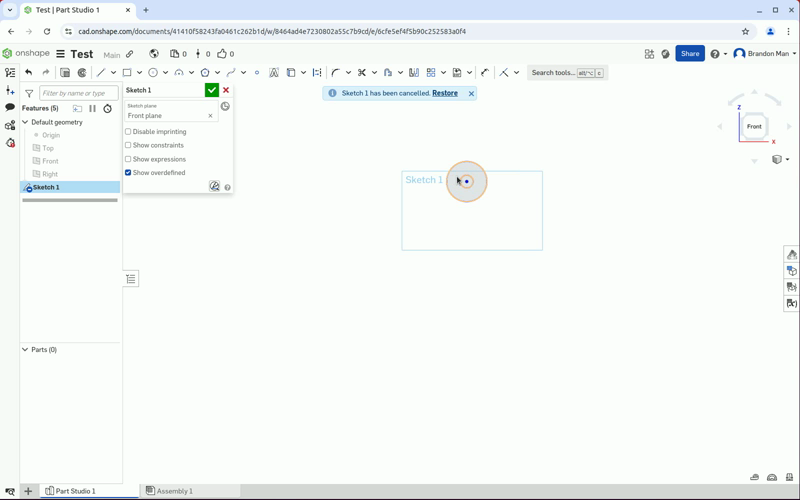
scroll(6)
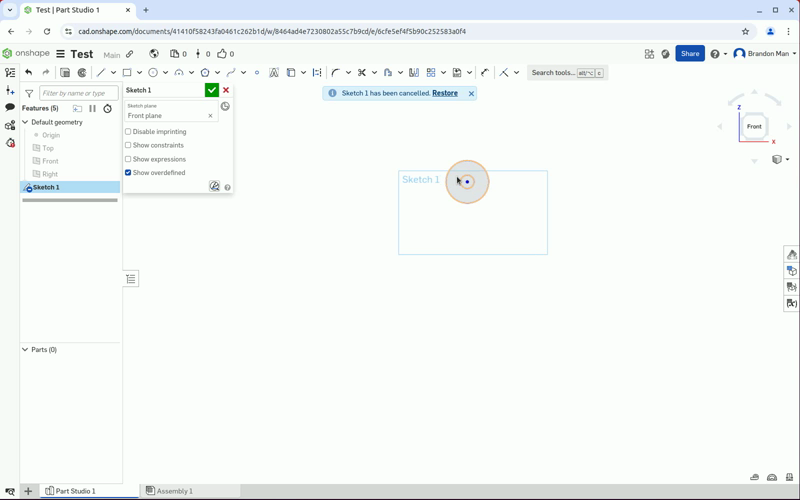
scroll(6)
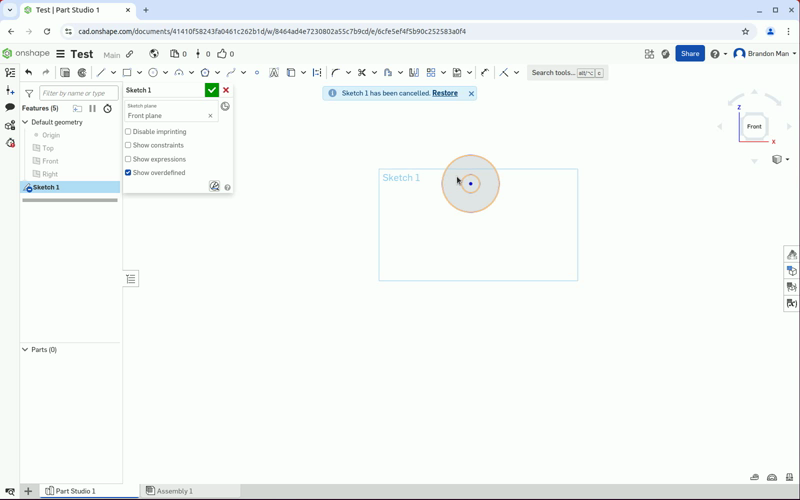
scroll(6)
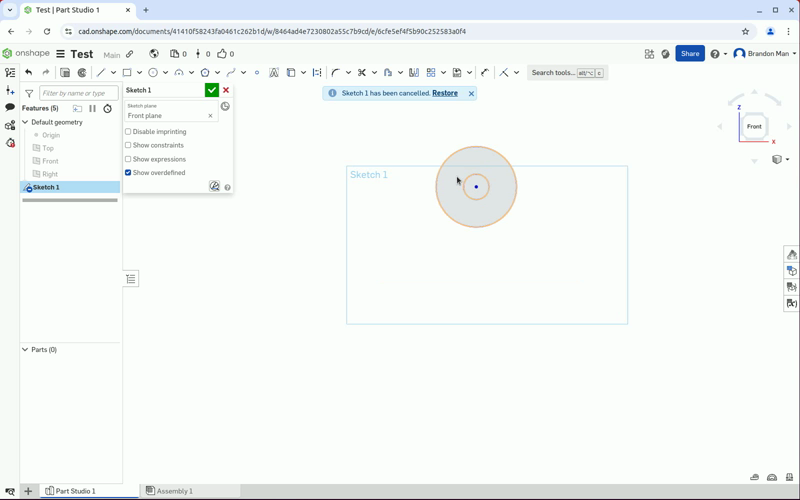
scroll(6)
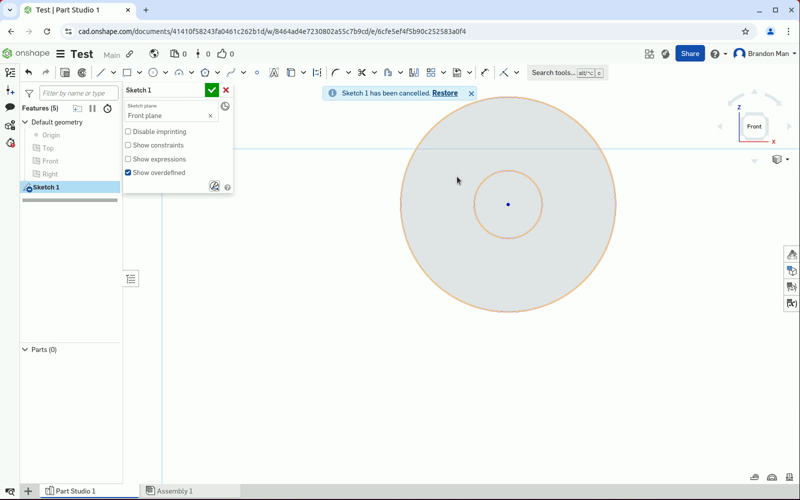
click(457, 176)
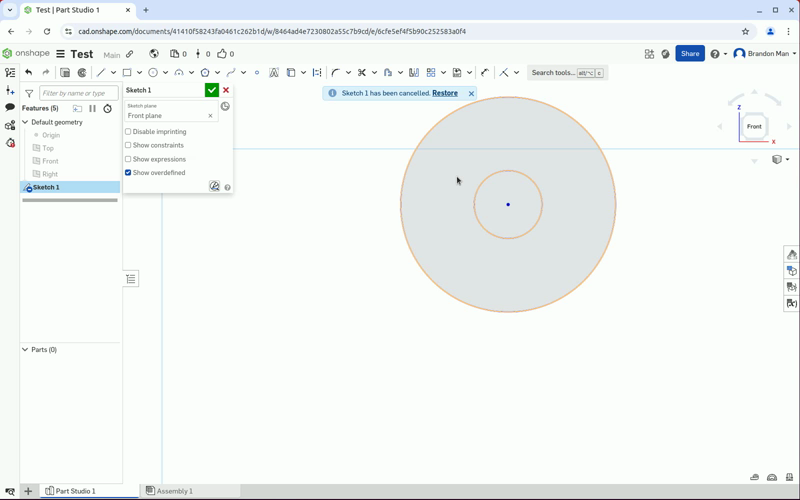
scroll(-6)
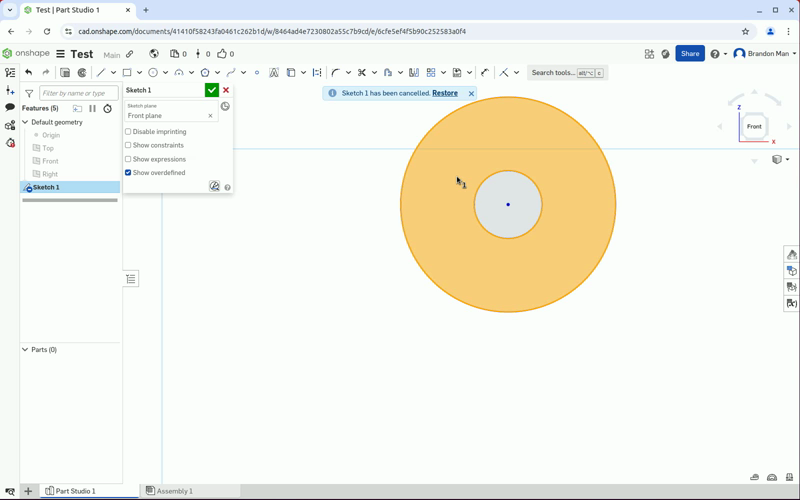
scroll(-6)
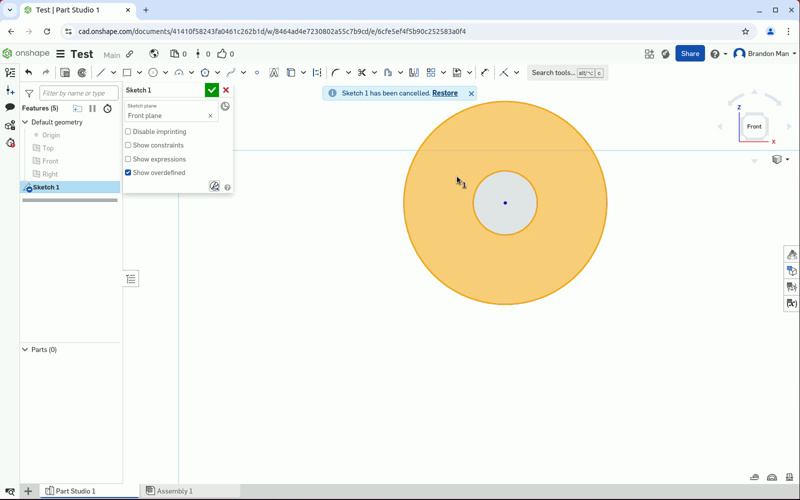
scroll(-6)
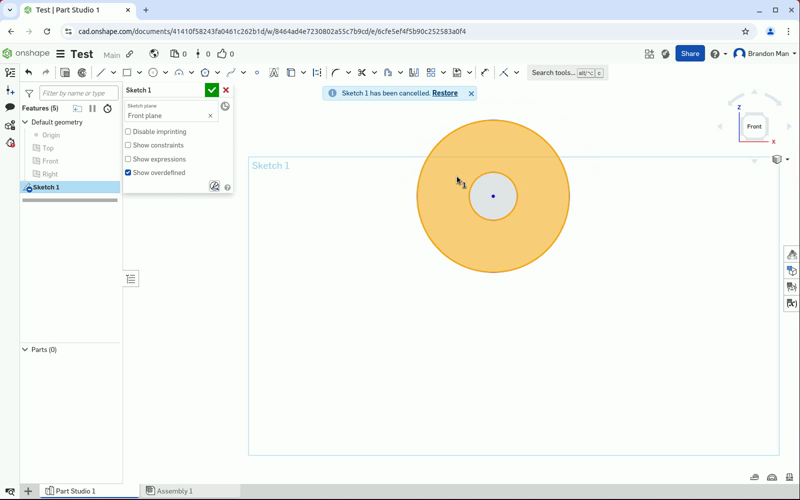
scroll(-6)
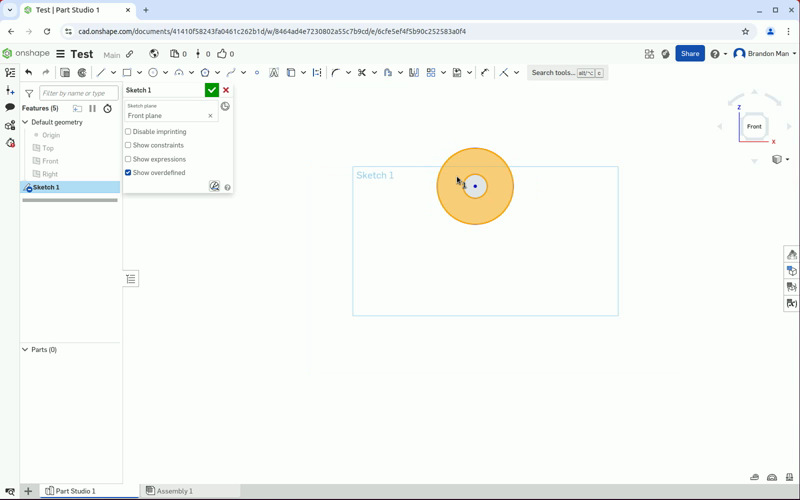
scroll(-6)
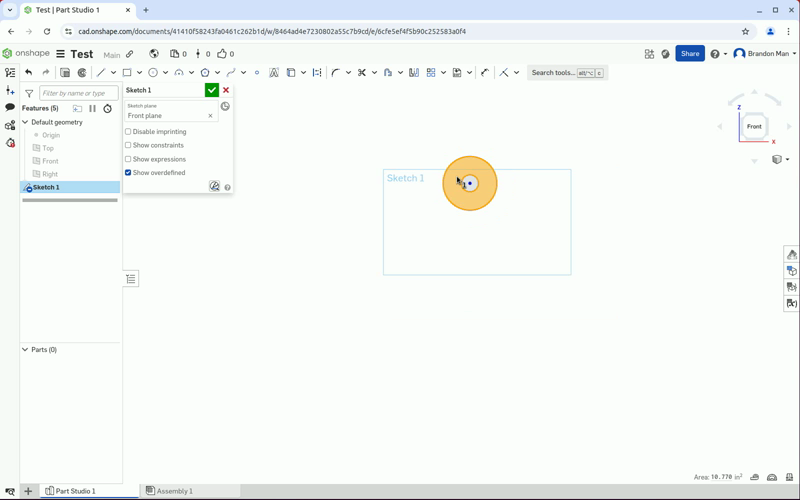
scroll(-6)
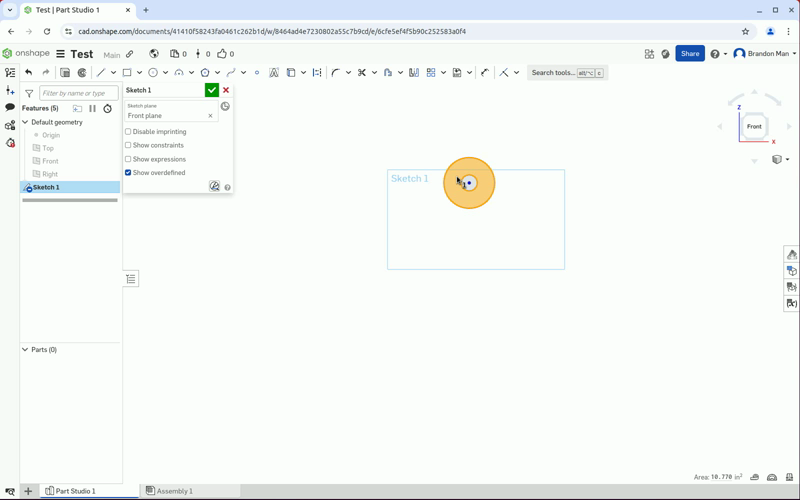
scroll(-6)
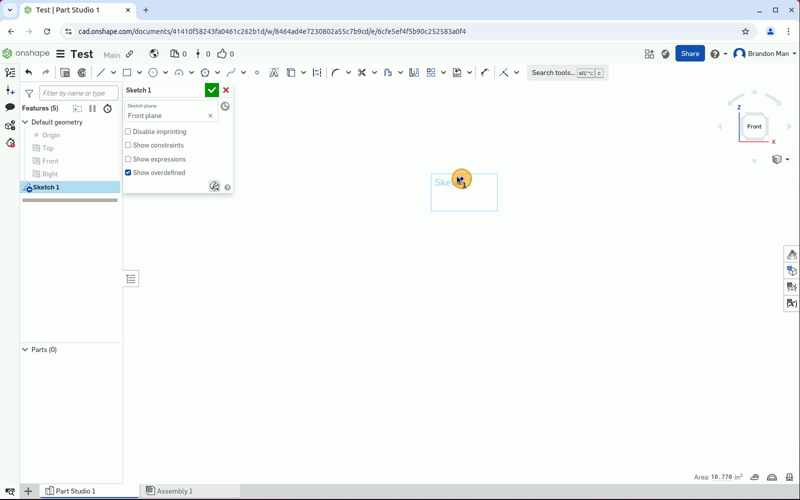
mouse_move(73, 352)
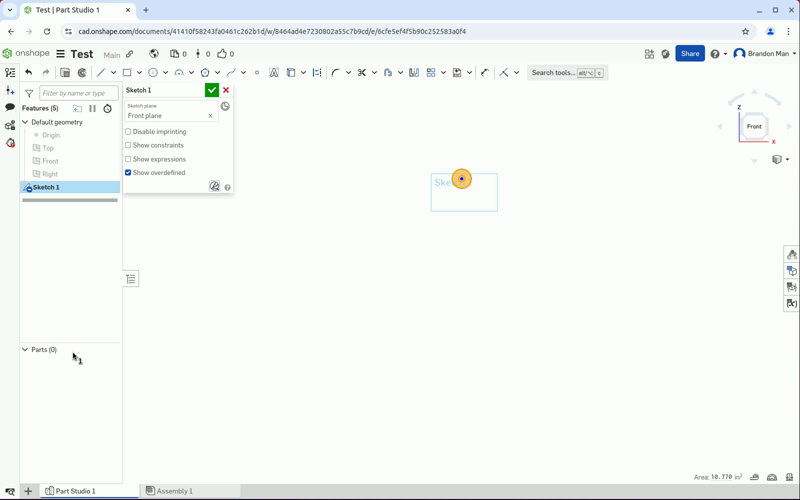
key(shift+y)
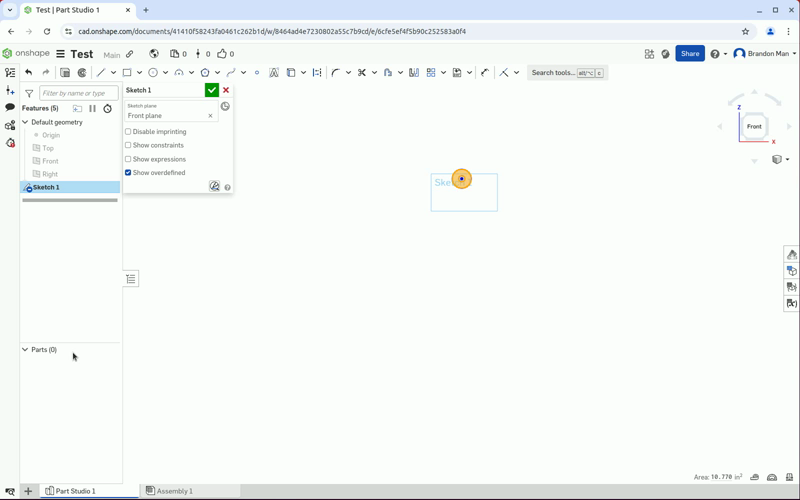
key(shift+e)
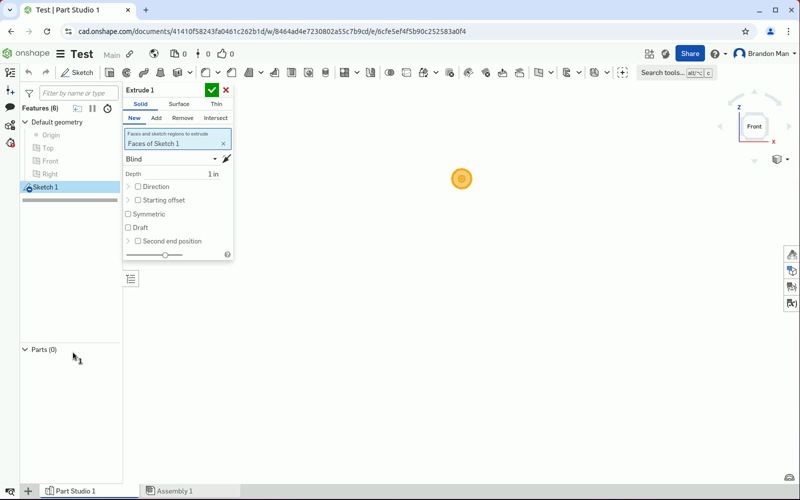
mouse_move(143, 106)
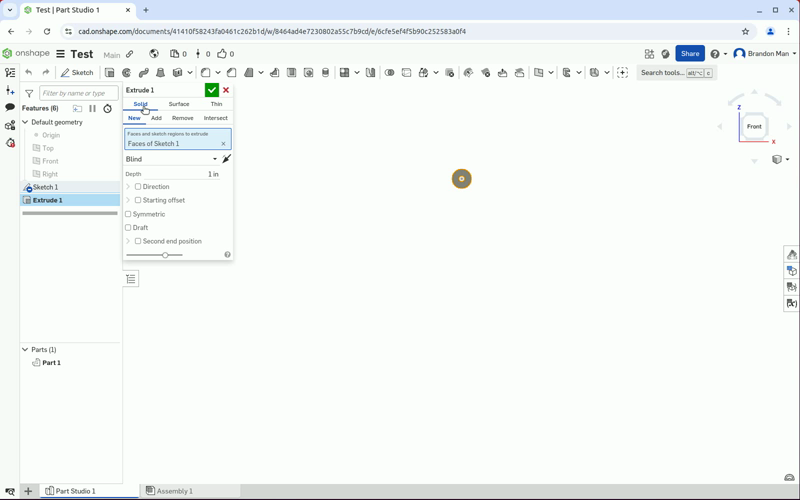
click(143, 106)
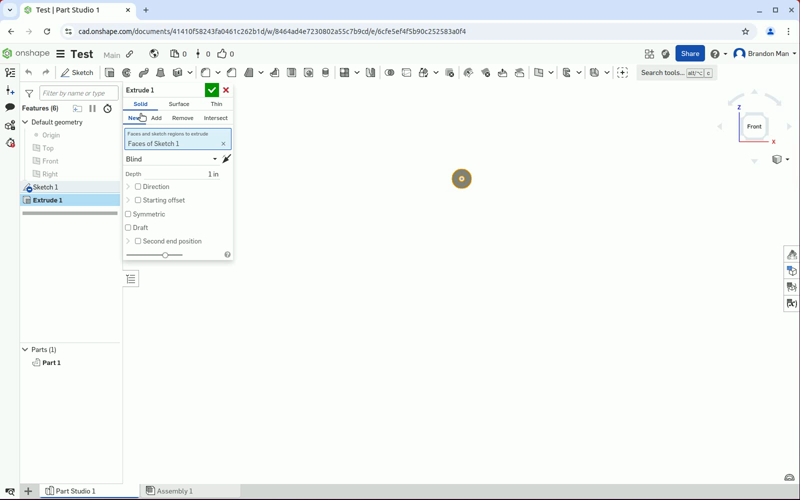
mouse_move(137, 120)
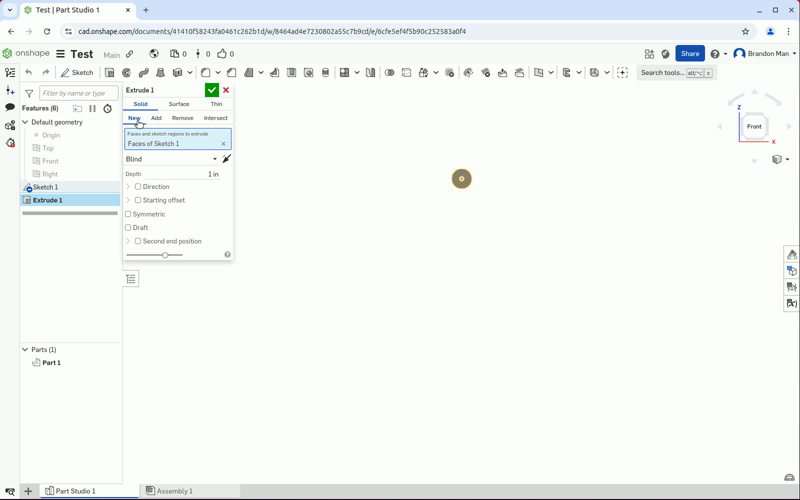
click(137, 120)
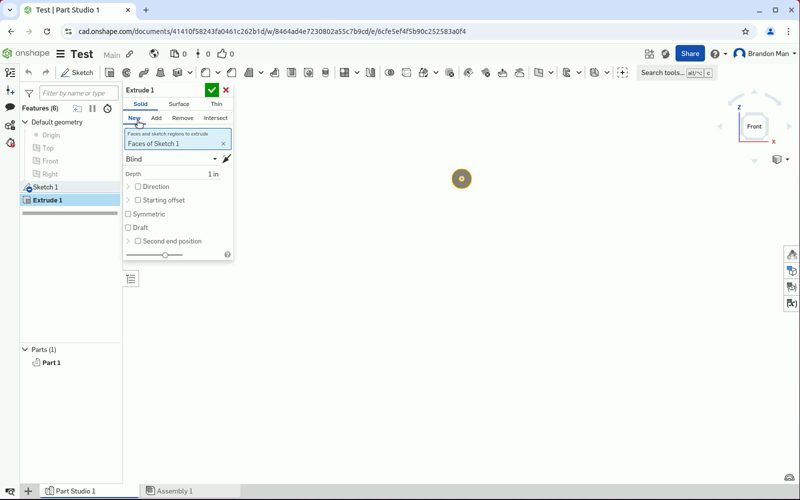
key(tab, 4)
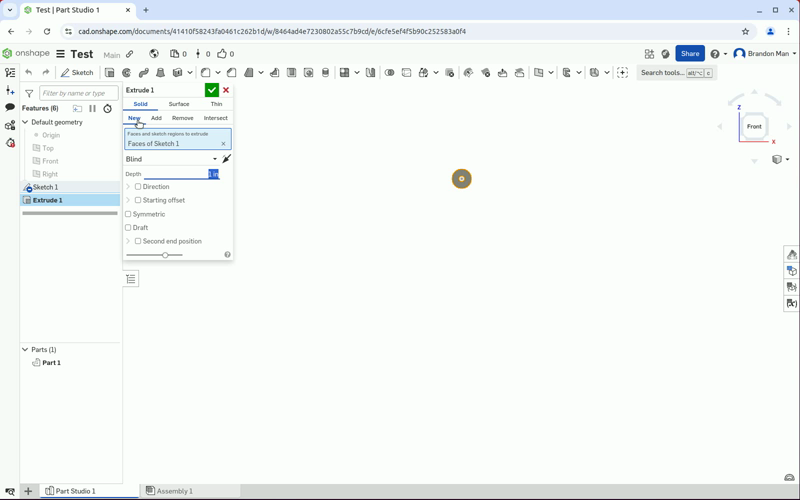
text(0.962)
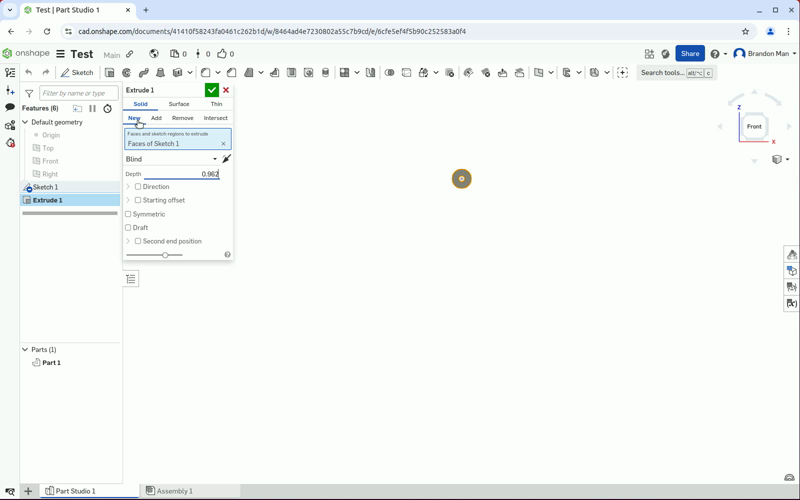
key(tab, 3)
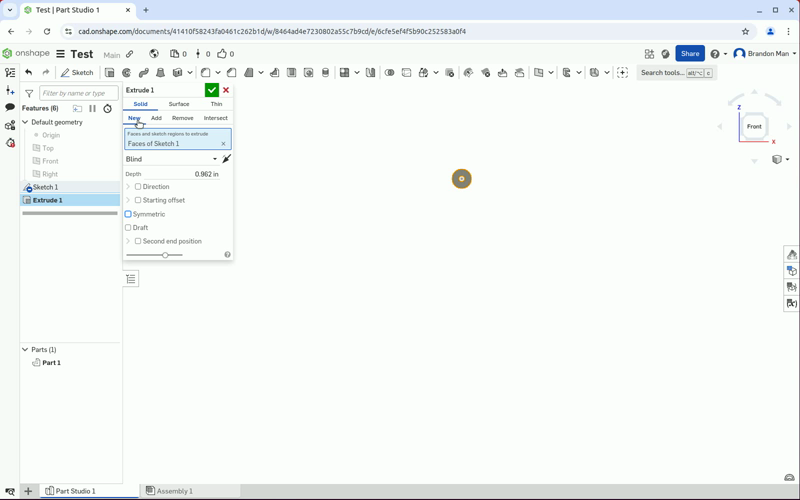
key(space)
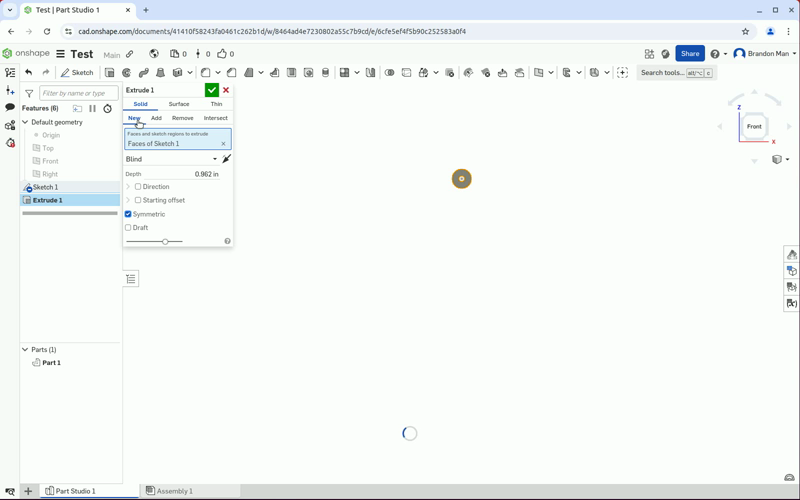
key(enter)
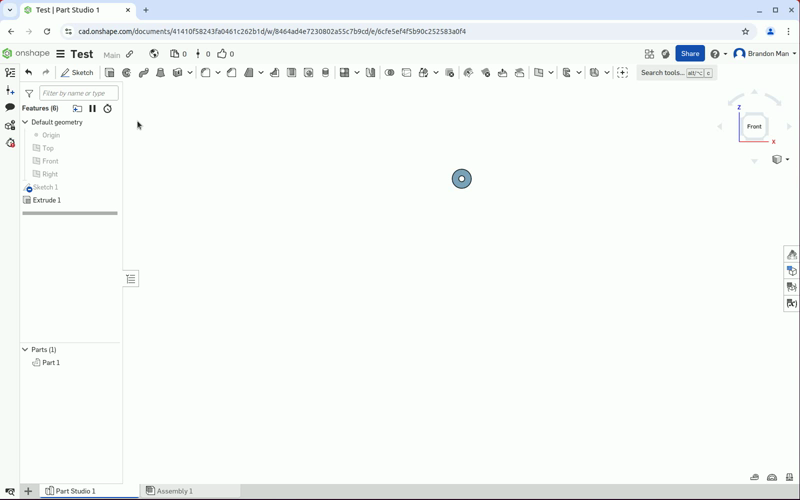
key(shift+h)
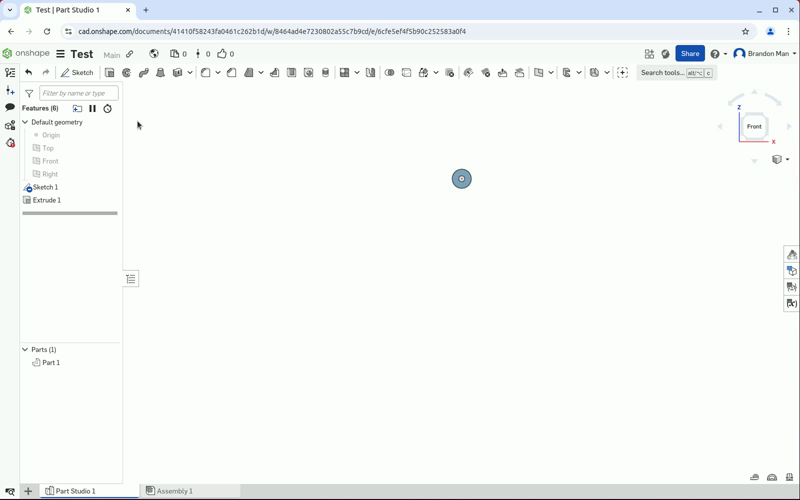
key(shift+h)
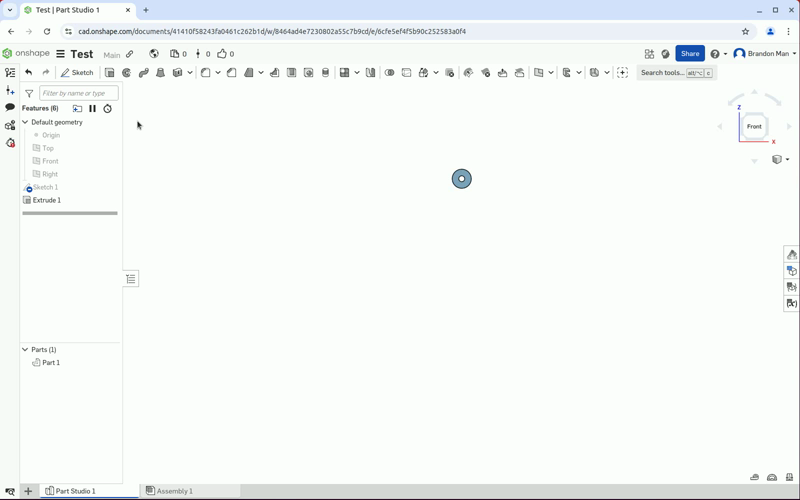
mouse_move(73, 189)
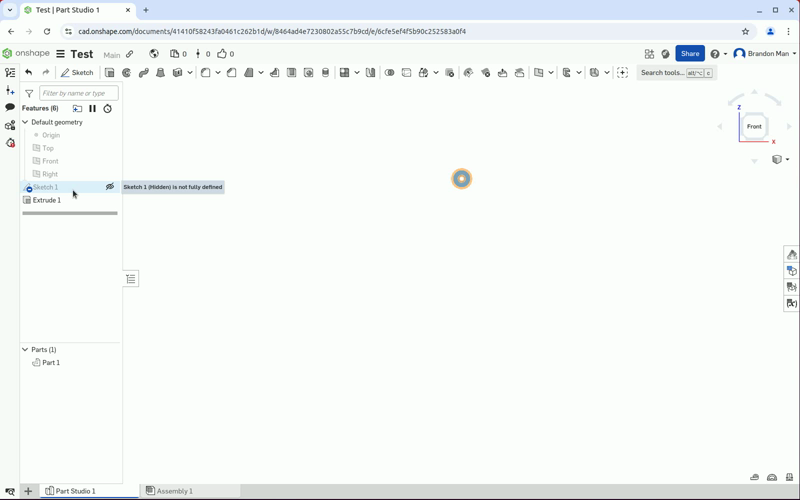
click(73, 189)
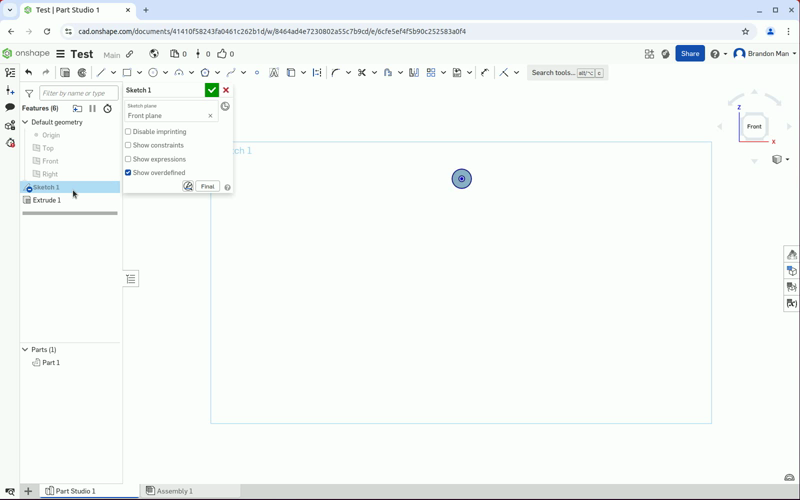
mouse_move(229, 92)
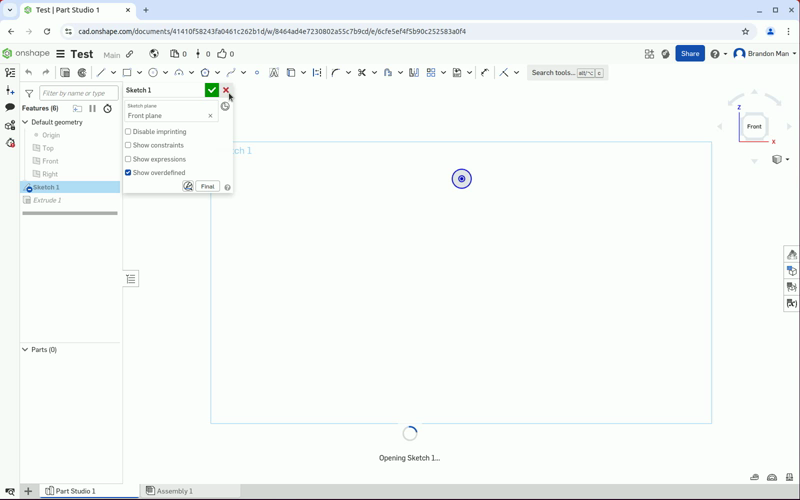
click(229, 92)
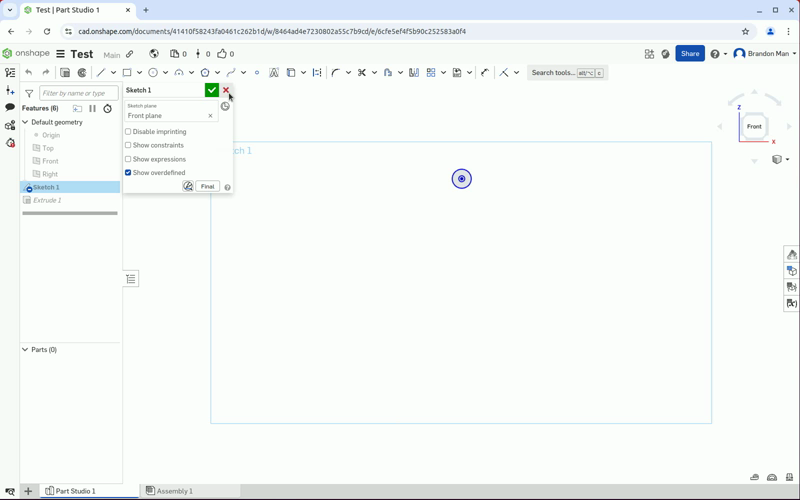
key(shift+s)
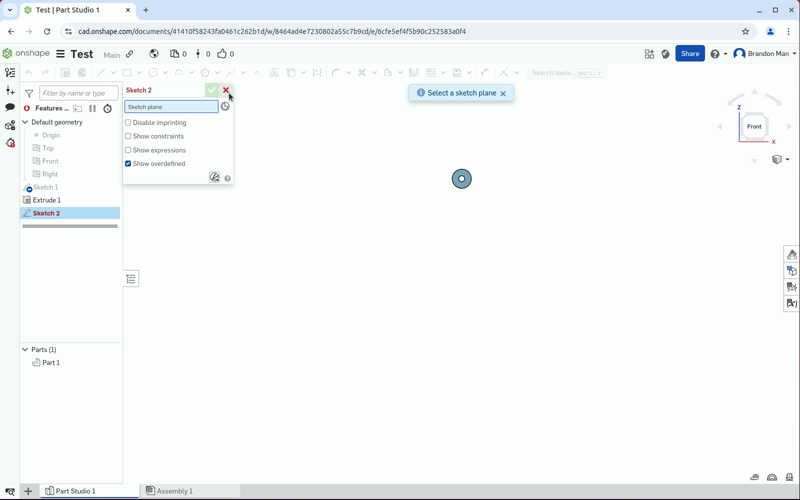
mouse_move(73, 163)
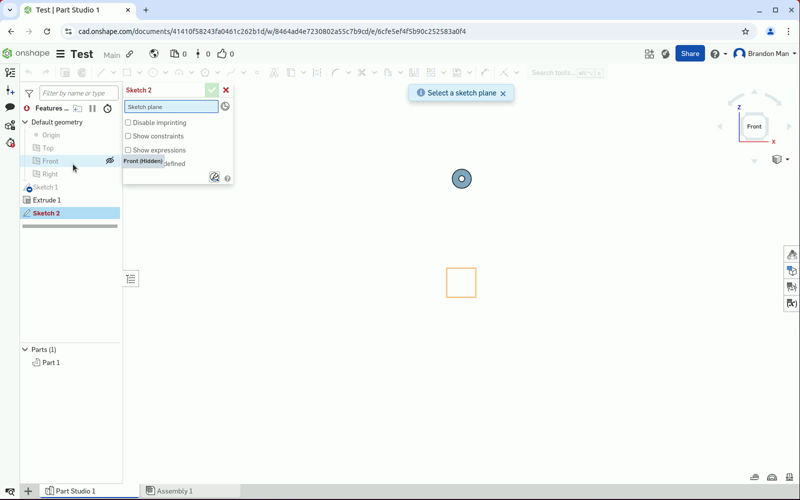
click(73, 163)
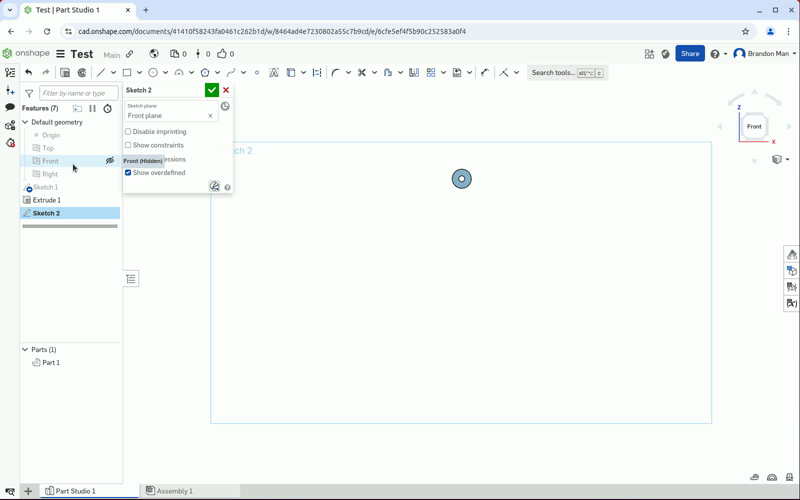
mouse_move(73, 352)
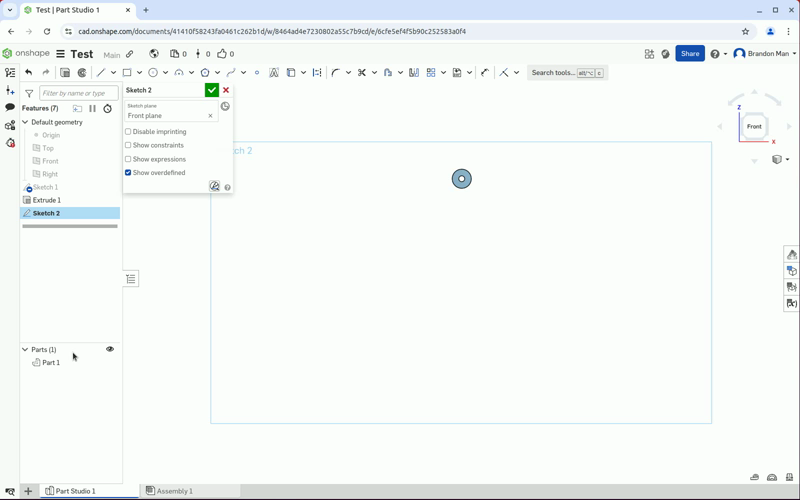
key(y)
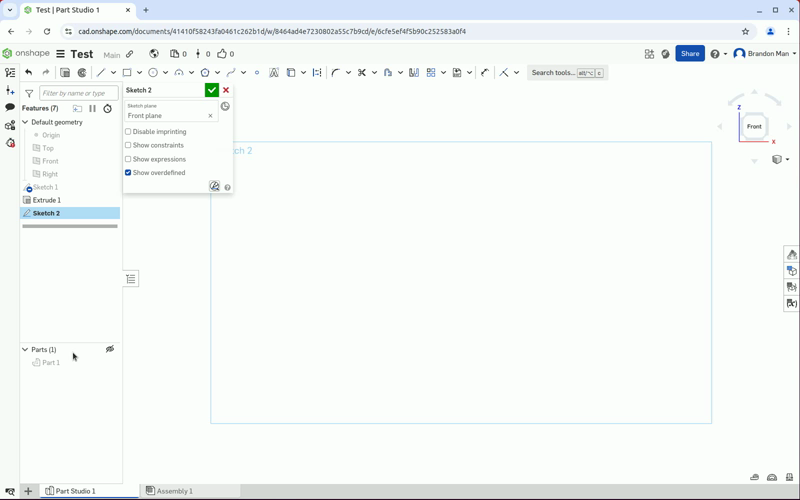
key(c)
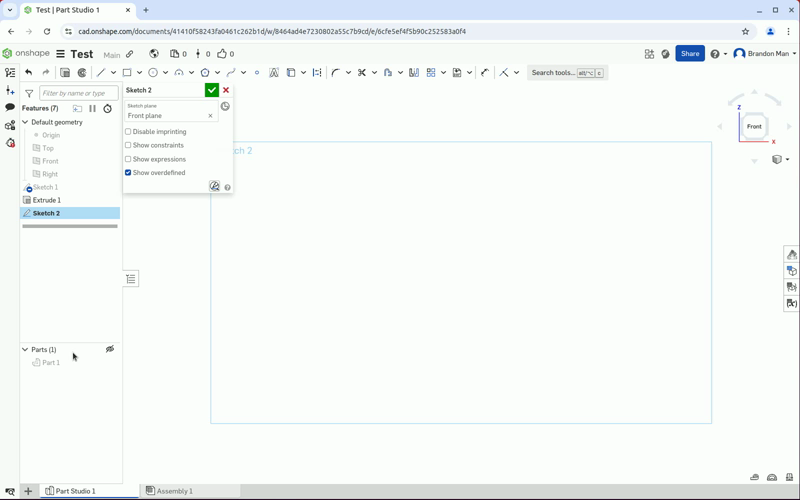
key_down(shift)
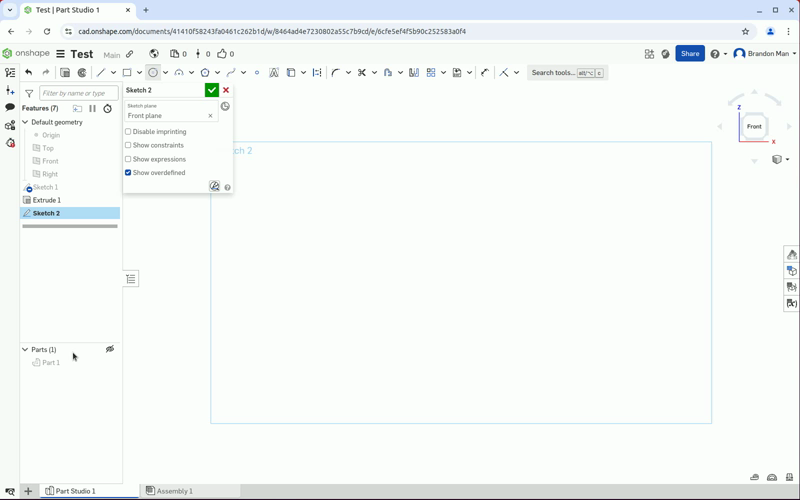
mouse_move(461, 225)
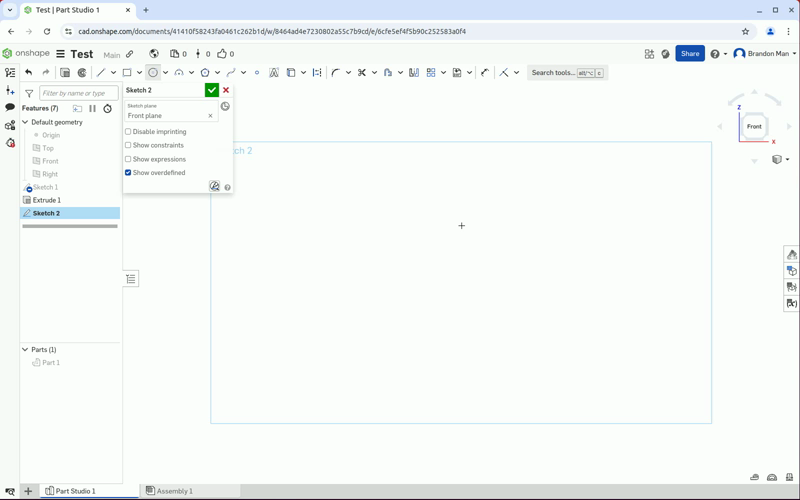
click(461, 225)
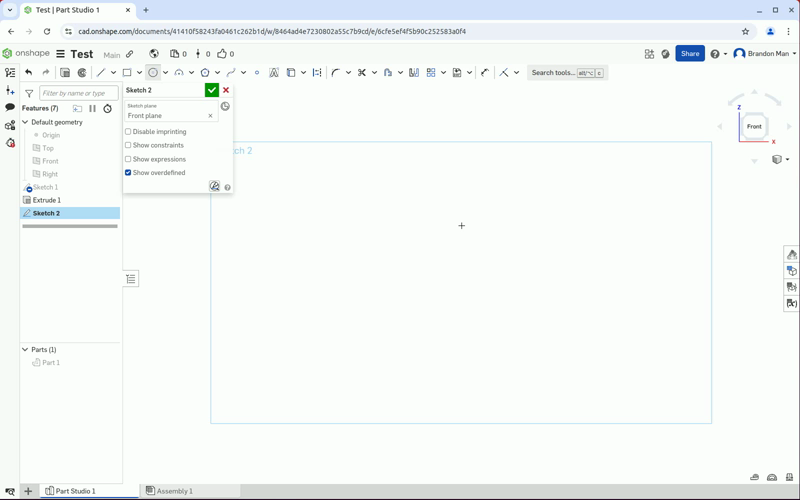
key_up(shift)
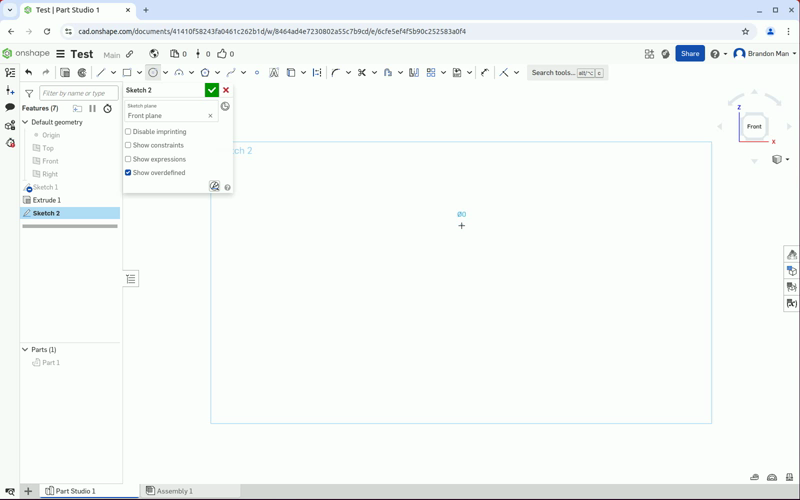
mouse_move(477, 225)
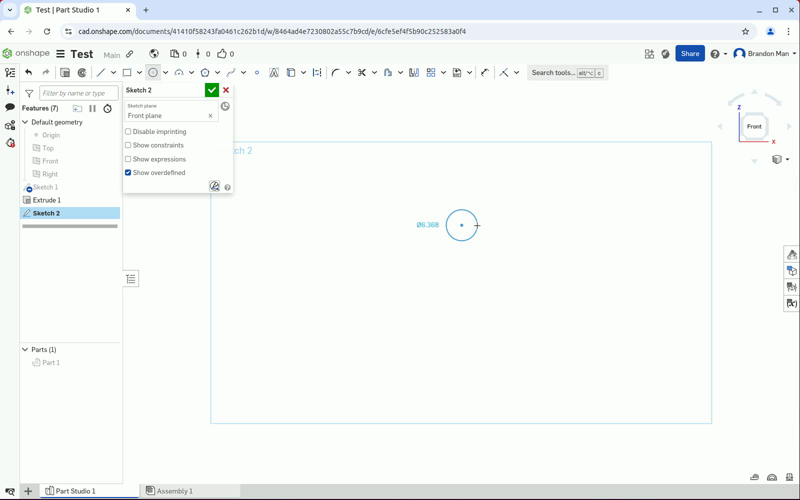
click(477, 225)
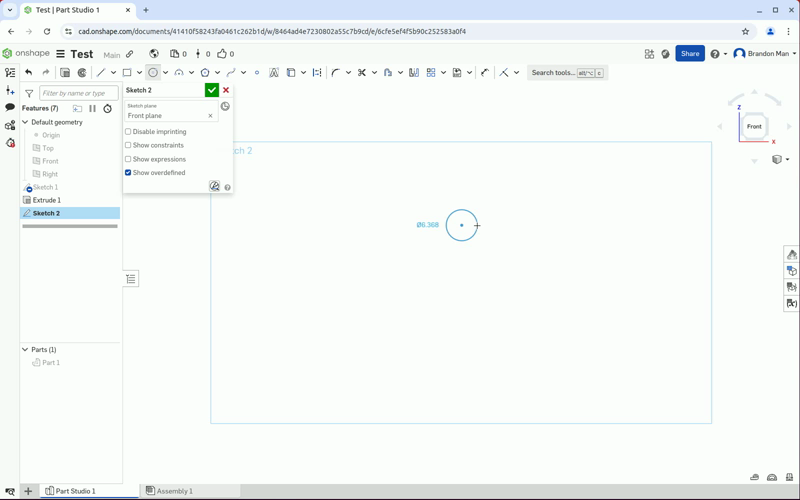
key(esc)
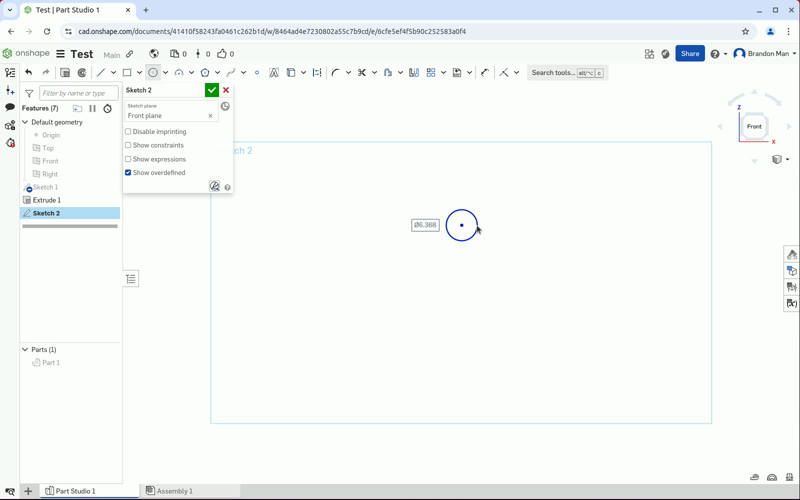
key(c)
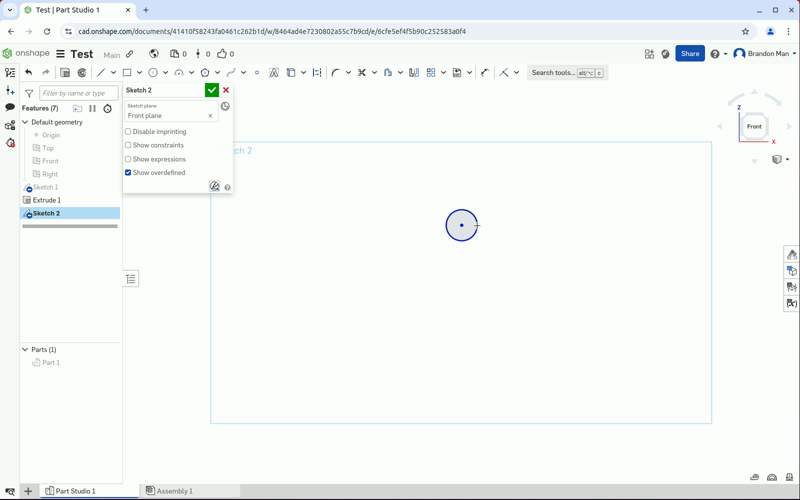
key_down(shift)
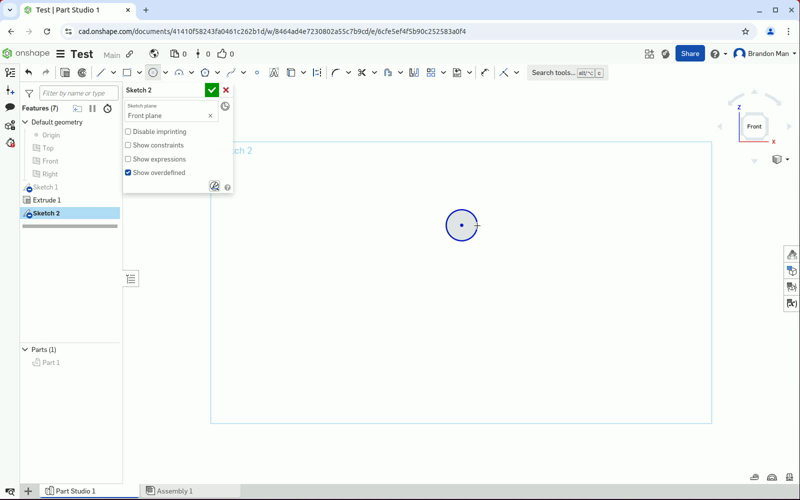
mouse_move(461, 225)
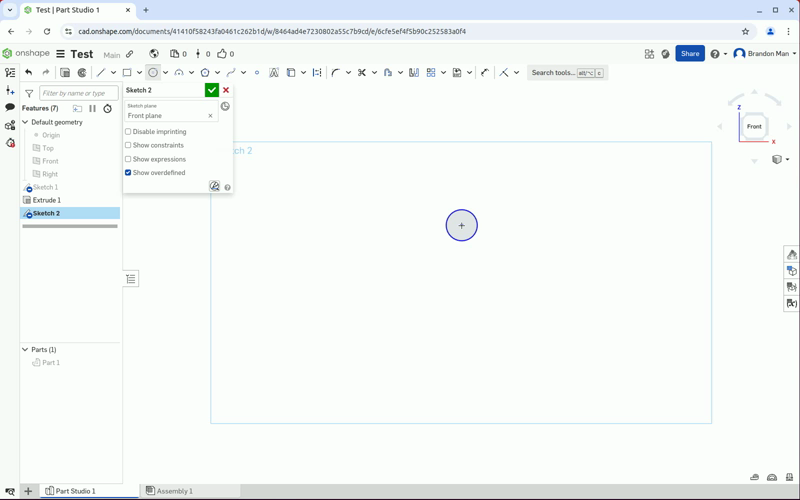
click(461, 225)
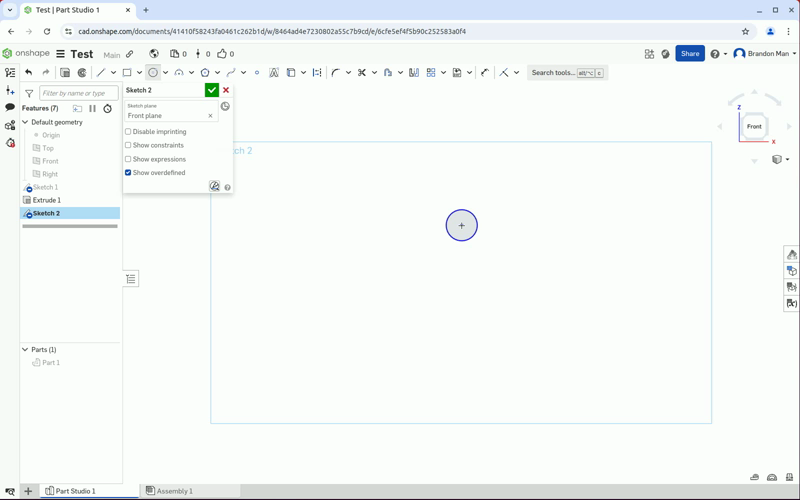
key_up(shift)
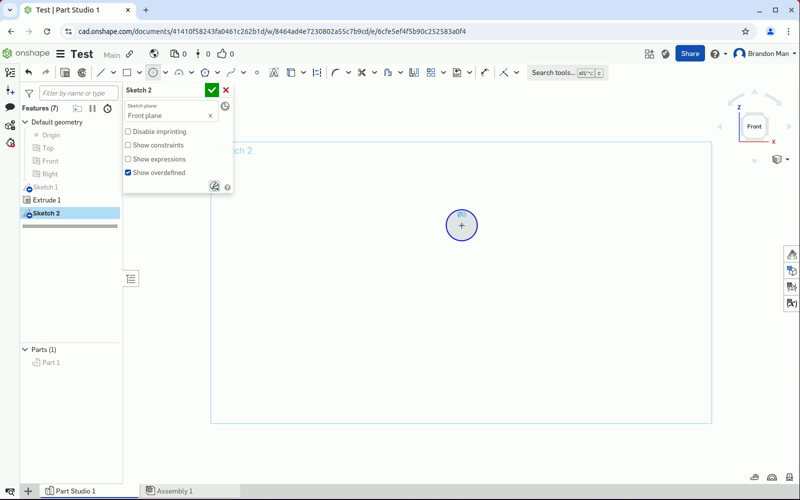
mouse_move(465, 225)
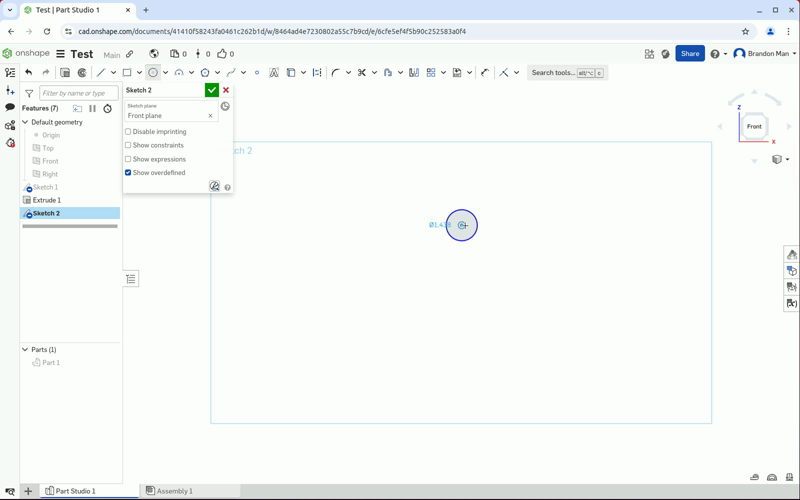
scroll(6)
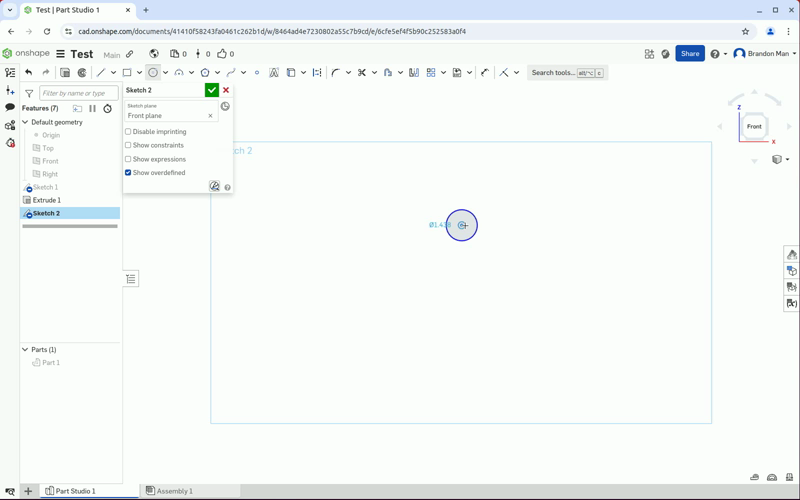
scroll(6)
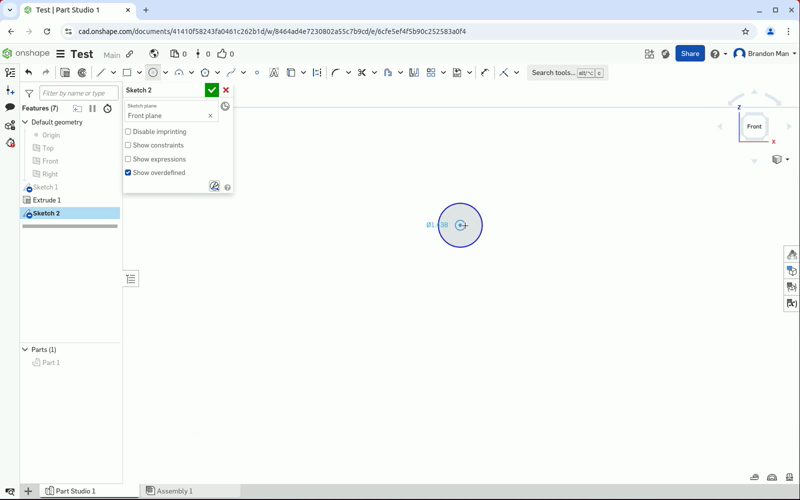
scroll(6)
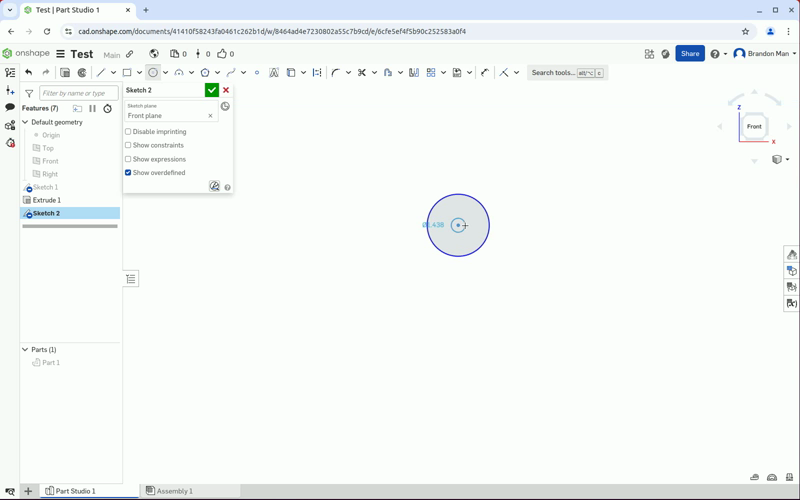
scroll(6)
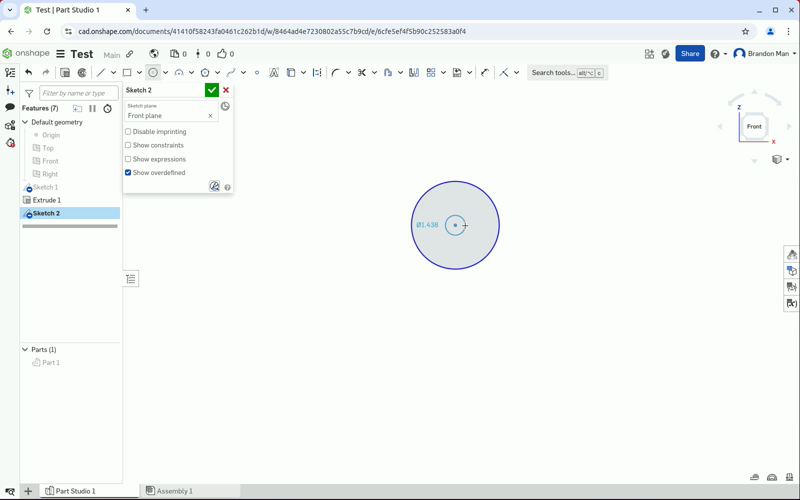
scroll(6)
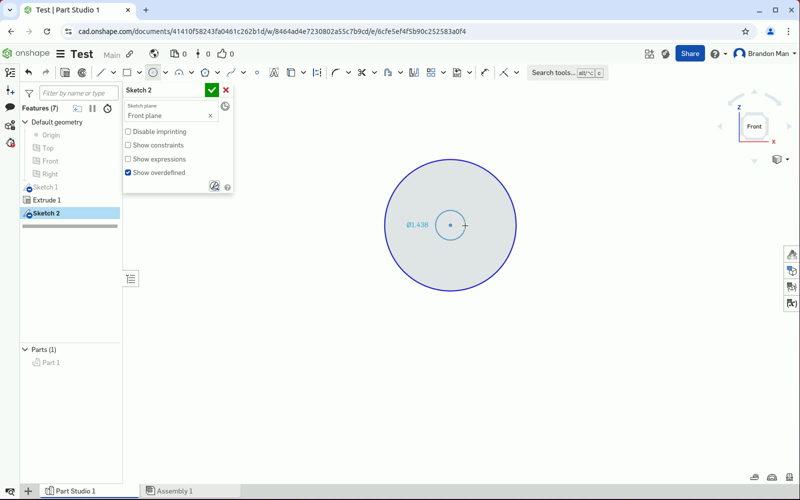
scroll(6)
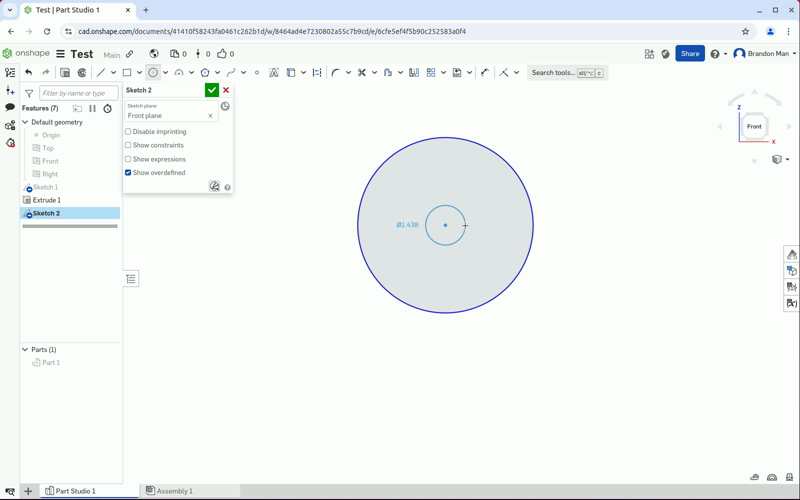
scroll(6)
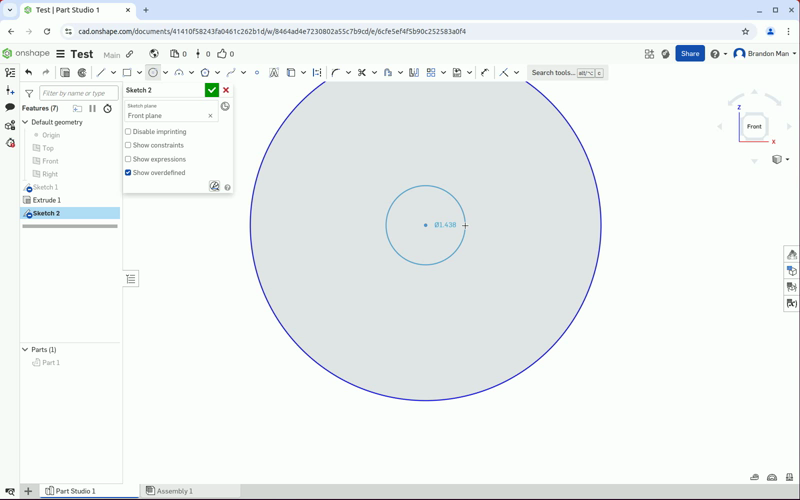
click(465, 225)
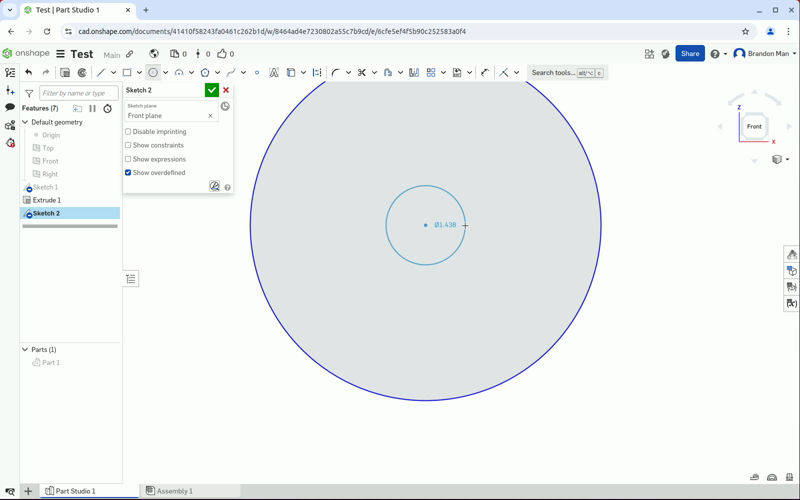
scroll(-6)
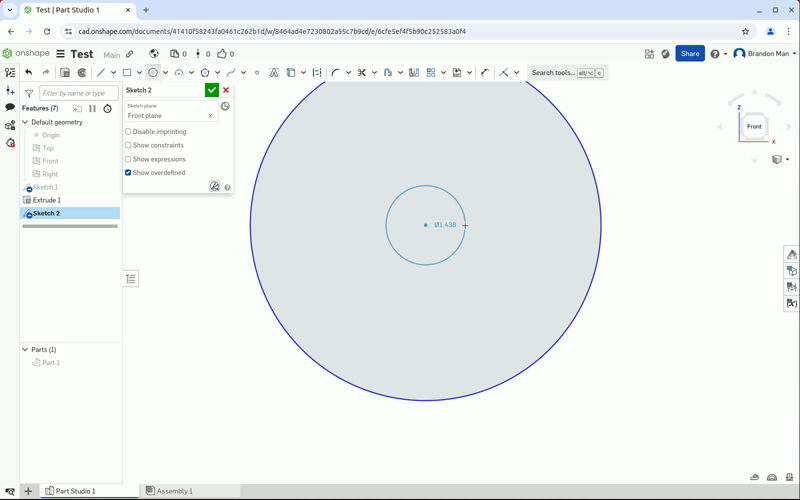
scroll(-6)
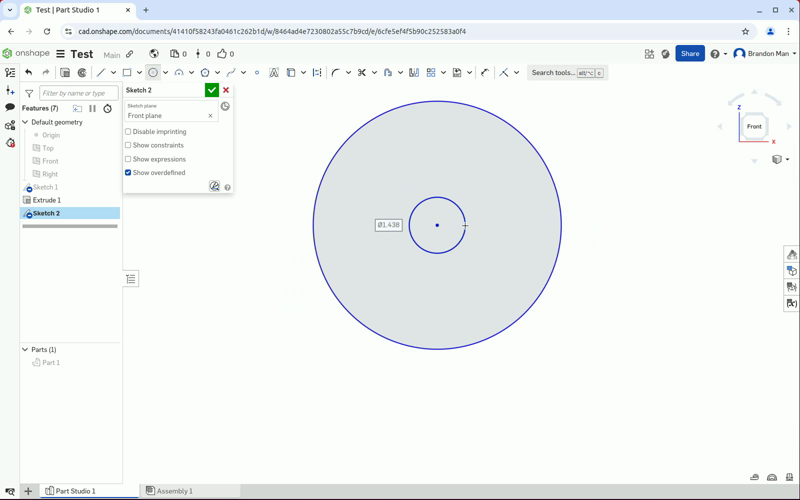
scroll(-6)
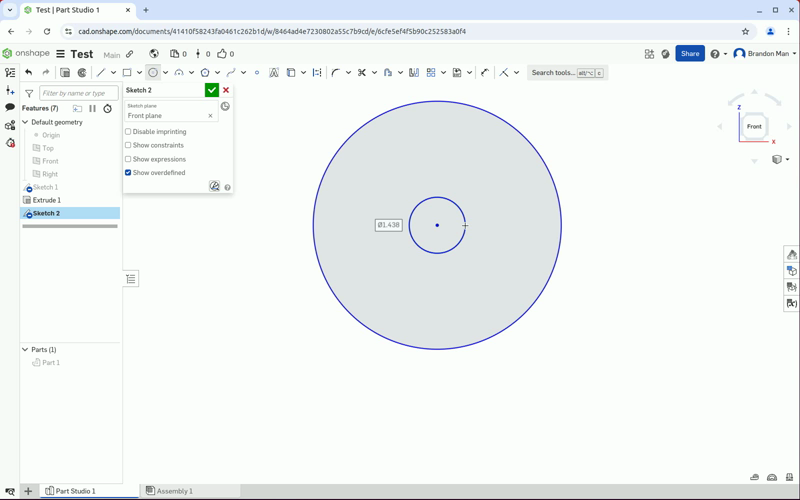
scroll(-6)
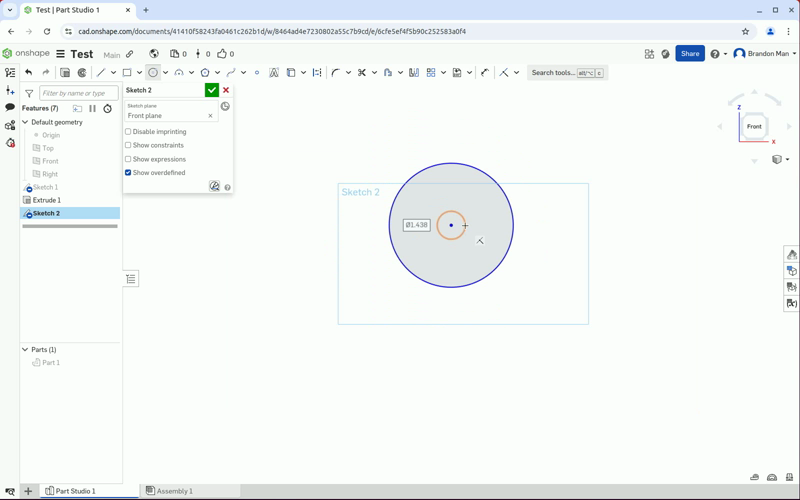
scroll(-6)
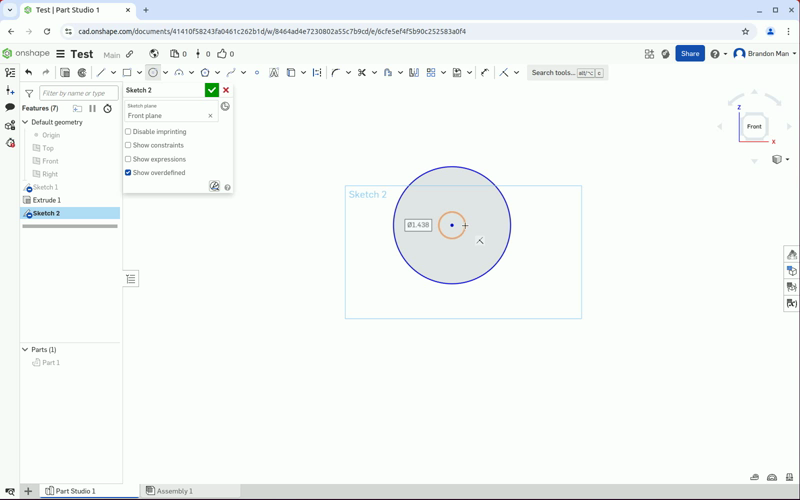
scroll(-6)
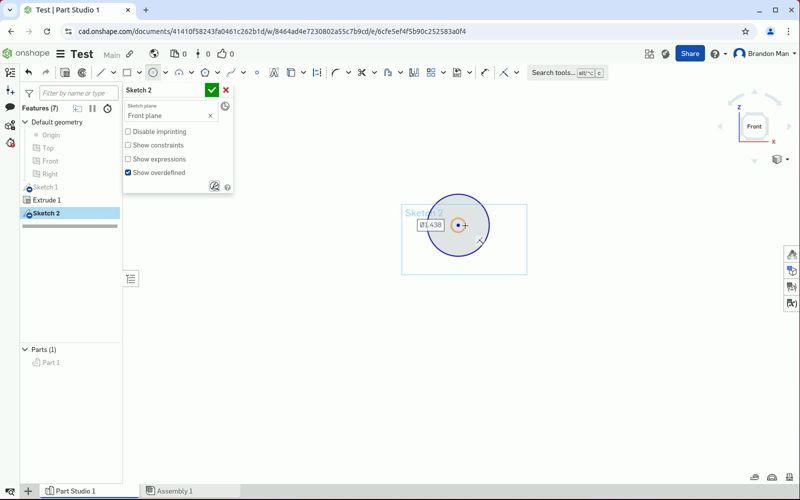
scroll(-6)
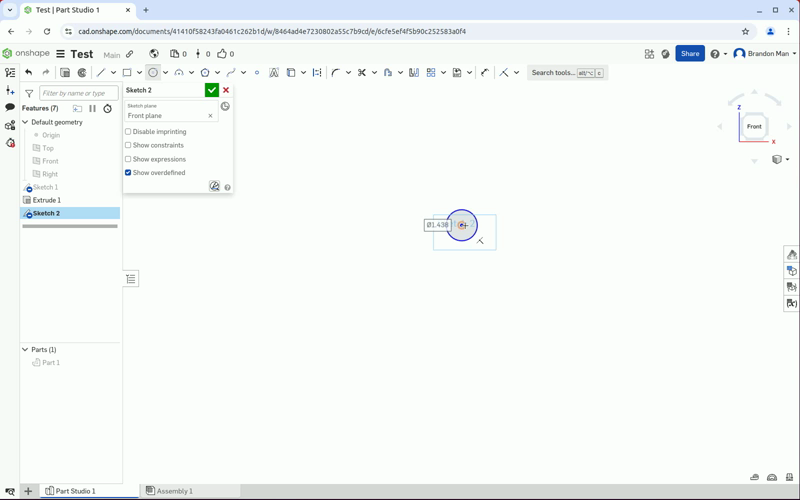
key(esc)
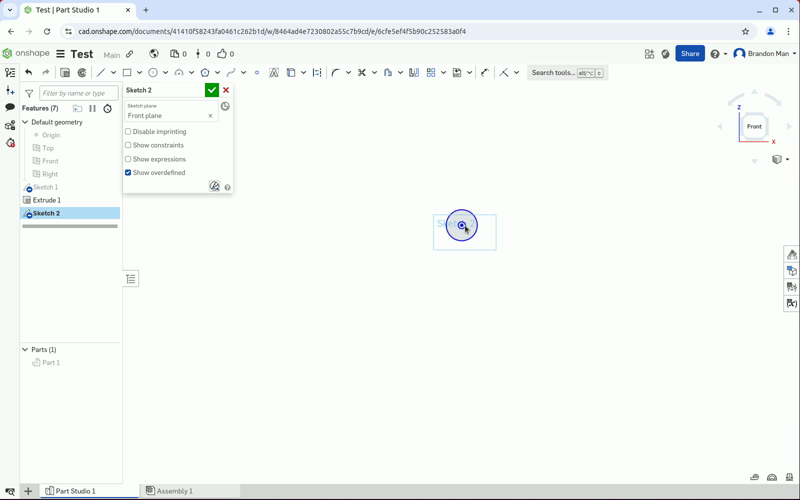
mouse_move(452, 216)
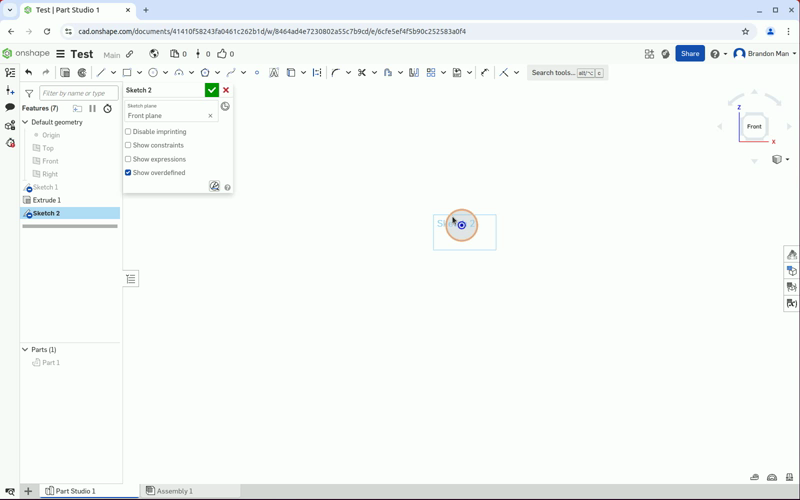
scroll(6)
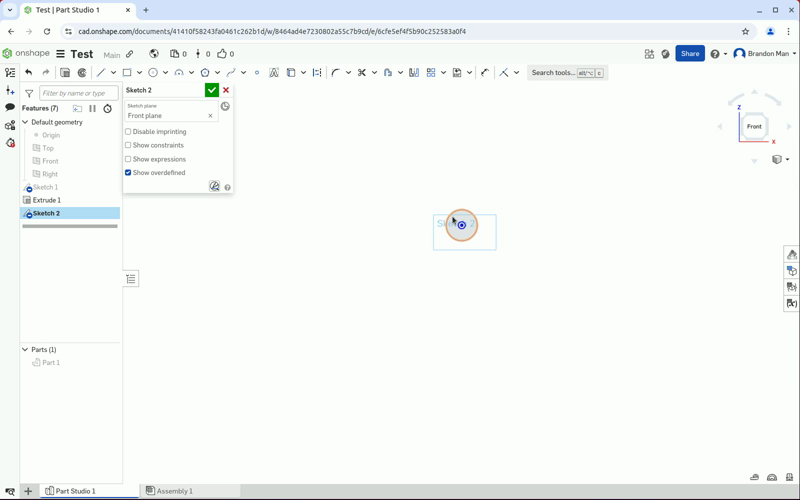
scroll(6)
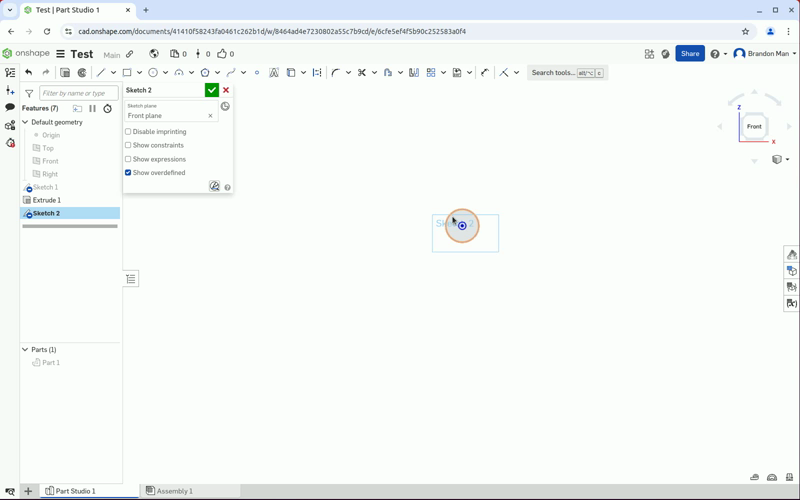
scroll(6)
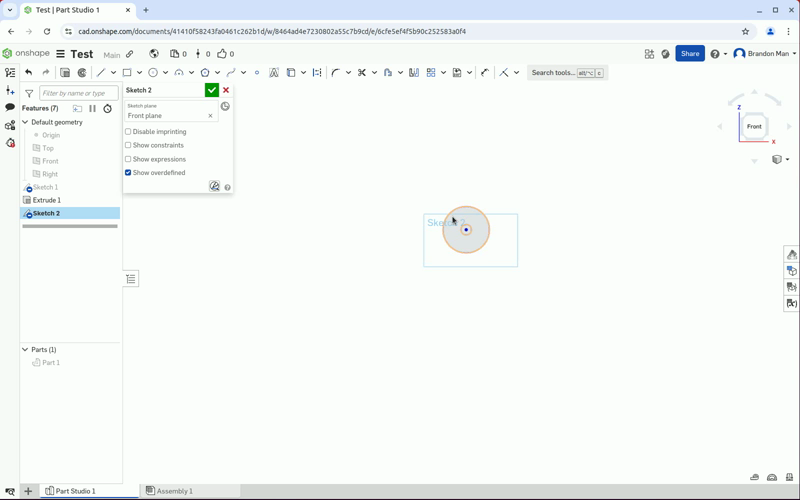
scroll(6)
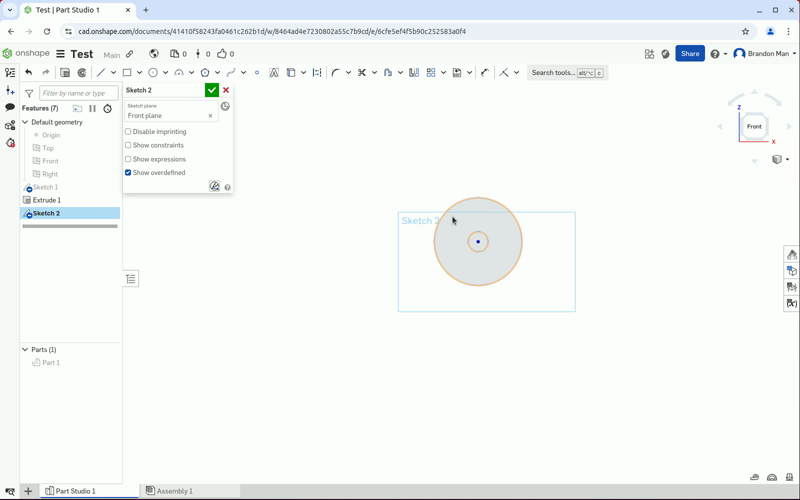
scroll(6)
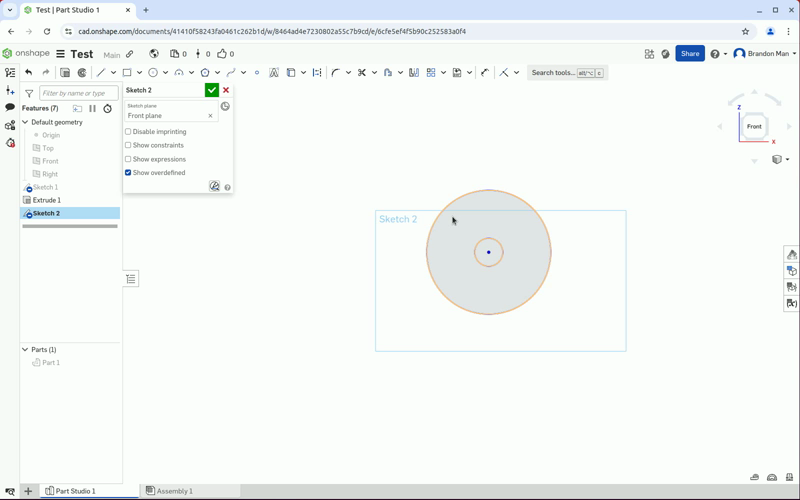
scroll(6)
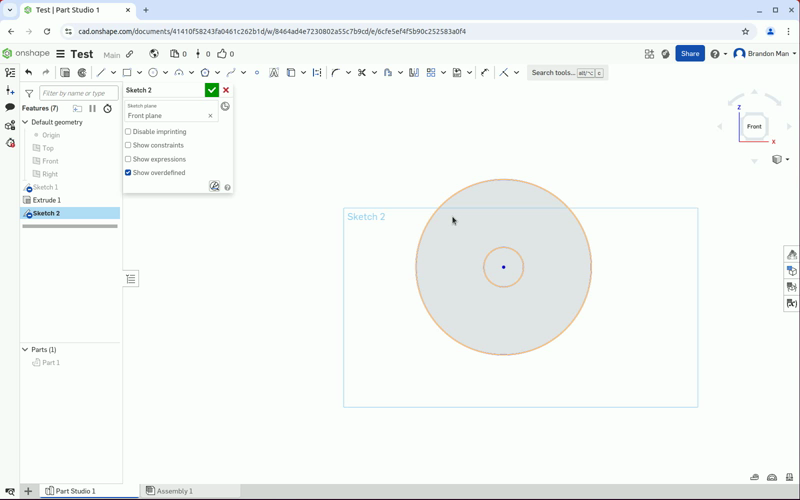
scroll(6)
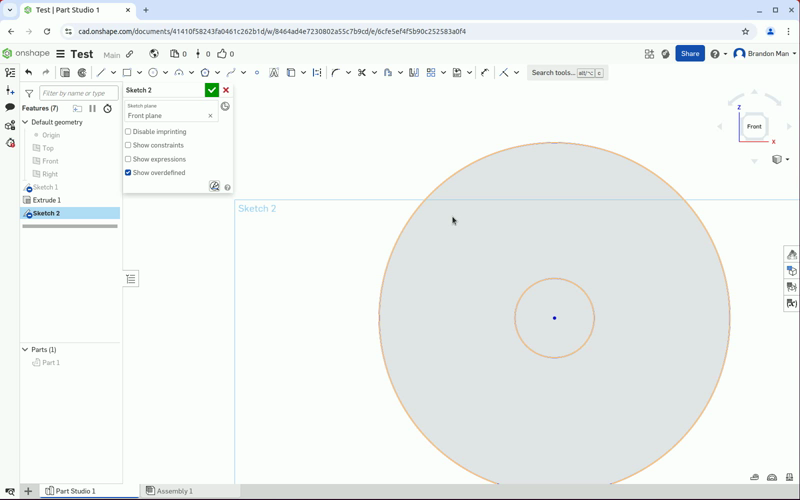
click(452, 216)
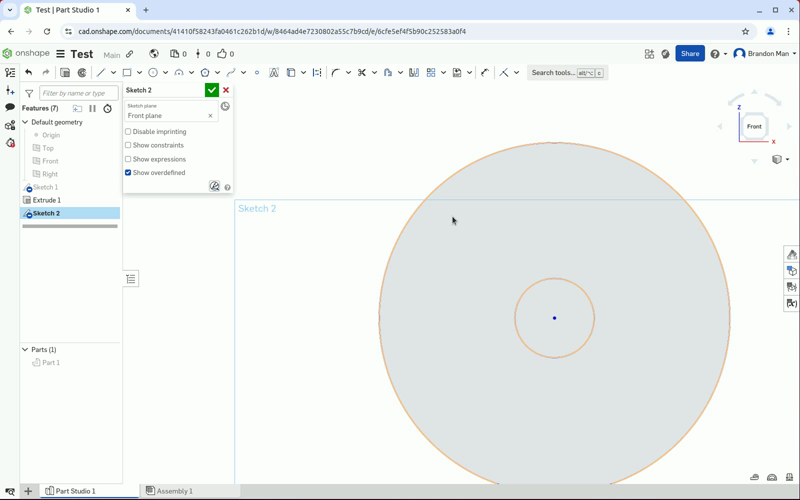
scroll(-6)
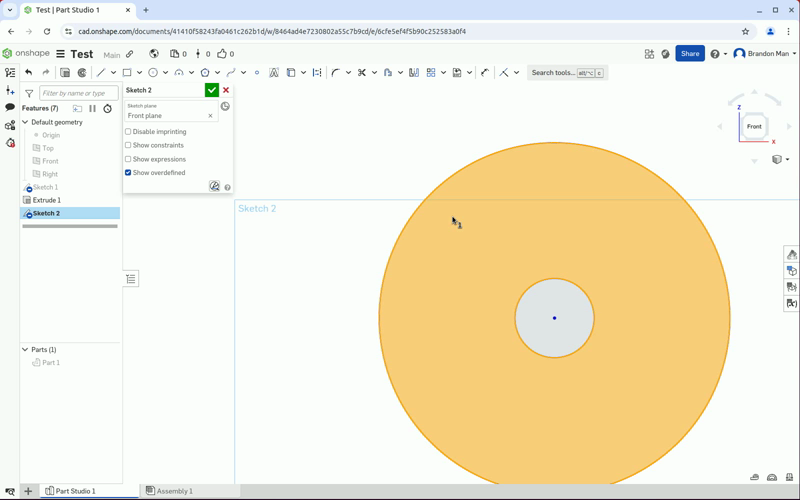
scroll(-6)
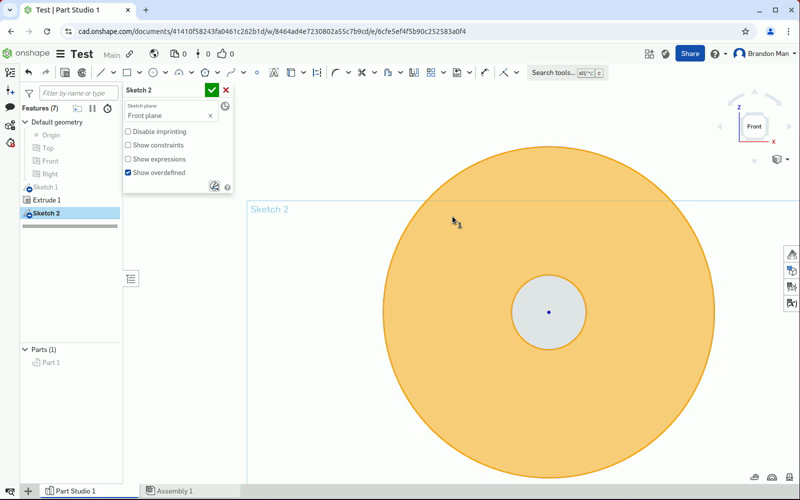
scroll(-6)
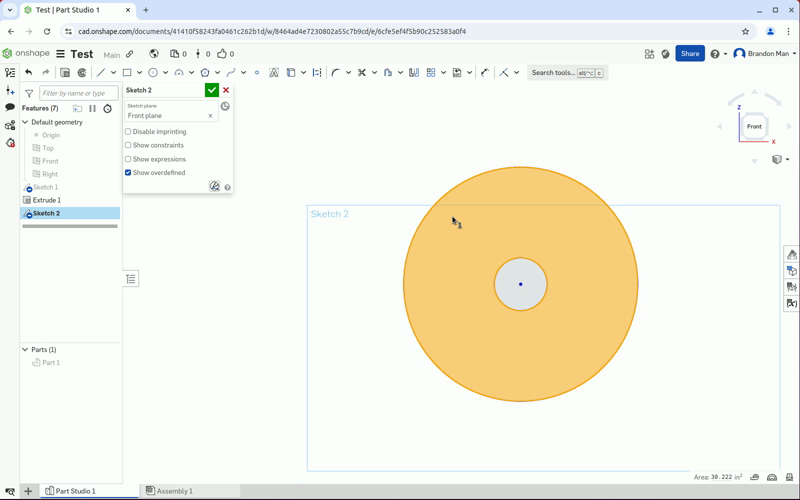
scroll(-6)
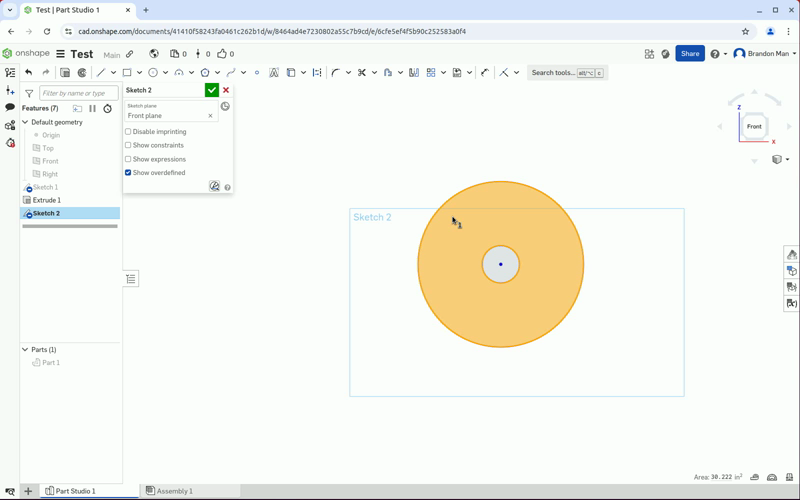
scroll(-6)
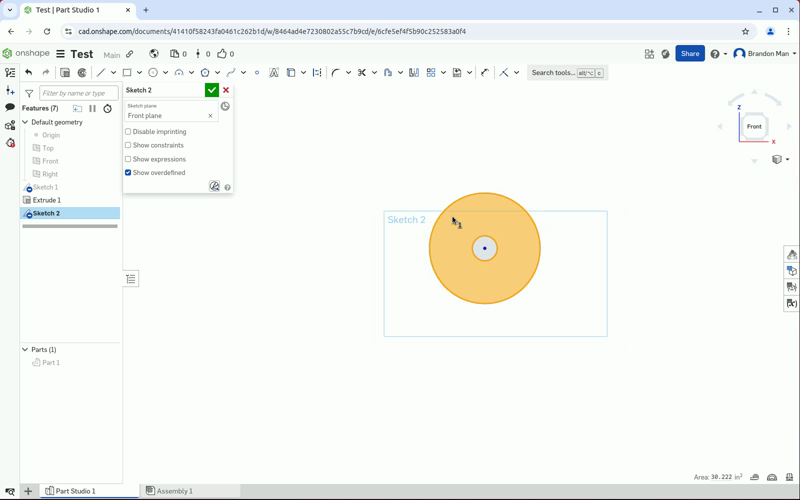
scroll(-6)
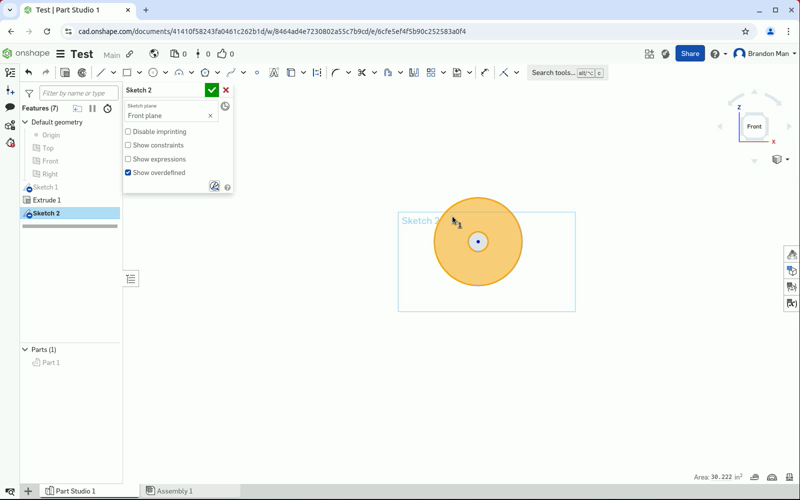
scroll(-6)
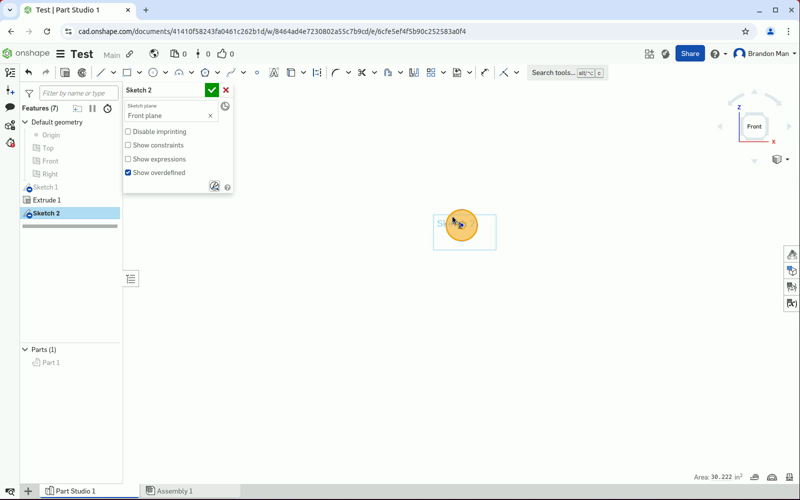
mouse_move(73, 352)
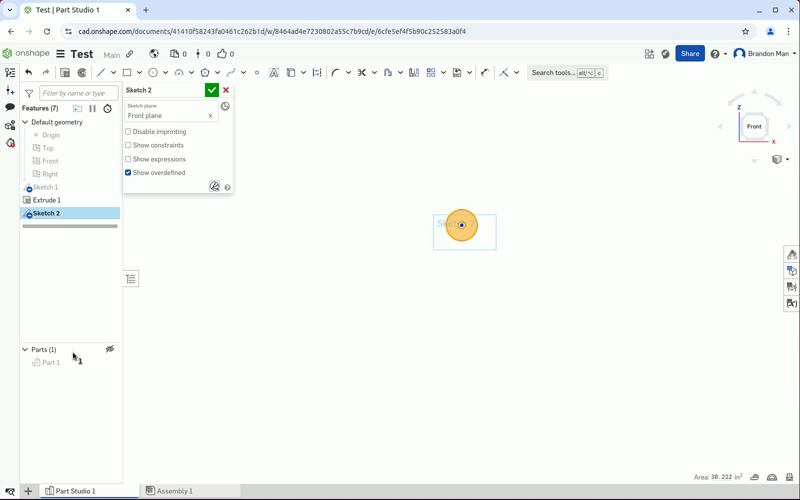
key(shift+y)
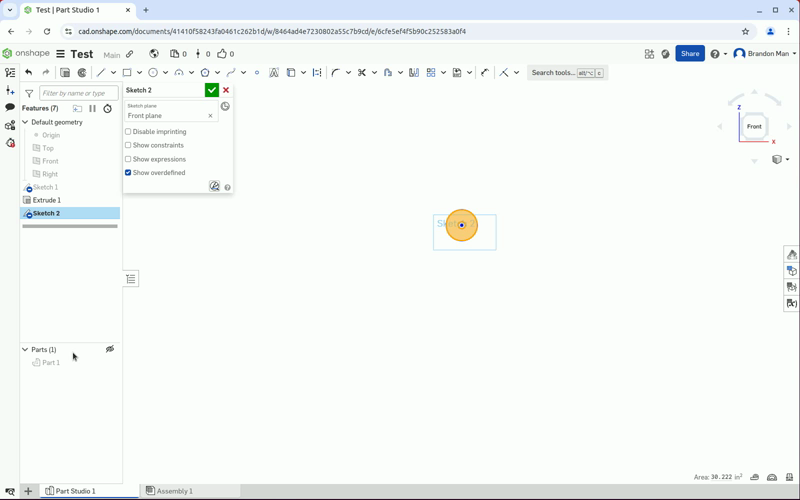
key(shift+e)
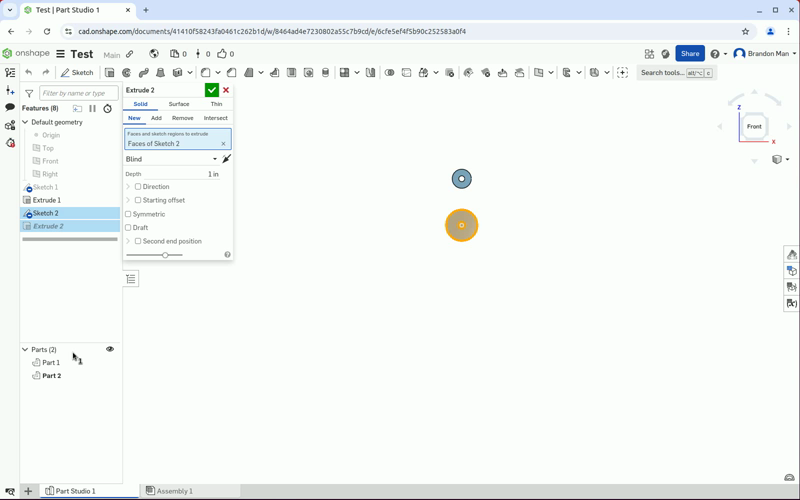
mouse_move(143, 106)
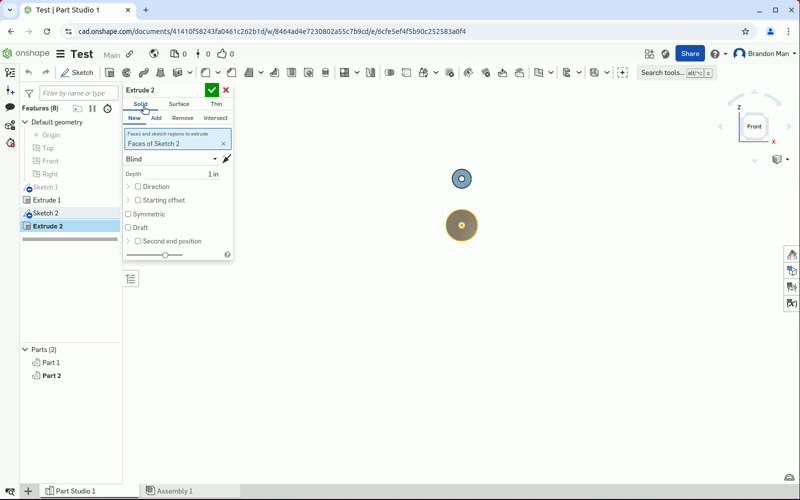
click(143, 106)
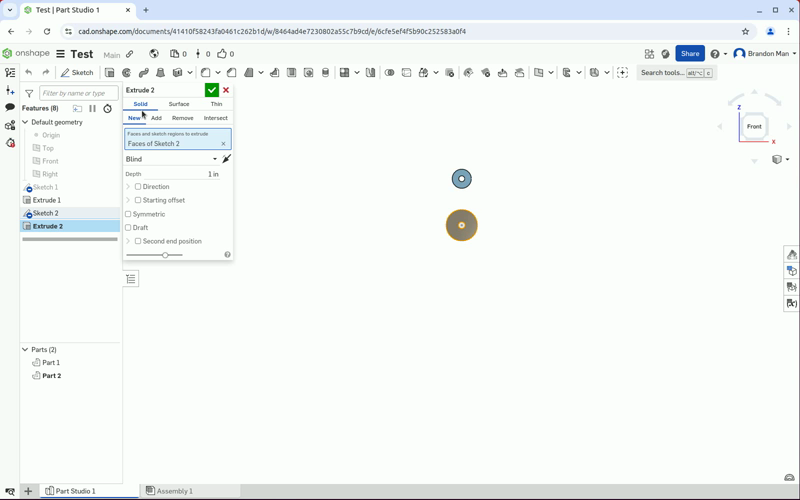
mouse_move(137, 120)
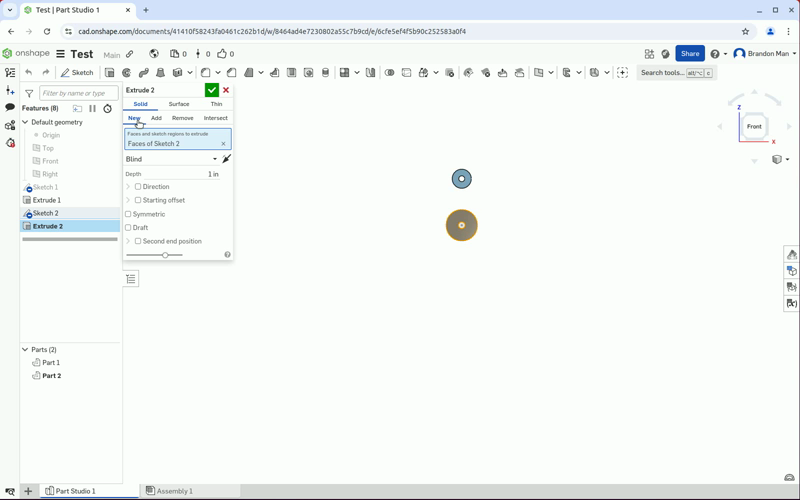
click(137, 120)
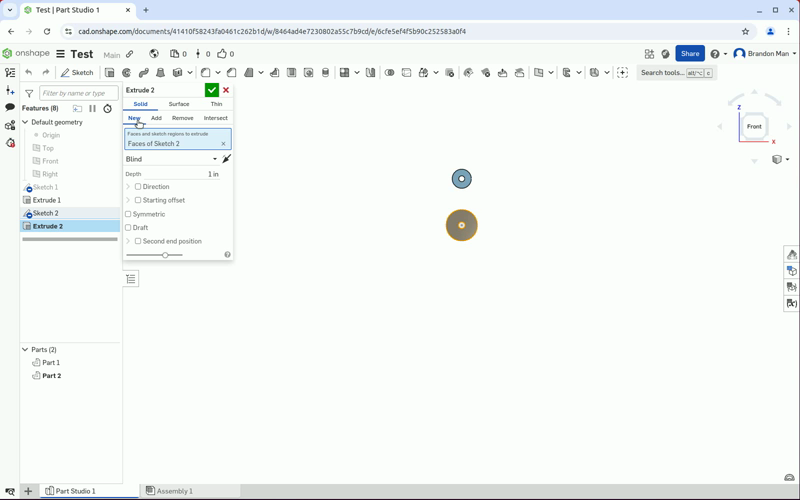
key(tab, 4)
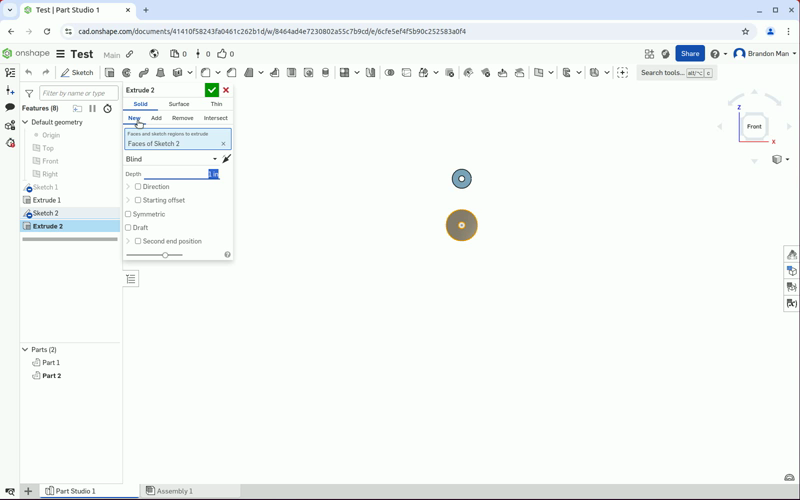
text(0.962)
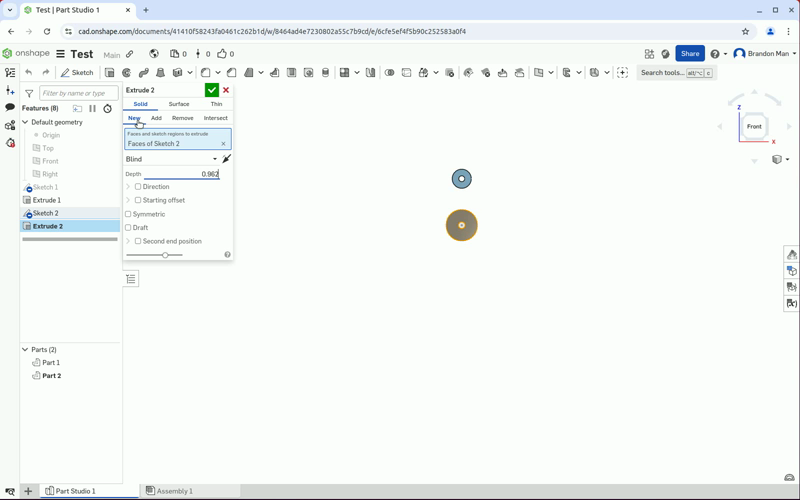
key(tab, 3)
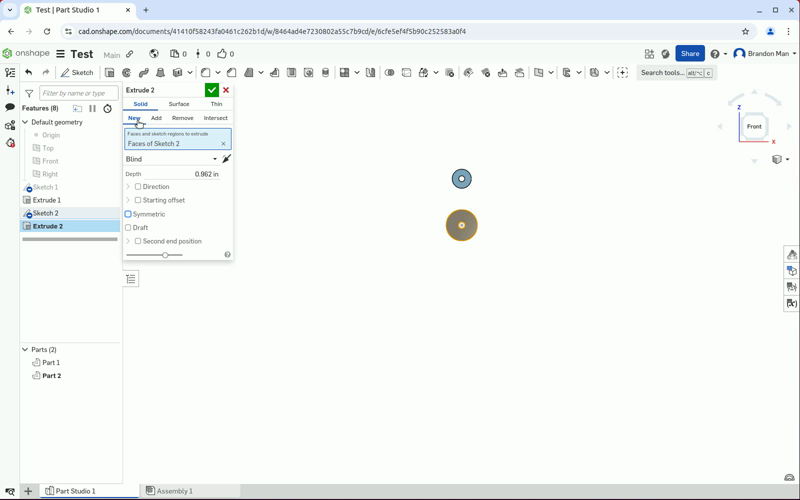
key(space)
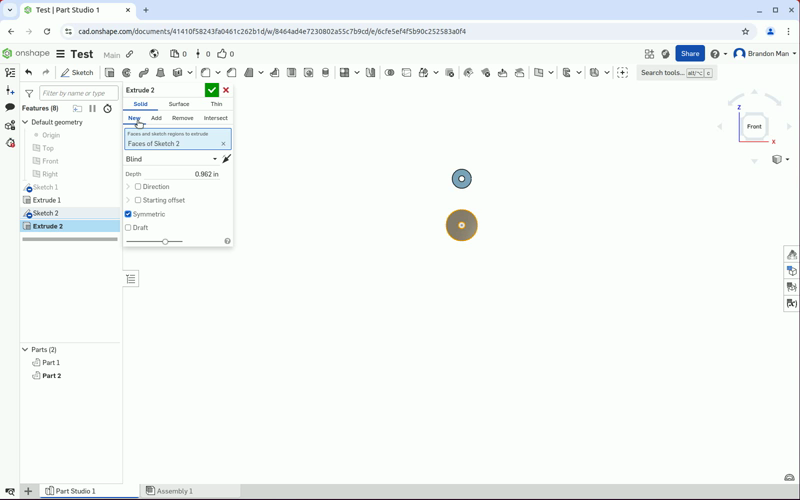
key(enter)
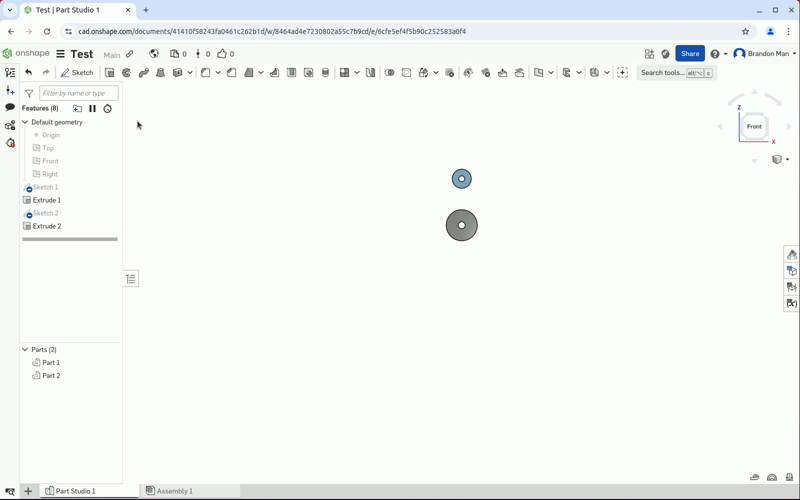
key(shift+h)
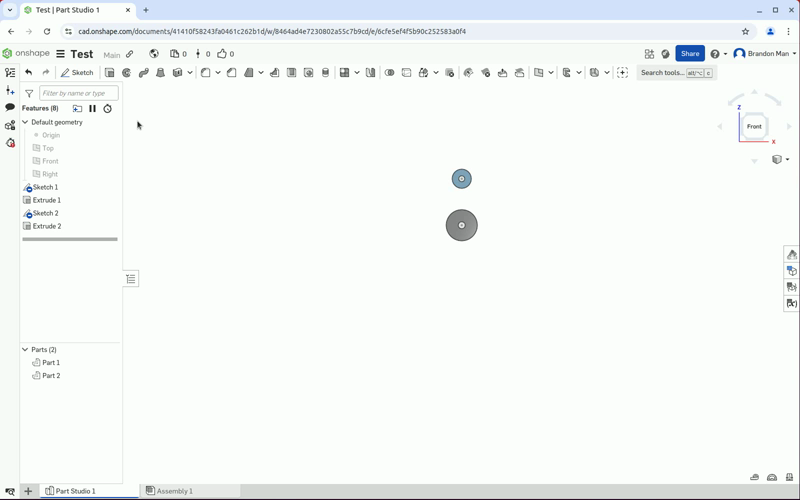
key(shift+h)
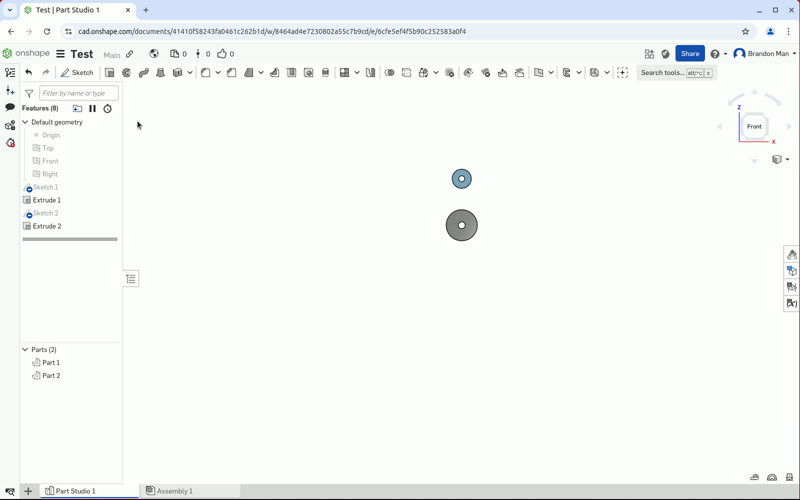
mouse_move(73, 189)
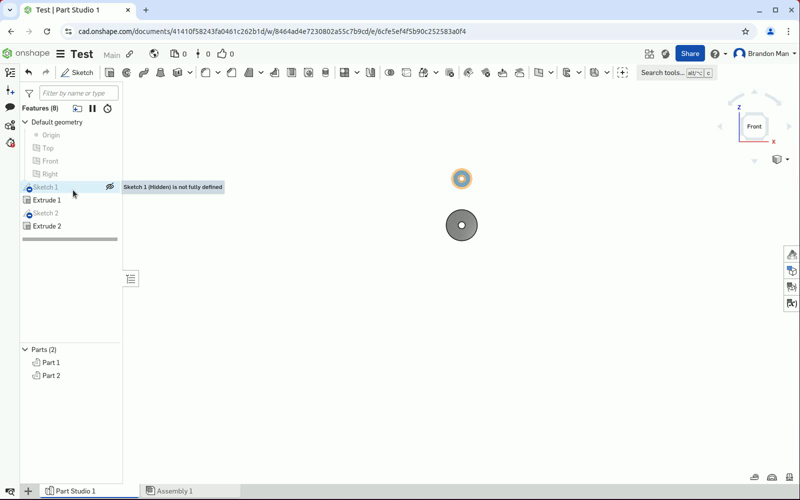
click(73, 189)
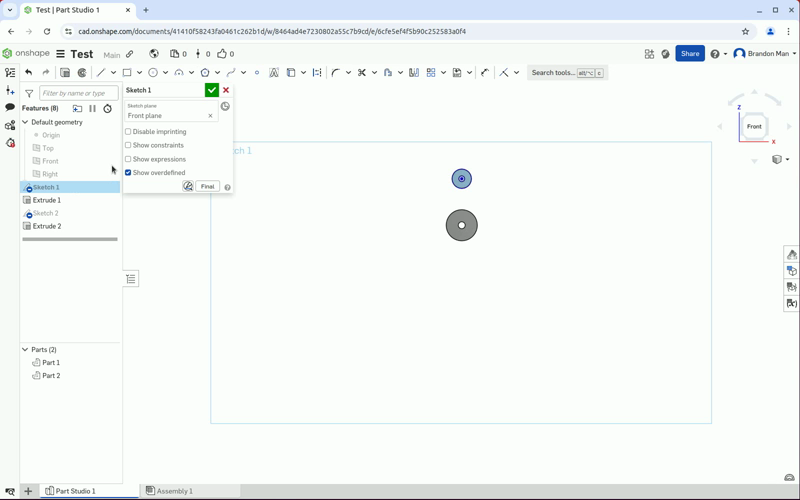
mouse_move(229, 92)
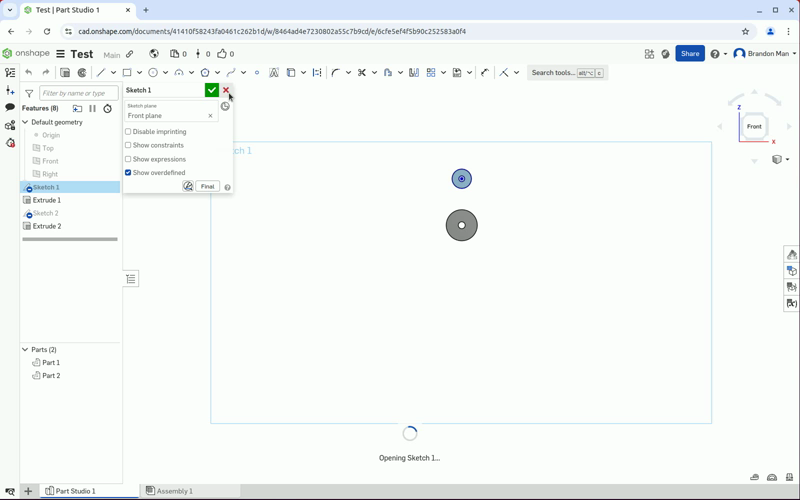
click(229, 92)
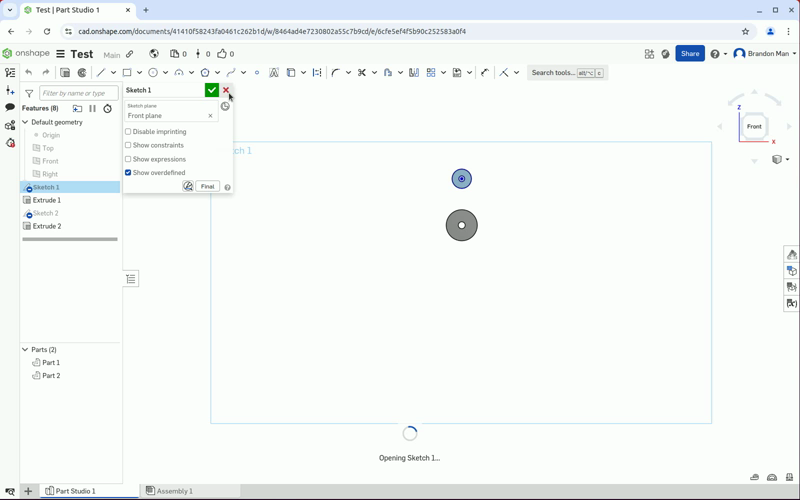
key(shift+s)
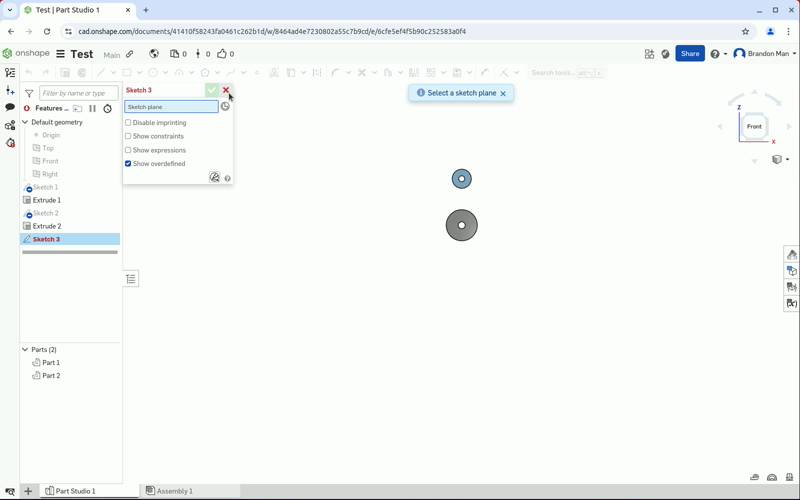
mouse_move(73, 163)
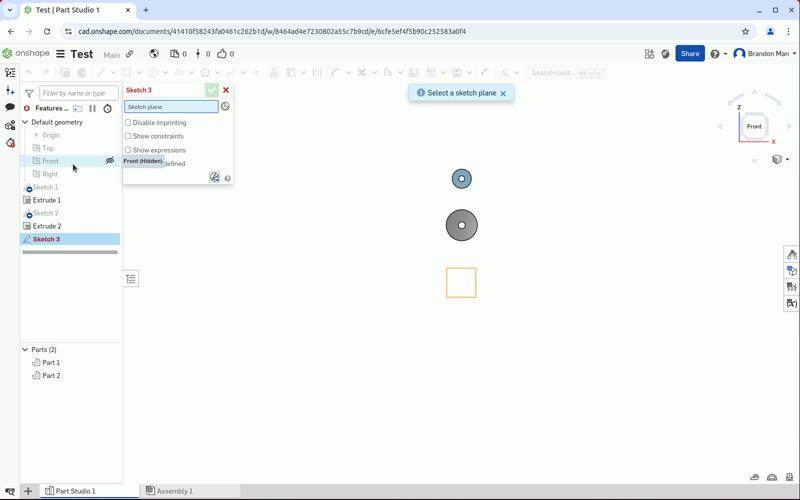
click(73, 163)
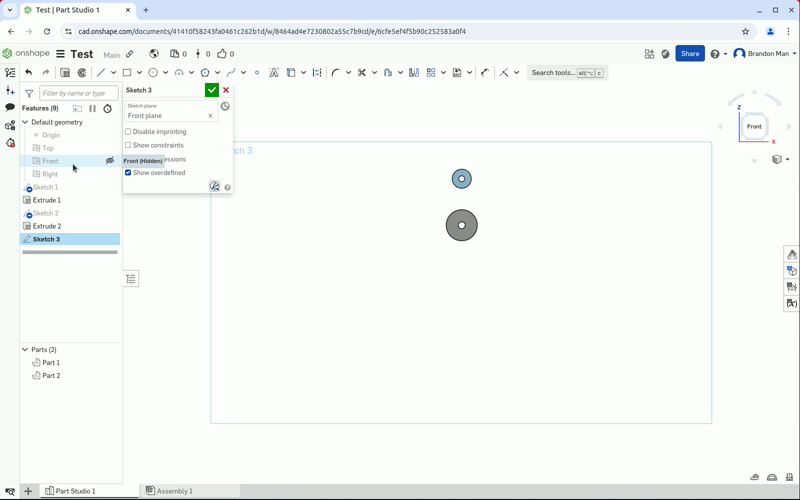
mouse_move(73, 352)
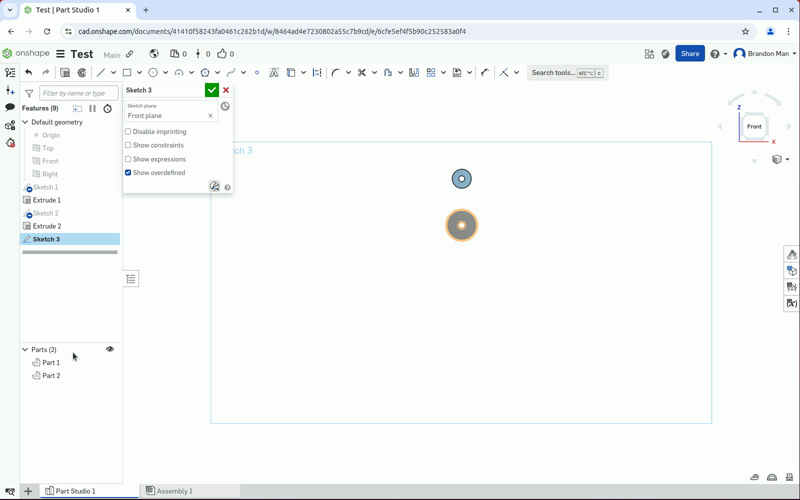
key(y)
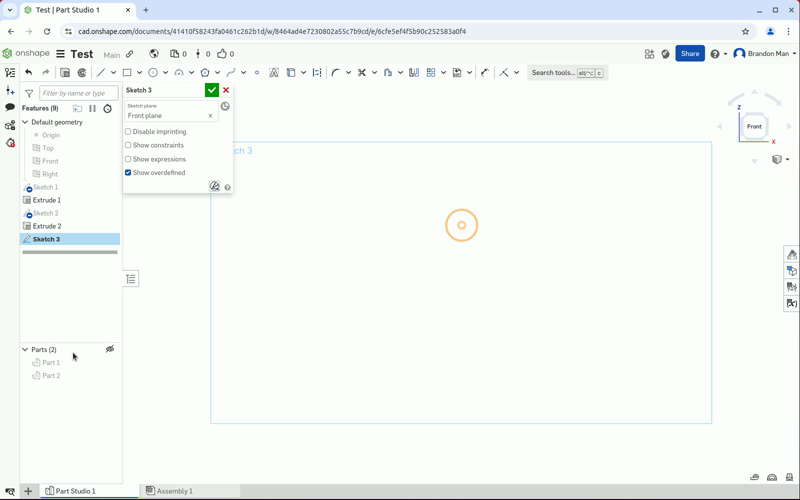
key(c)
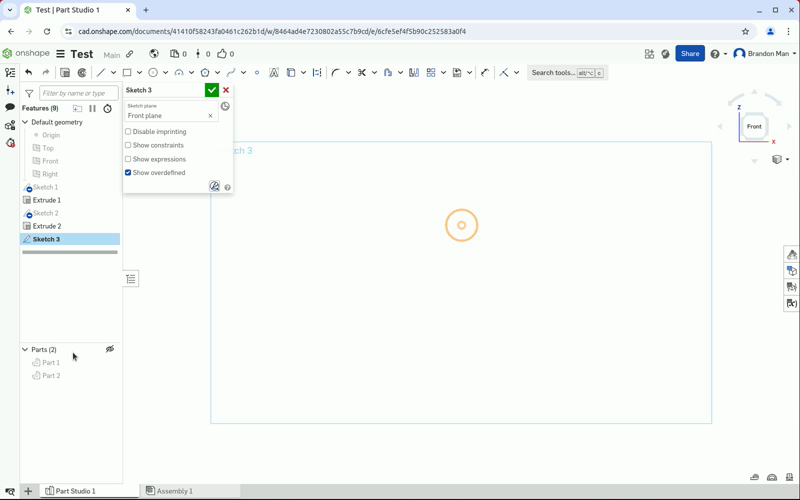
key_down(shift)
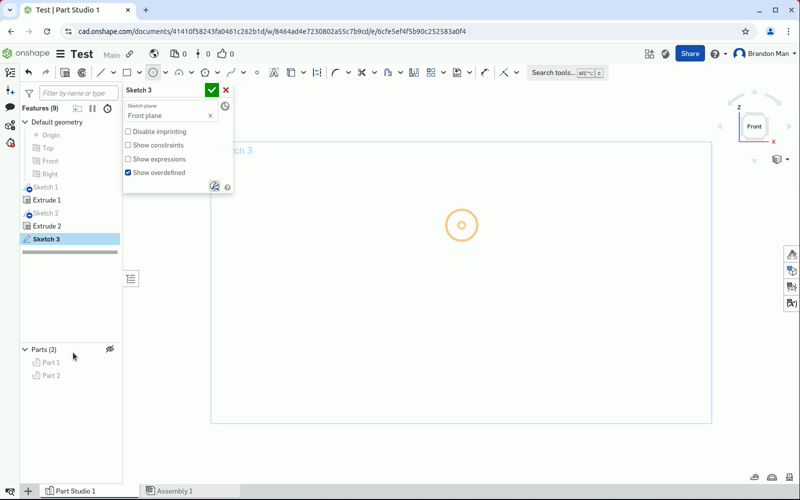
mouse_move(461, 282)
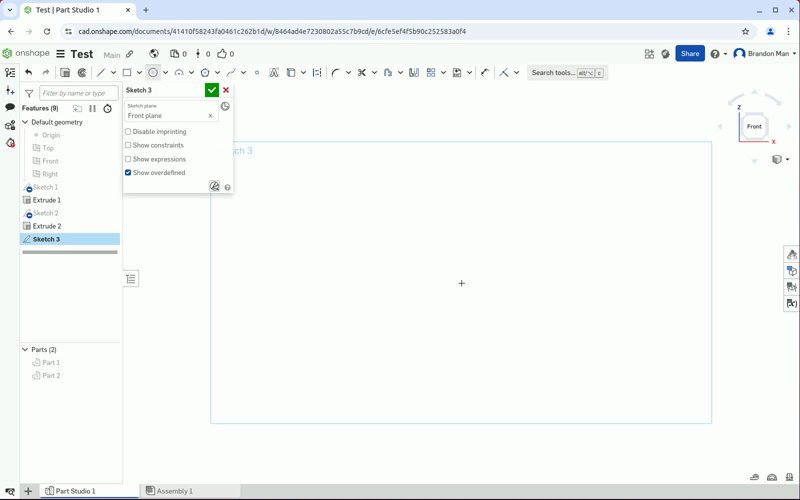
click(461, 282)
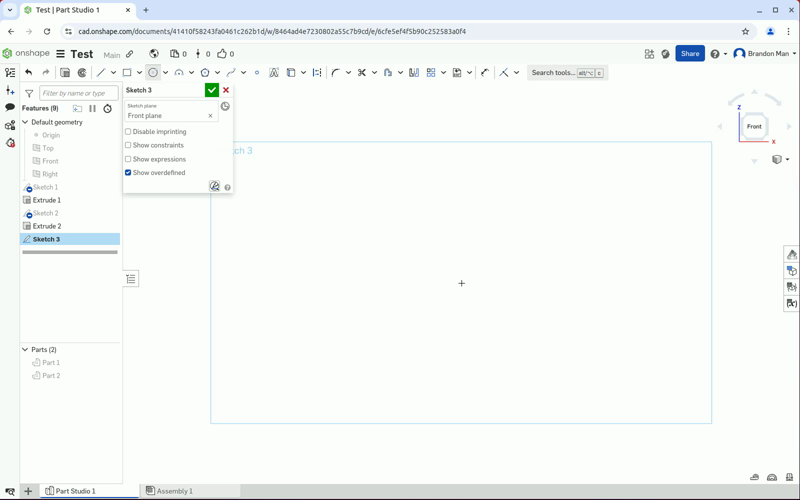
key_up(shift)
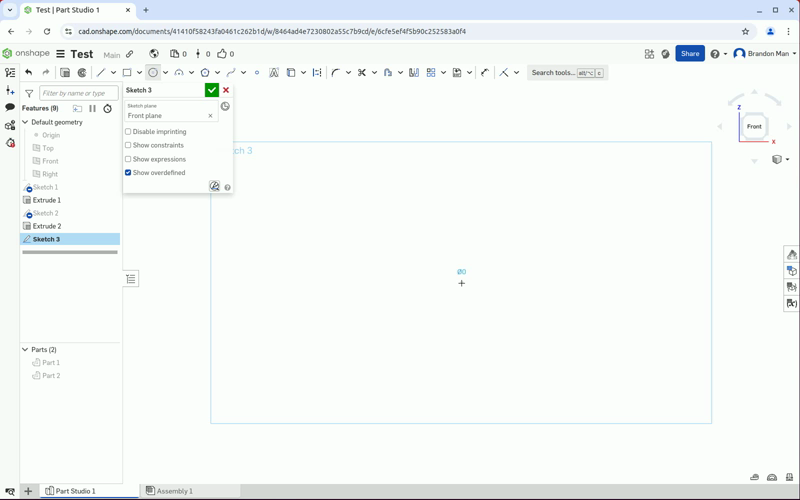
mouse_move(471, 282)
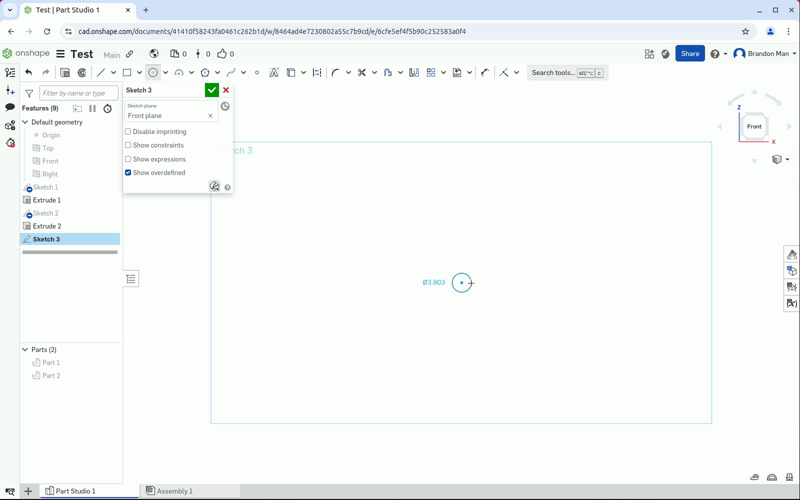
click(471, 282)
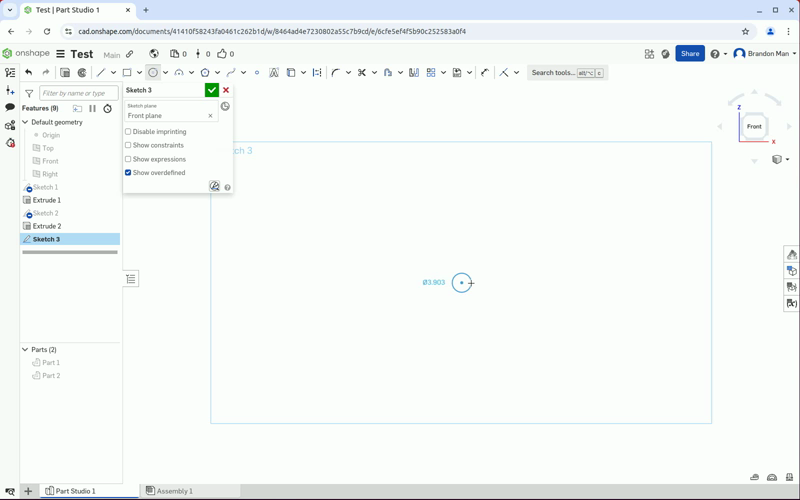
key(esc)
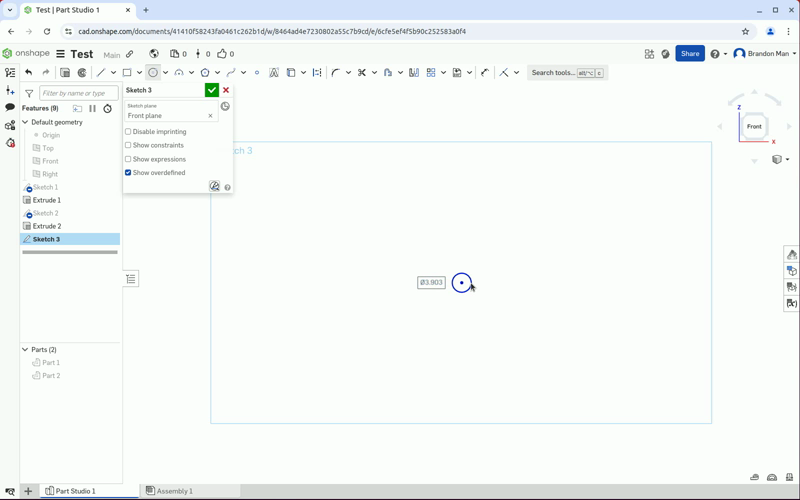
key(c)
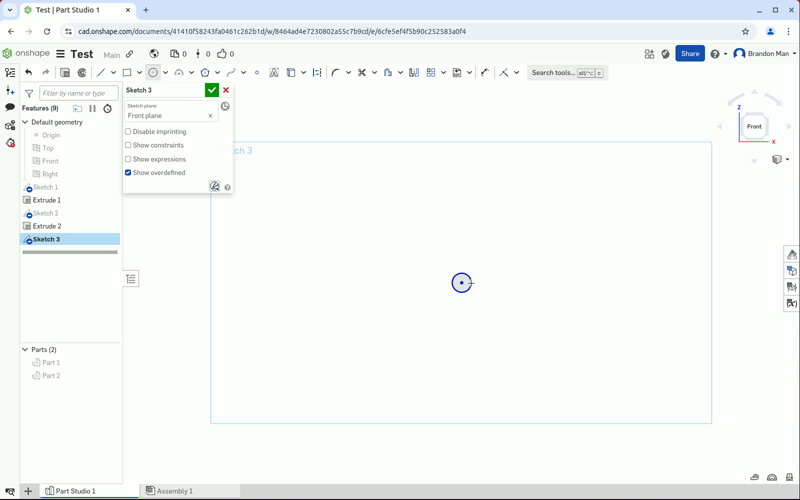
key_down(shift)
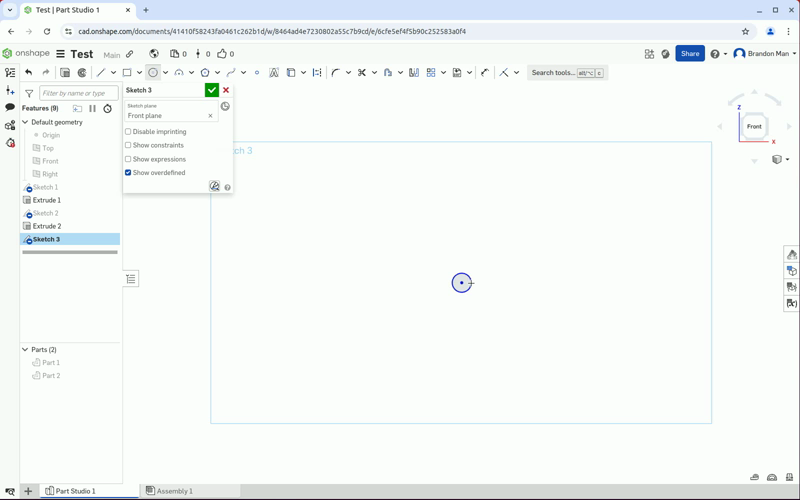
mouse_move(461, 282)
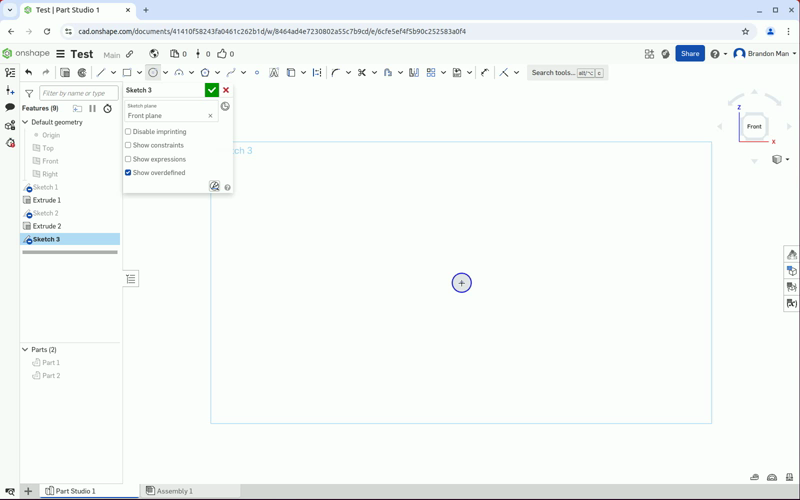
click(461, 282)
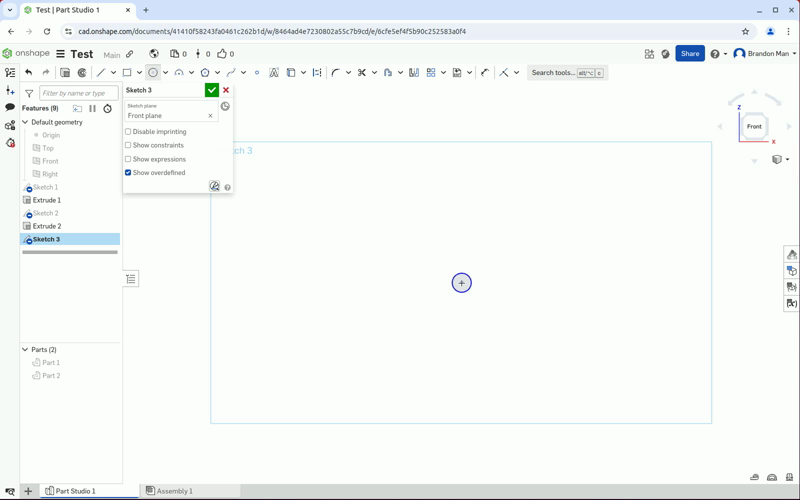
key_up(shift)
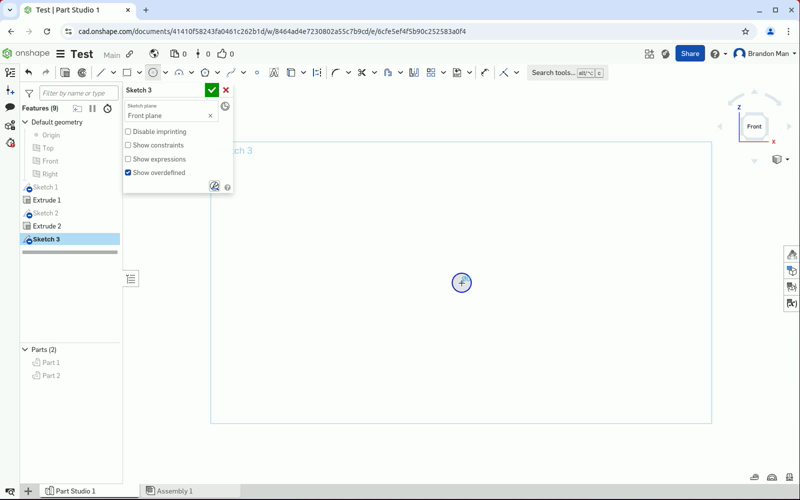
mouse_move(464, 282)
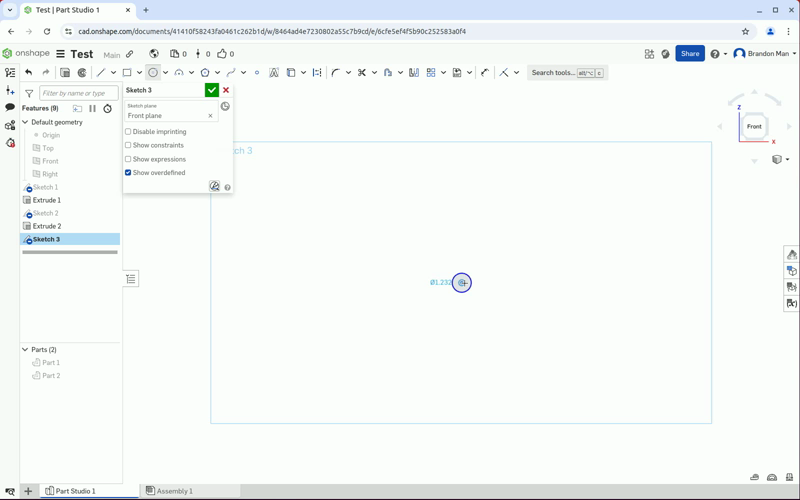
scroll(6)
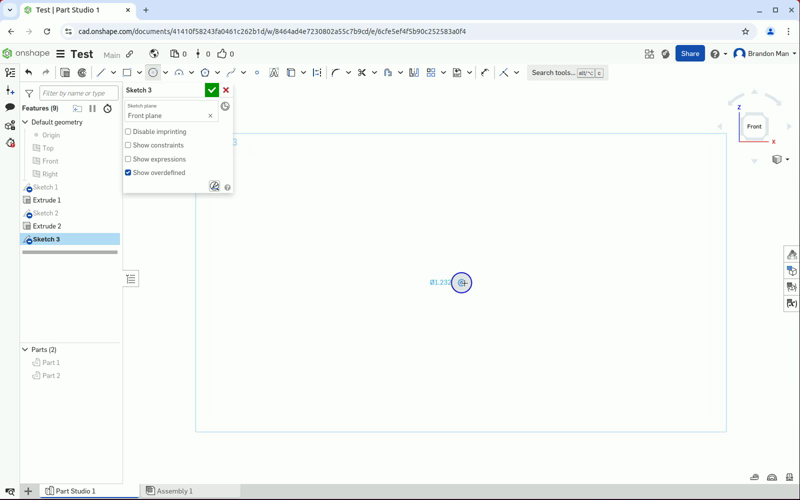
scroll(6)
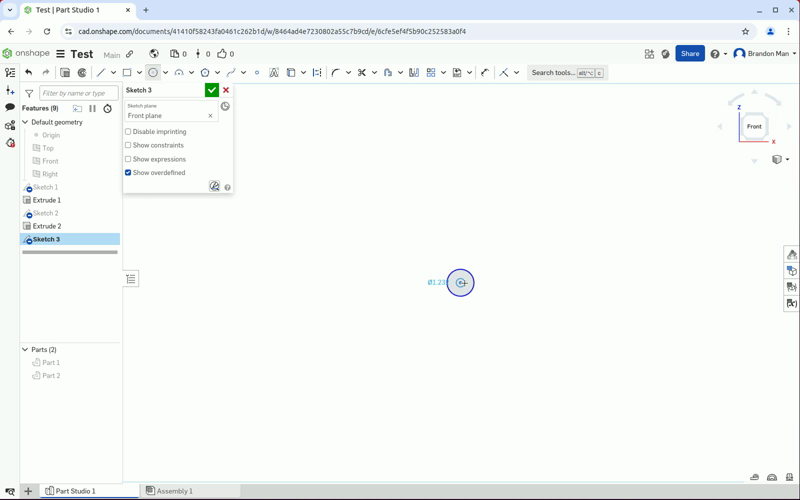
scroll(6)
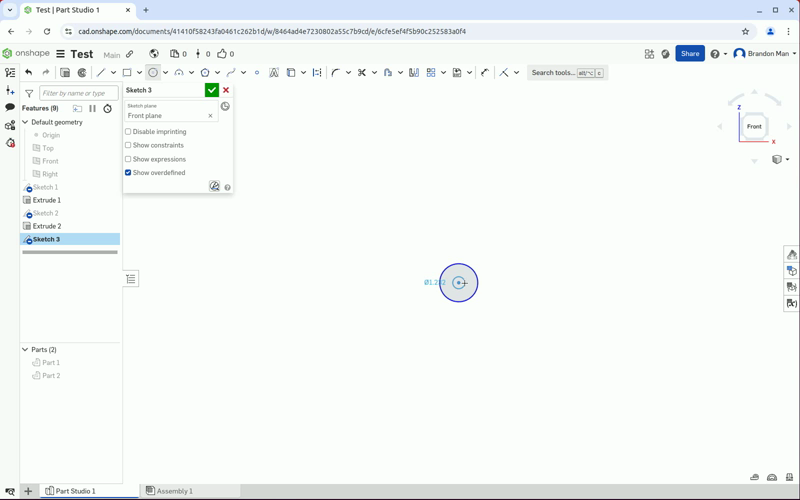
scroll(6)
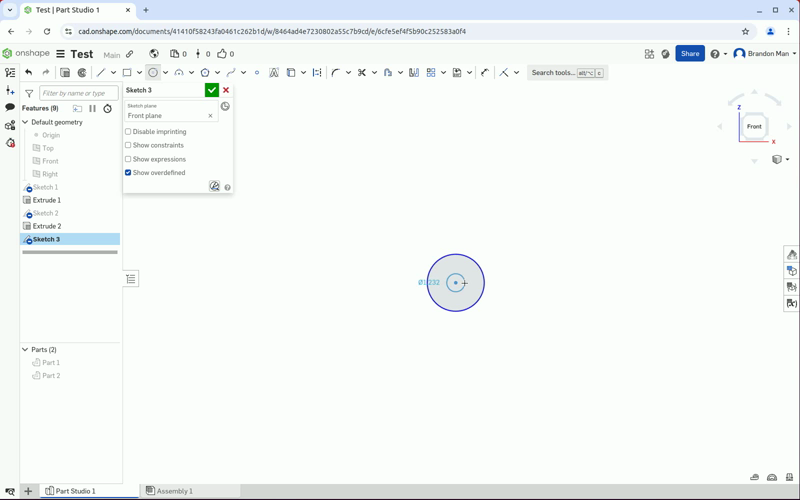
scroll(6)
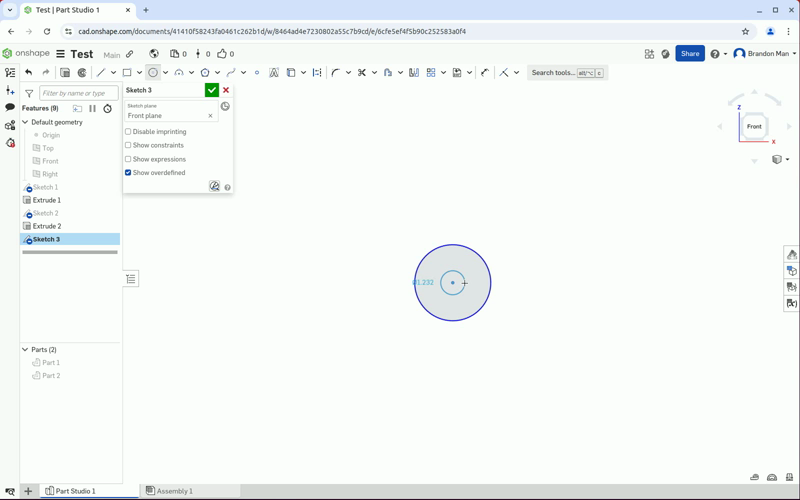
scroll(6)
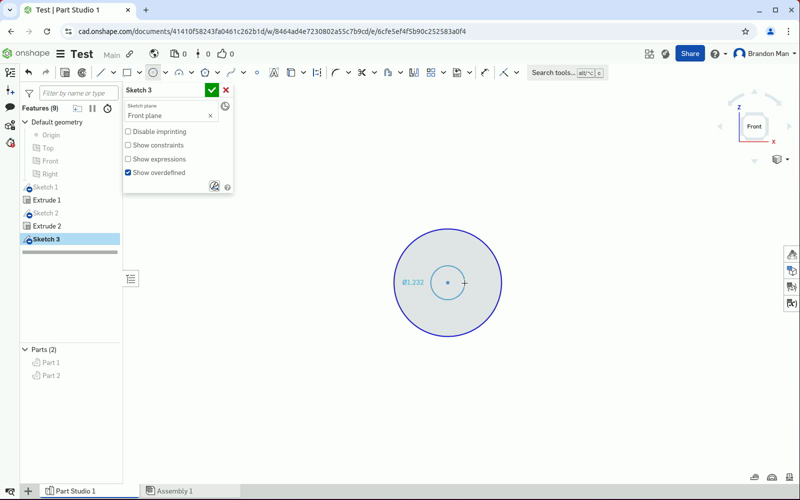
scroll(6)
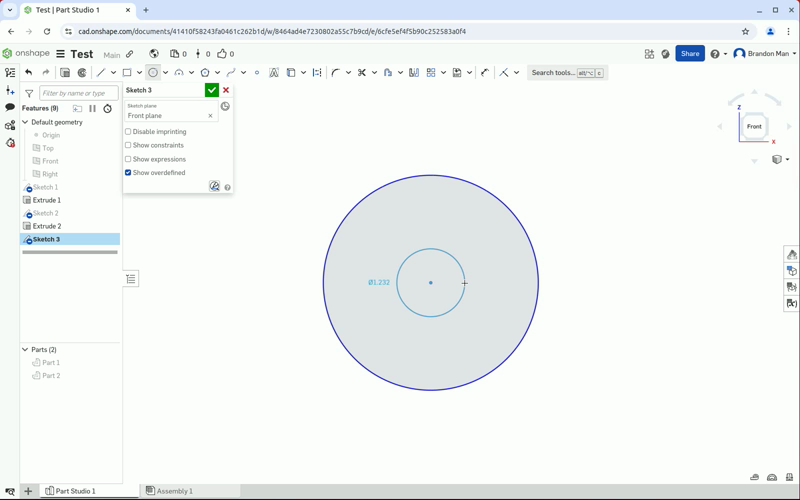
click(464, 282)
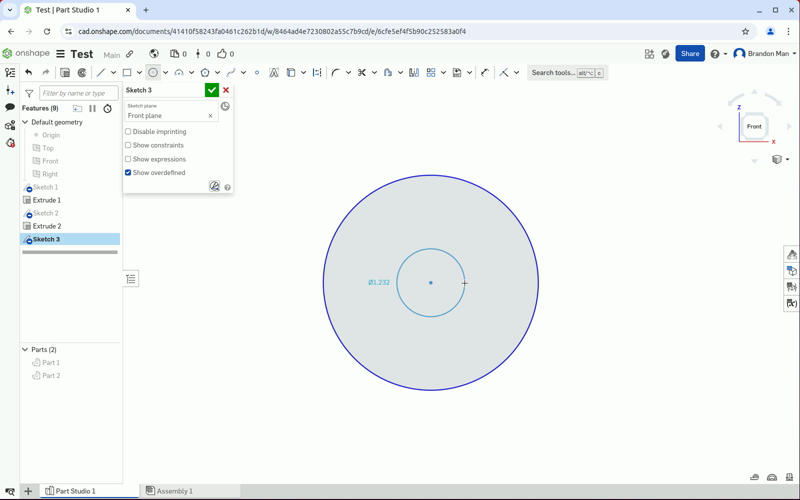
scroll(-6)
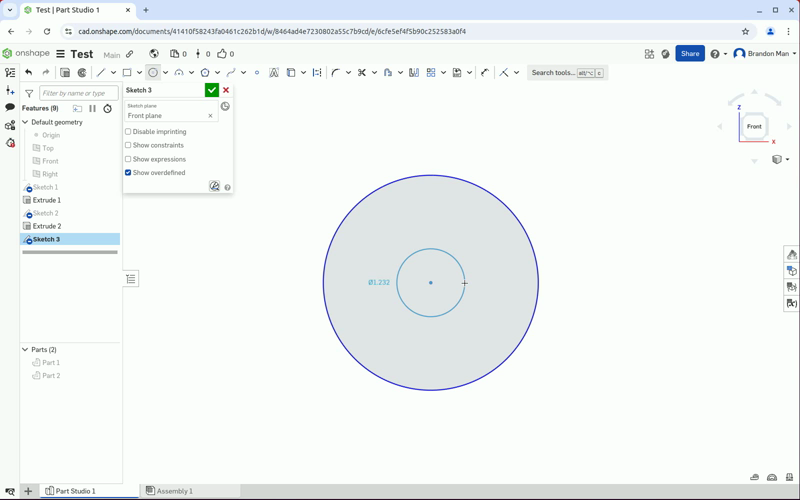
scroll(-6)
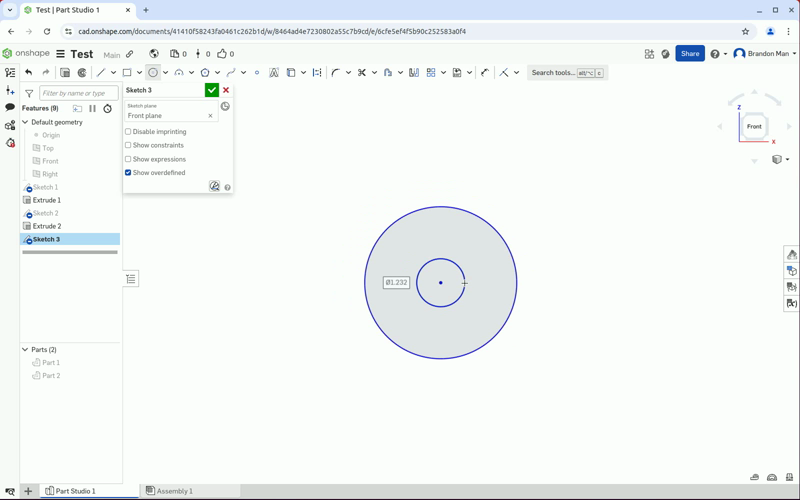
scroll(-6)
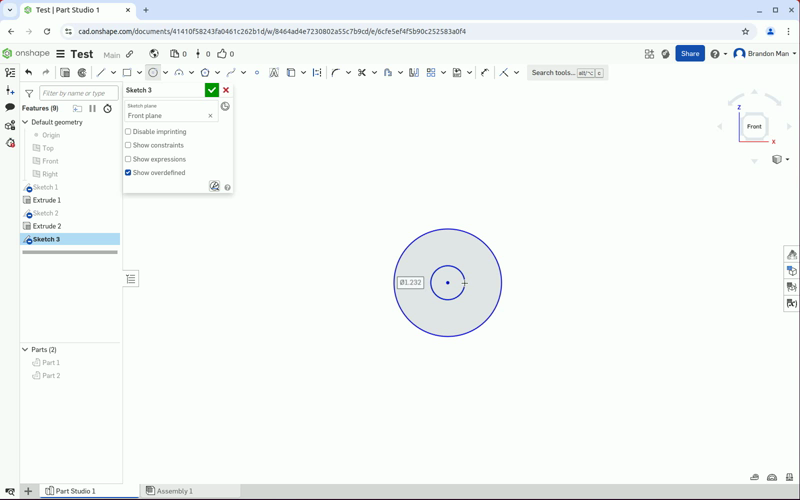
scroll(-6)
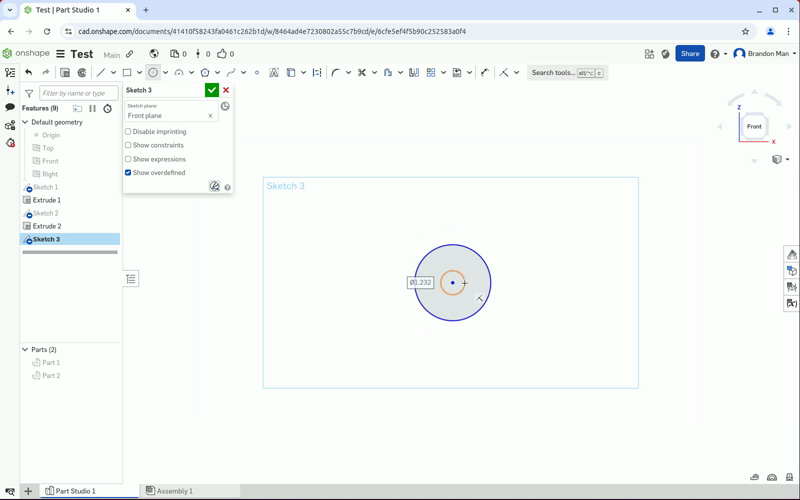
scroll(-6)
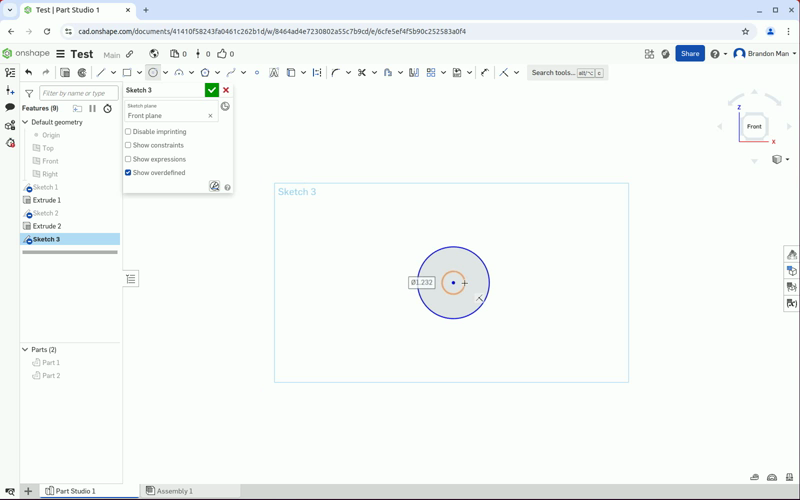
scroll(-6)
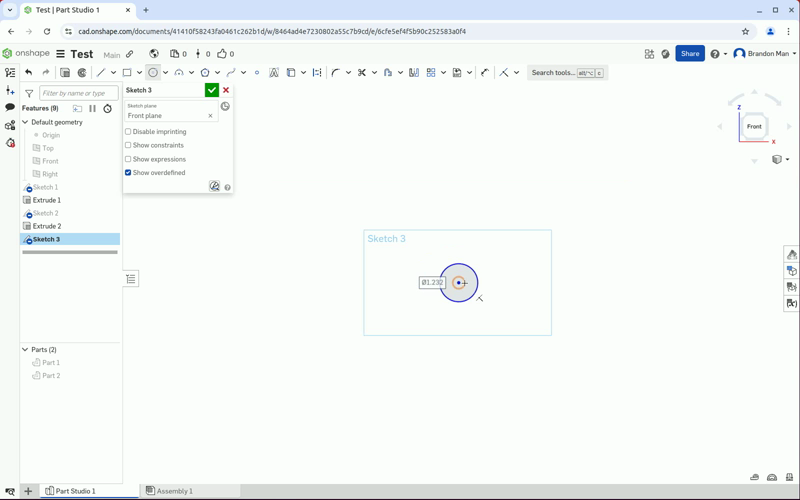
scroll(-6)
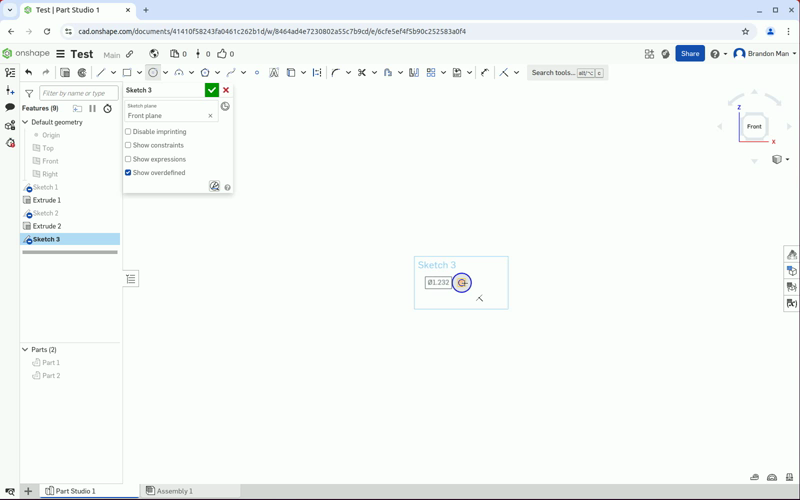
key(esc)
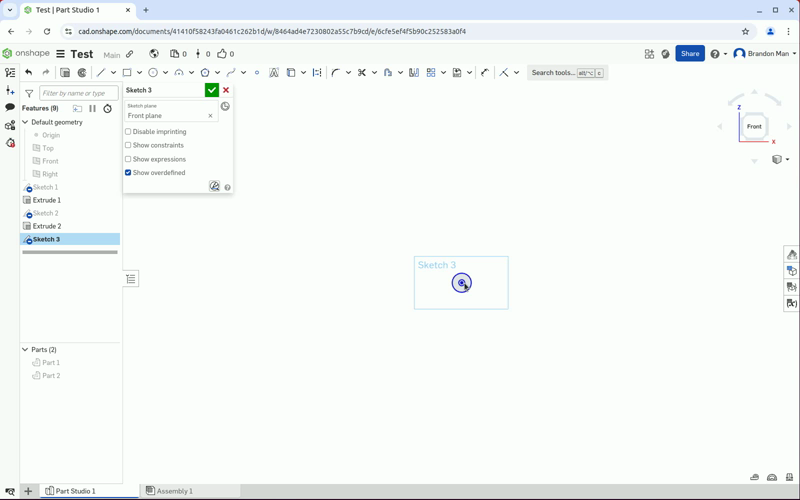
mouse_move(459, 286)
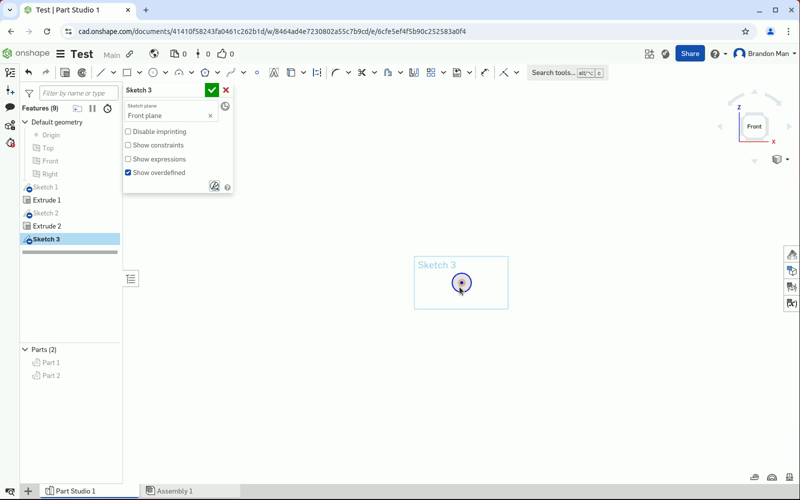
scroll(6)
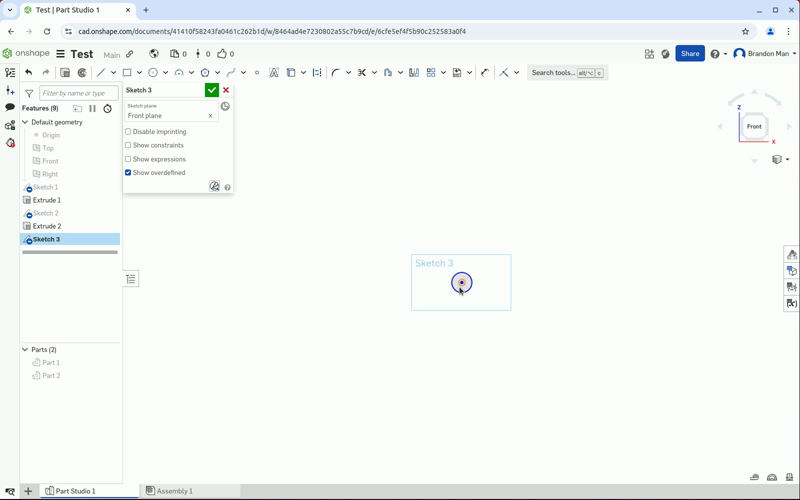
scroll(6)
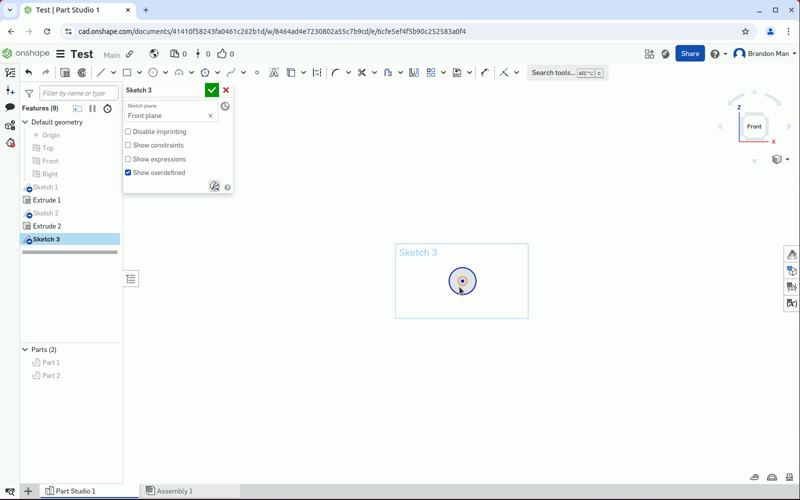
scroll(6)
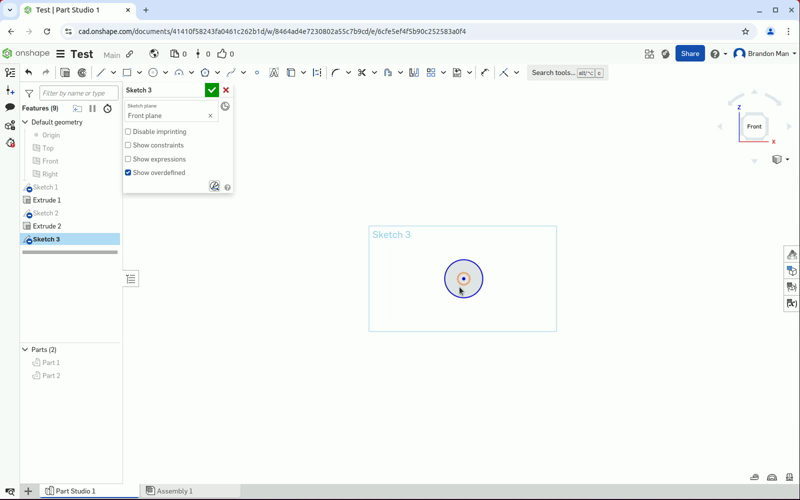
scroll(6)
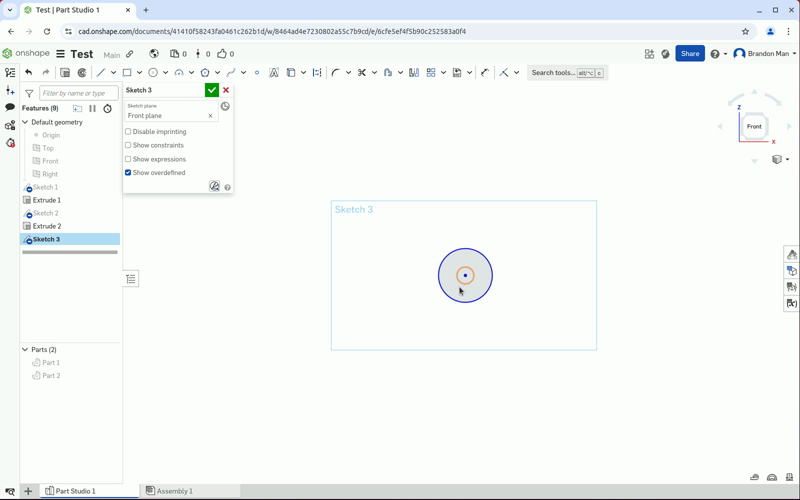
scroll(6)
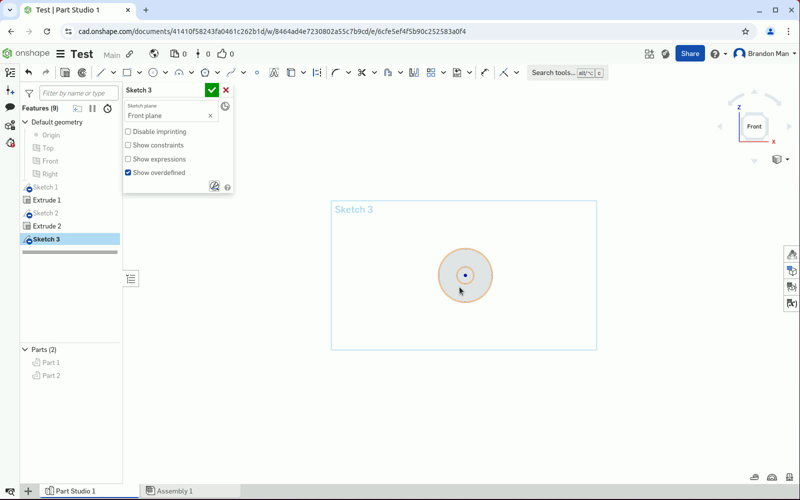
scroll(6)
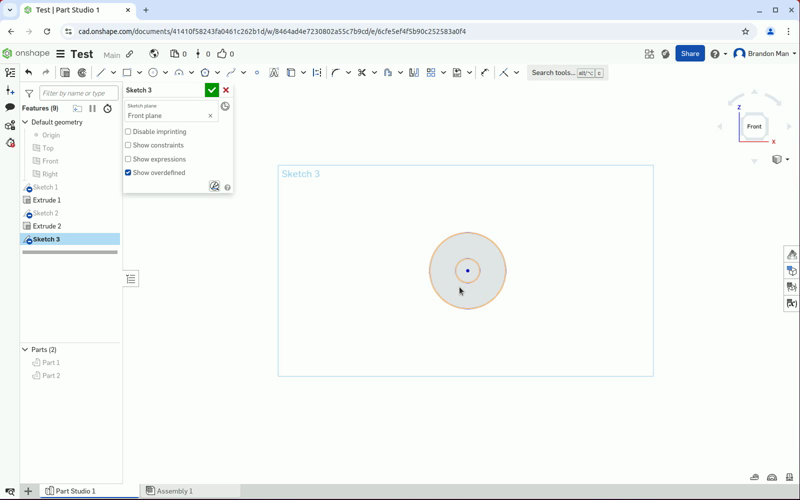
scroll(6)
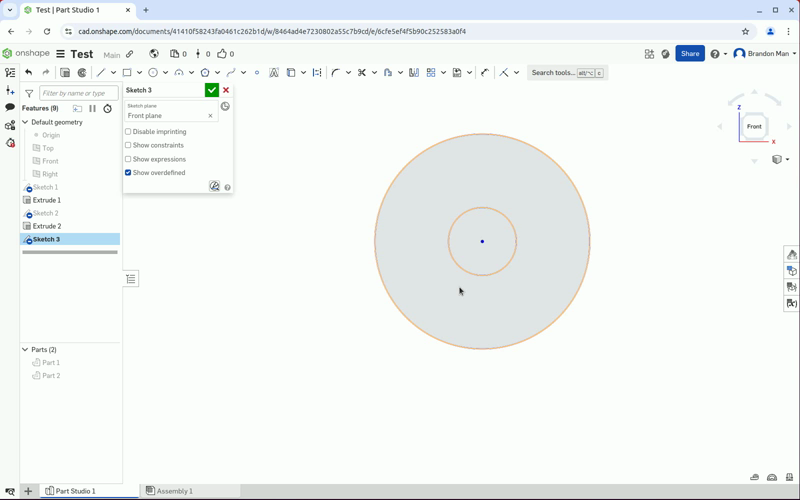
click(459, 286)
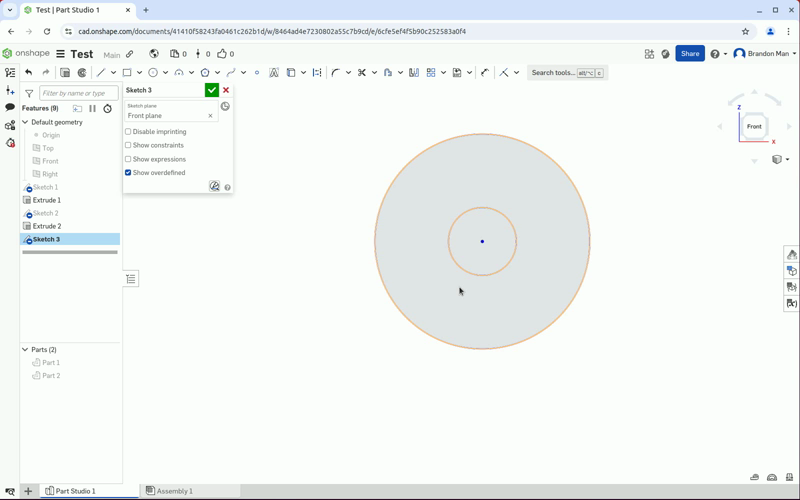
scroll(-6)
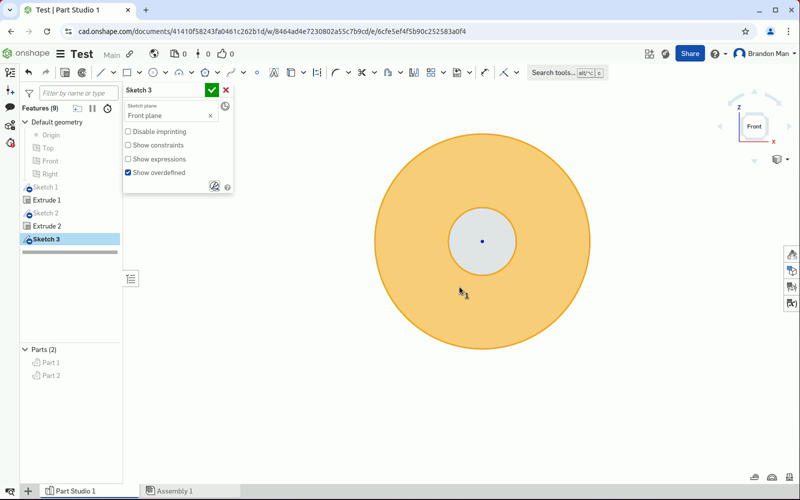
scroll(-6)
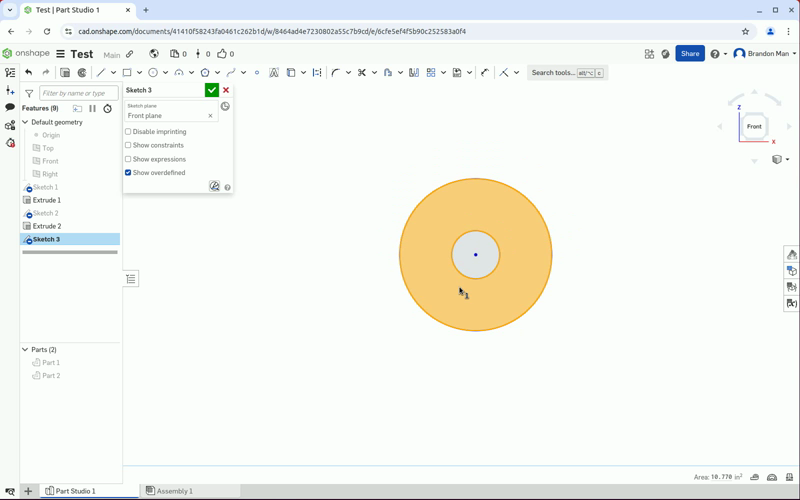
scroll(-6)
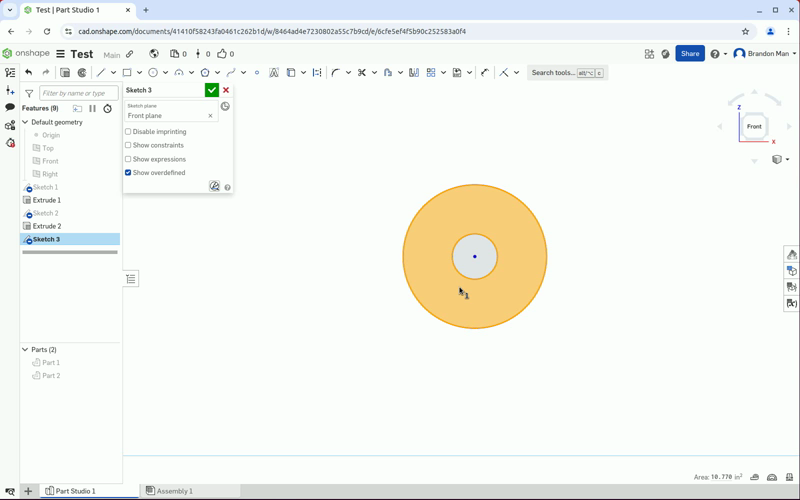
scroll(-6)
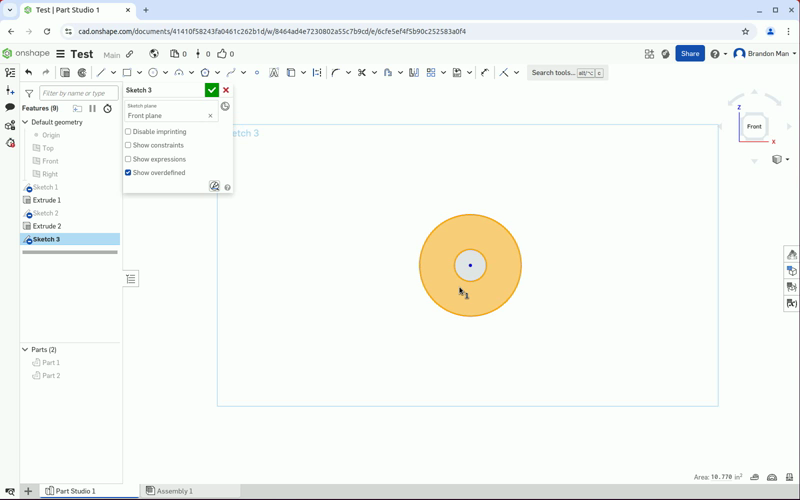
scroll(-6)
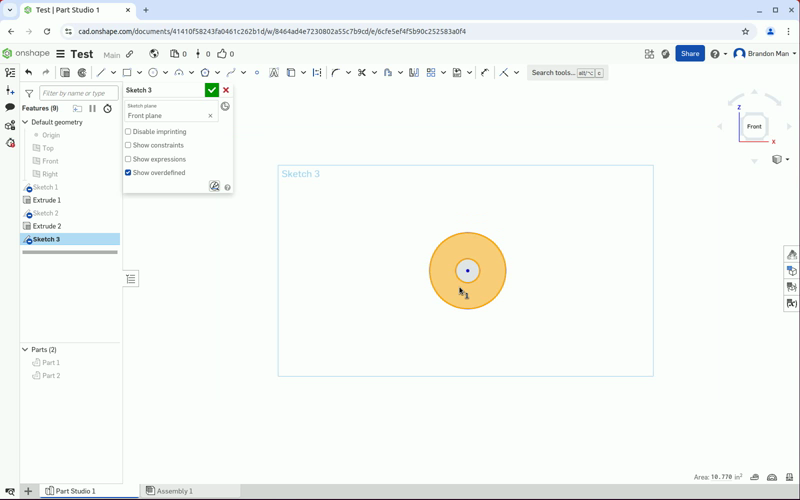
scroll(-6)
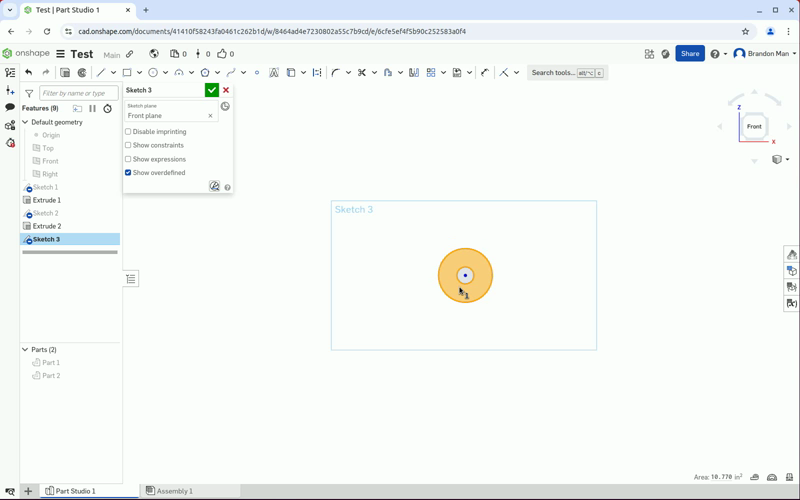
scroll(-6)
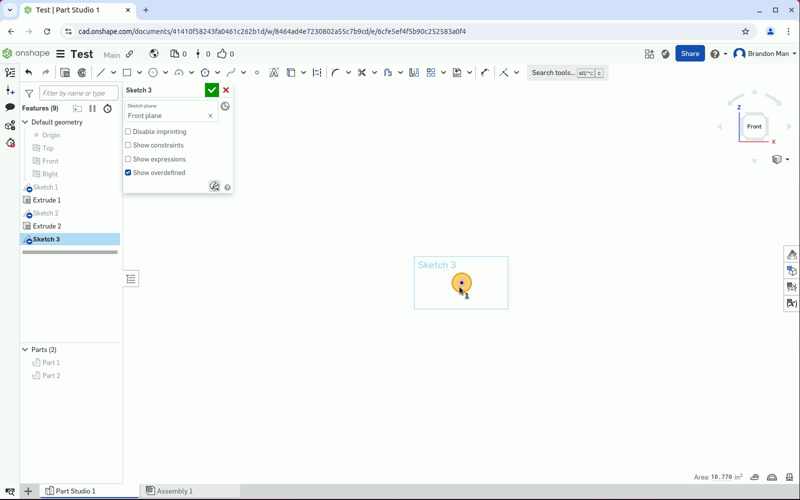
mouse_move(73, 352)
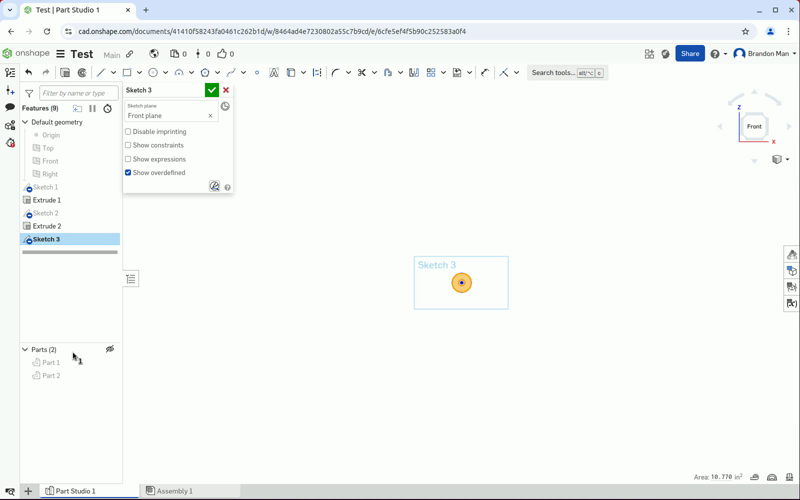
key(shift+y)
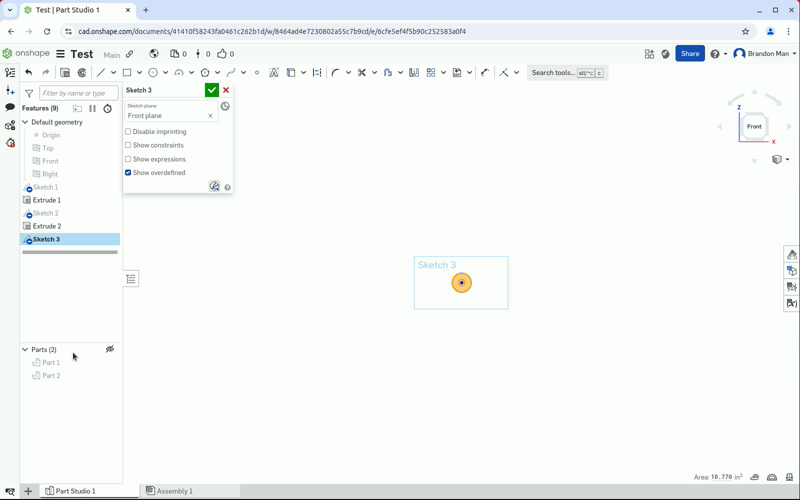
key(shift+e)
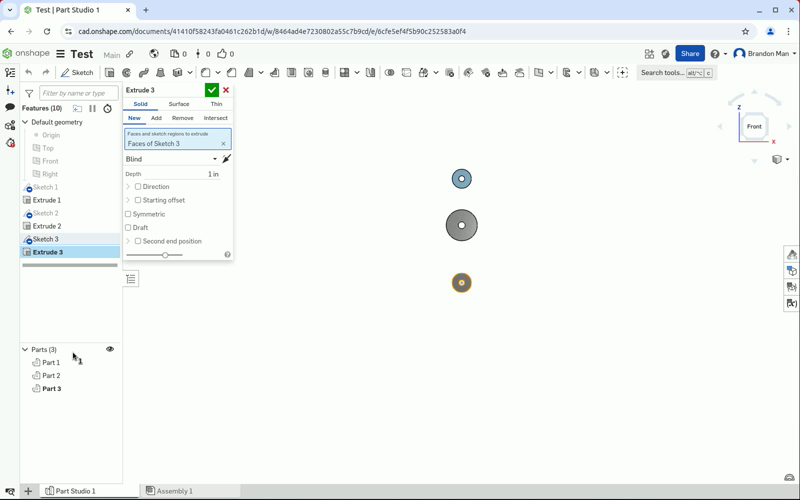
mouse_move(143, 106)
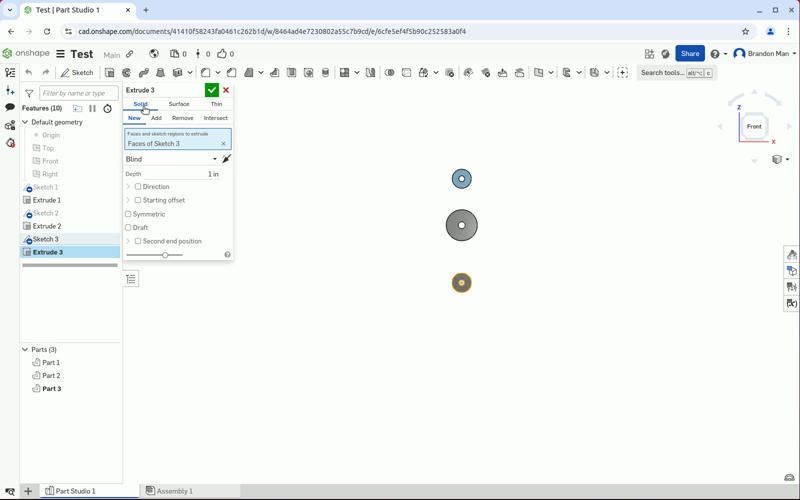
click(143, 106)
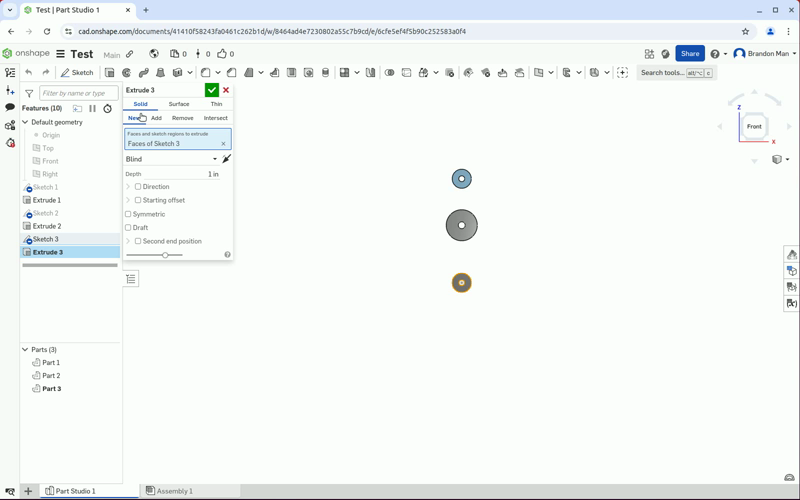
mouse_move(137, 120)
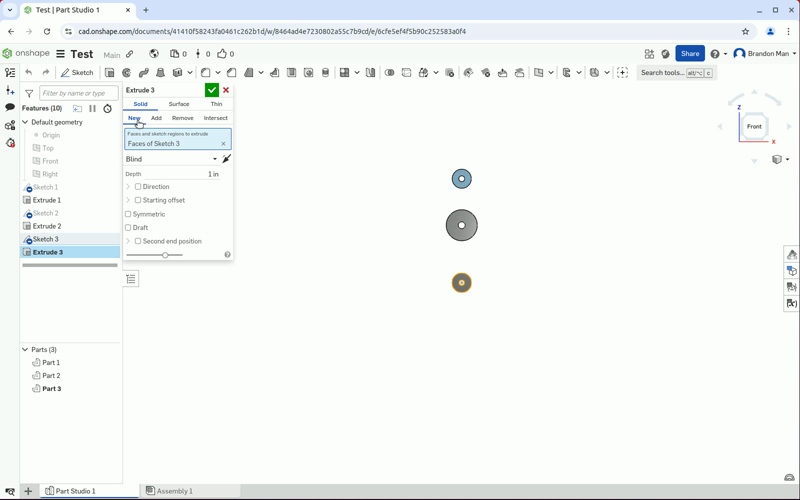
click(137, 120)
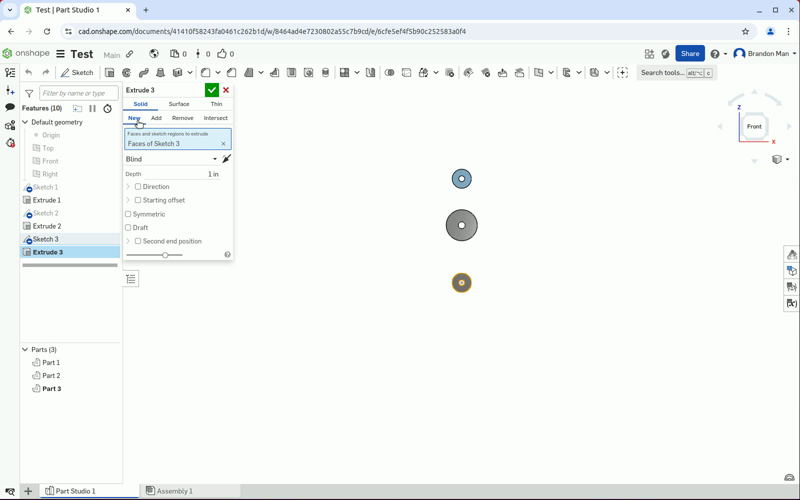
key(tab, 4)
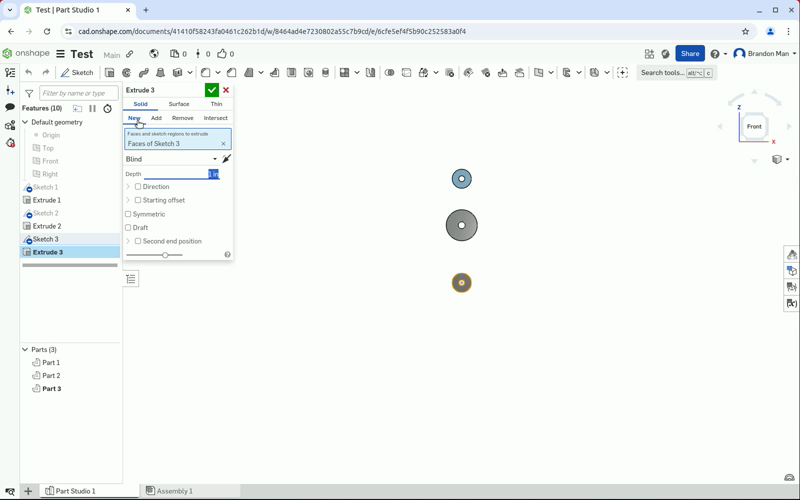
text(0.962)
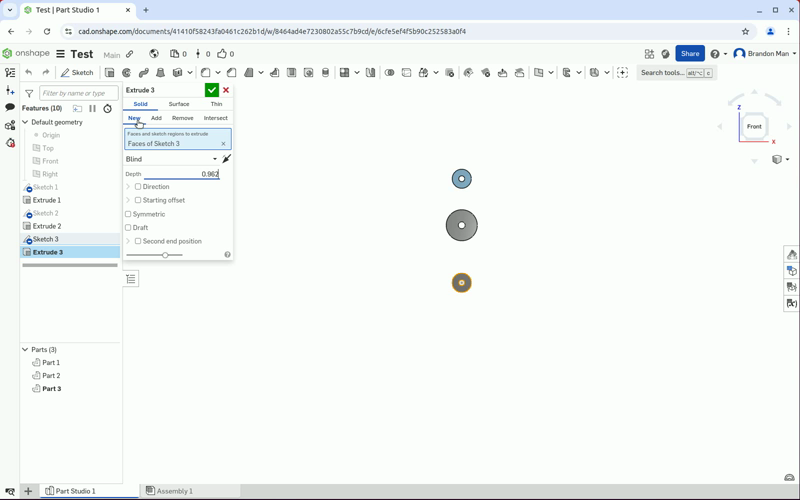
key(tab, 3)
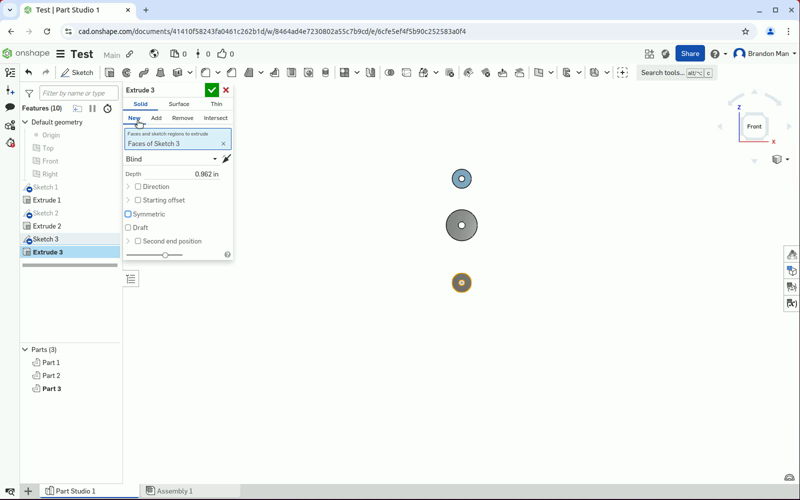
key(space)
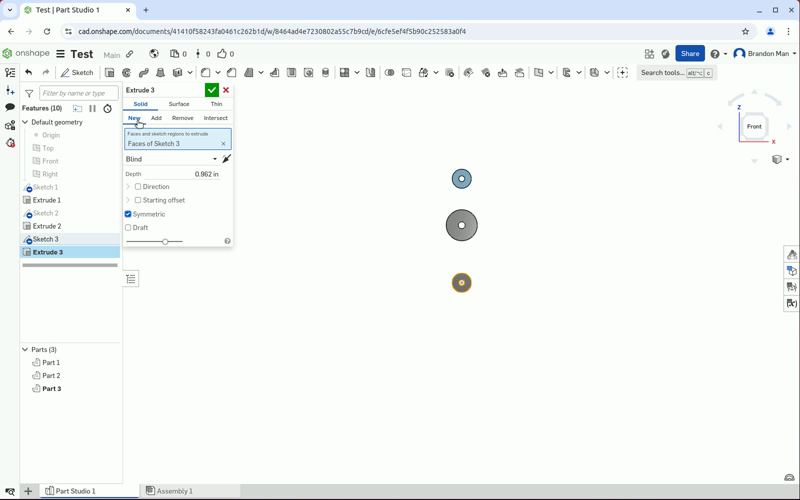
key(enter)
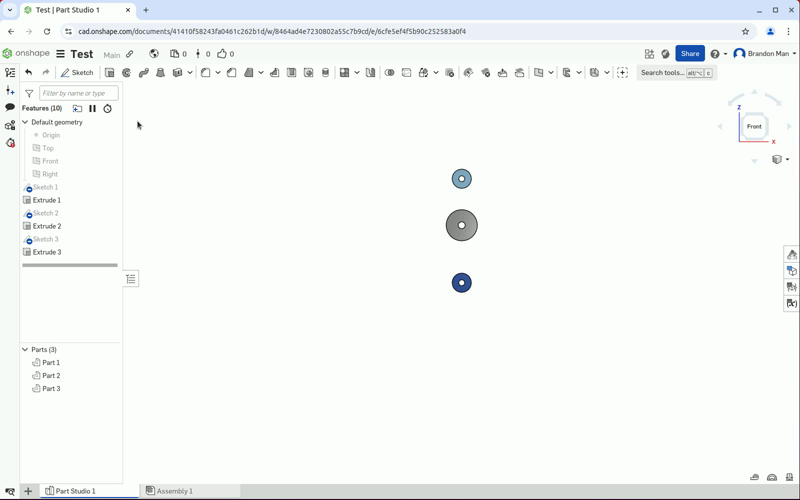
key(shift+h)
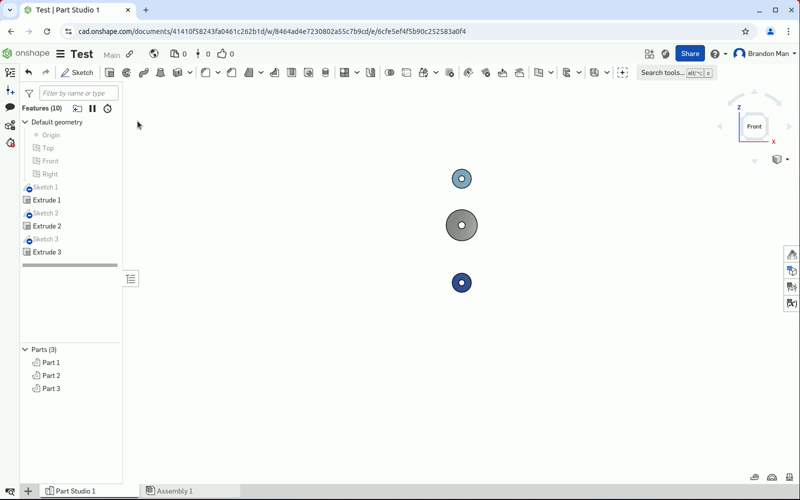
key(shift+h)
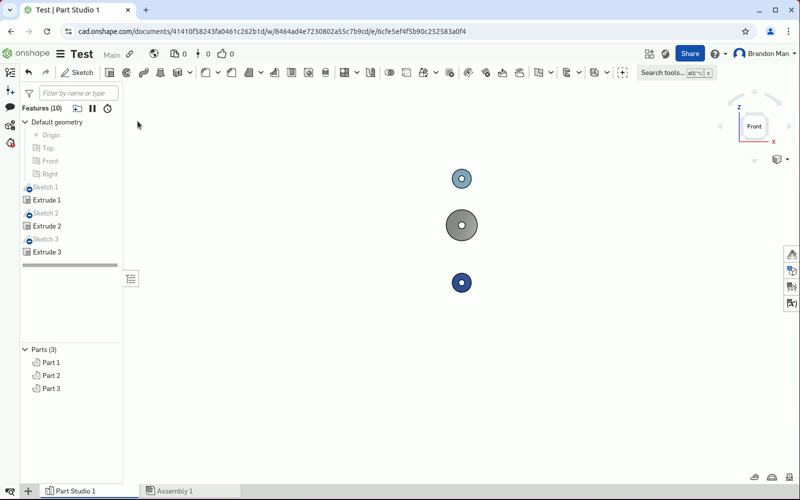
mouse_move(73, 189)
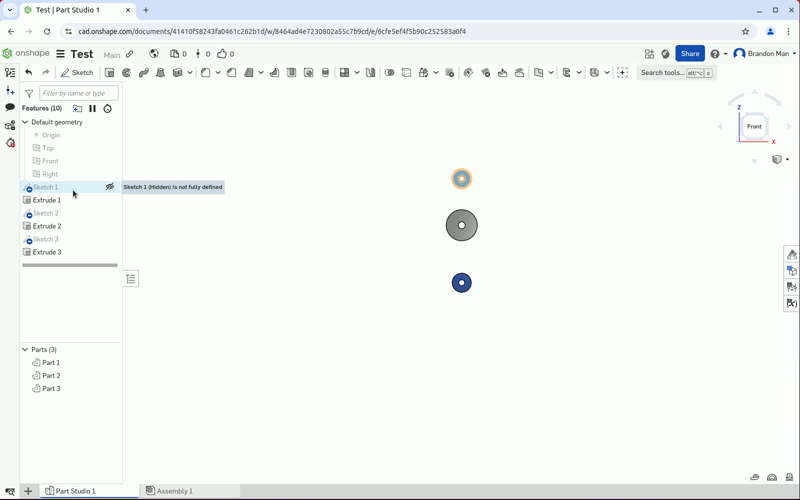
click(73, 189)
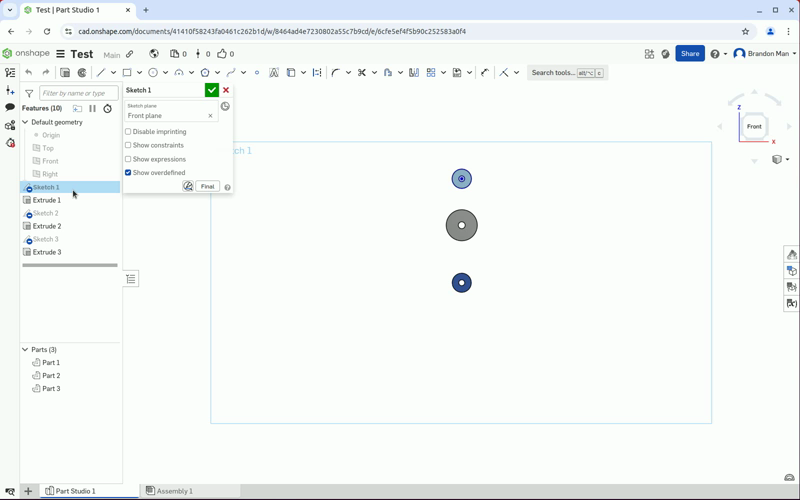
mouse_move(229, 92)
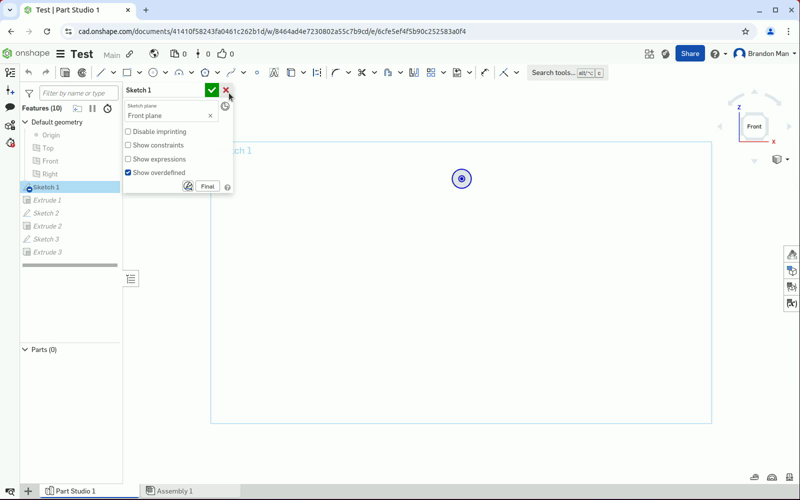
click(229, 92)
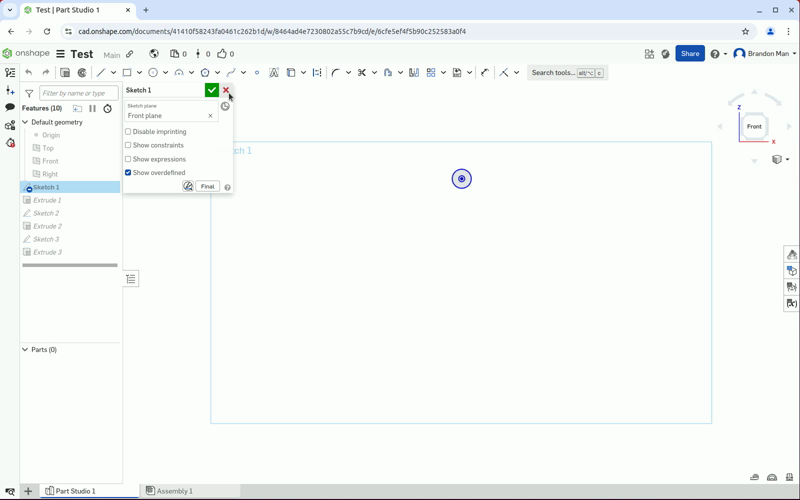
key(shift+s)
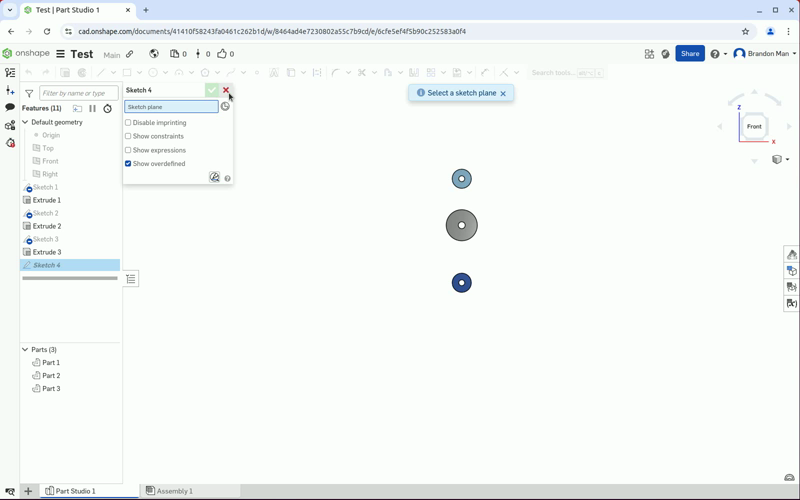
mouse_move(73, 163)
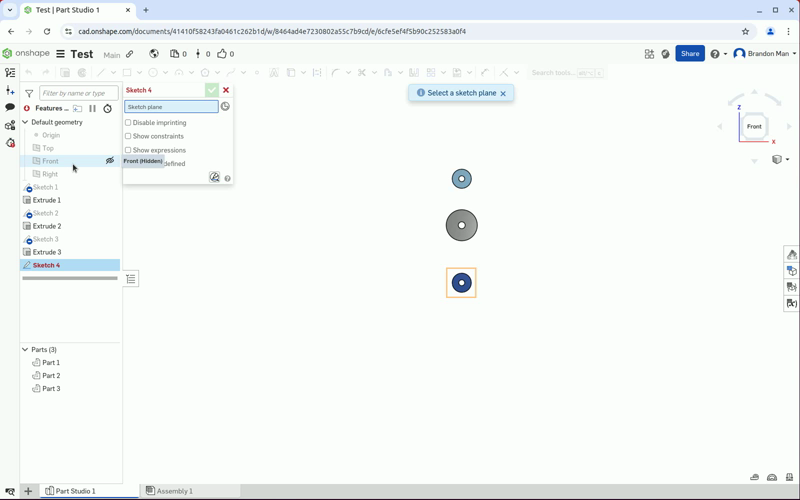
click(73, 163)
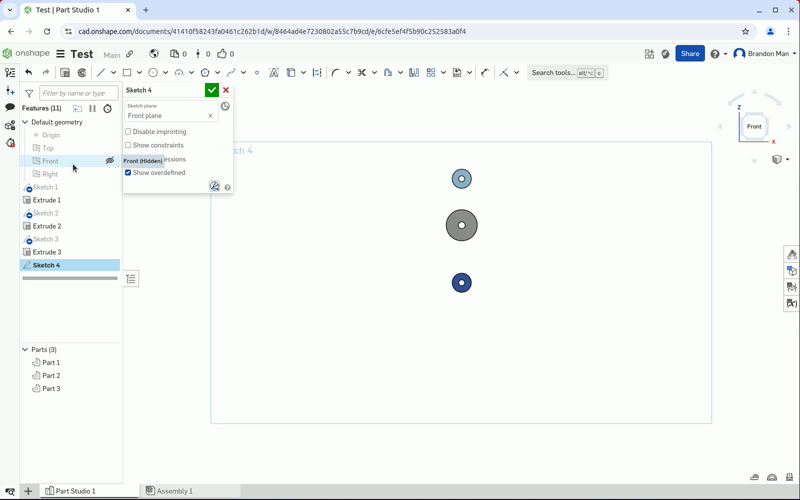
mouse_move(73, 352)
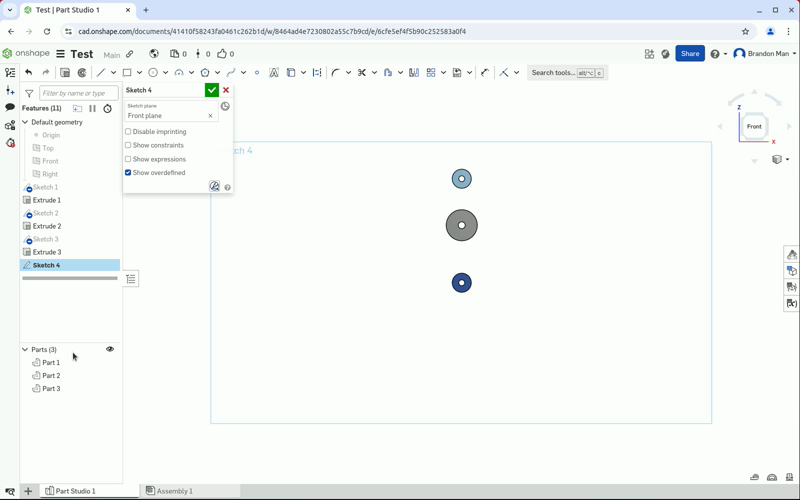
key(y)
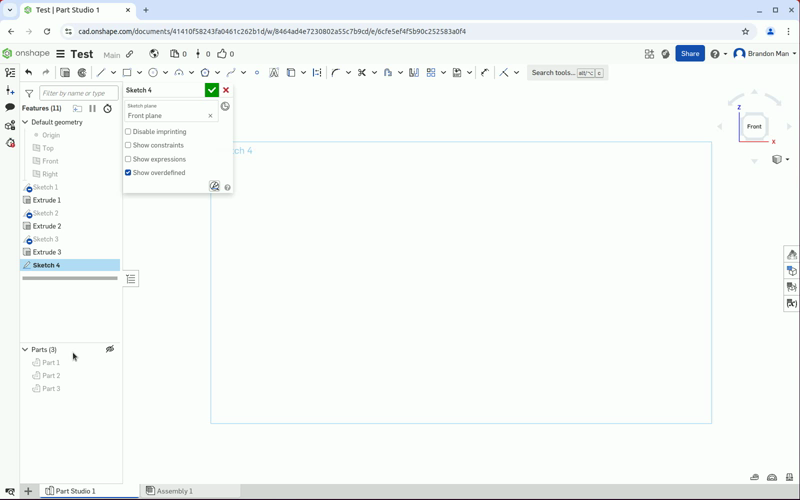
key(c)
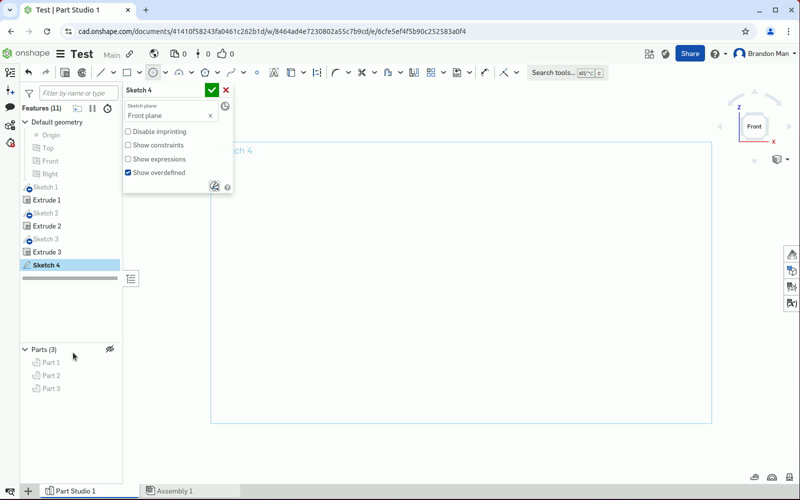
key_down(shift)
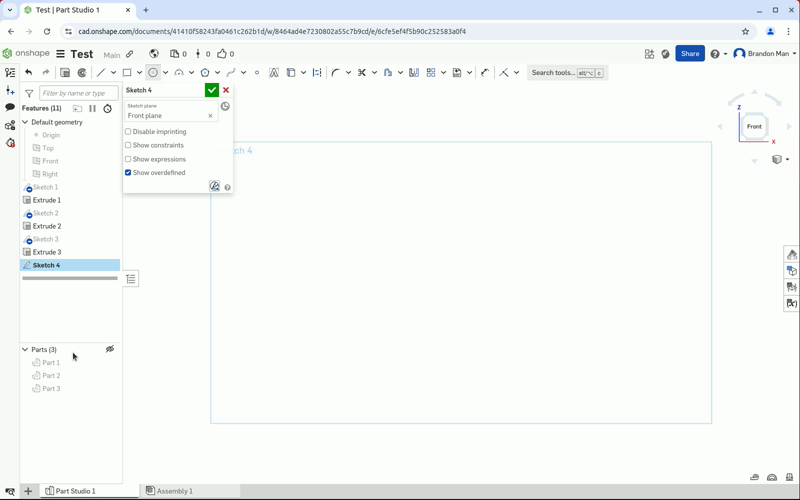
mouse_move(501, 282)
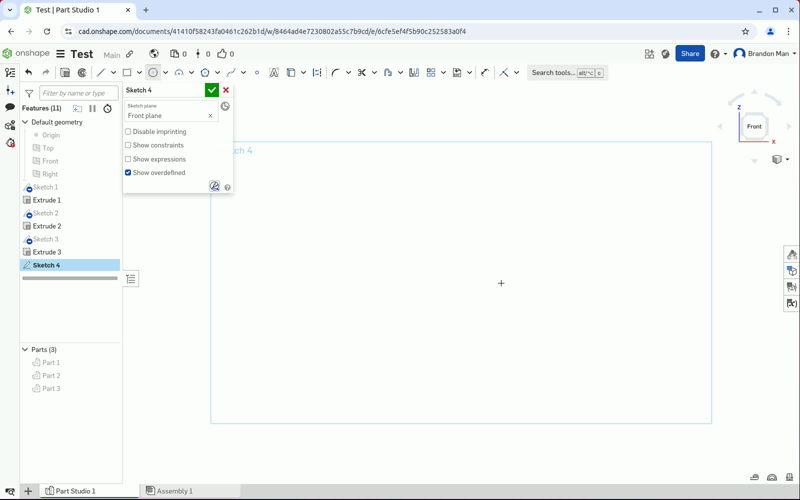
click(501, 282)
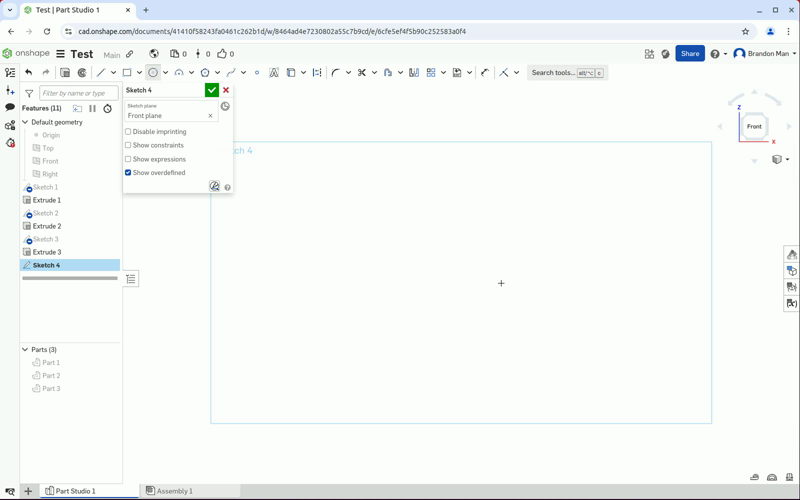
key_up(shift)
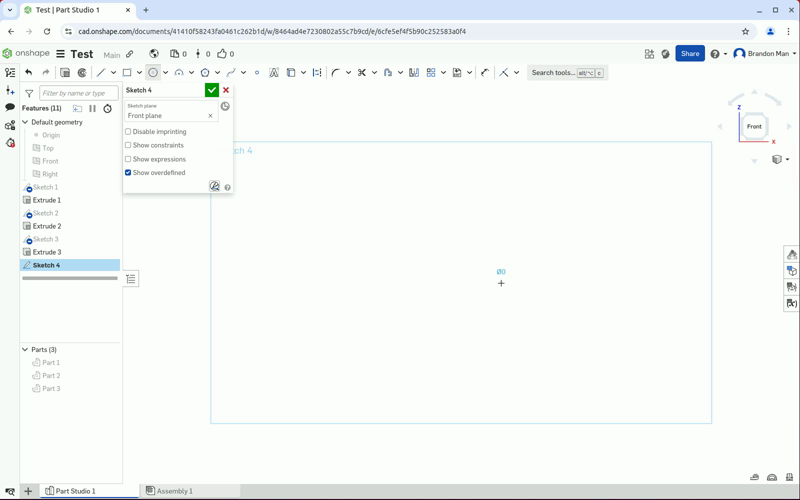
mouse_move(508, 282)
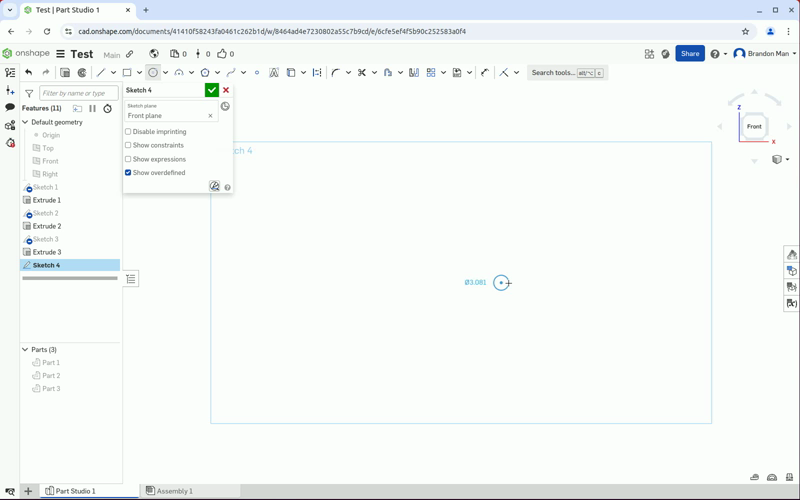
click(508, 282)
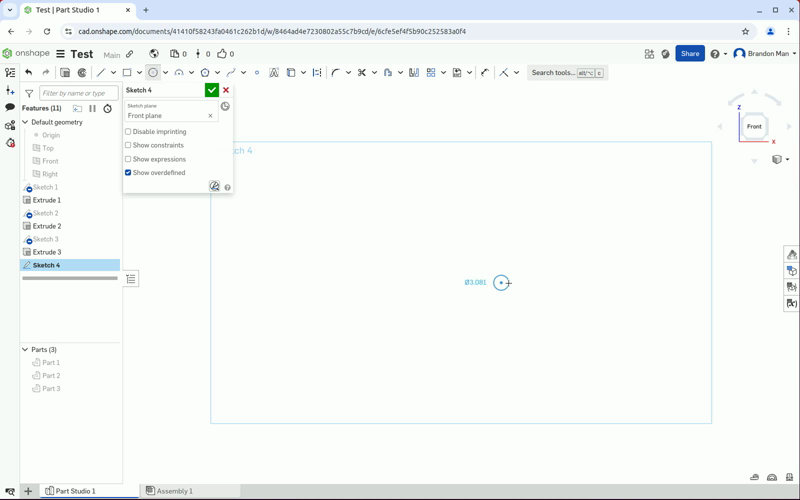
key(esc)
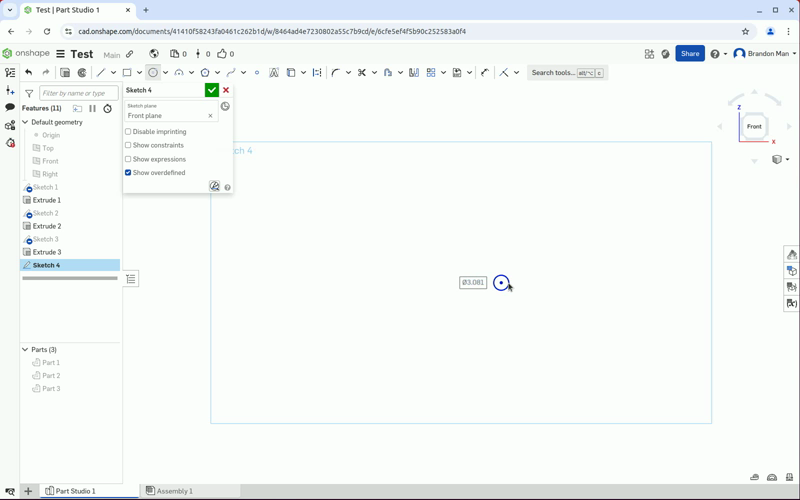
key(c)
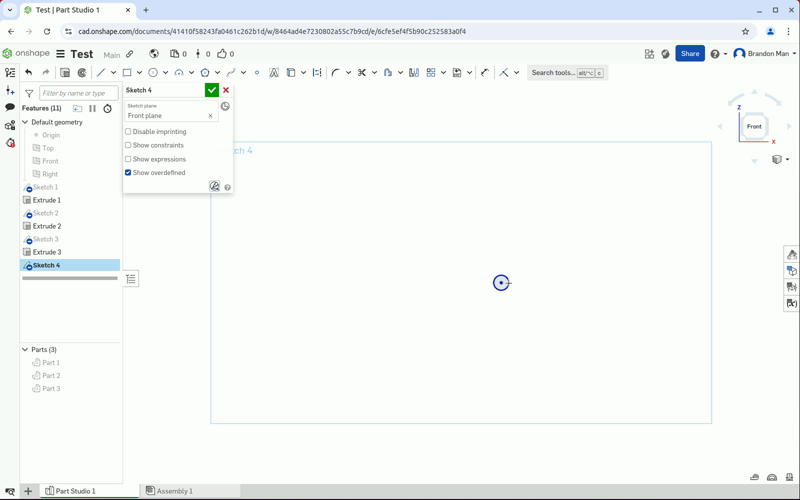
key_down(shift)
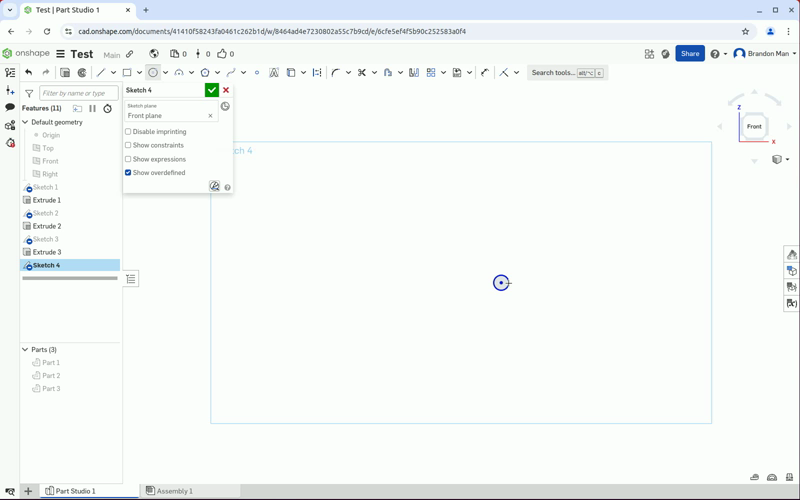
mouse_move(501, 282)
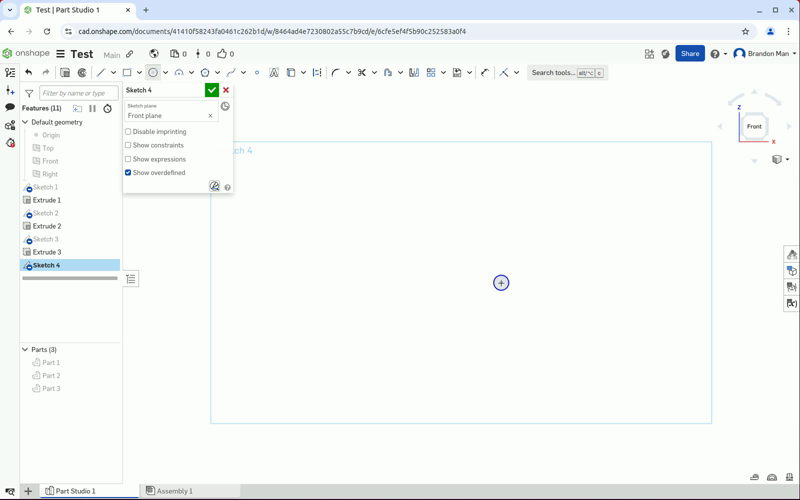
click(501, 282)
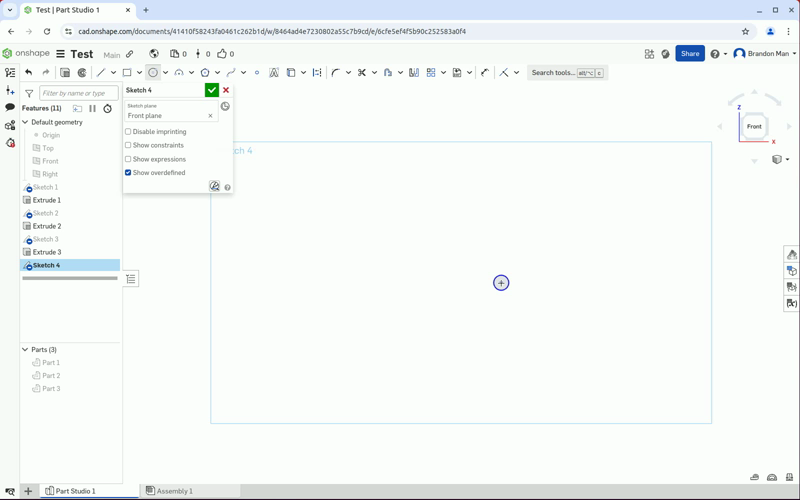
key_up(shift)
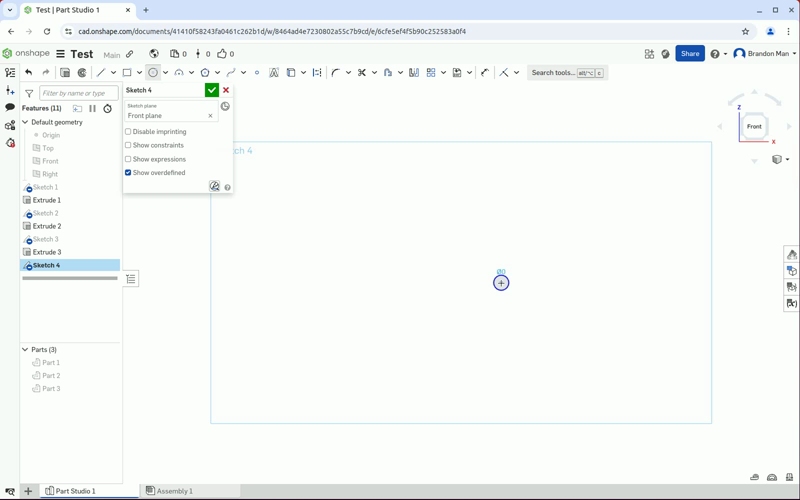
mouse_move(504, 282)
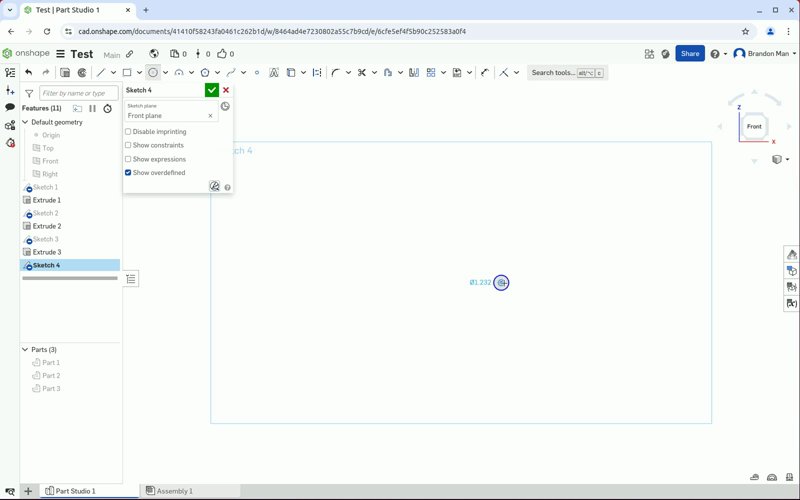
scroll(6)
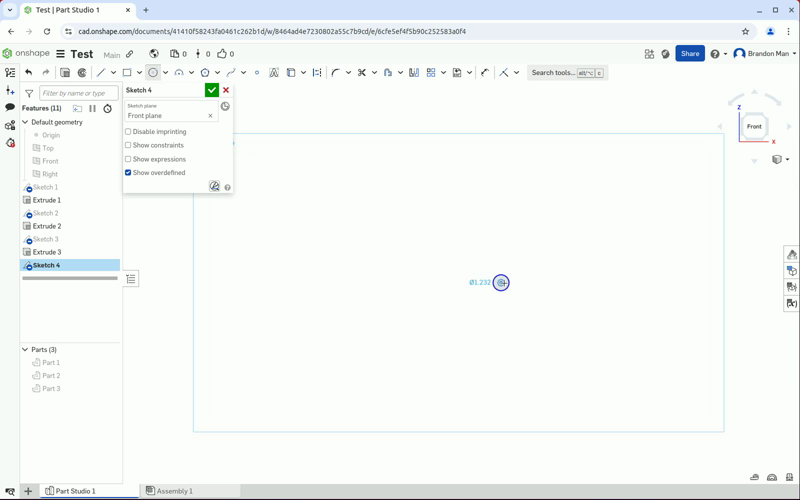
scroll(6)
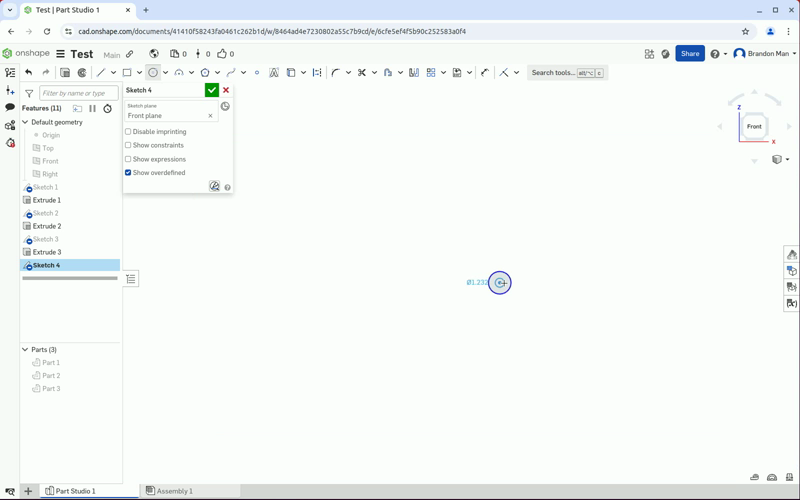
scroll(6)
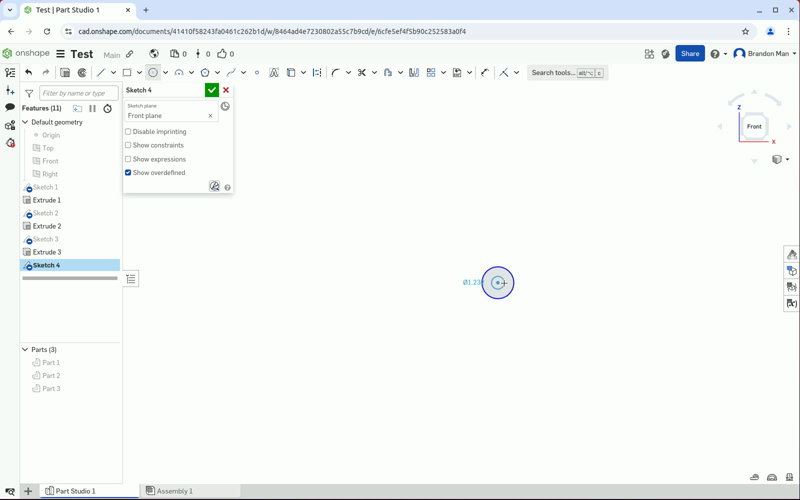
scroll(6)
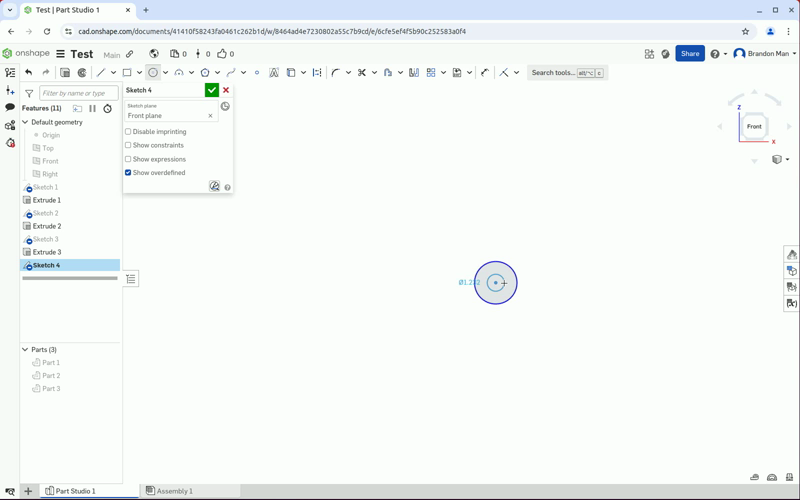
scroll(6)
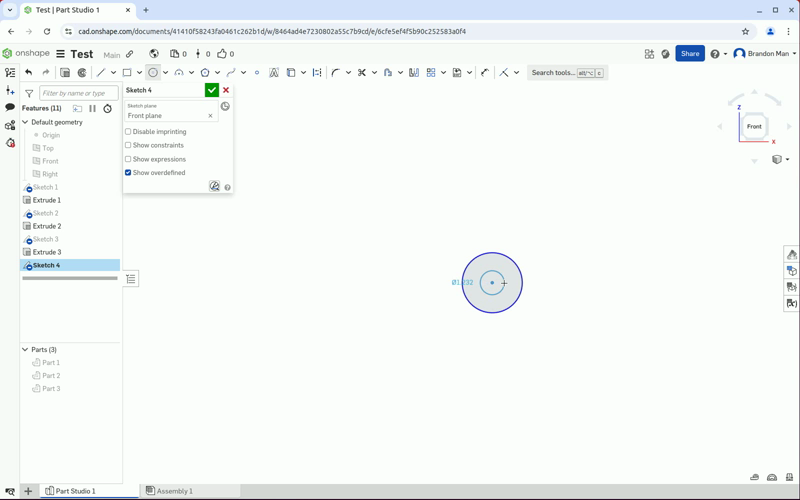
scroll(6)
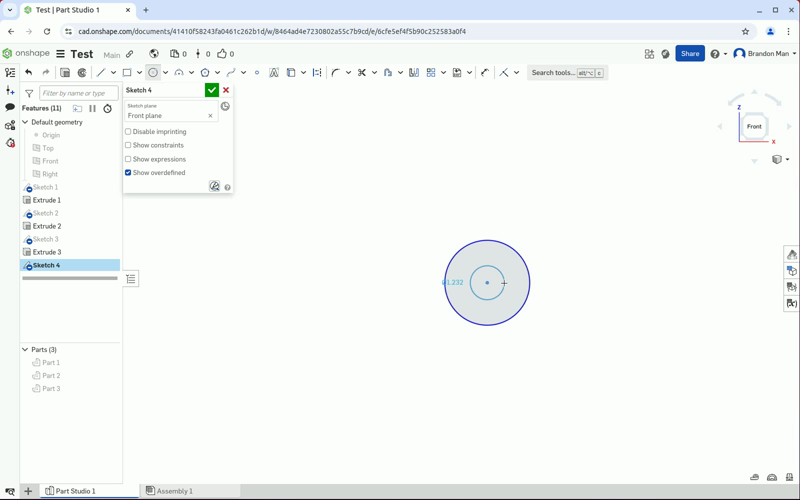
scroll(6)
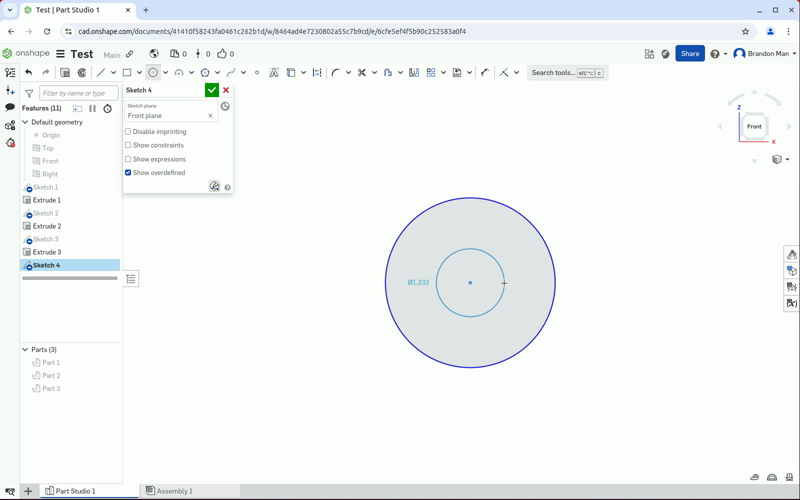
click(504, 282)
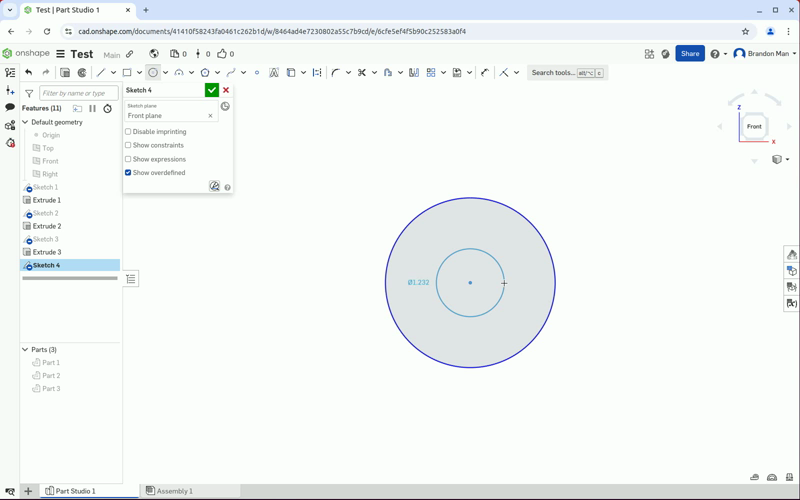
scroll(-6)
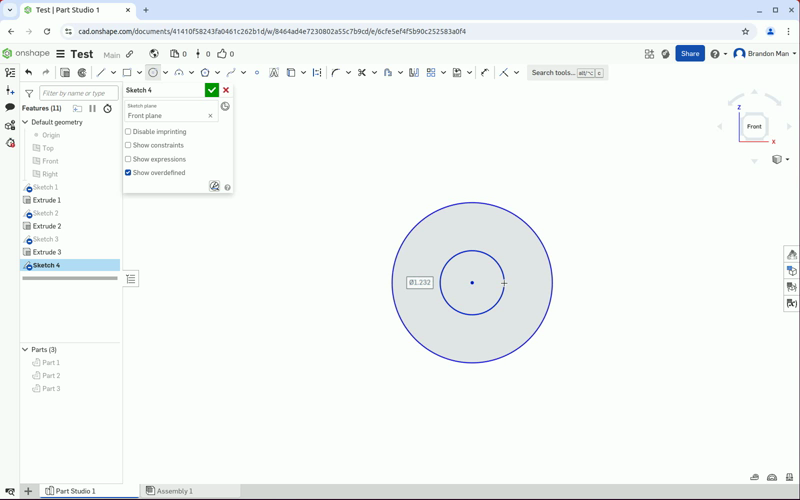
scroll(-6)
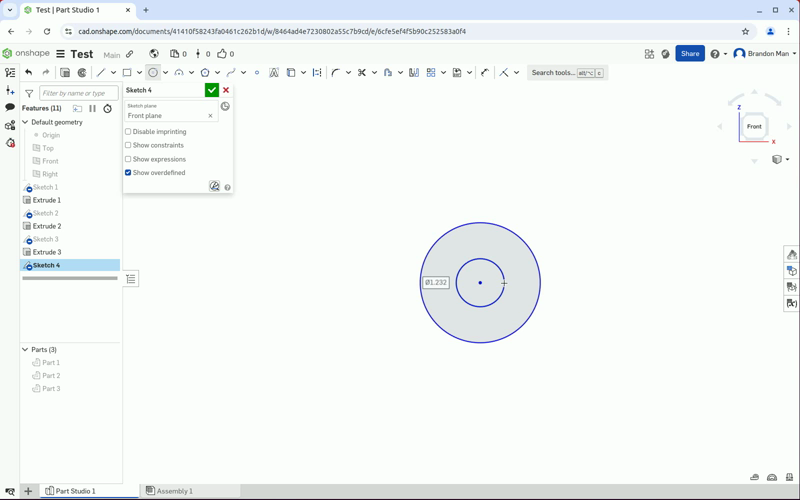
scroll(-6)
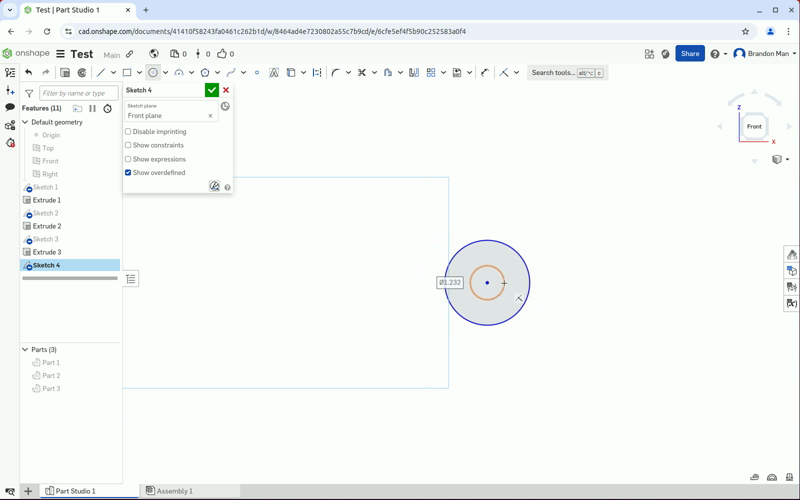
scroll(-6)
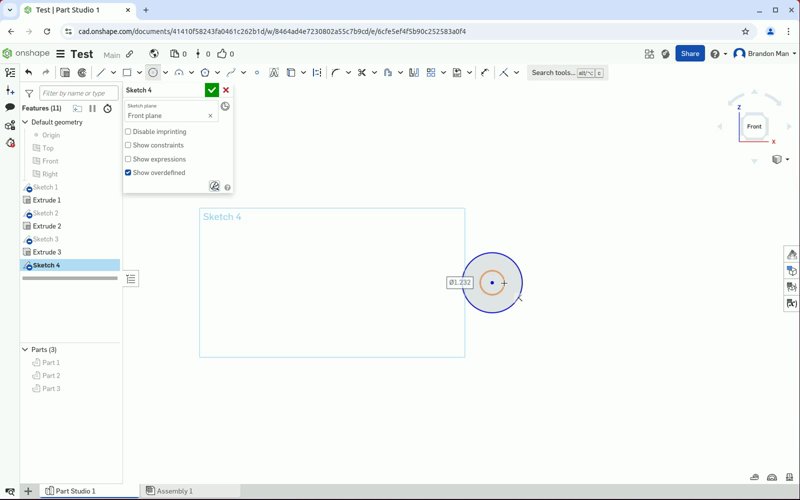
scroll(-6)
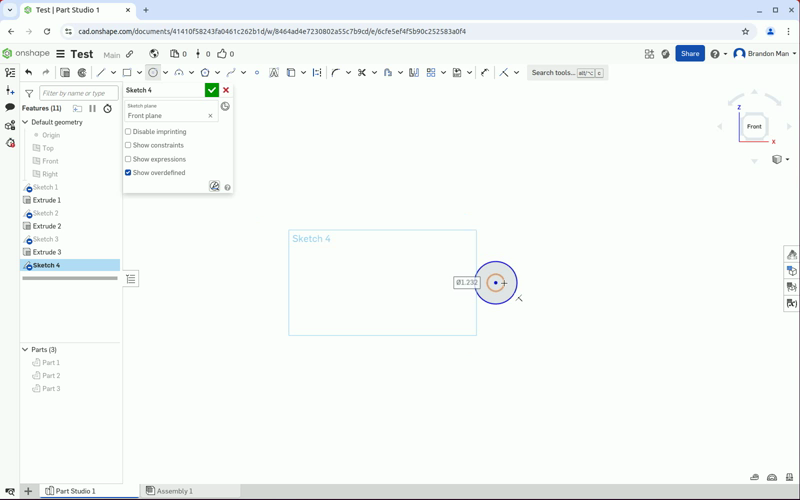
scroll(-6)
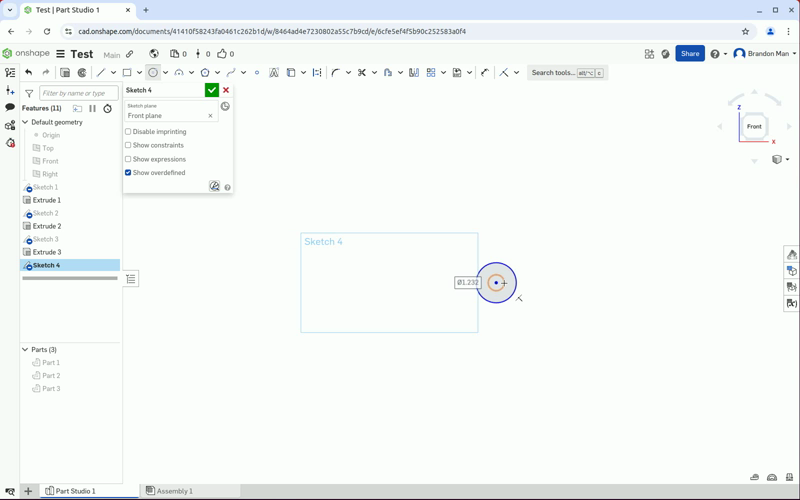
scroll(-6)
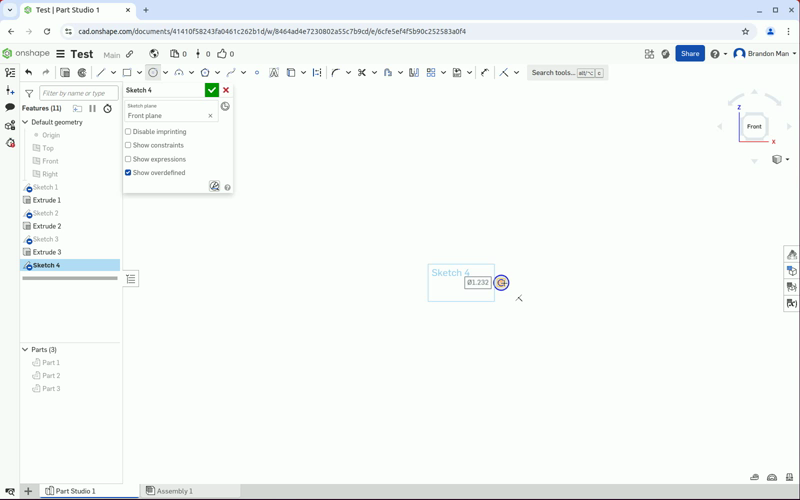
key(esc)
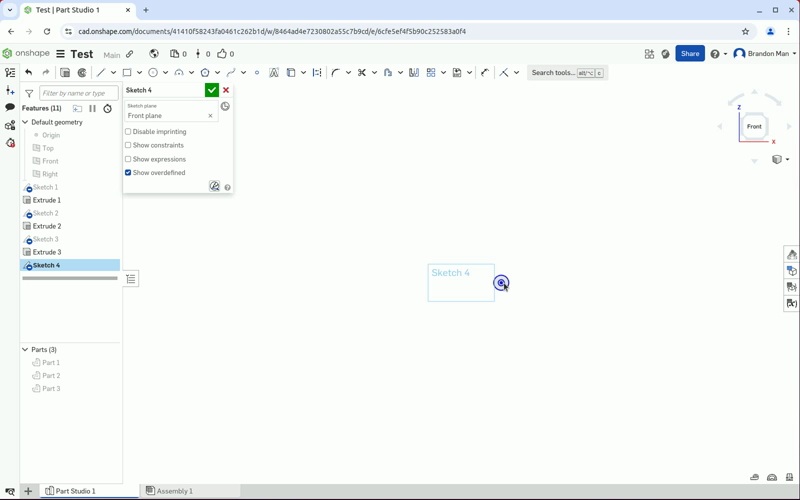
mouse_move(505, 279)
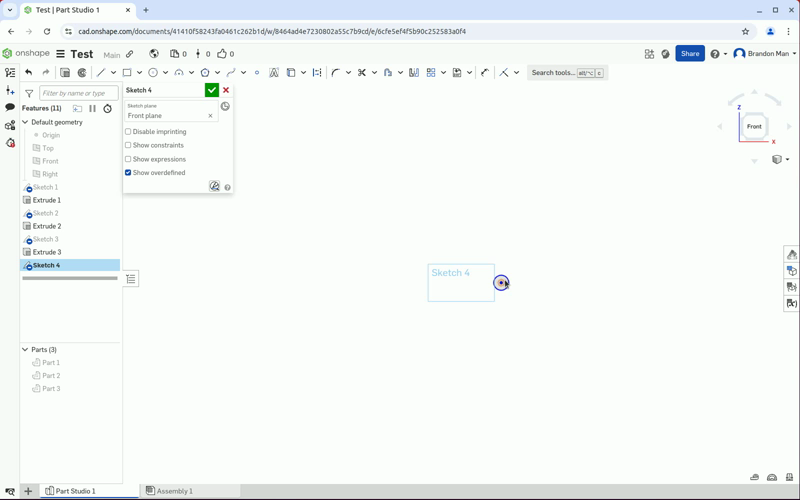
scroll(6)
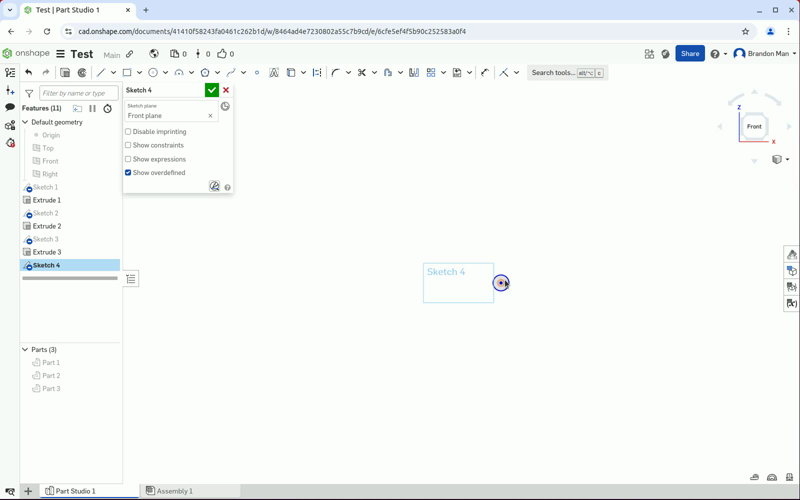
scroll(6)
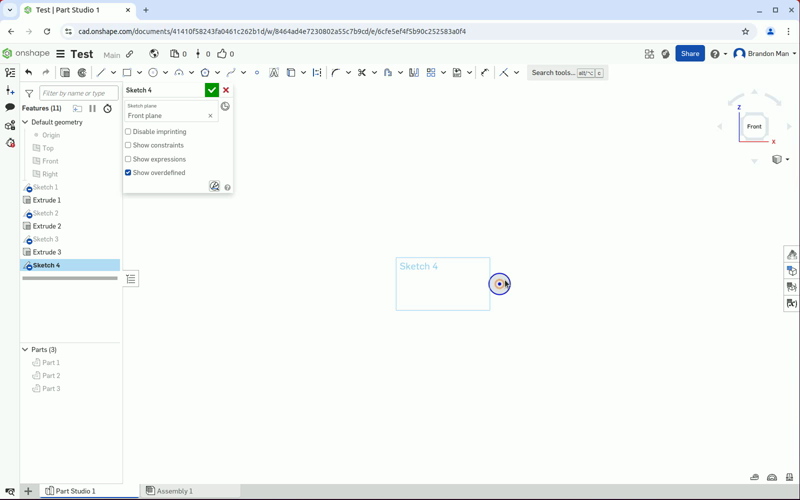
scroll(6)
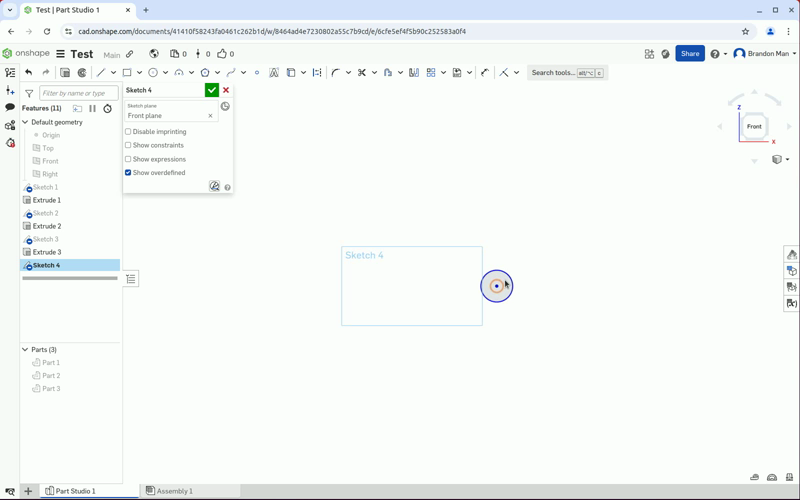
scroll(6)
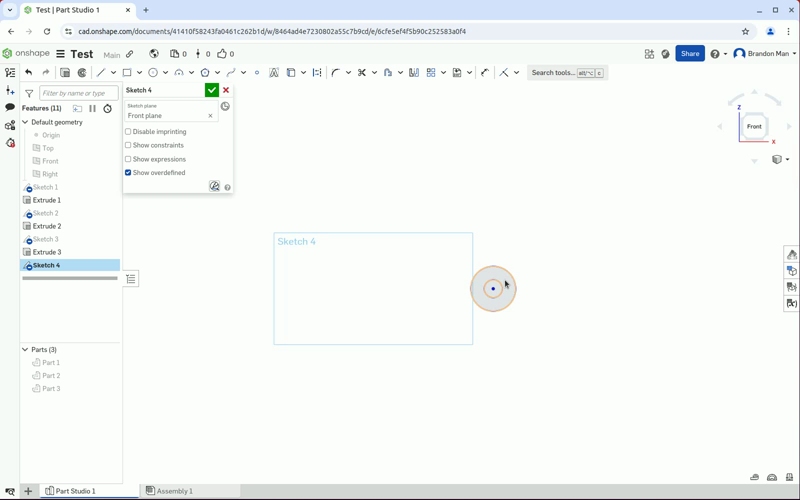
scroll(6)
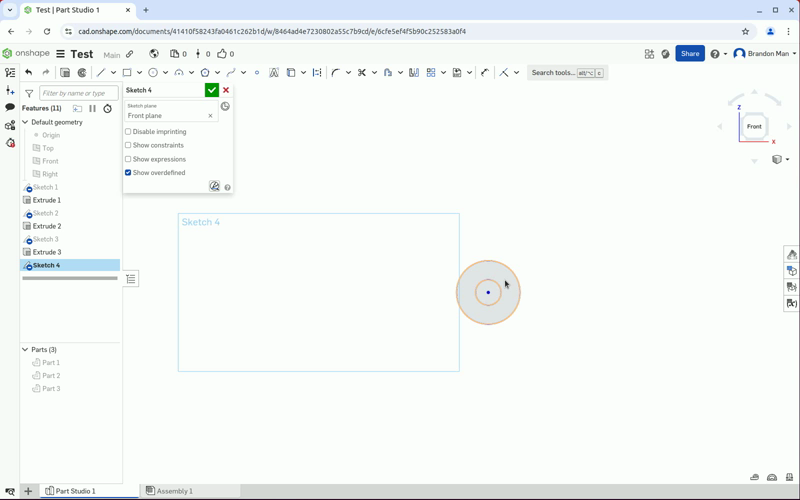
scroll(6)
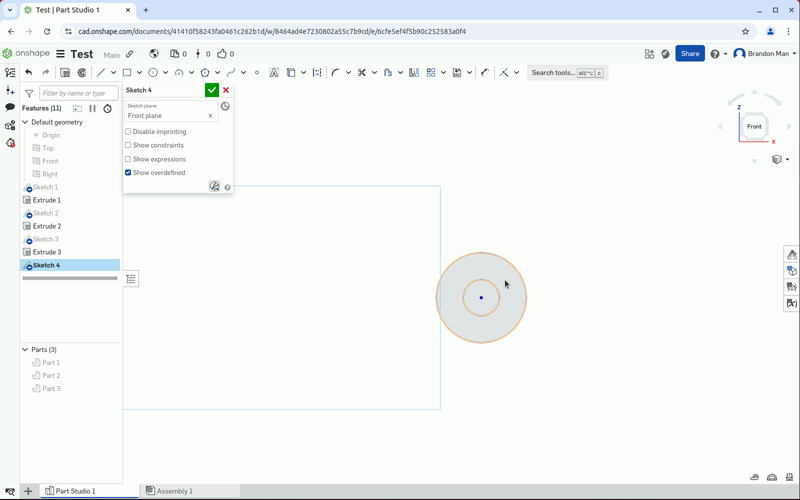
scroll(6)
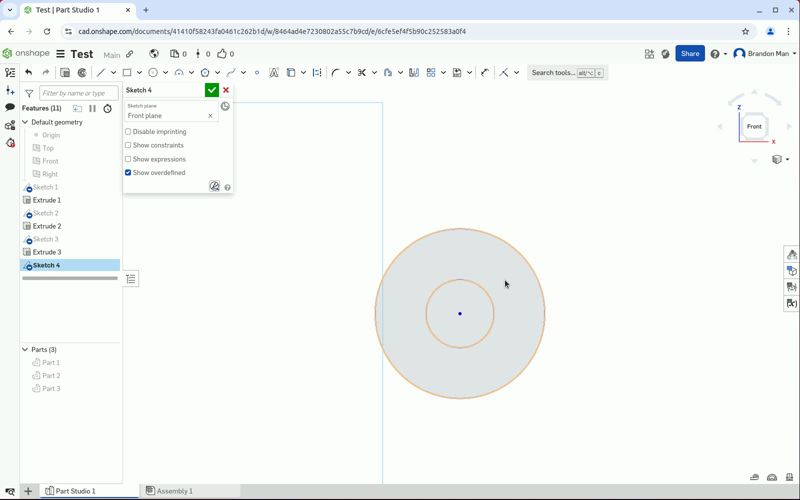
click(505, 279)
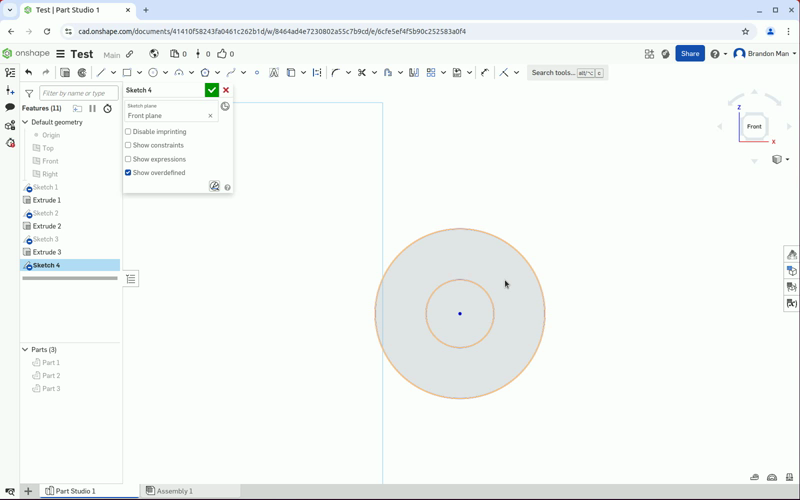
scroll(-6)
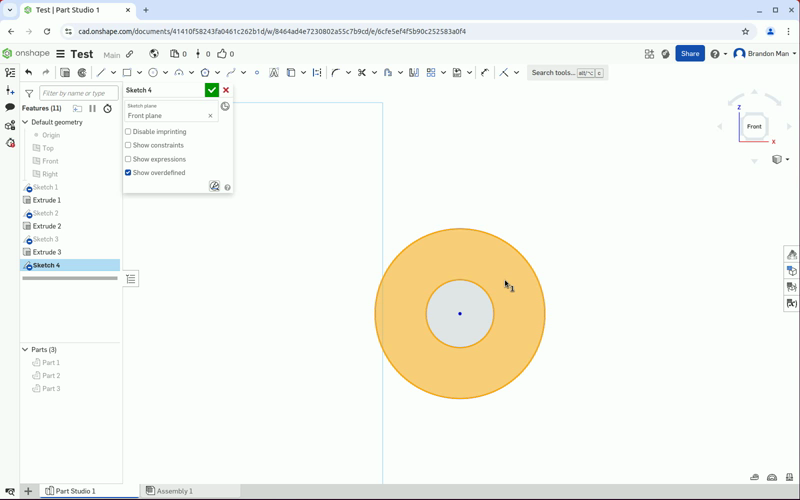
scroll(-6)
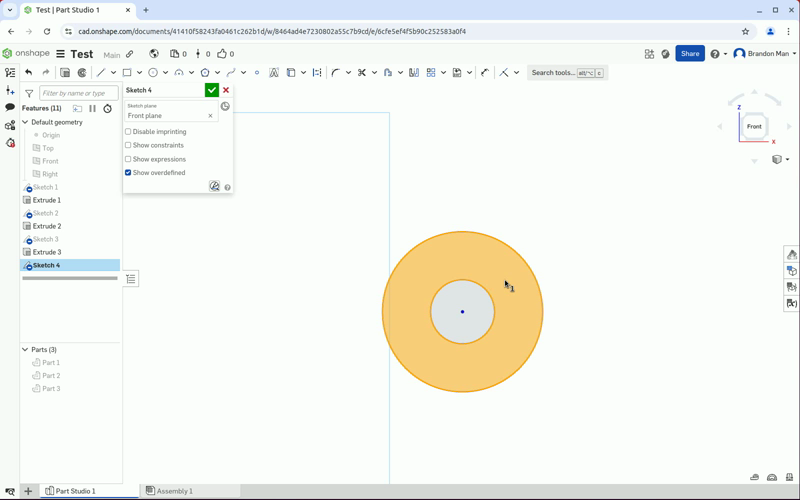
scroll(-6)
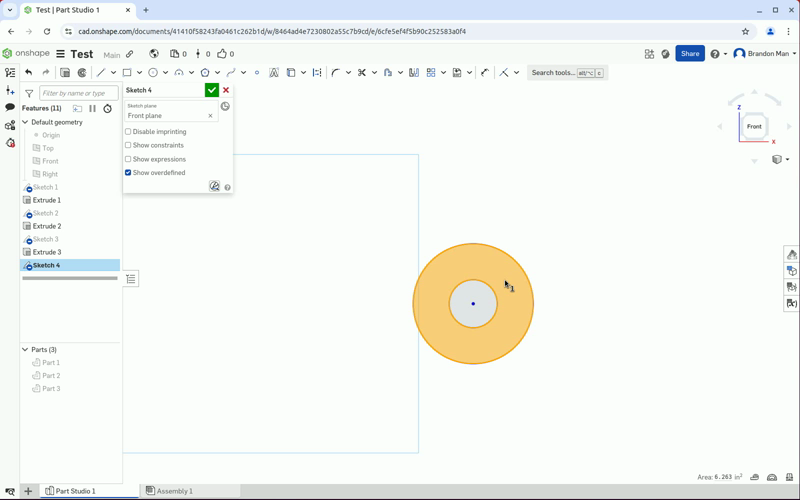
scroll(-6)
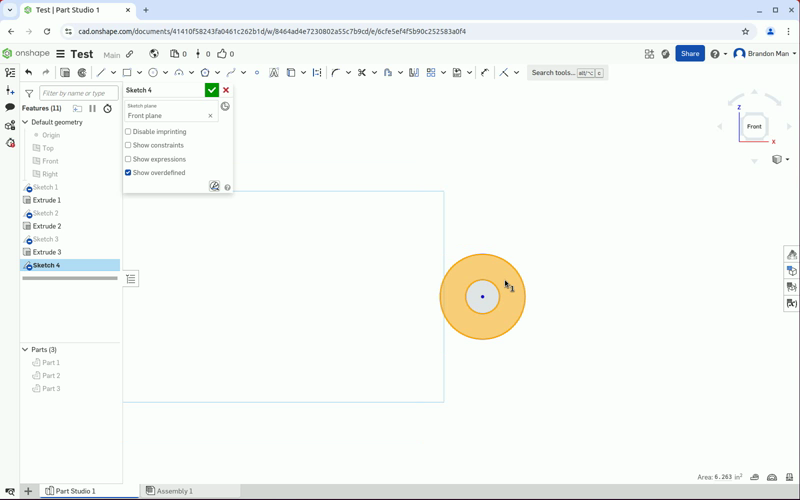
scroll(-6)
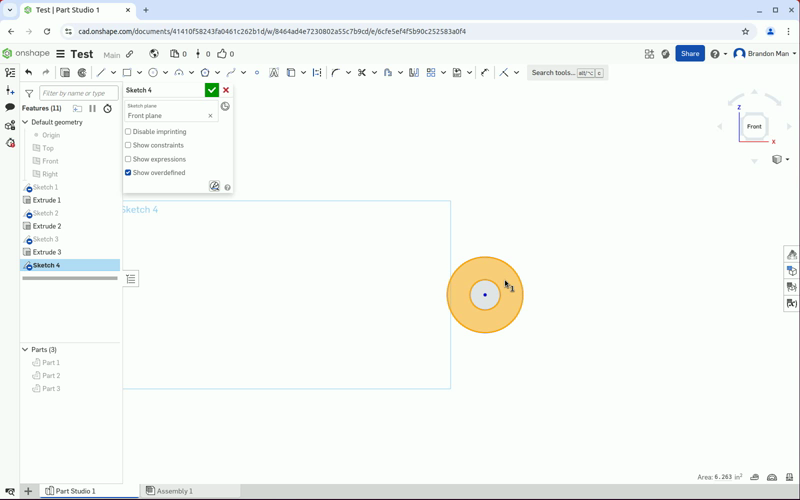
scroll(-6)
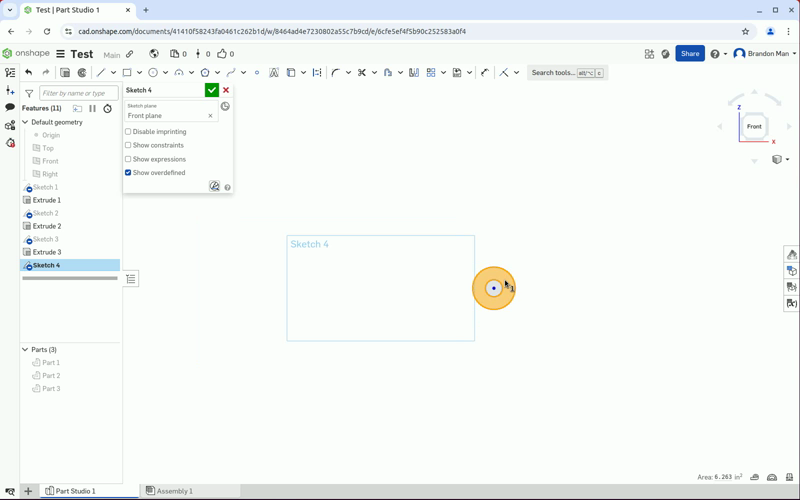
scroll(-6)
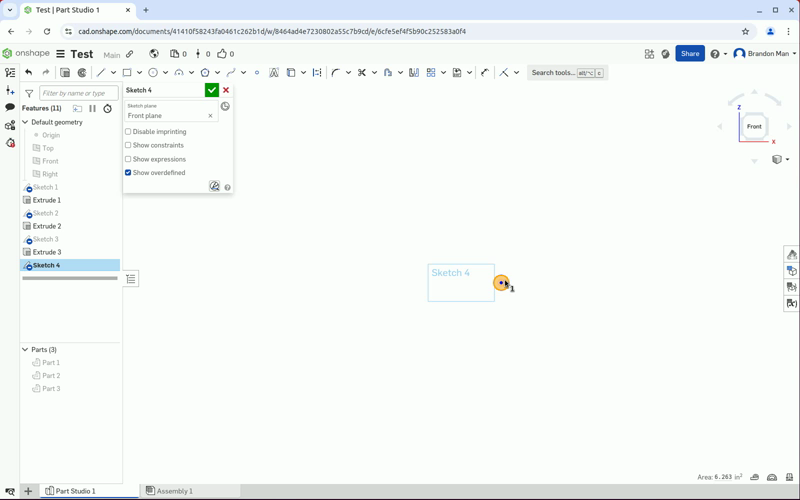
mouse_move(73, 352)
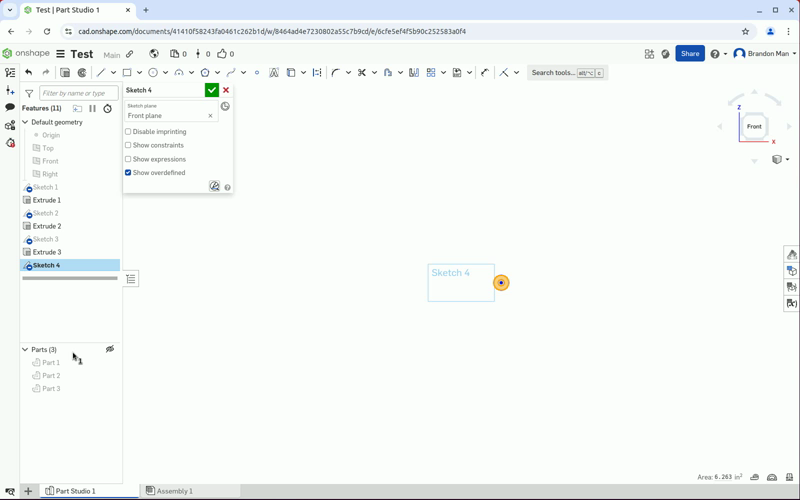
key(shift+y)
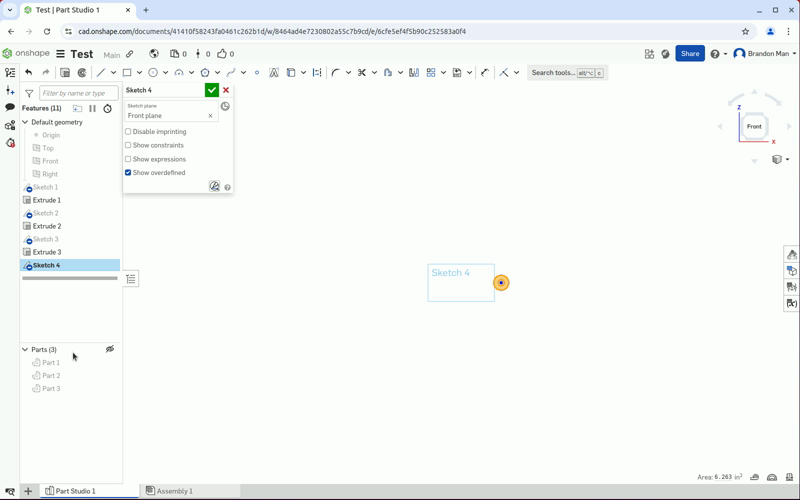
key(shift+e)
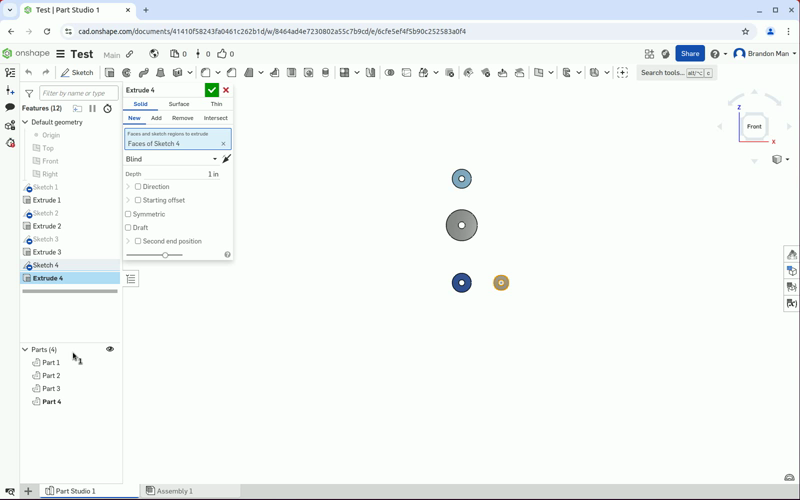
mouse_move(143, 106)
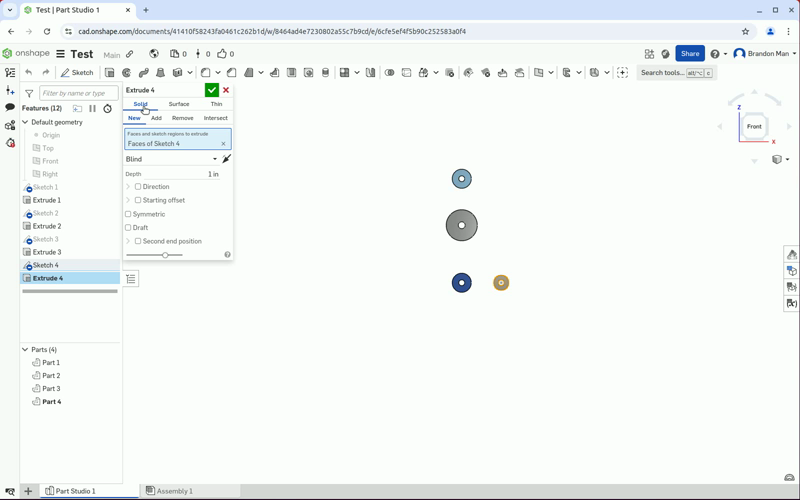
click(143, 106)
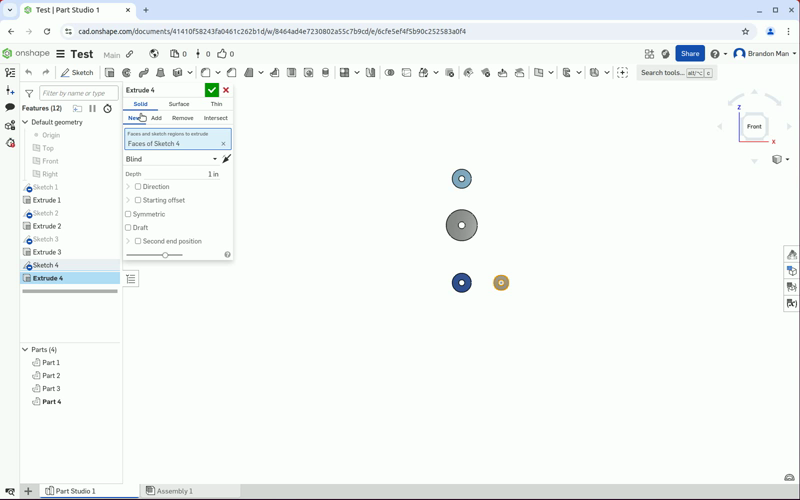
mouse_move(137, 120)
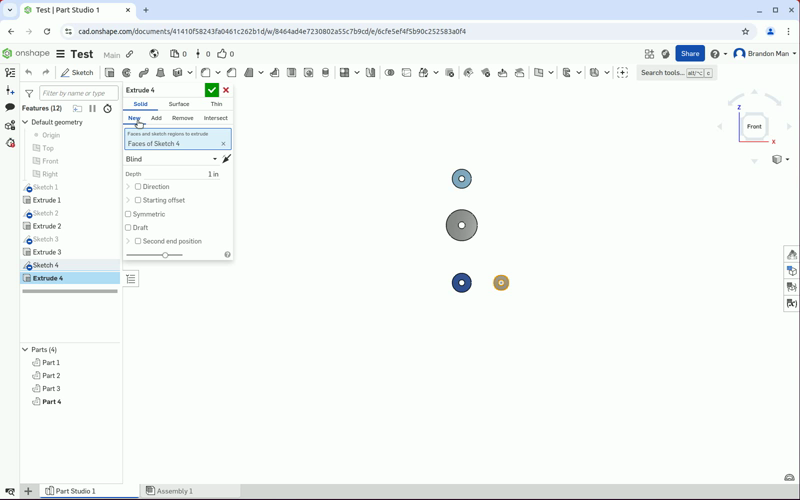
click(137, 120)
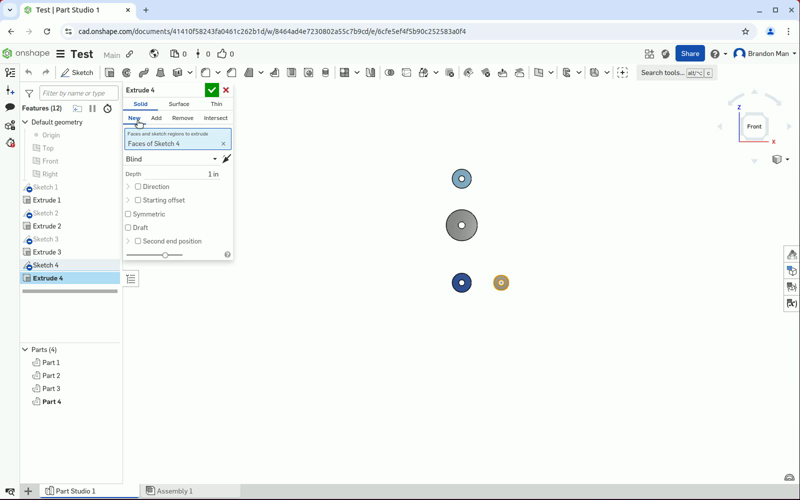
key(tab, 4)
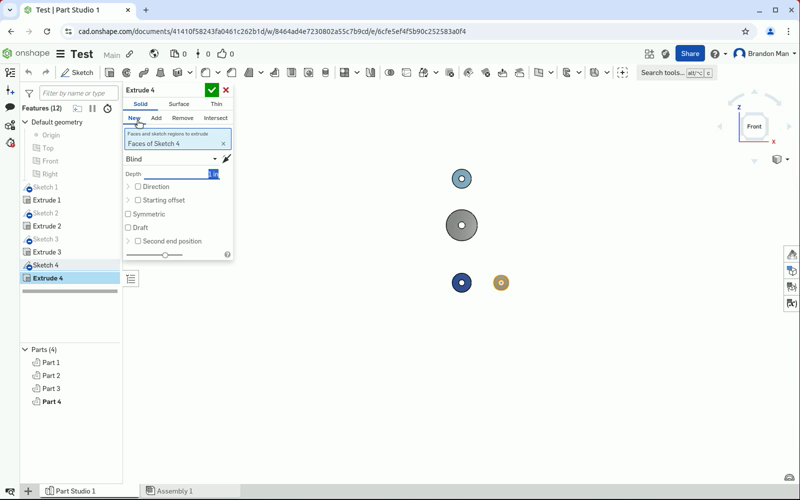
text(0.962)
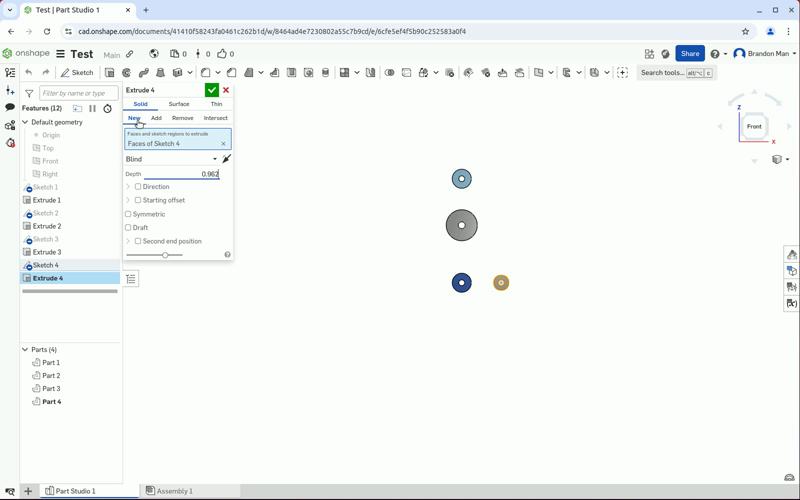
key(tab, 3)
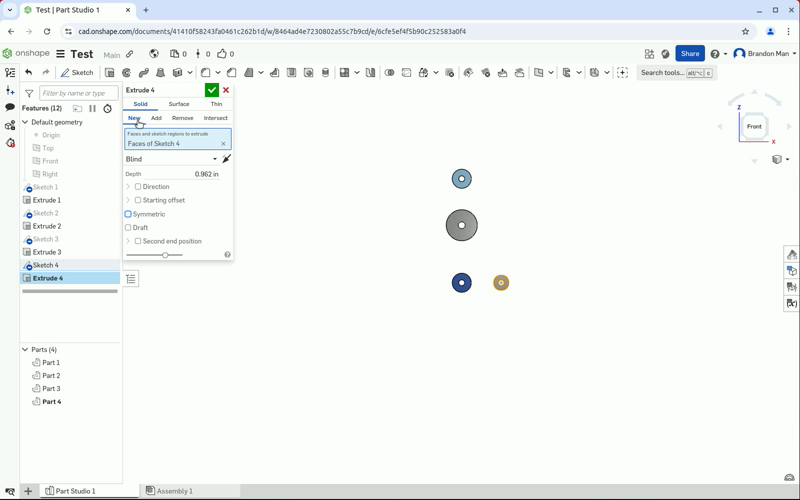
key(space)
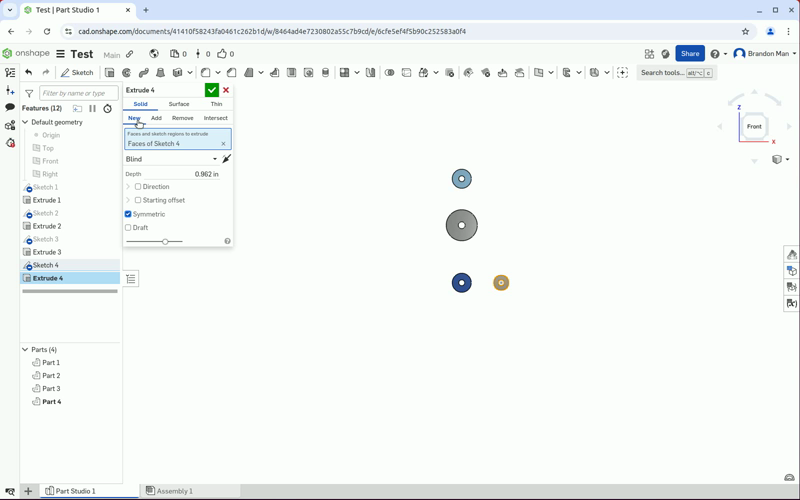
key(enter)
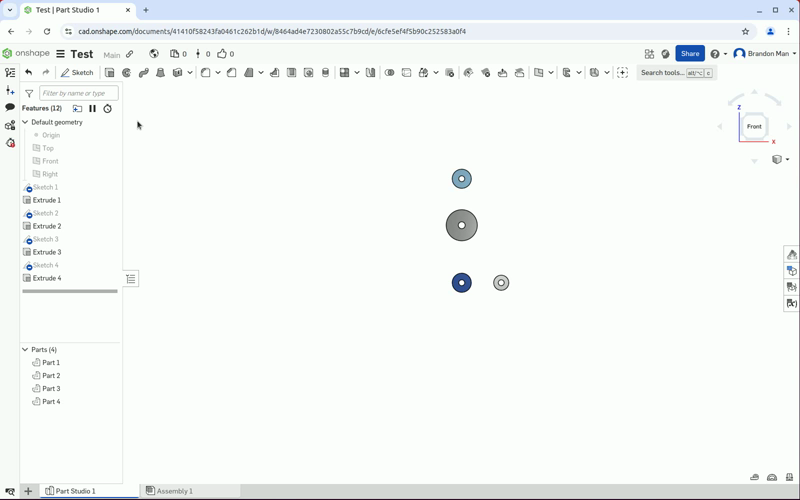
key(shift+h)
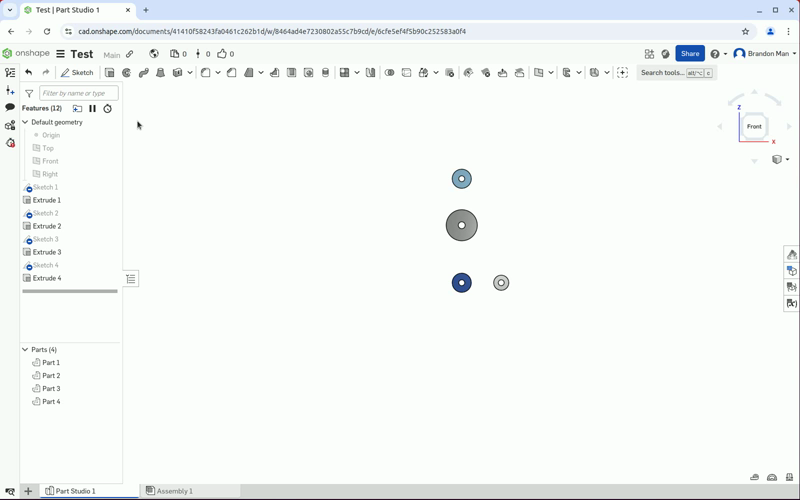
key(shift+h)
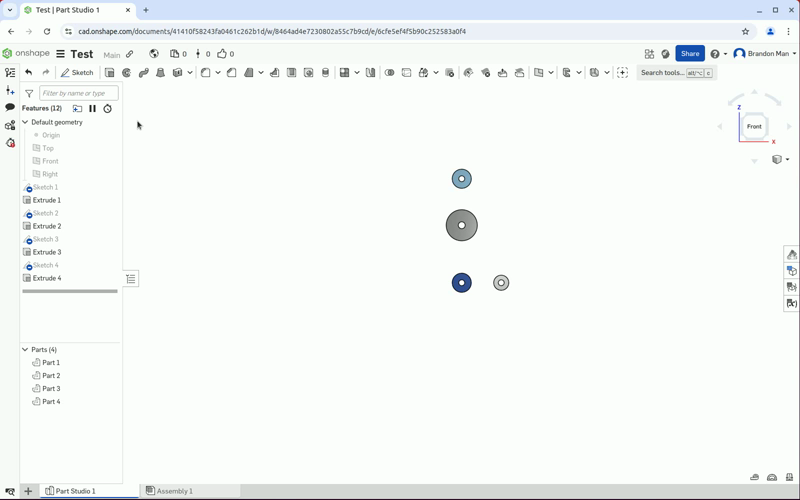
mouse_move(73, 189)
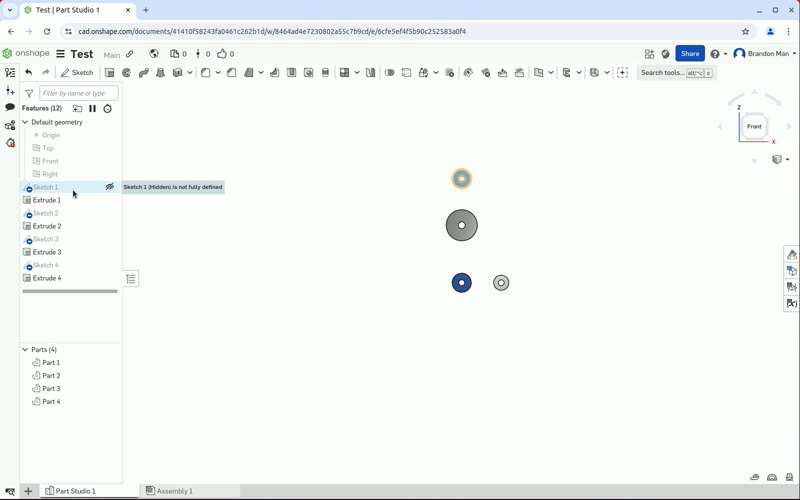
click(73, 189)
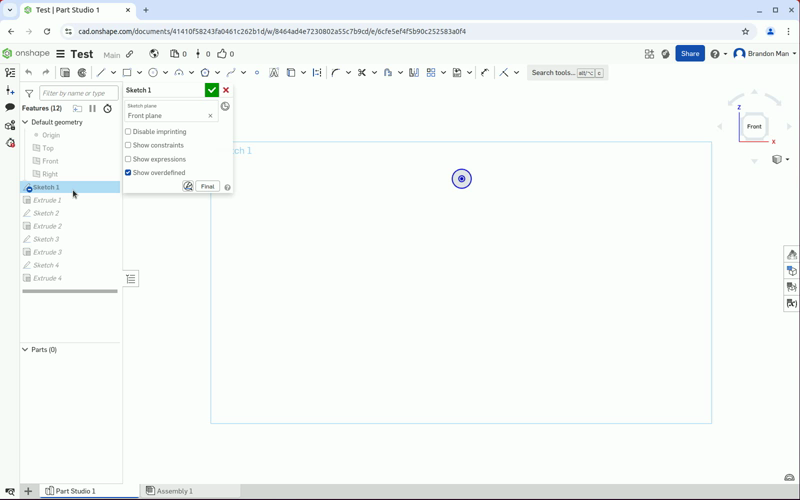
mouse_move(229, 92)
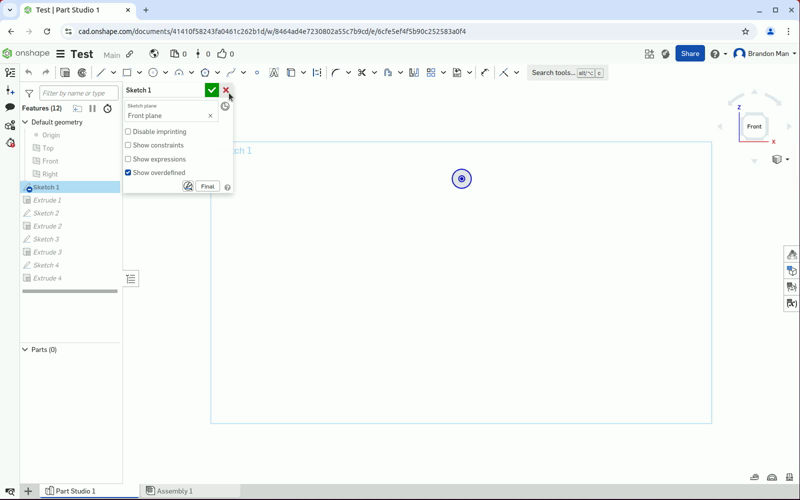
click(229, 92)
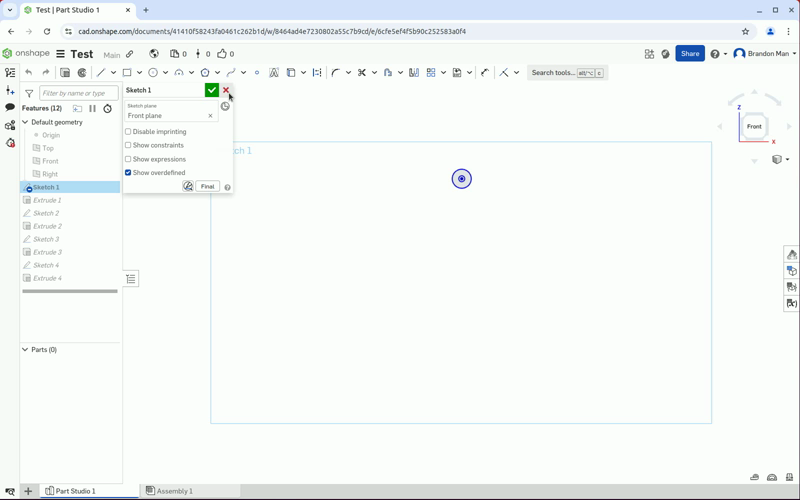
key(shift+s)
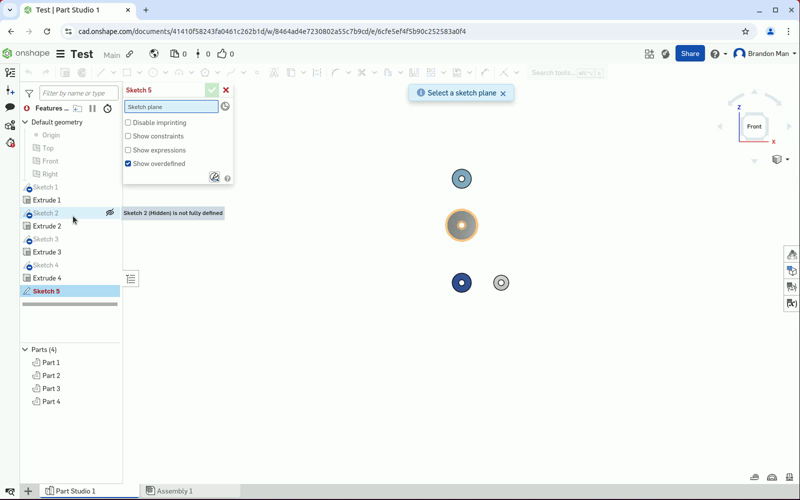
scroll(3)
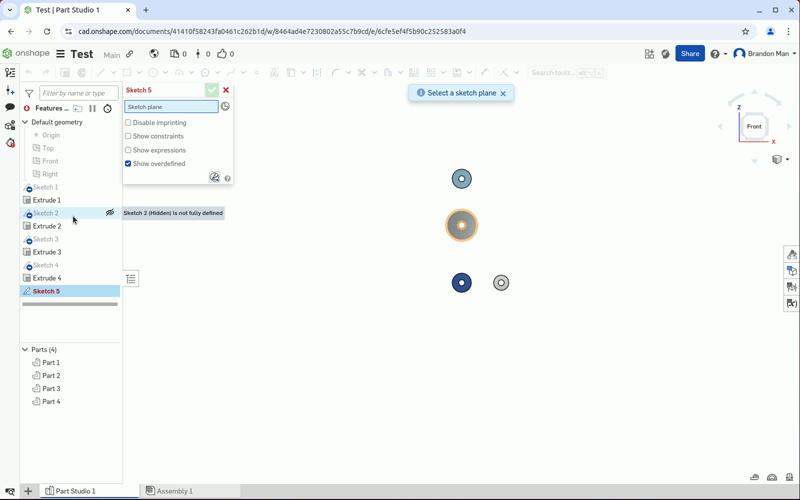
mouse_move(73, 163)
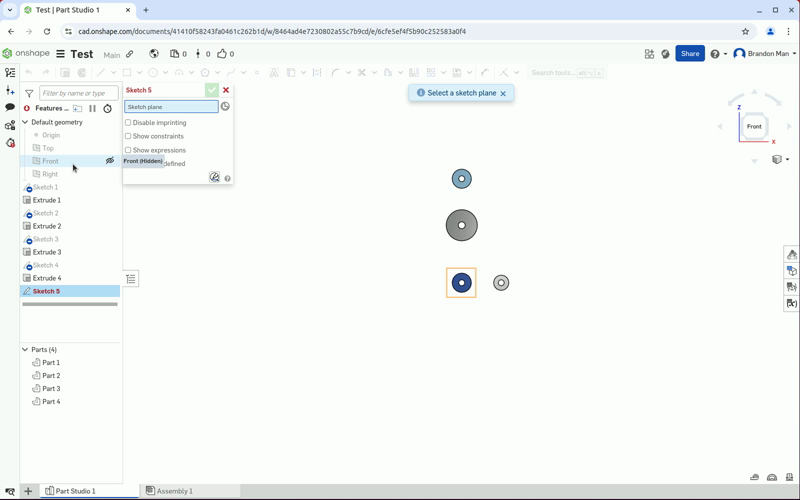
click(73, 163)
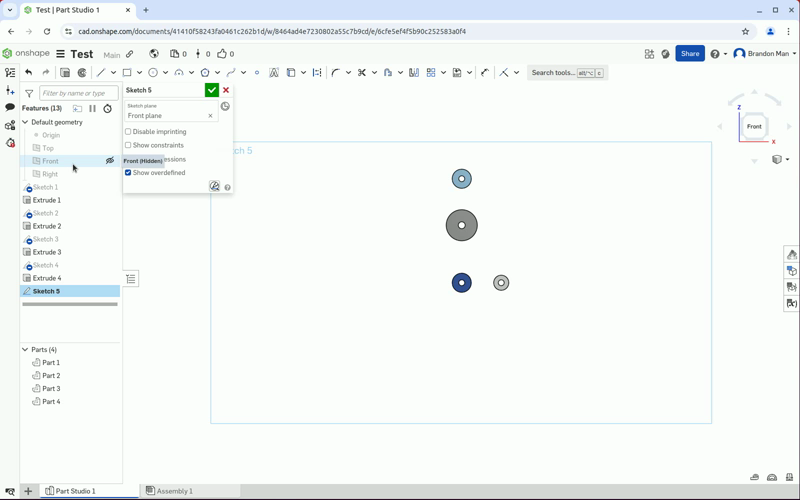
mouse_move(73, 352)
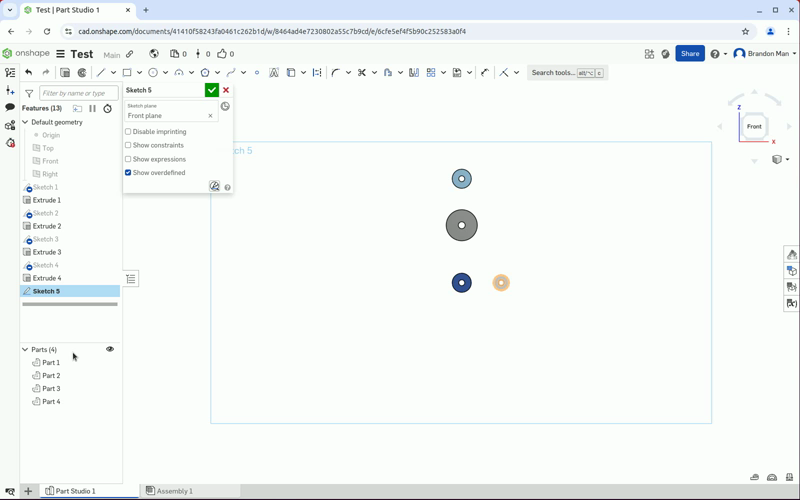
key(y)
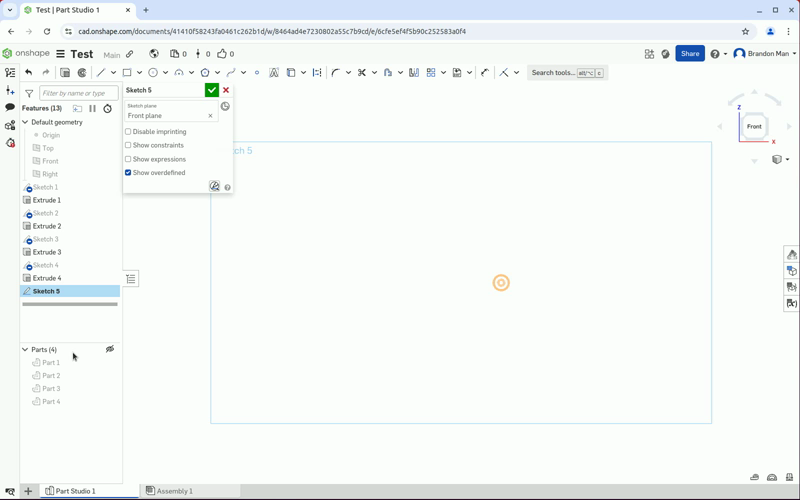
key(a)
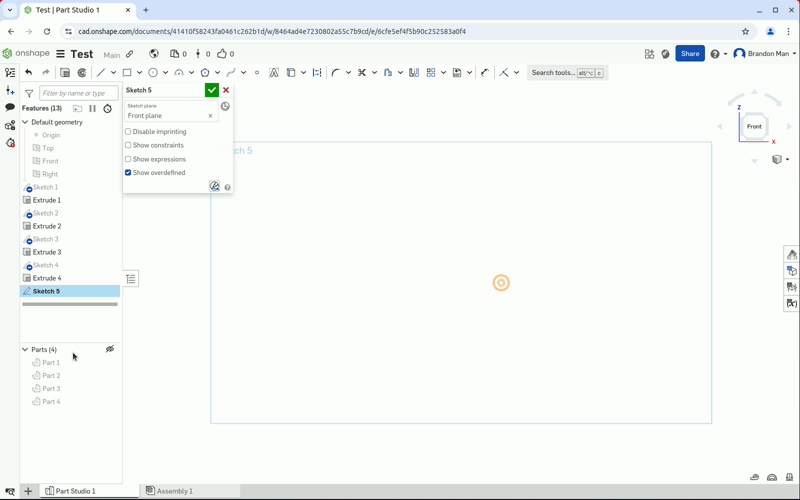
key_down(shift)
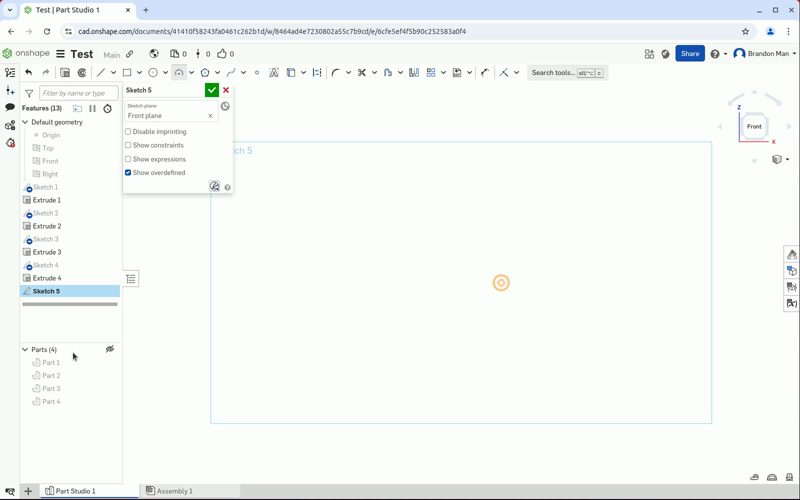
mouse_move(446, 223)
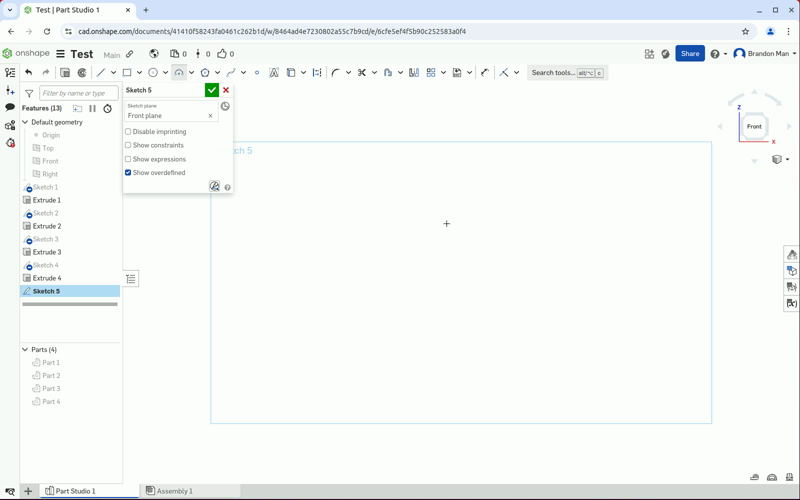
click(446, 223)
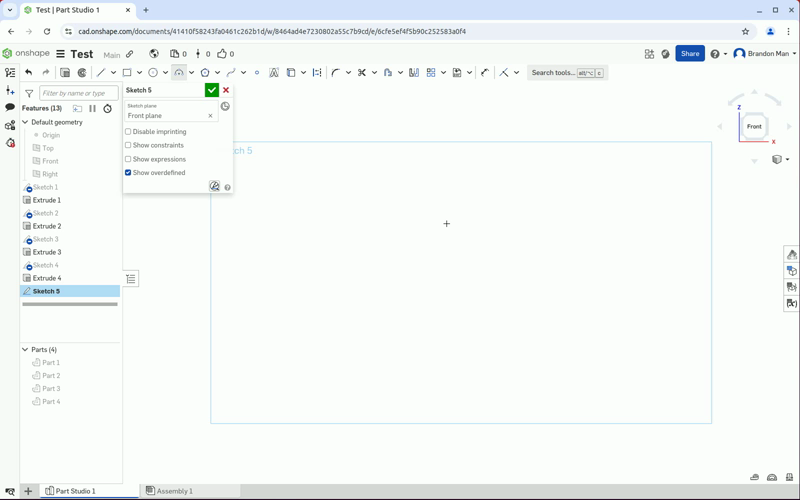
key_up(shift)
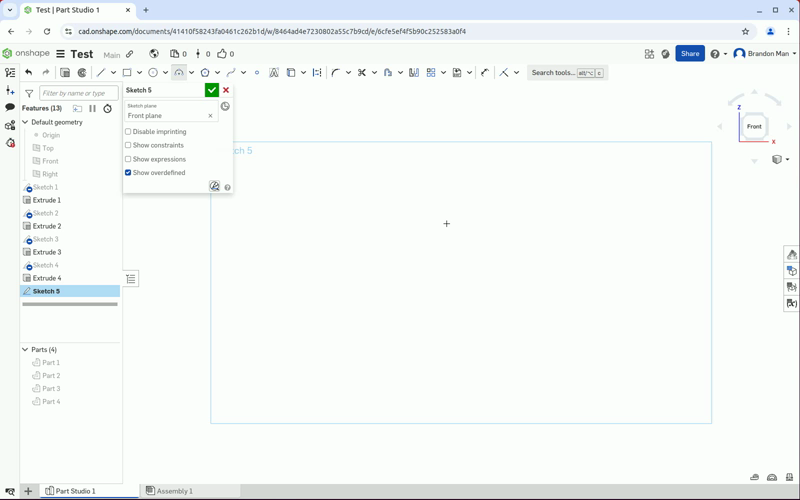
key_down(shift)
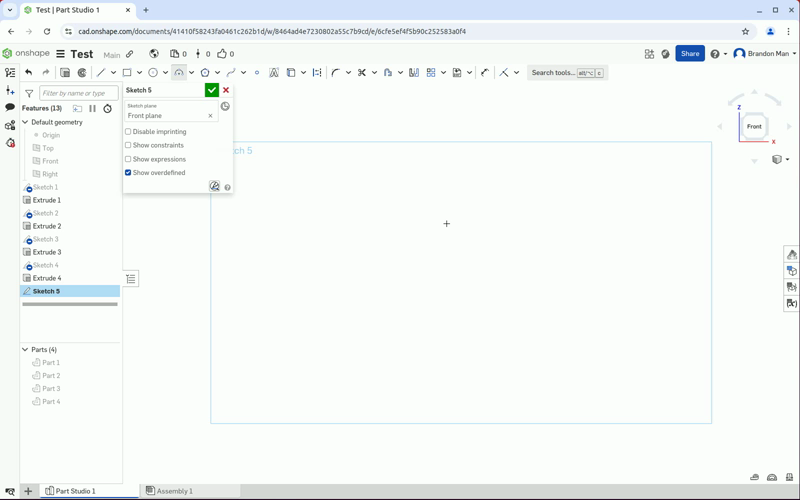
mouse_move(476, 223)
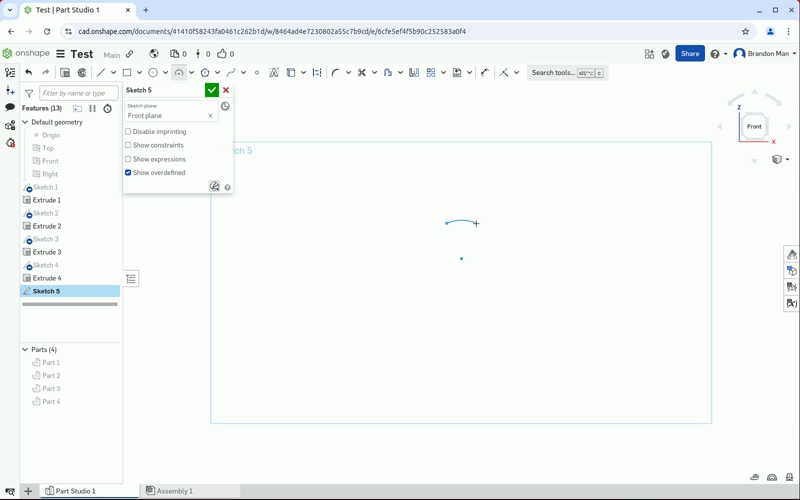
click(476, 223)
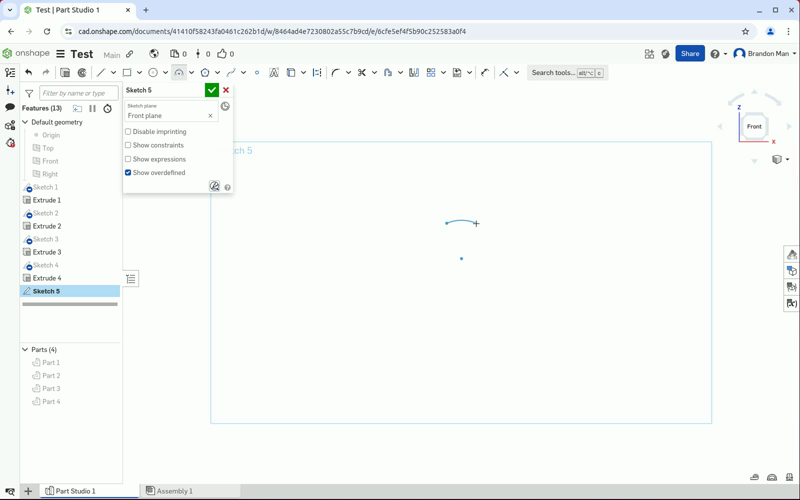
mouse_move(461, 210)
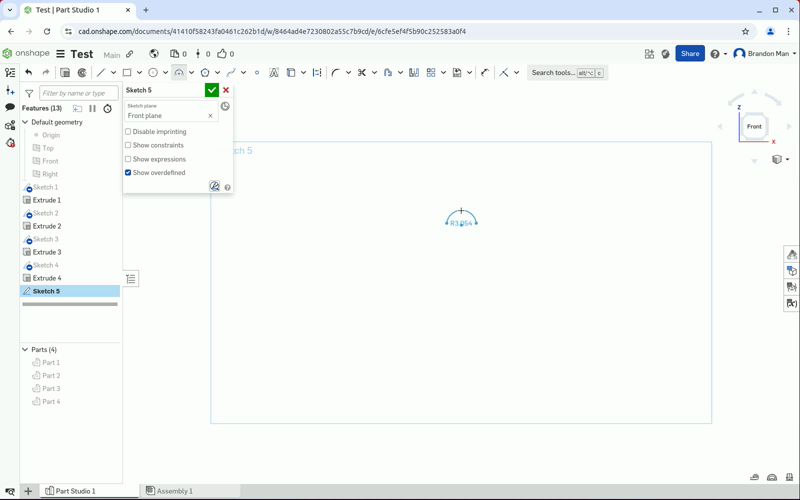
click(461, 210)
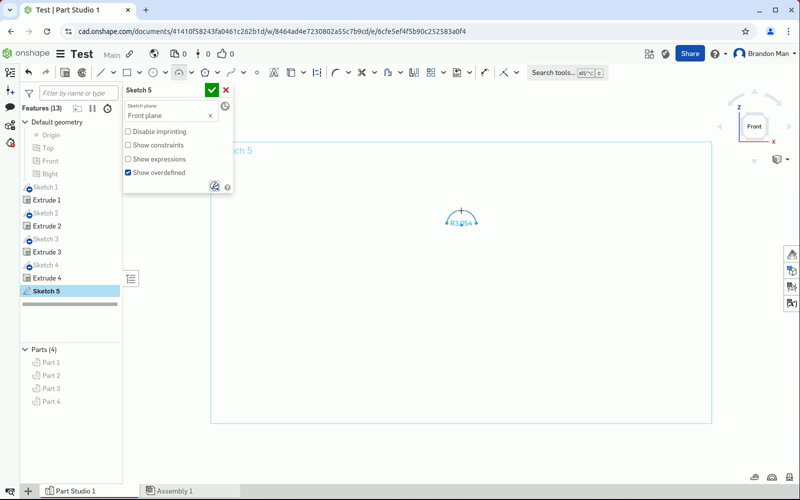
key_up(shift)
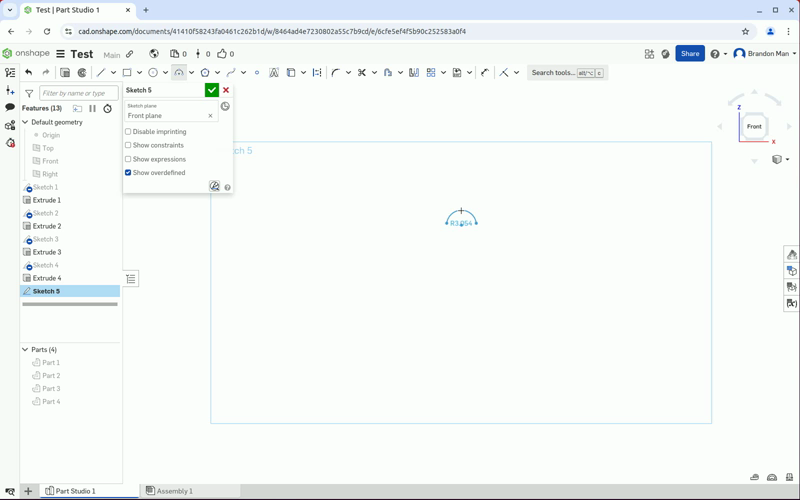
key(esc)
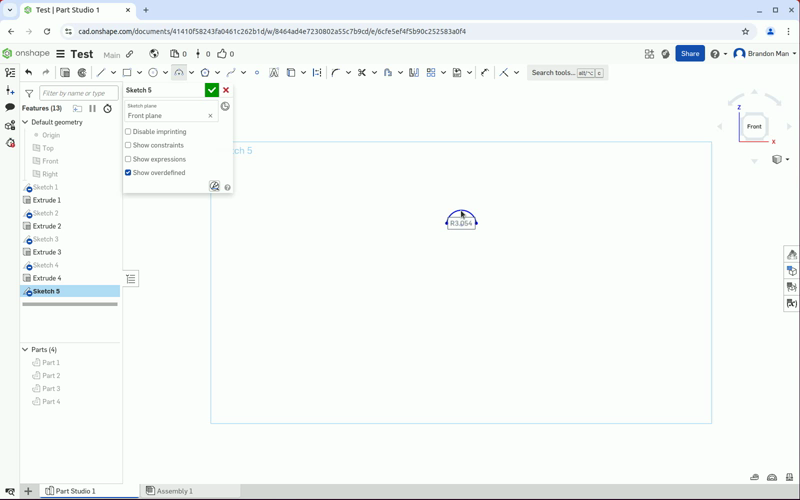
key(l)
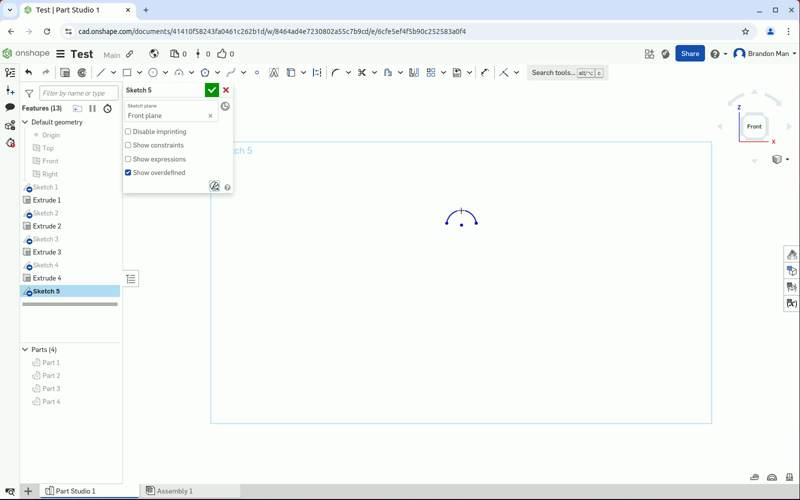
mouse_move(476, 223)
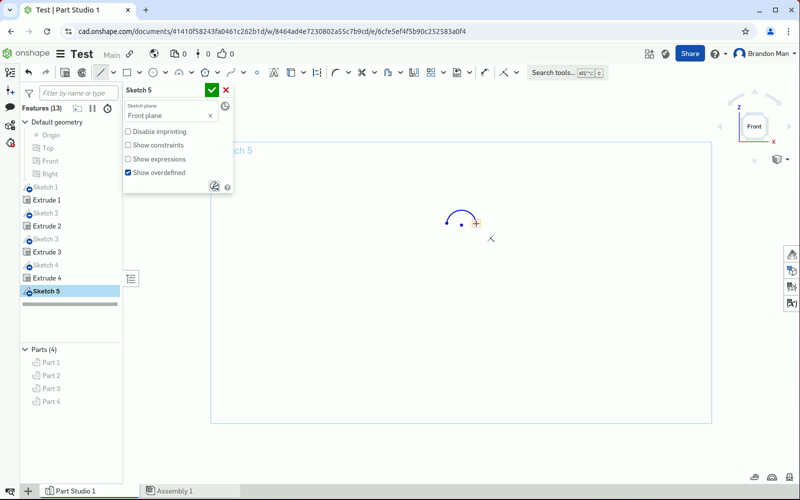
click(476, 223)
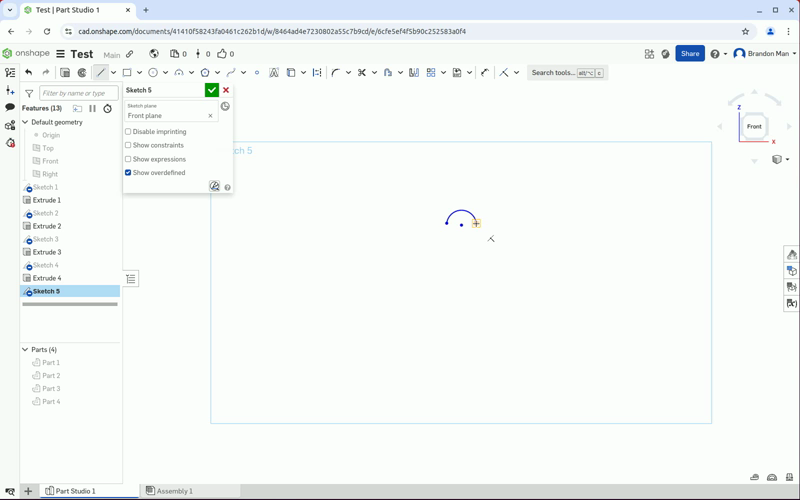
key_down(shift)
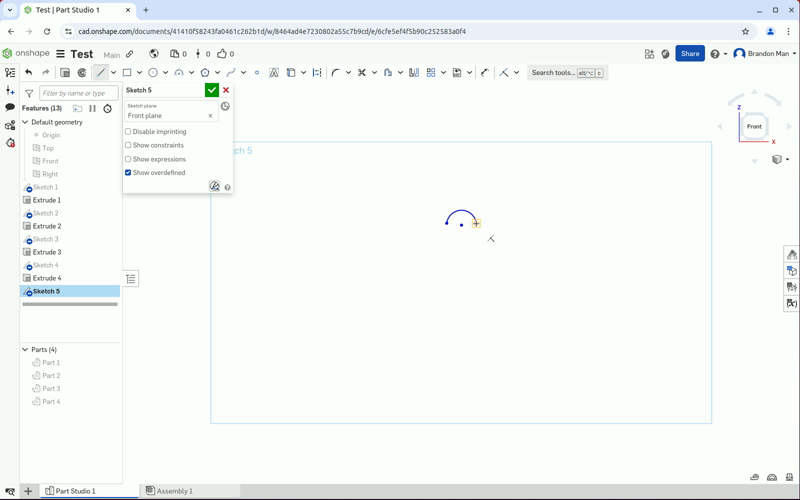
mouse_move(506, 223)
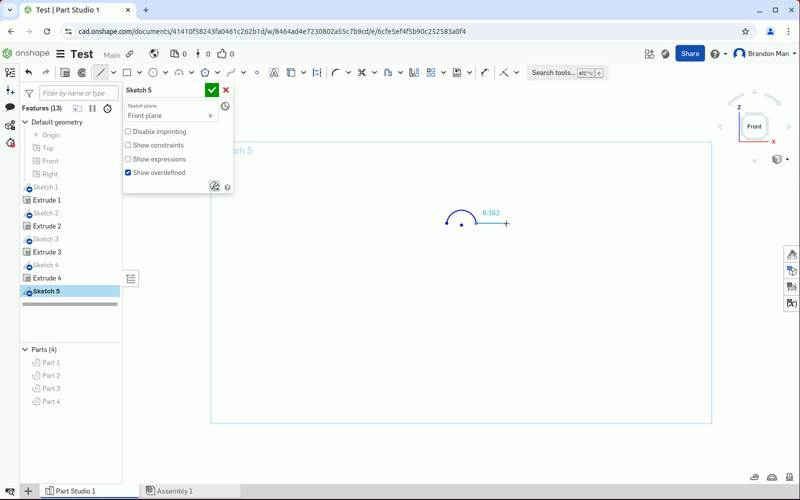
mouse_move(470, 176)
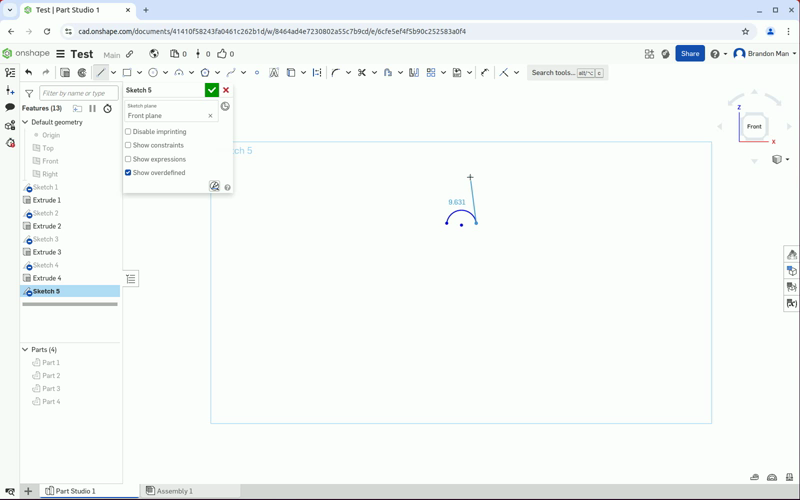
click(470, 176)
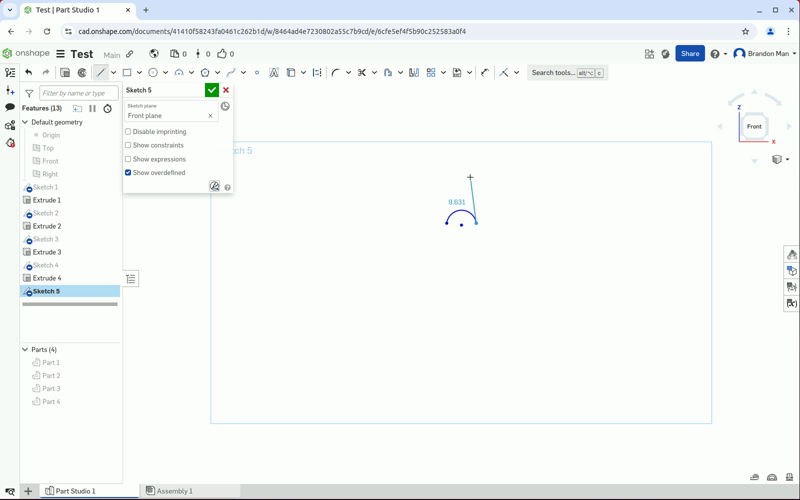
key_up(shift)
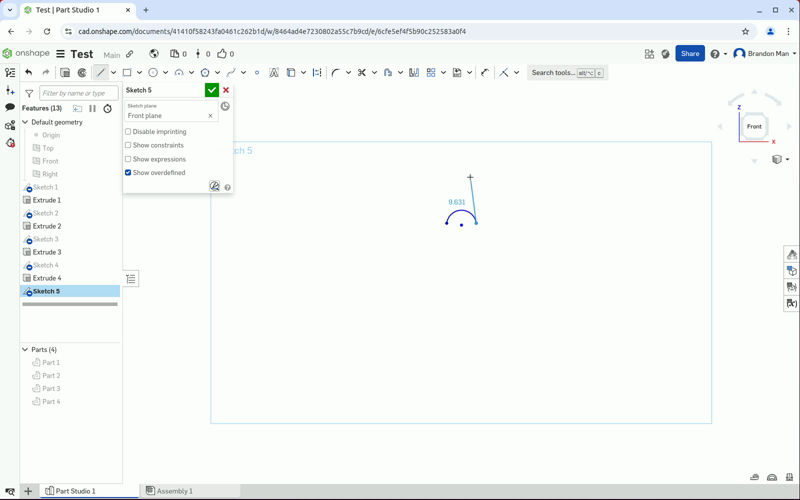
key(esc)
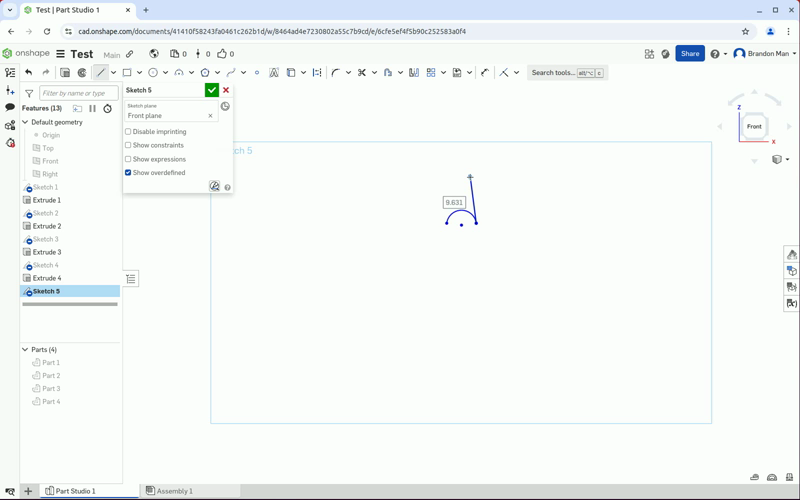
key(a)
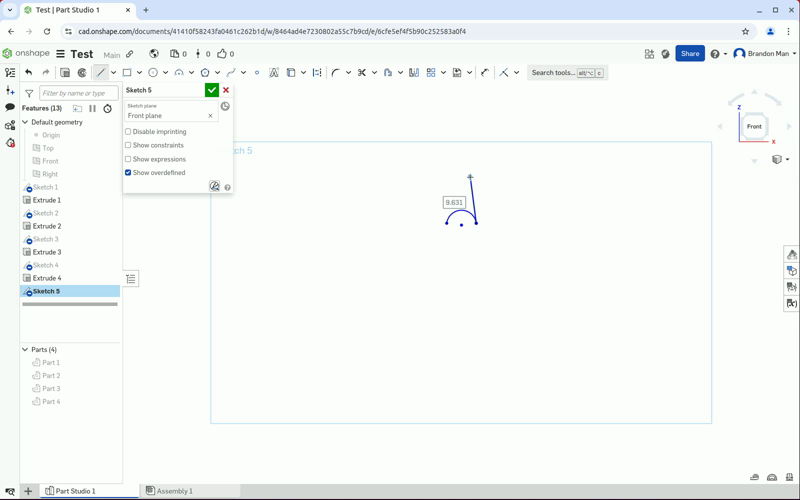
mouse_move(470, 176)
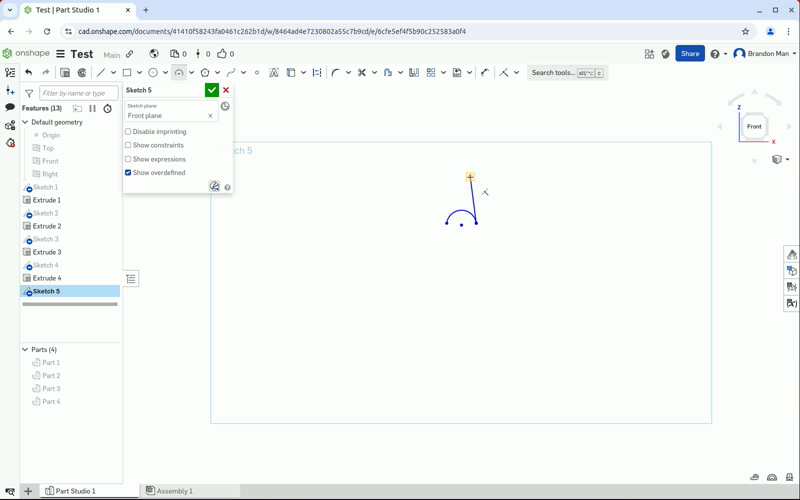
click(470, 176)
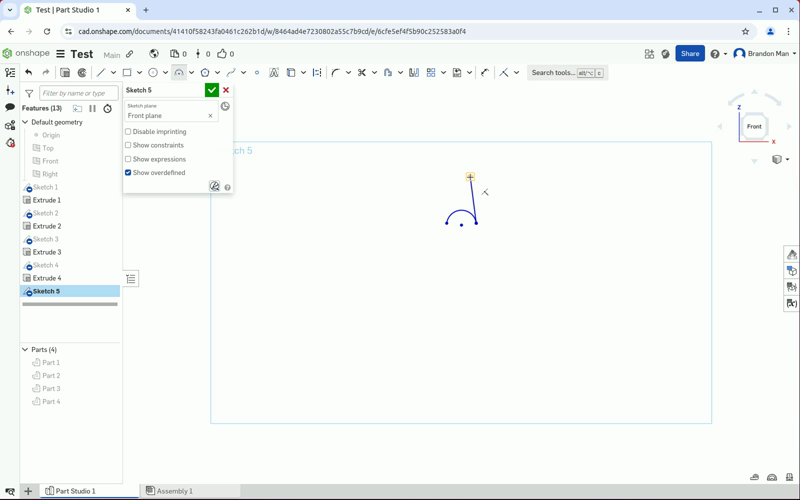
key_down(shift)
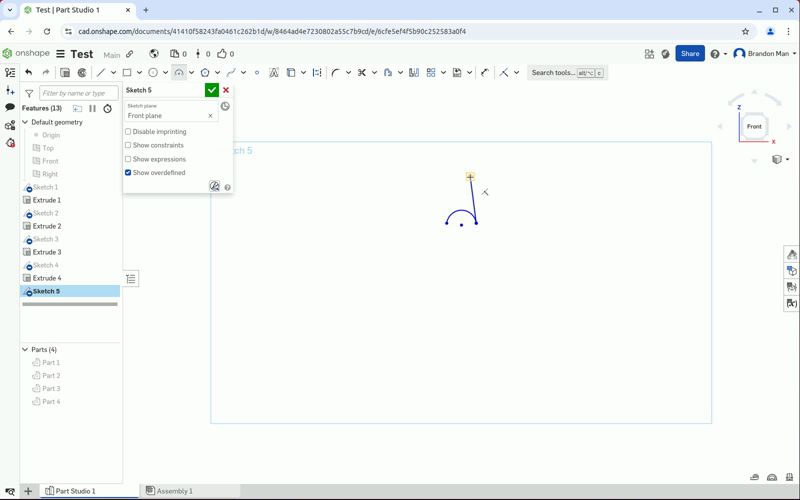
mouse_move(452, 176)
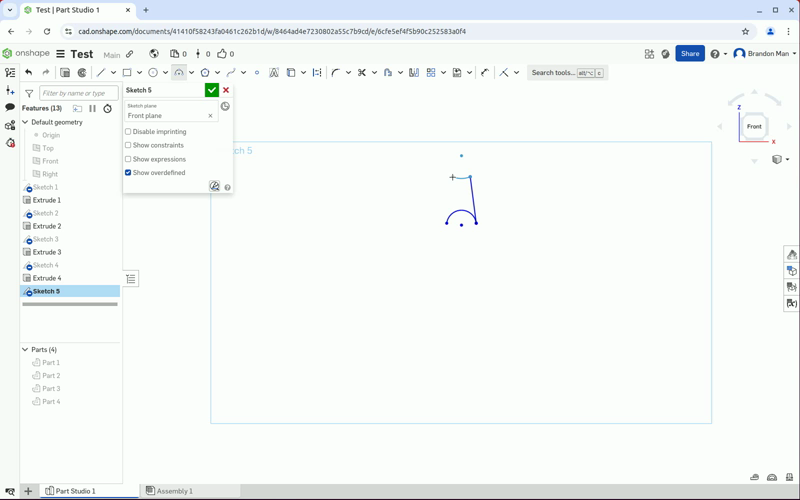
click(452, 176)
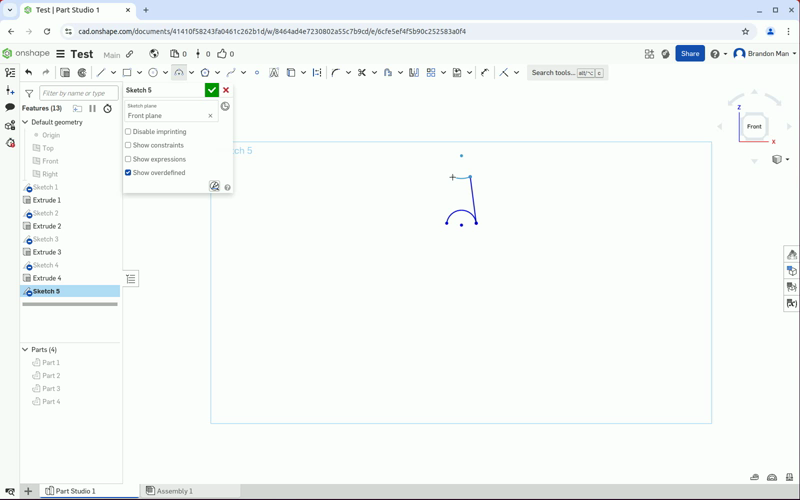
mouse_move(461, 186)
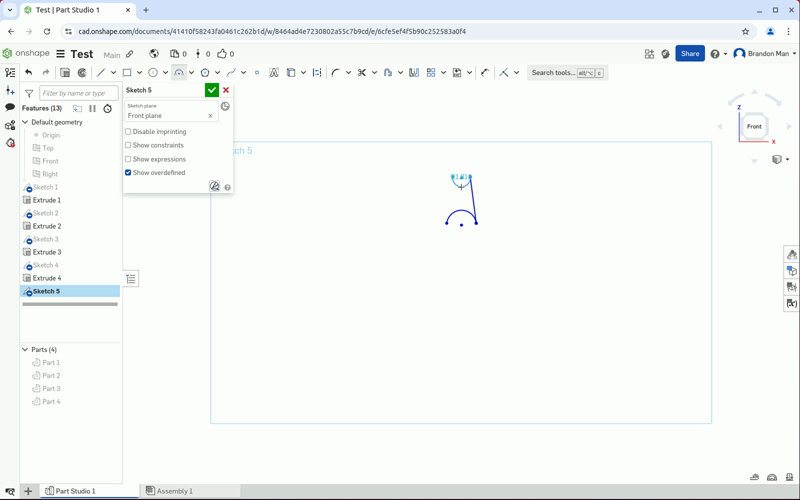
click(461, 186)
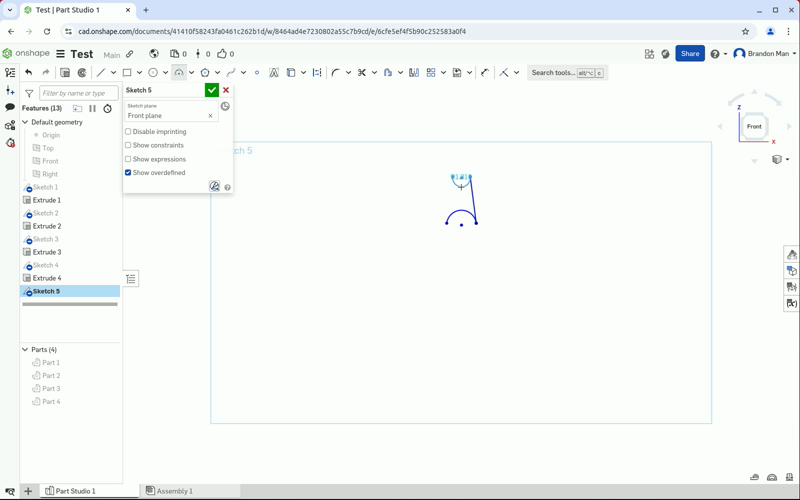
key_up(shift)
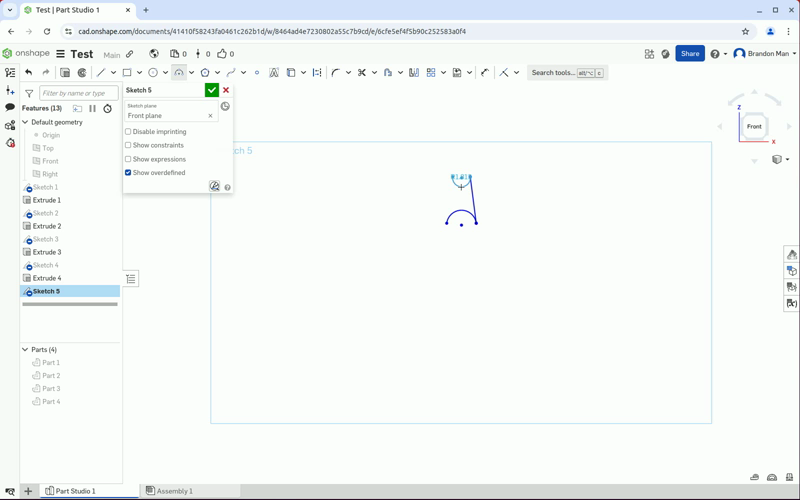
key(esc)
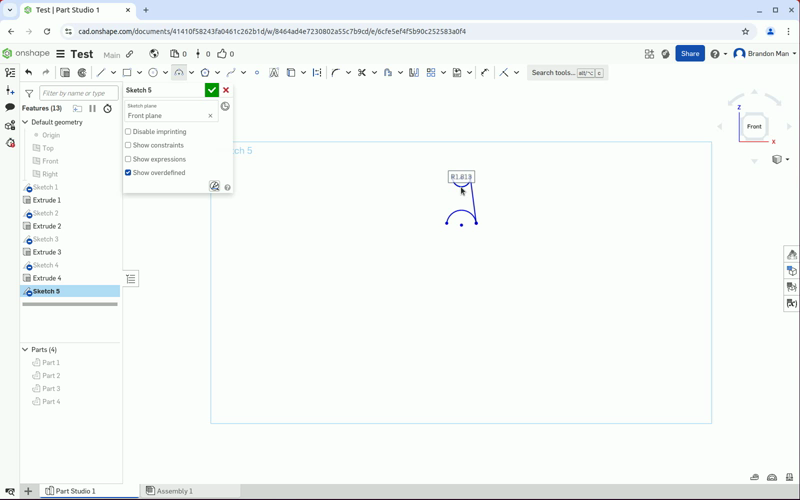
key(l)
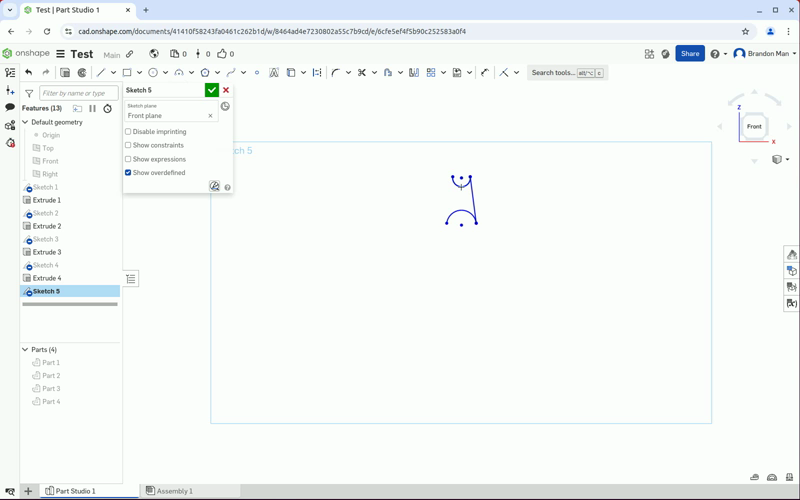
mouse_move(452, 176)
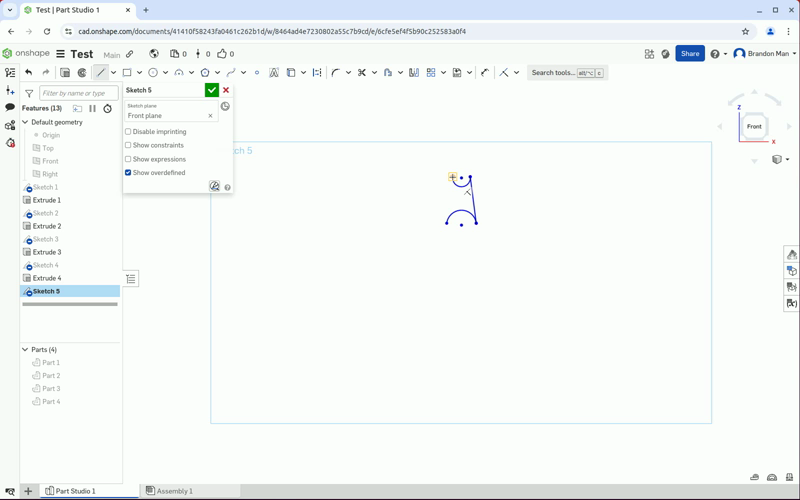
click(452, 176)
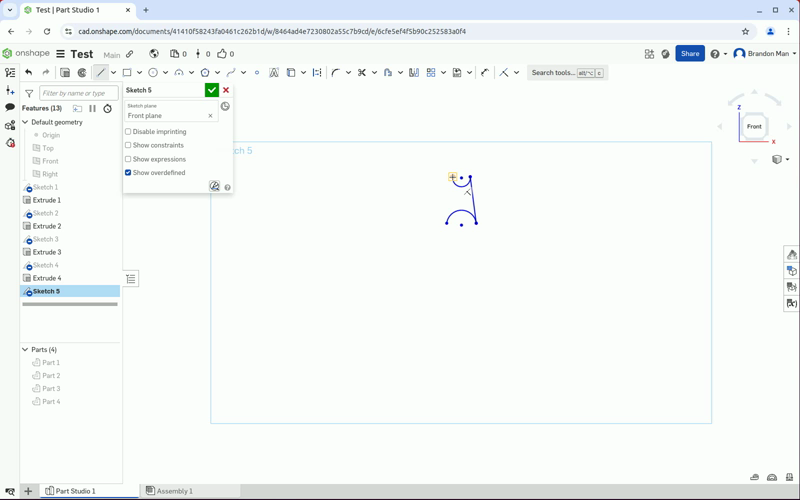
mouse_move(482, 176)
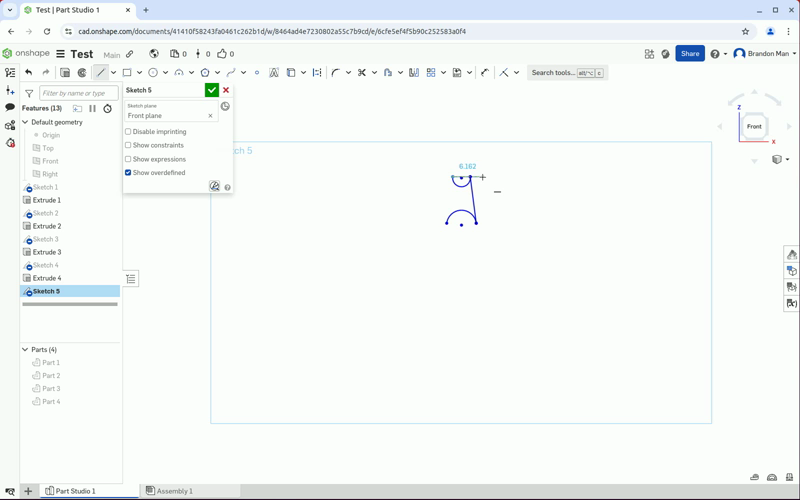
key_down(shift)
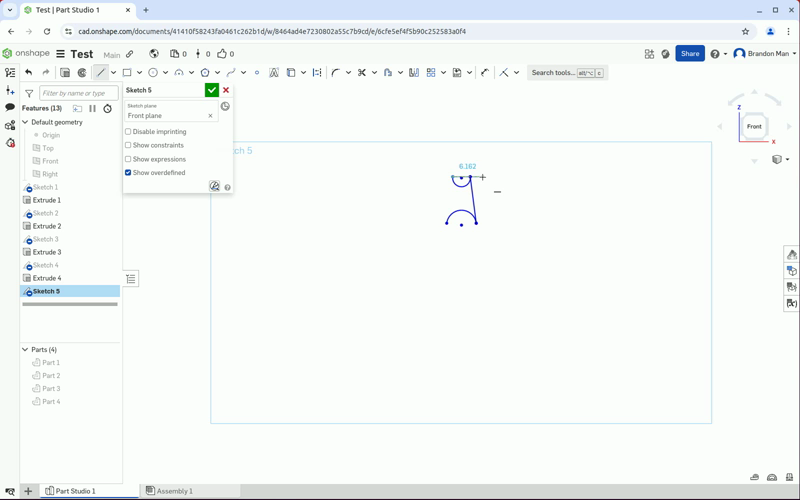
mouse_move(446, 223)
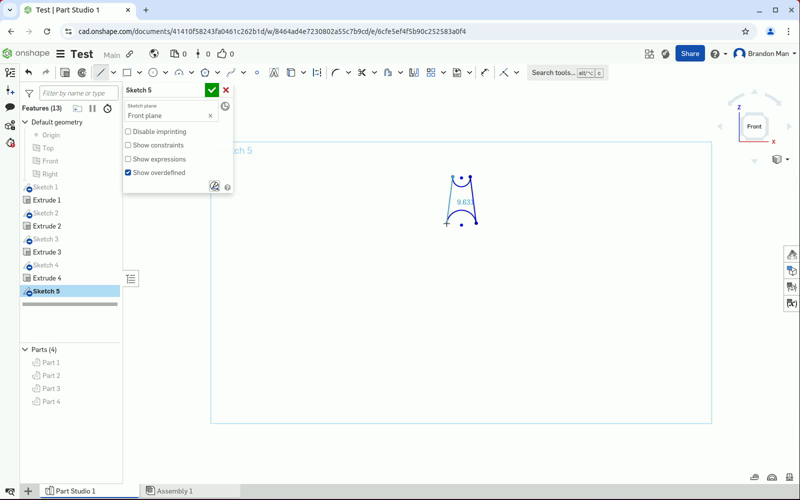
key_up(shift)
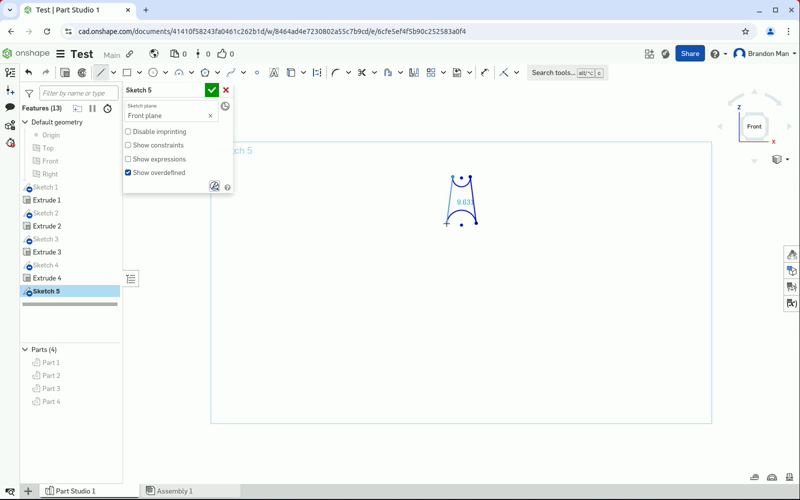
click(446, 223)
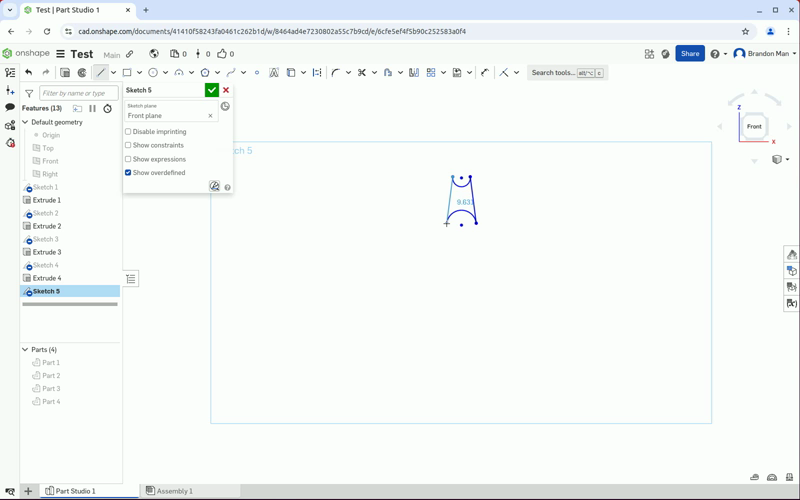
key(esc)
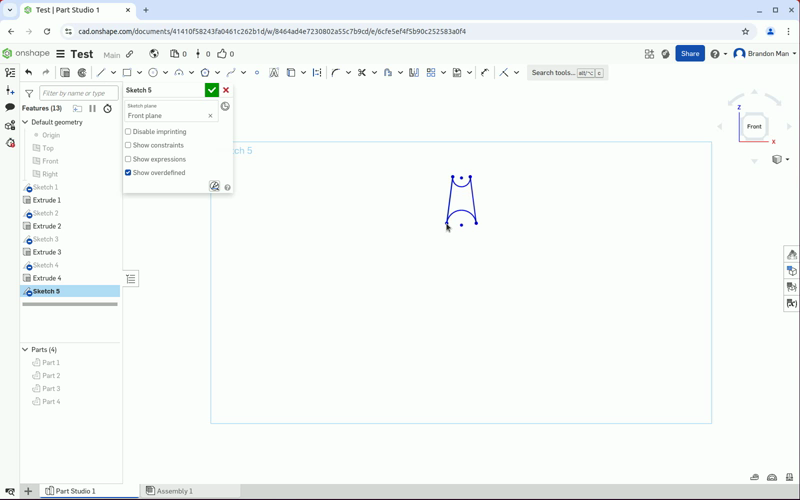
key(c)
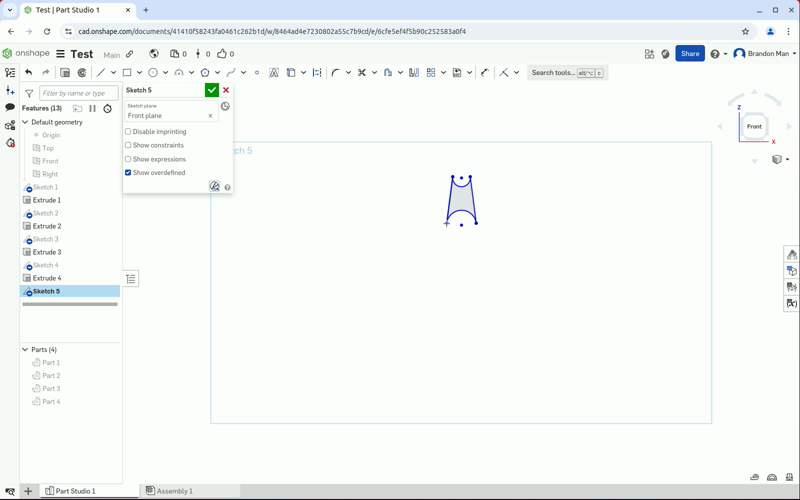
key_down(shift)
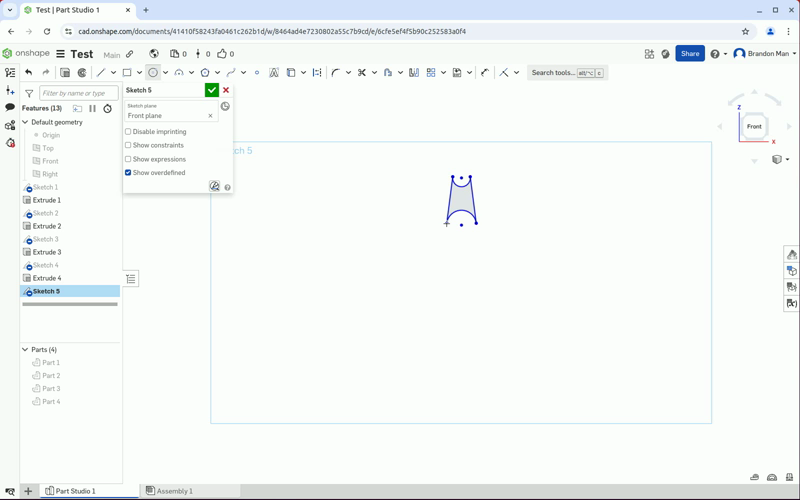
mouse_move(458, 191)
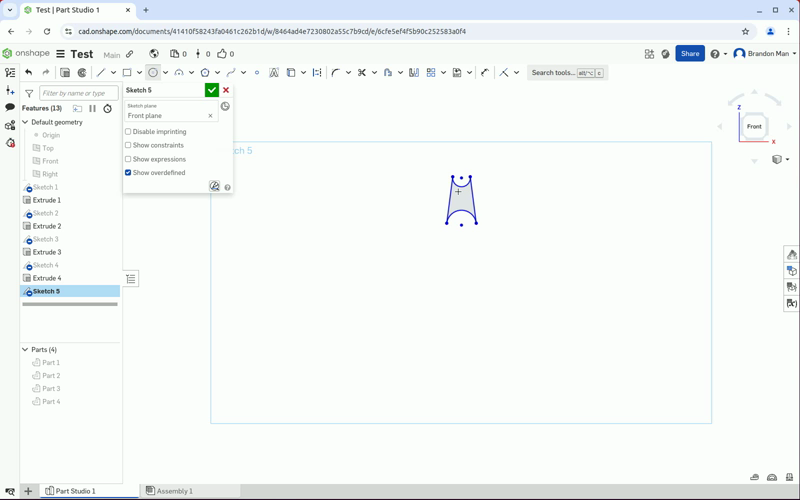
click(458, 191)
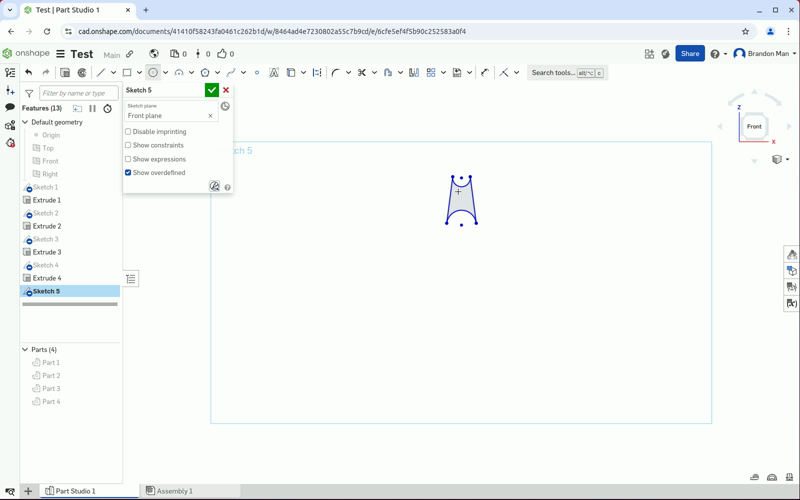
key_up(shift)
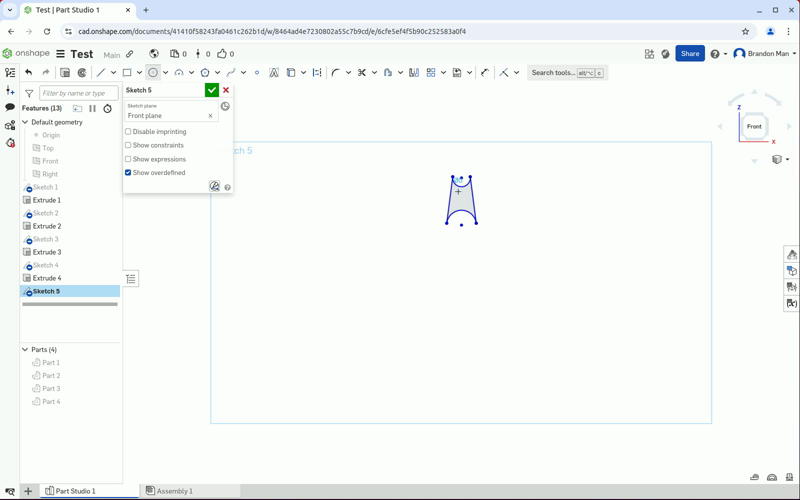
mouse_move(461, 191)
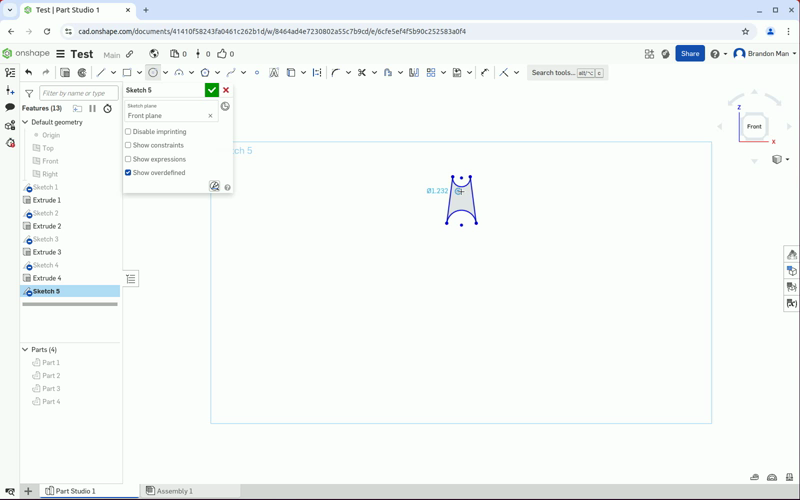
scroll(6)
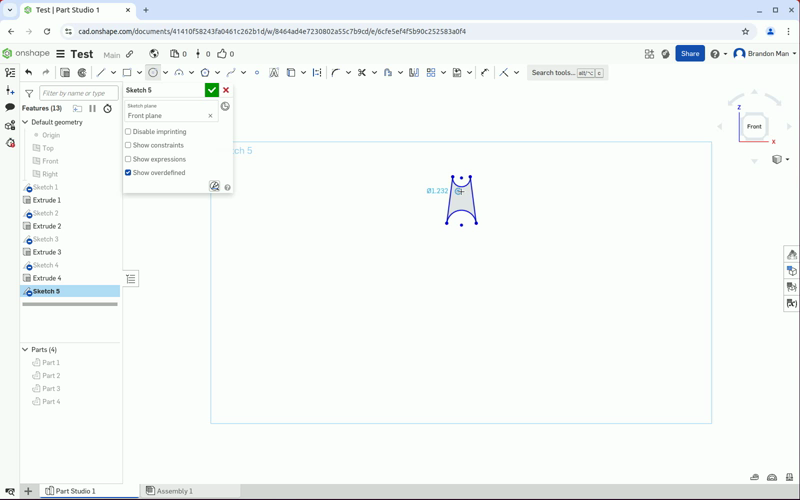
scroll(6)
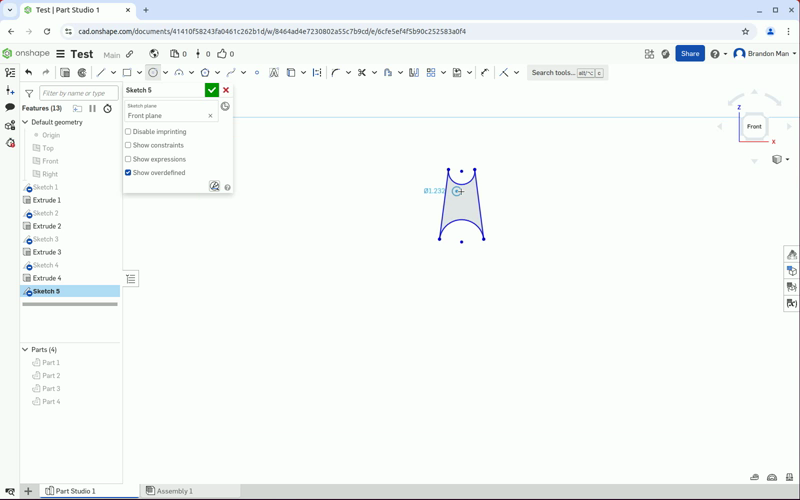
scroll(6)
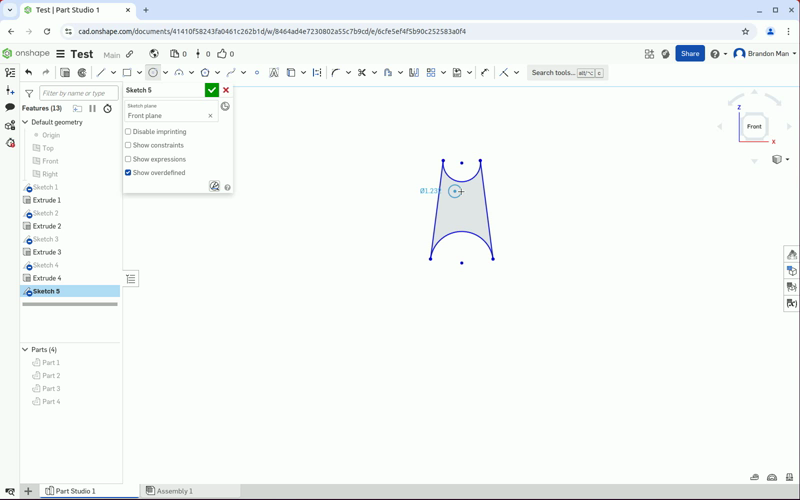
scroll(6)
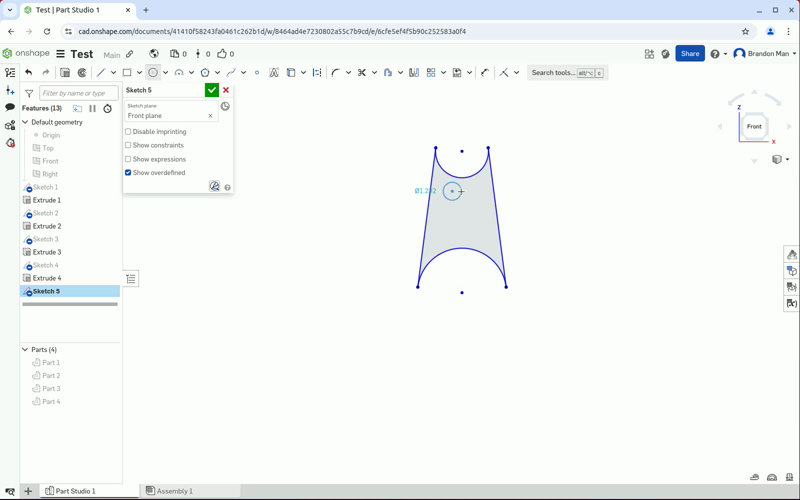
scroll(6)
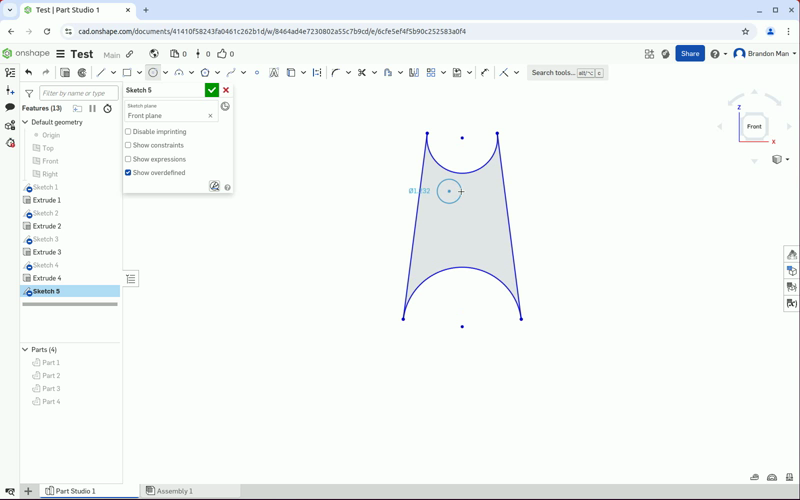
scroll(6)
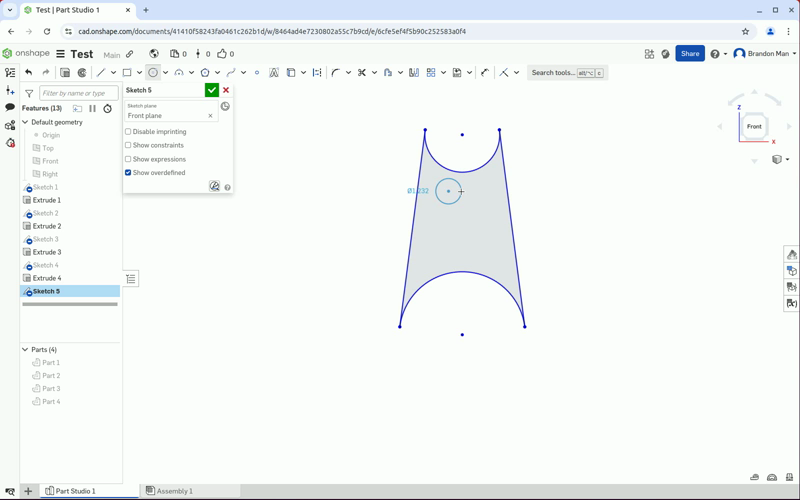
scroll(6)
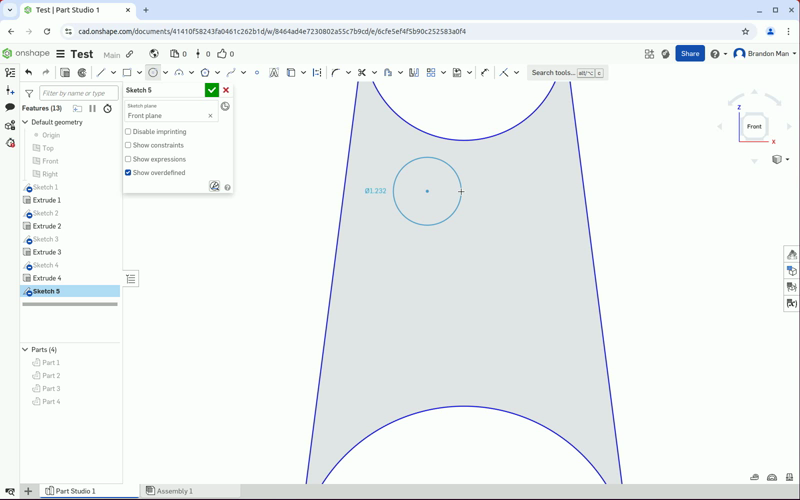
click(461, 191)
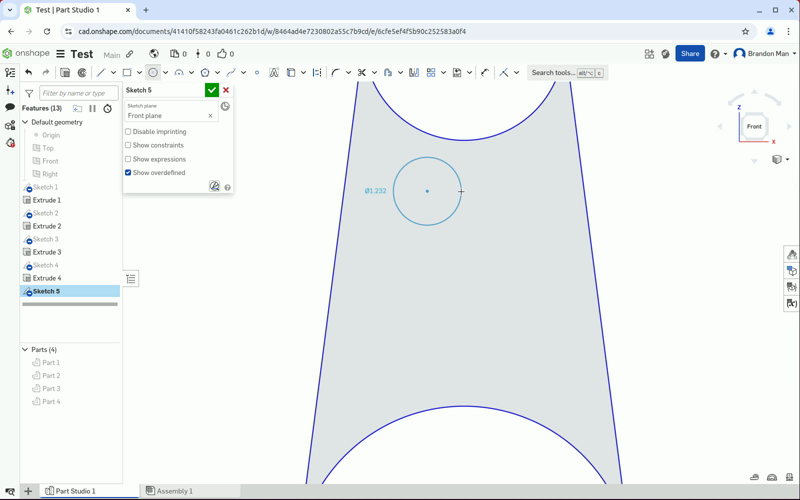
scroll(-6)
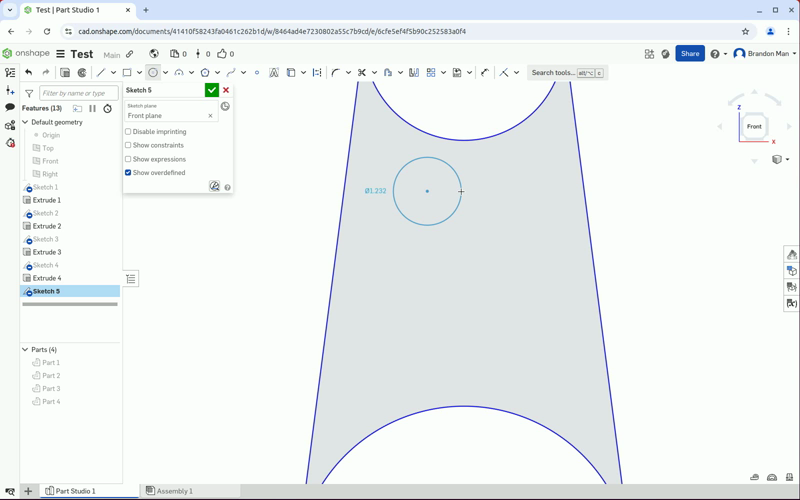
scroll(-6)
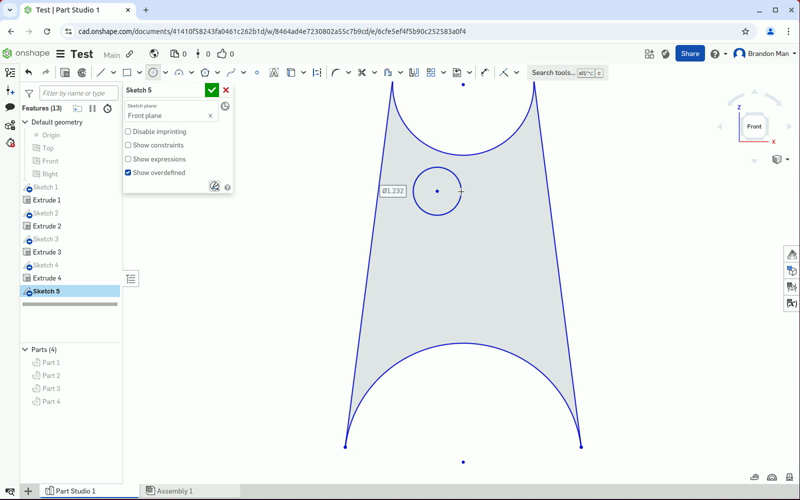
scroll(-6)
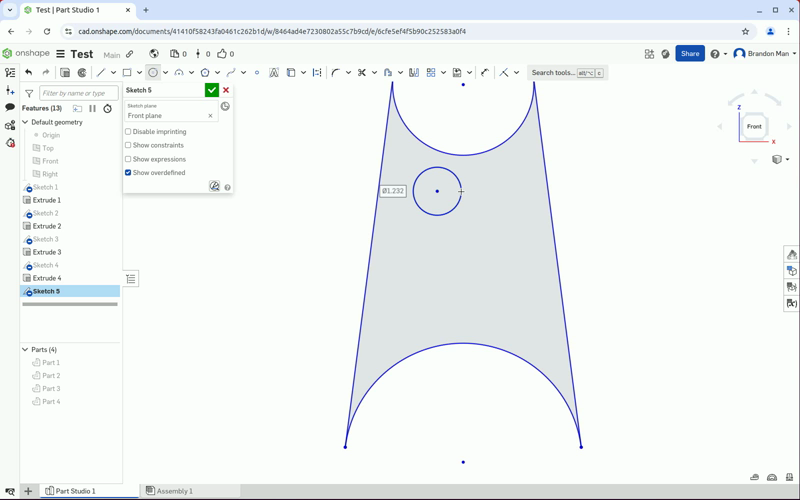
scroll(-6)
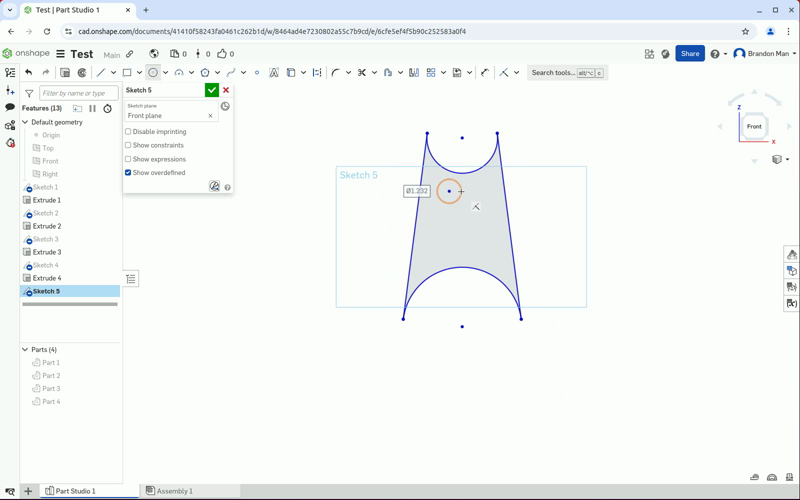
scroll(-6)
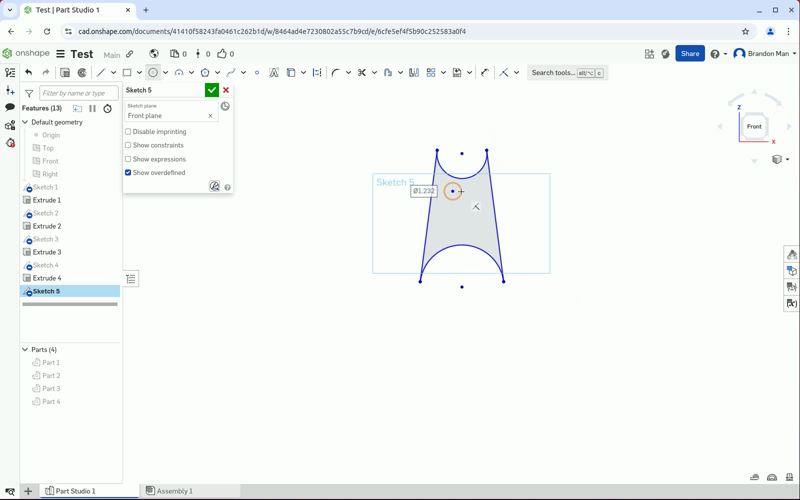
scroll(-6)
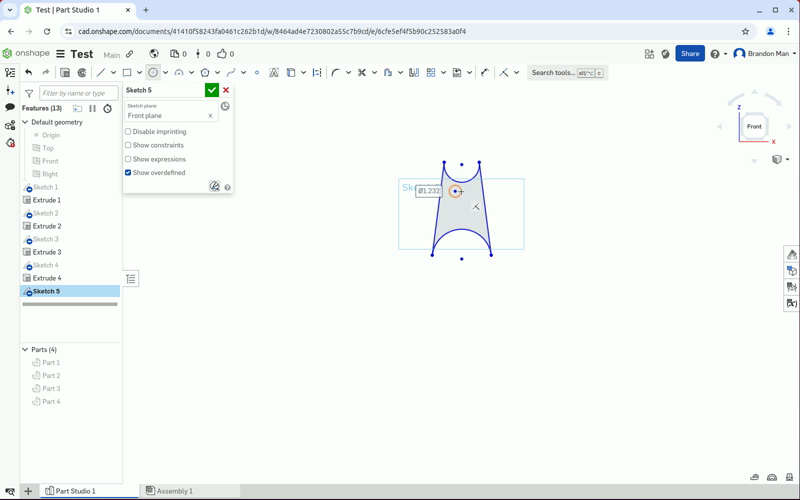
scroll(-6)
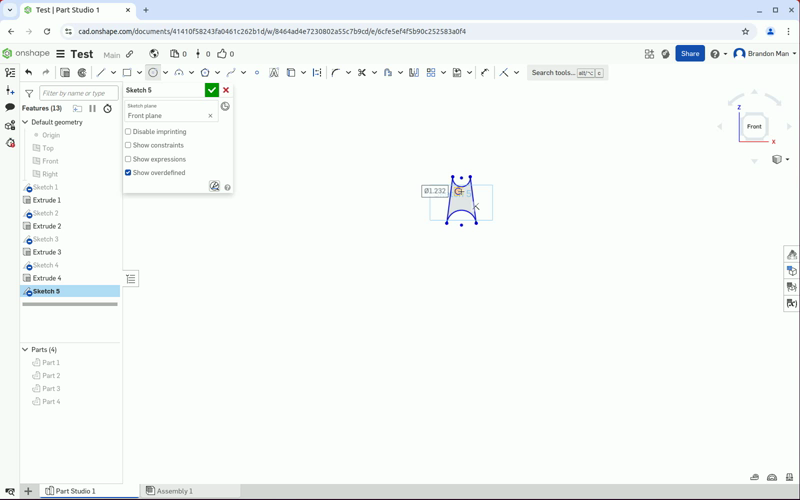
key(esc)
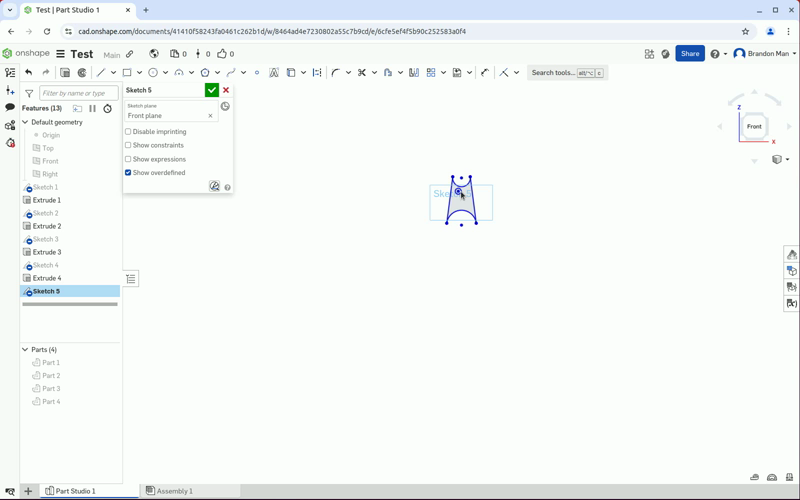
mouse_move(453, 191)
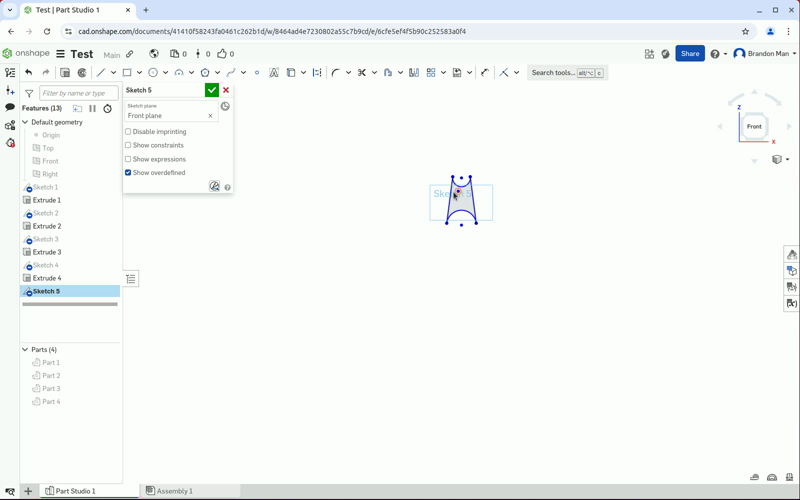
scroll(6)
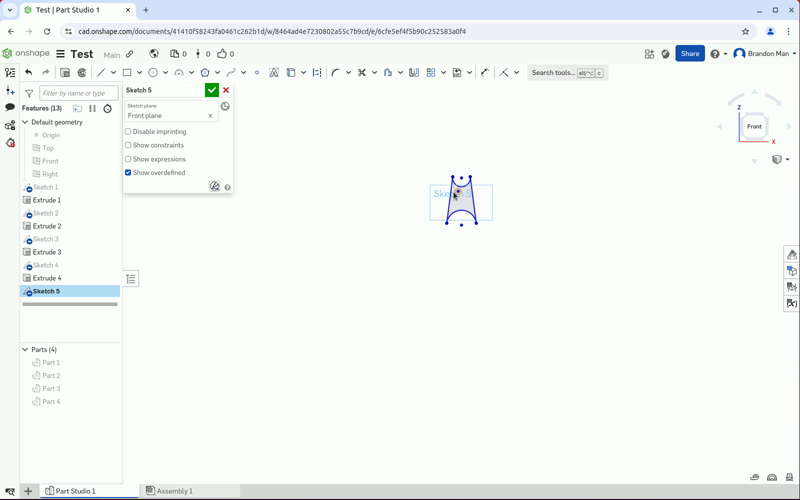
scroll(6)
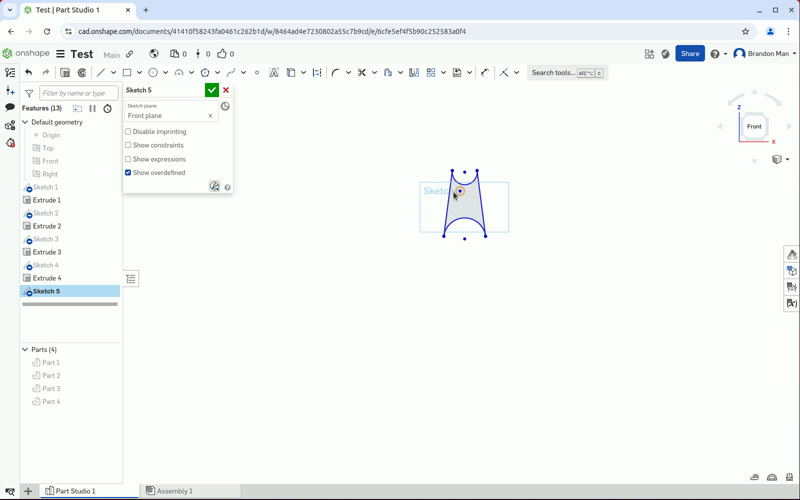
scroll(6)
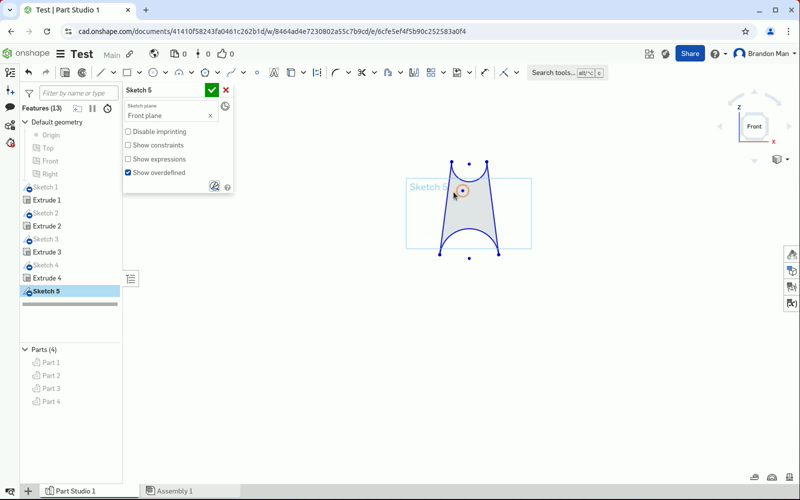
scroll(6)
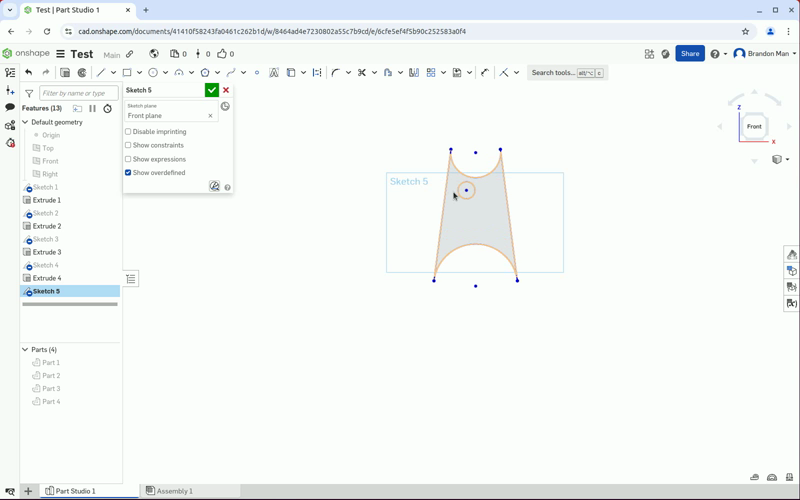
scroll(6)
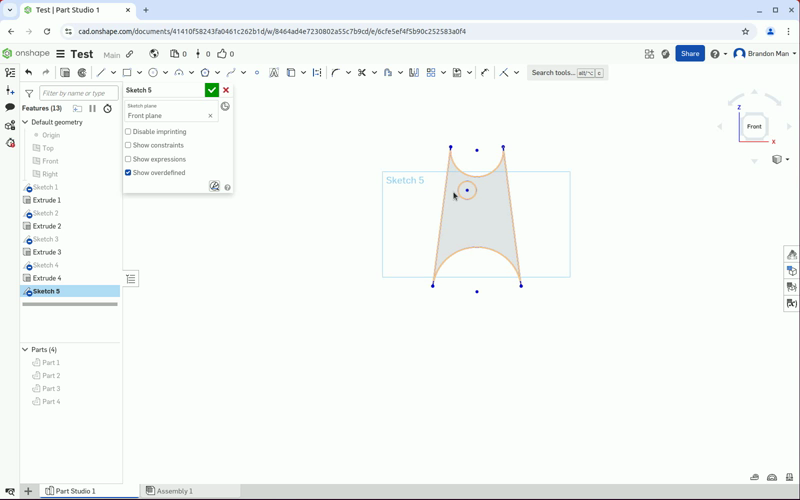
scroll(6)
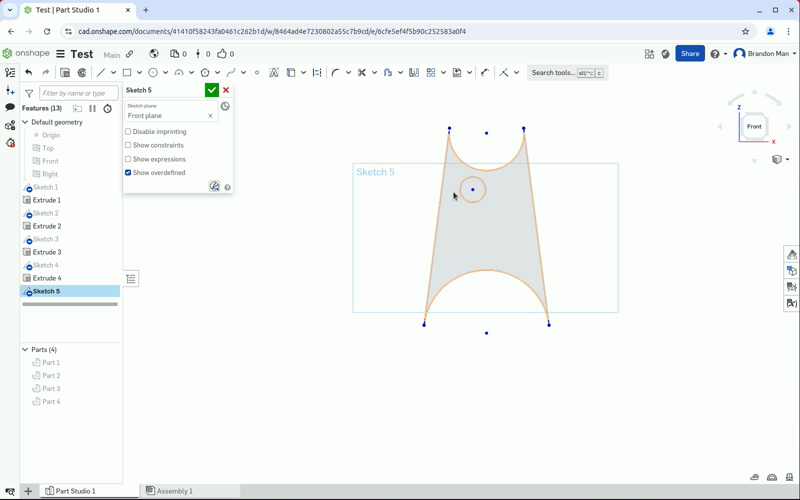
scroll(6)
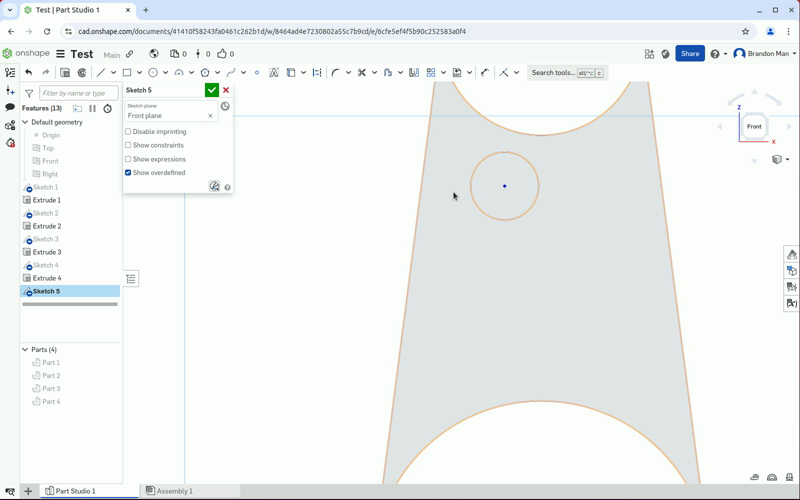
click(453, 191)
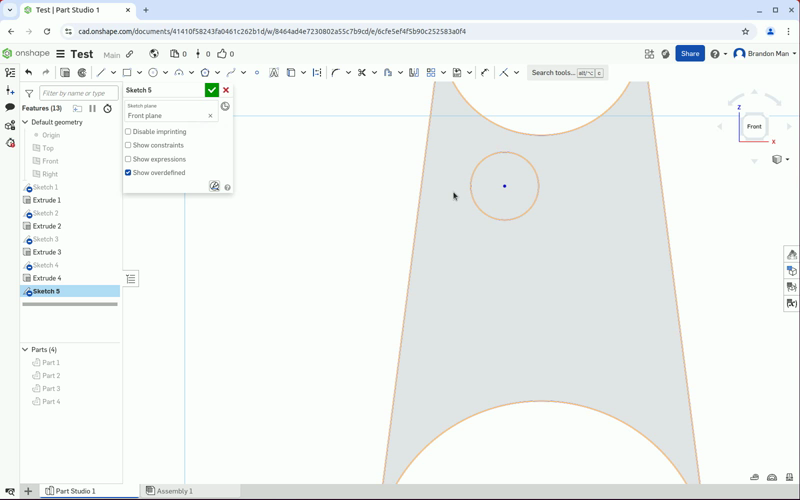
scroll(-6)
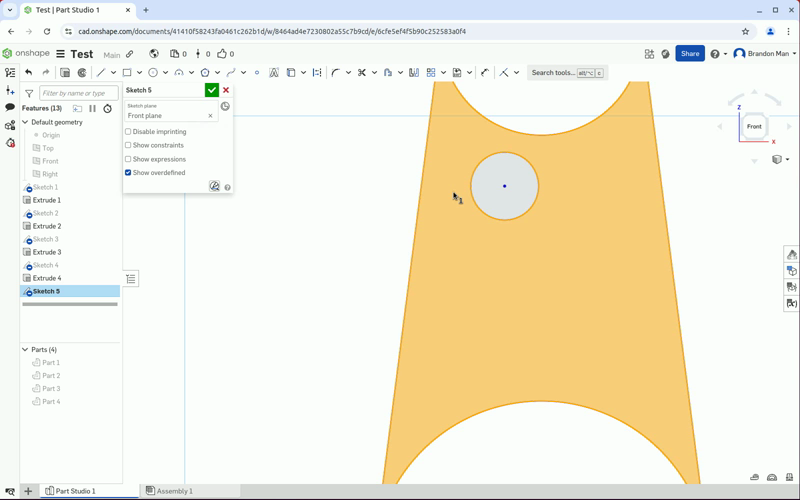
scroll(-6)
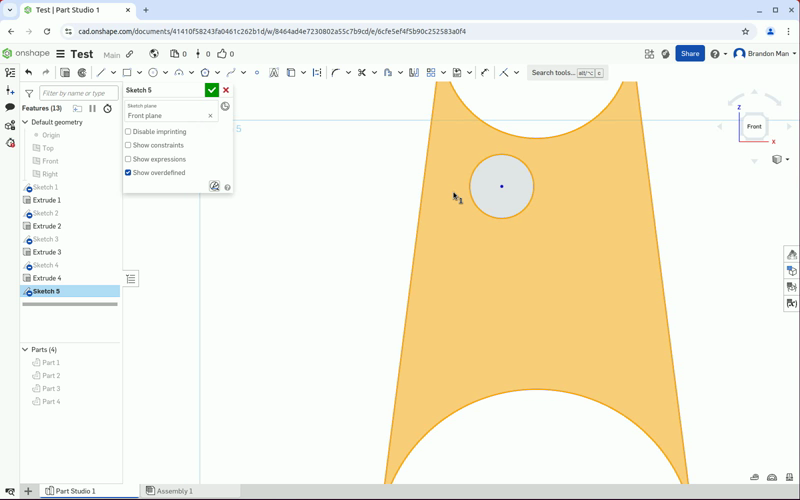
scroll(-6)
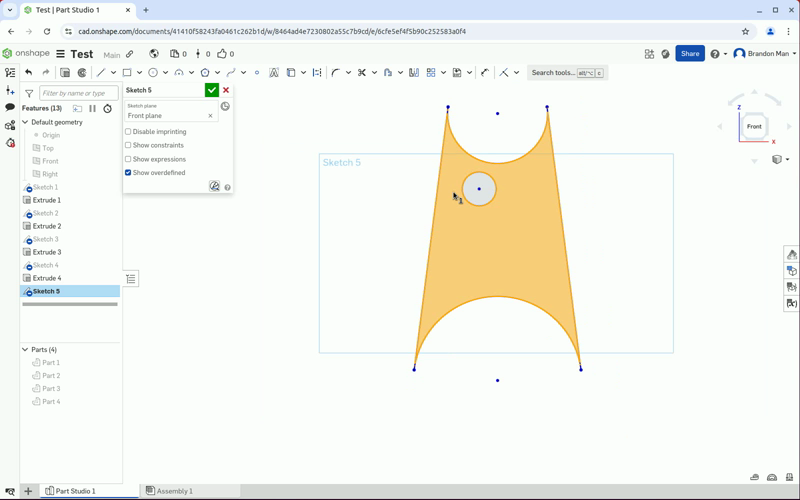
scroll(-6)
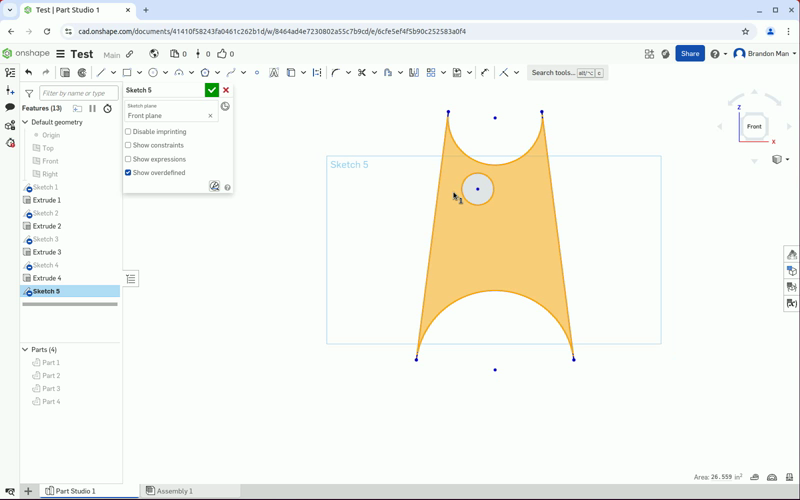
scroll(-6)
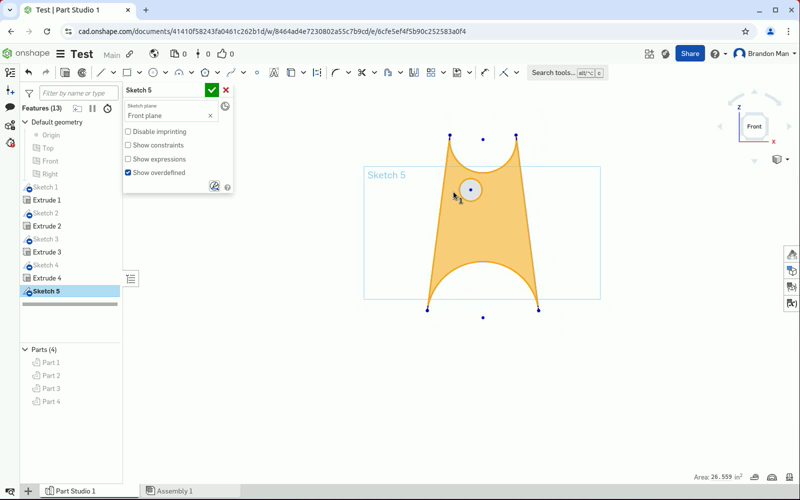
scroll(-6)
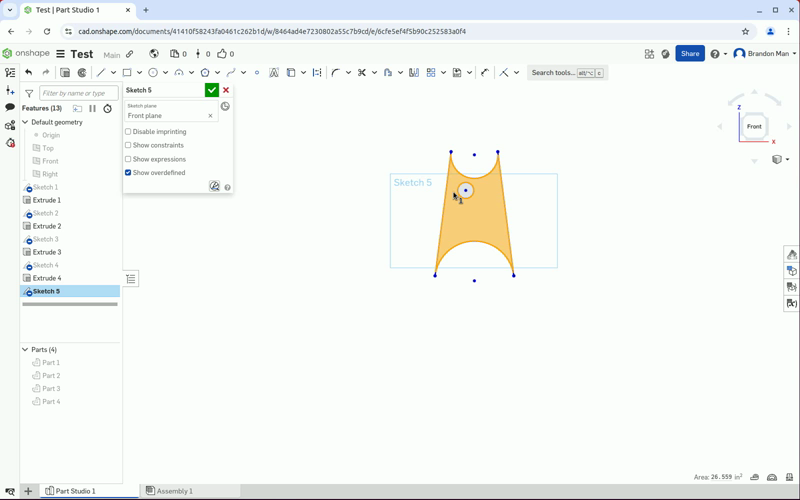
scroll(-6)
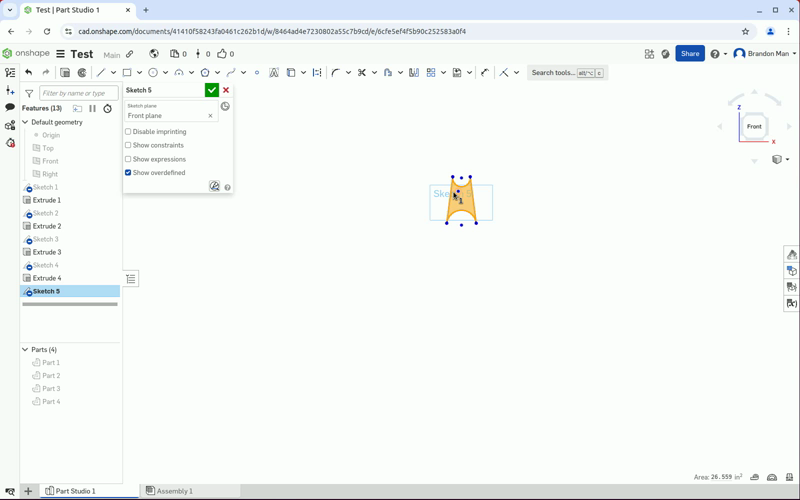
mouse_move(73, 352)
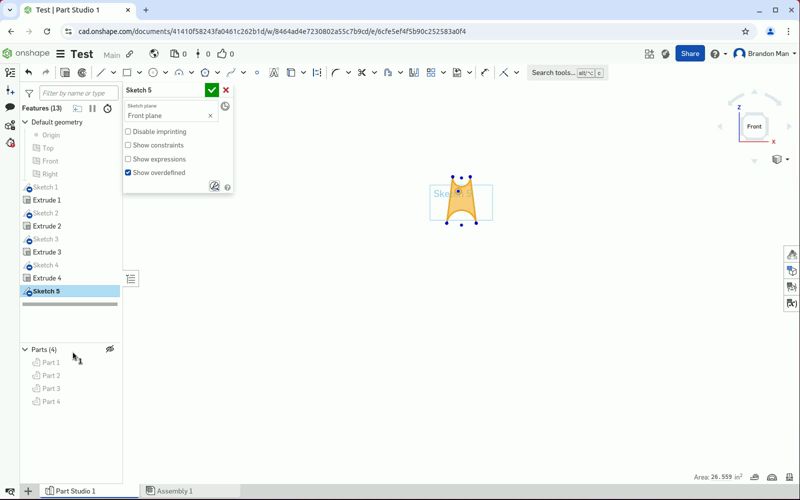
key(shift+y)
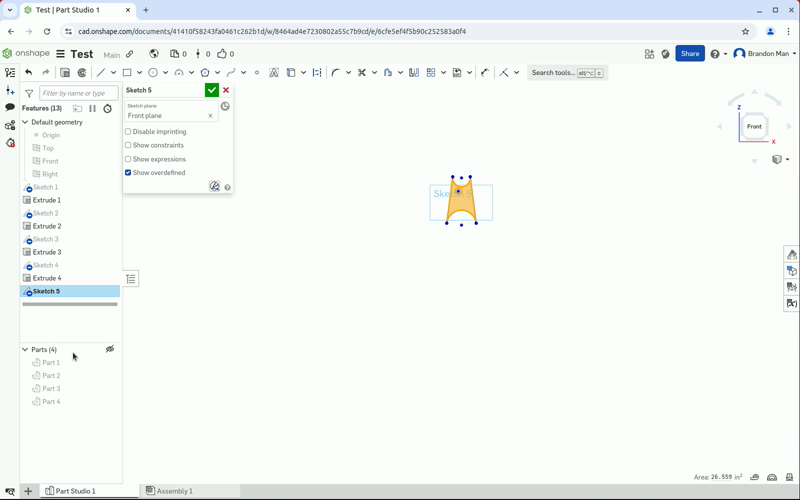
key(shift+e)
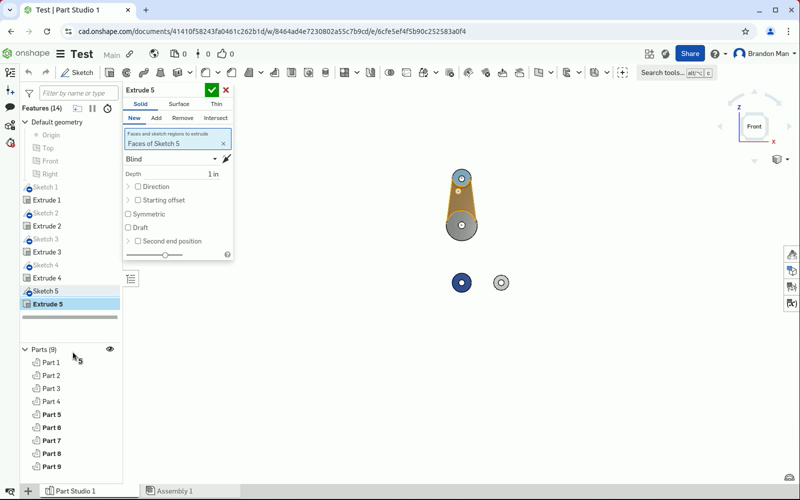
mouse_move(143, 106)
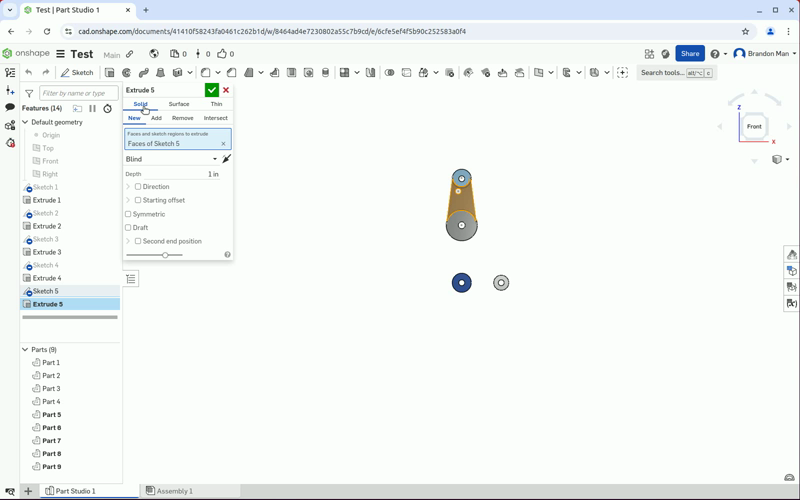
click(143, 106)
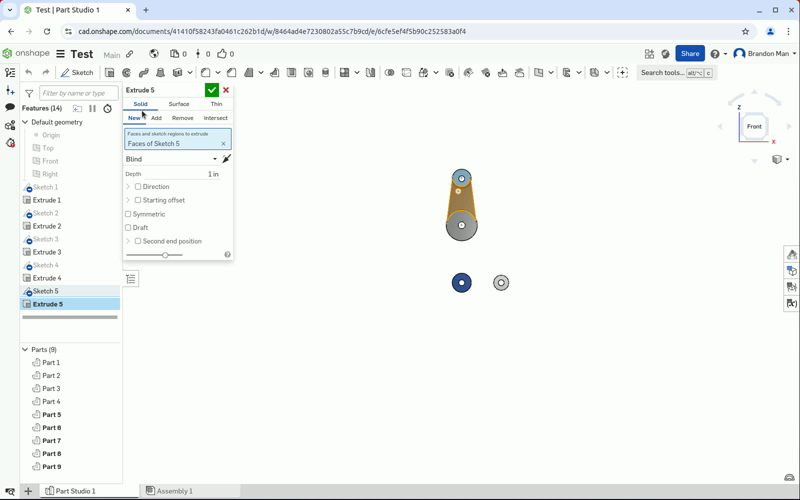
mouse_move(137, 120)
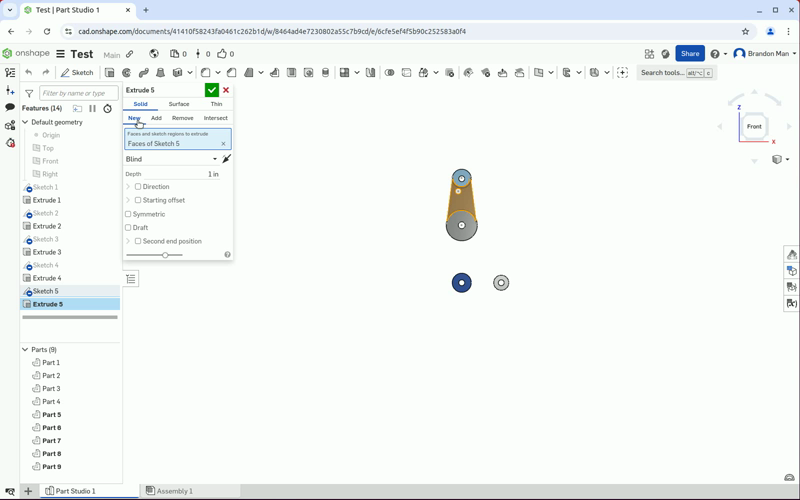
click(137, 120)
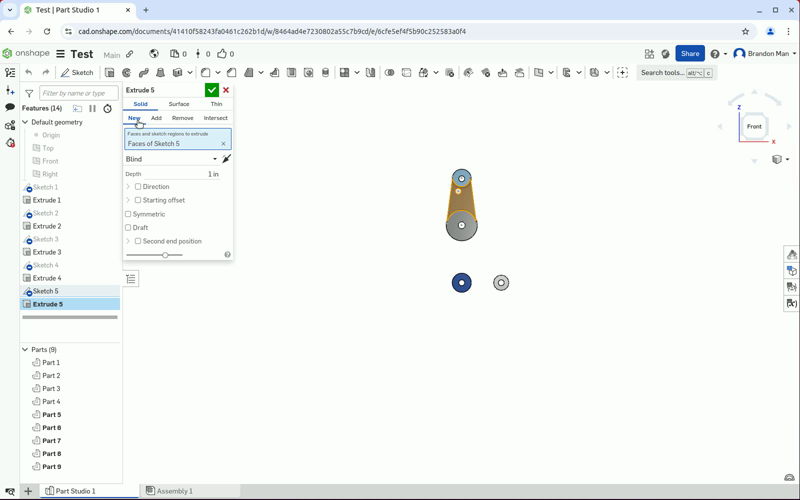
key(tab, 4)
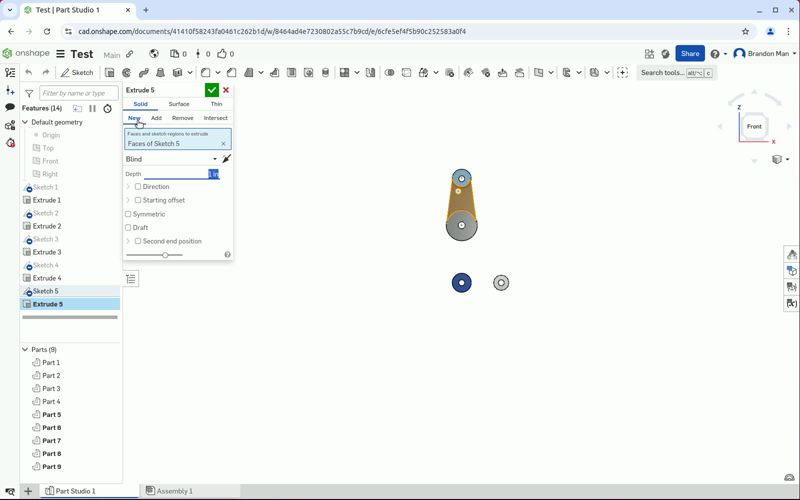
text(0.241)
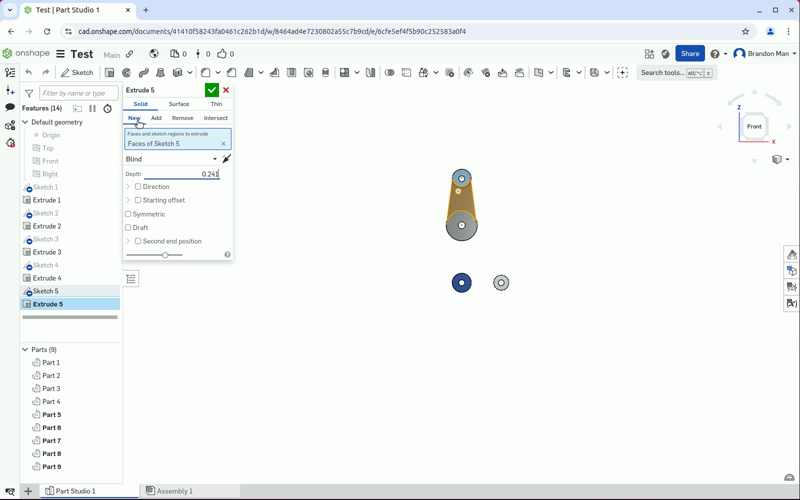
key(enter)
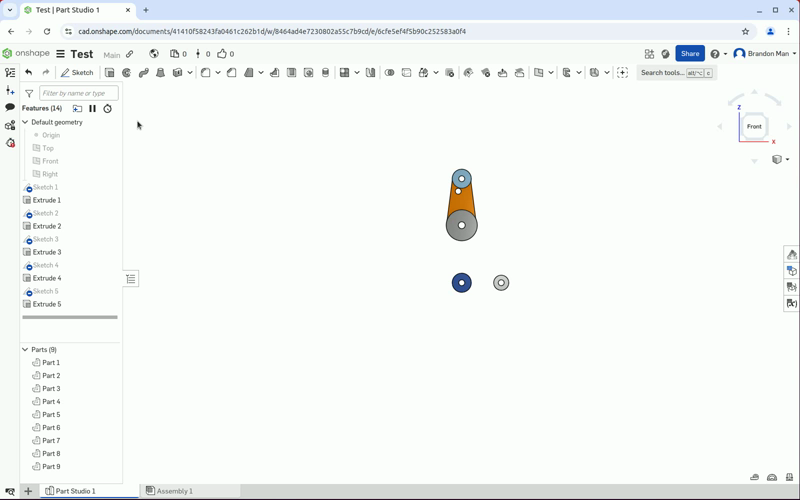
key(shift+h)
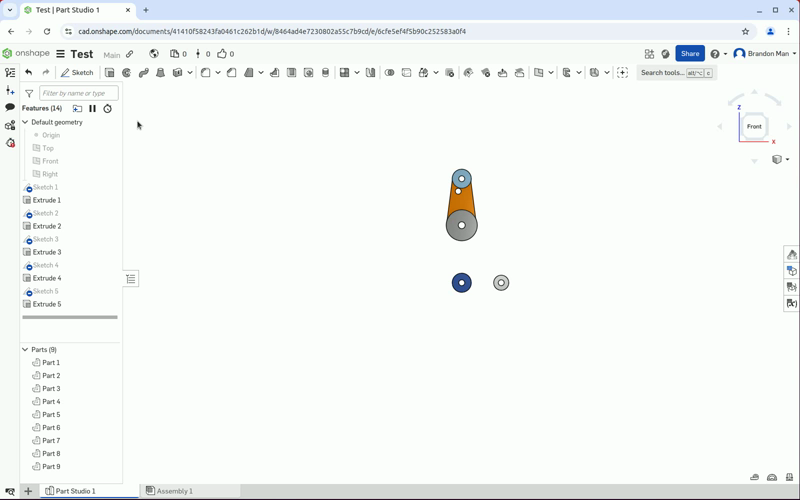
key(shift+h)
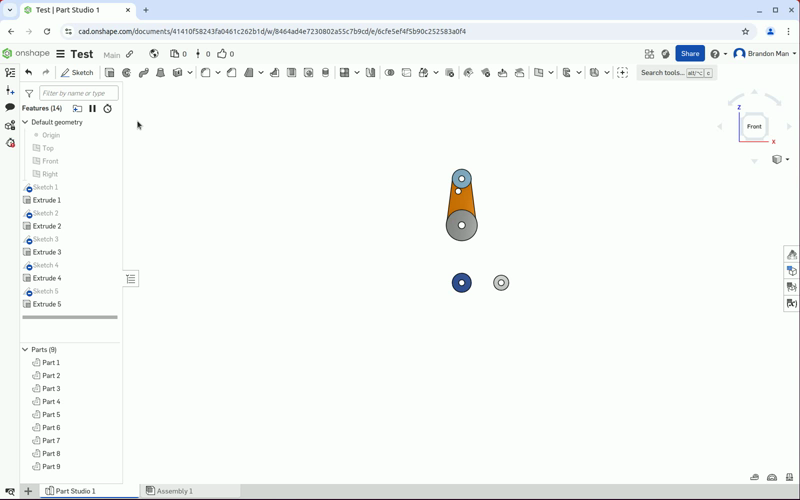
mouse_move(73, 189)
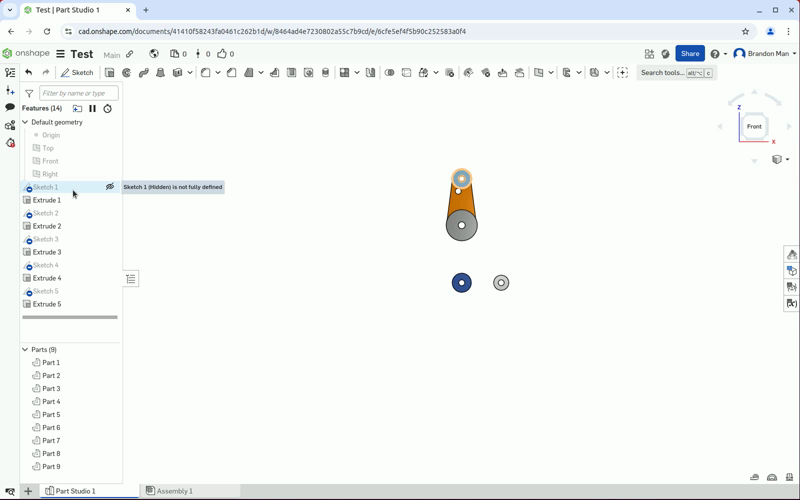
click(73, 189)
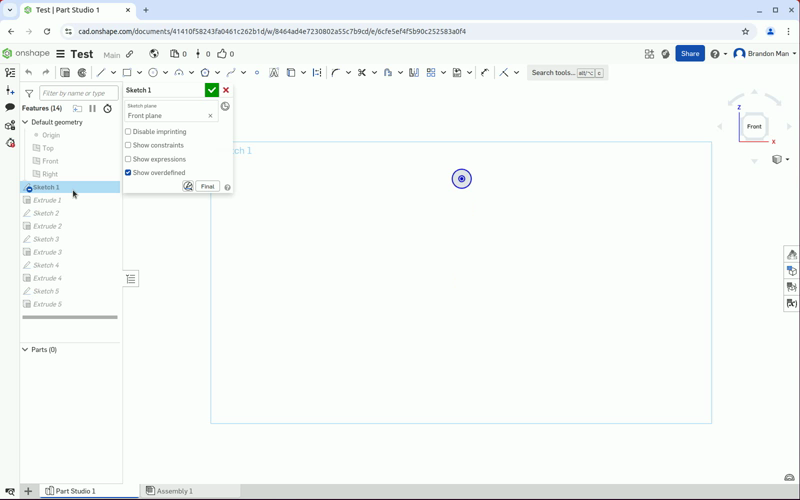
mouse_move(229, 92)
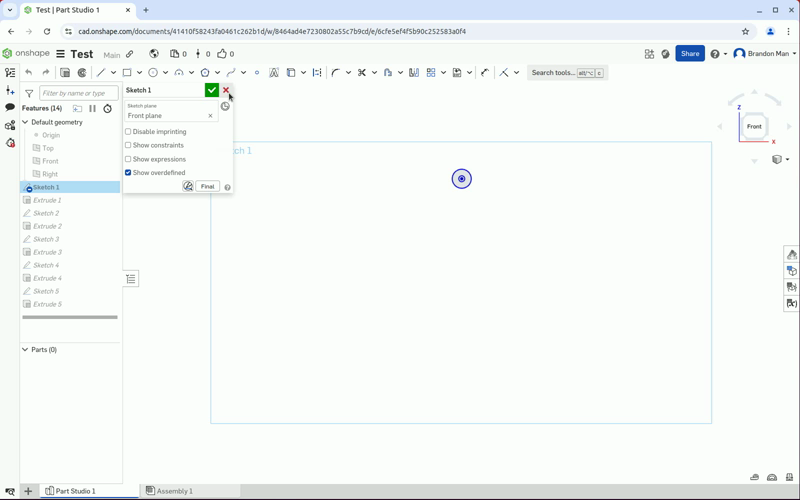
click(229, 92)
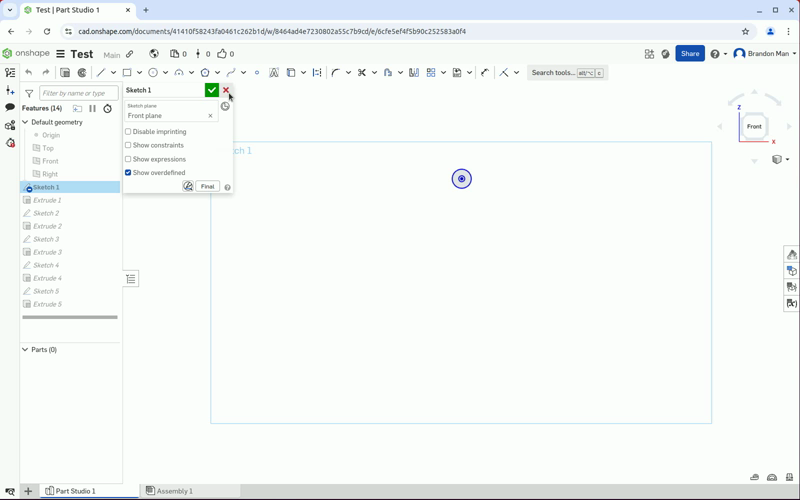
key(shift+s)
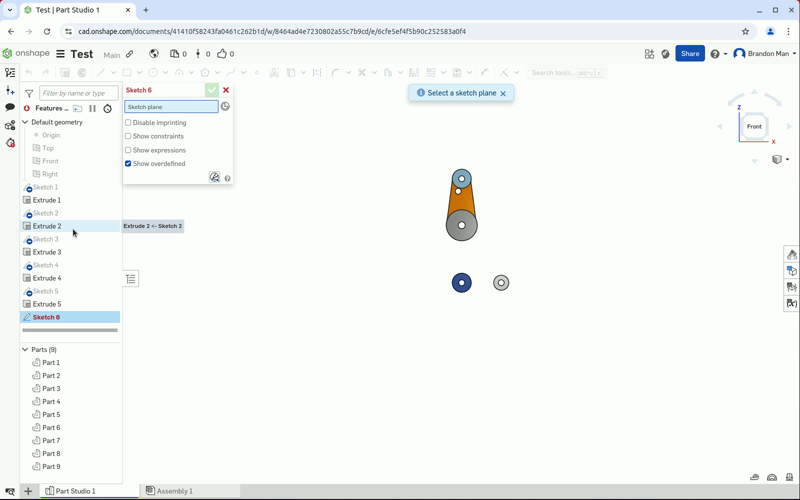
scroll(3)
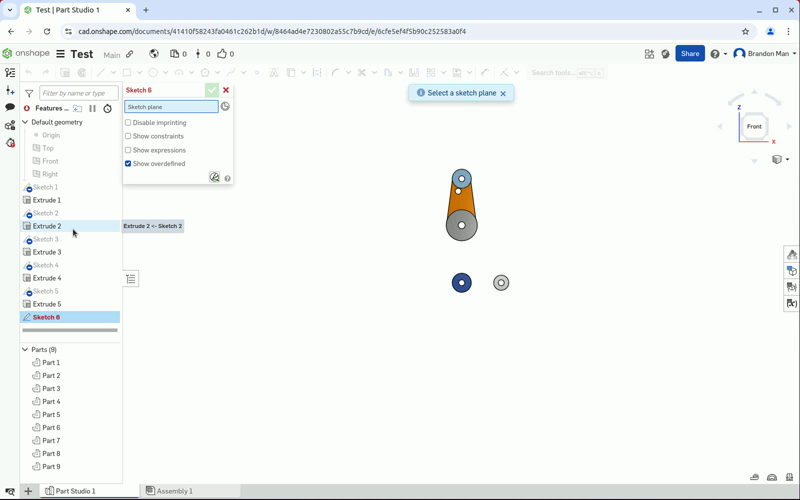
mouse_move(73, 163)
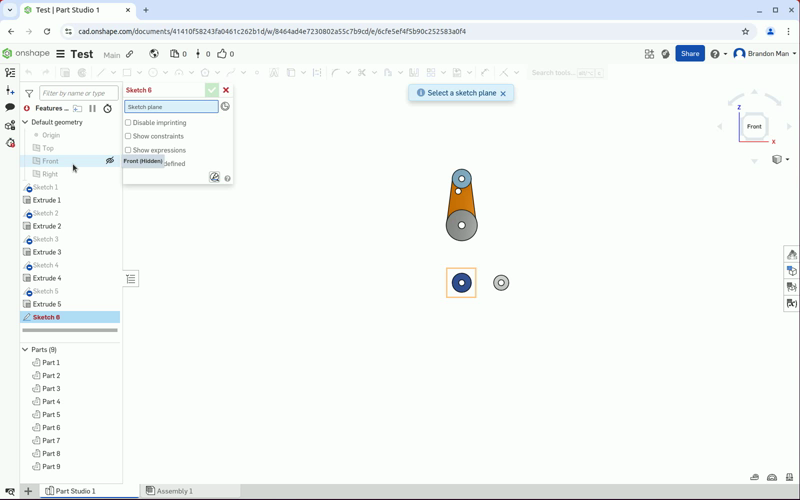
click(73, 163)
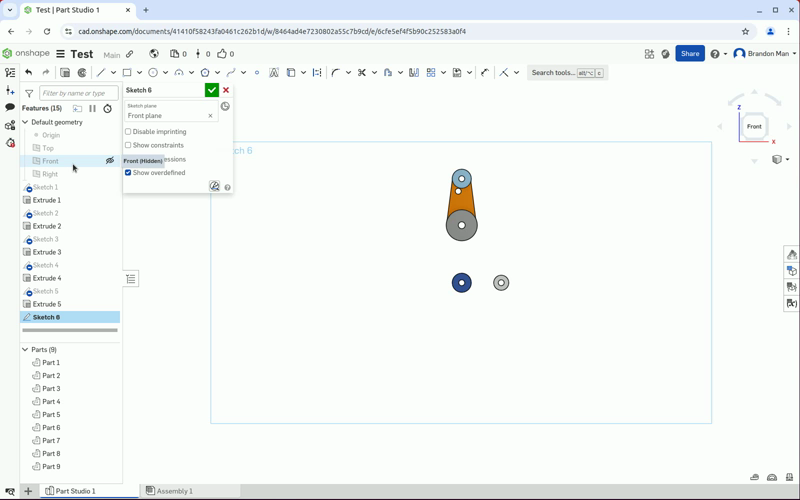
mouse_move(73, 352)
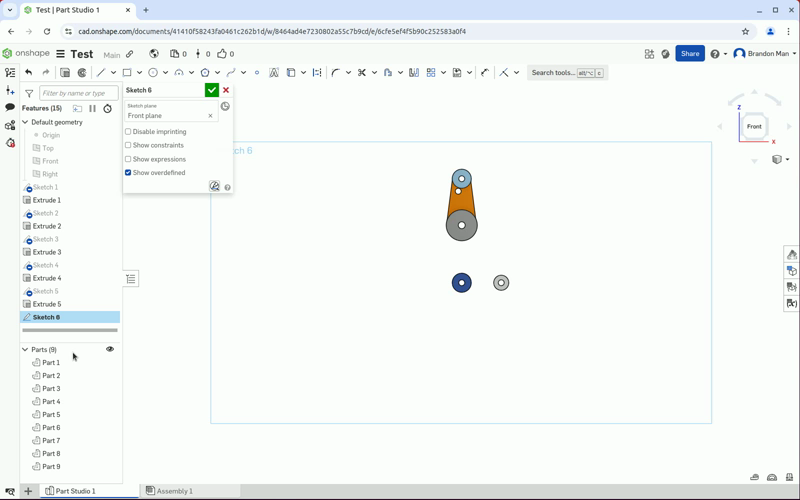
key(y)
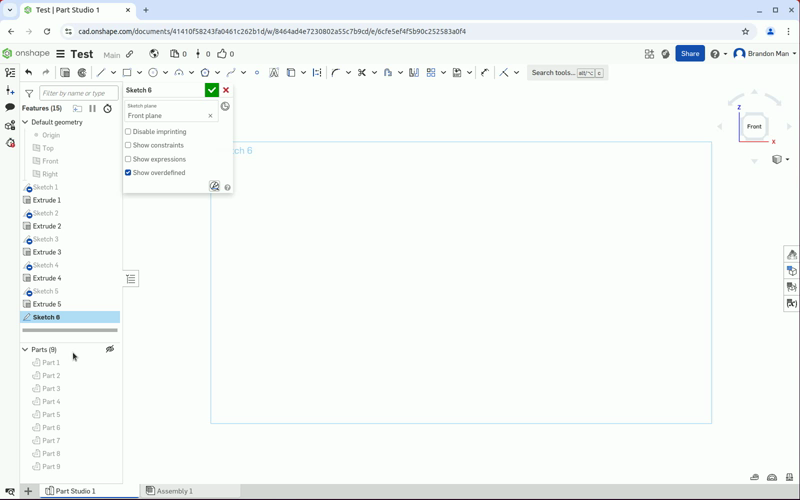
key(l)
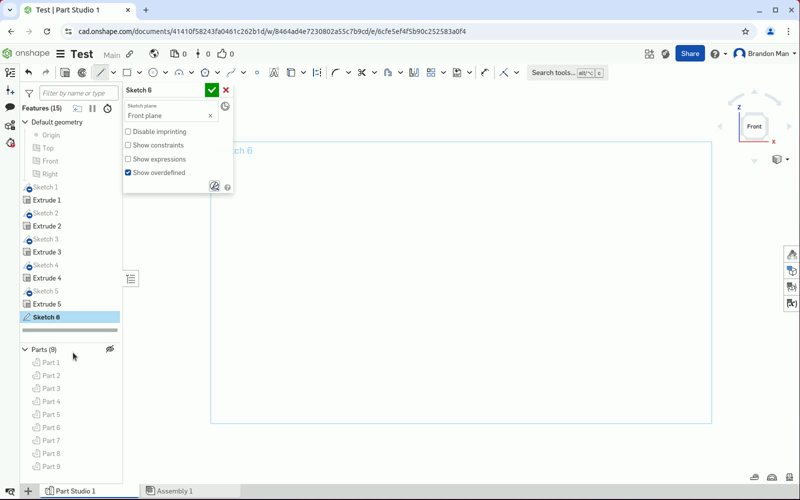
key_down(shift)
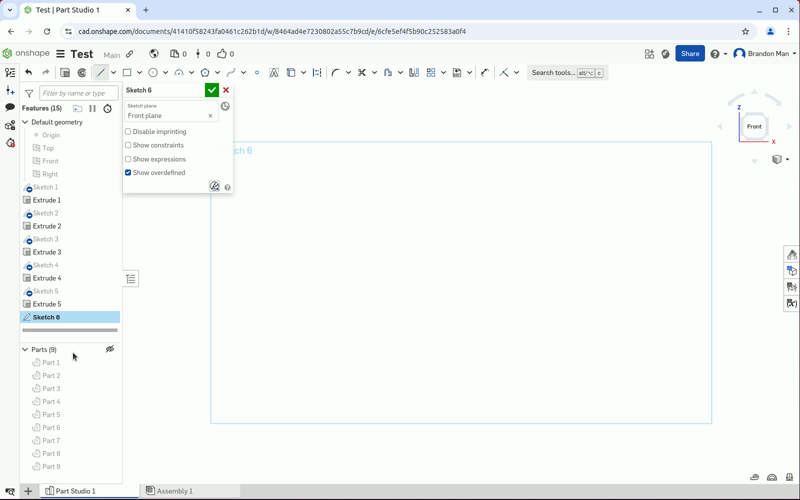
mouse_move(446, 226)
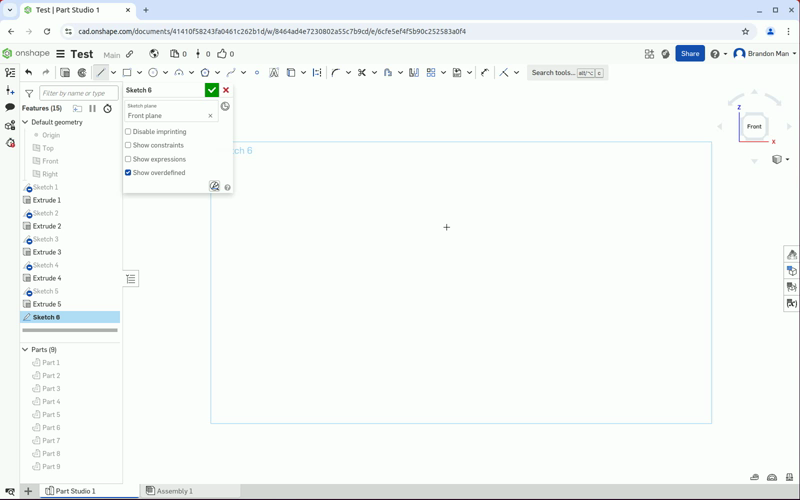
click(446, 226)
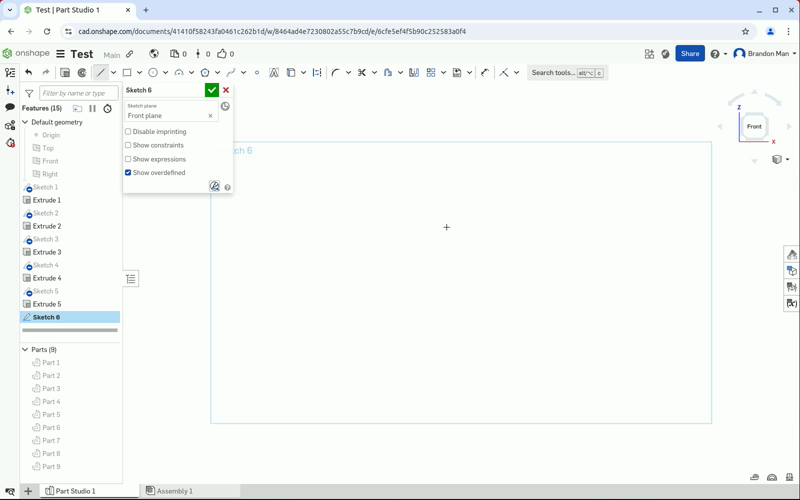
key_up(shift)
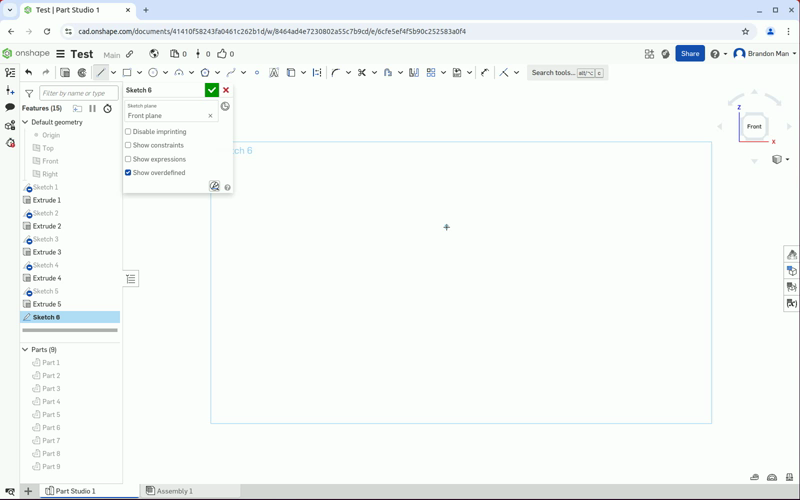
key_down(shift)
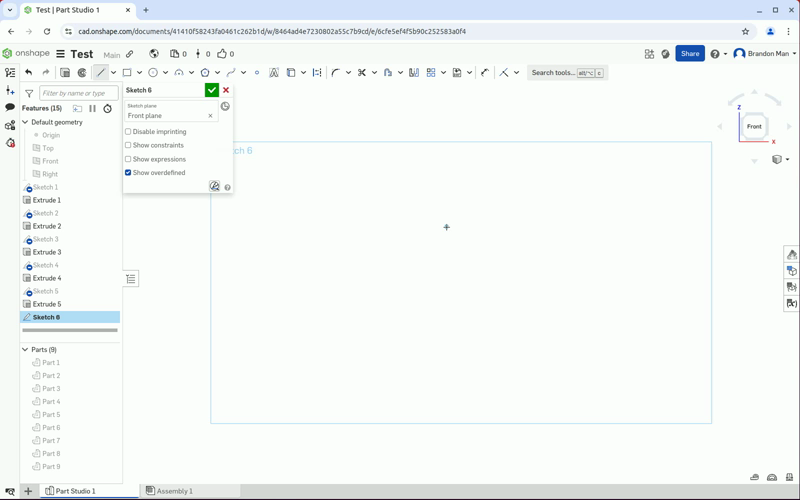
mouse_move(476, 226)
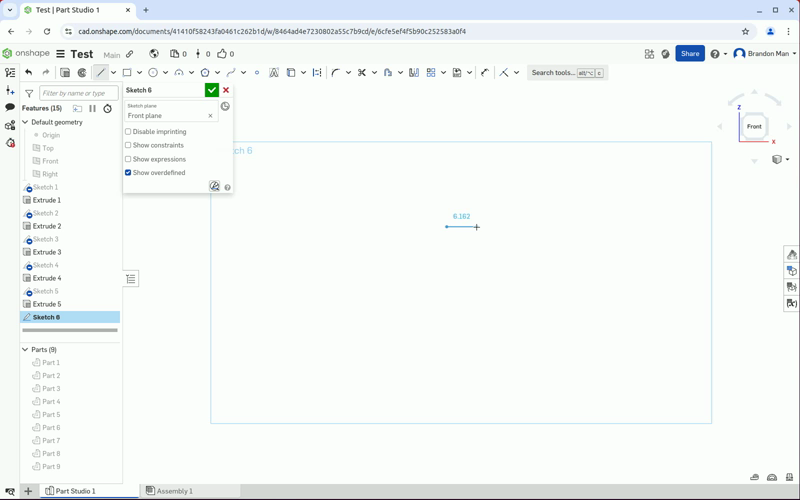
mouse_move(452, 284)
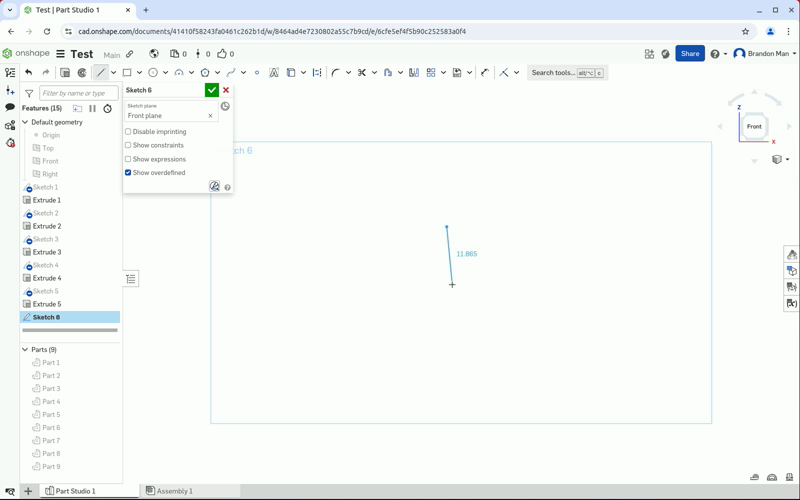
click(452, 284)
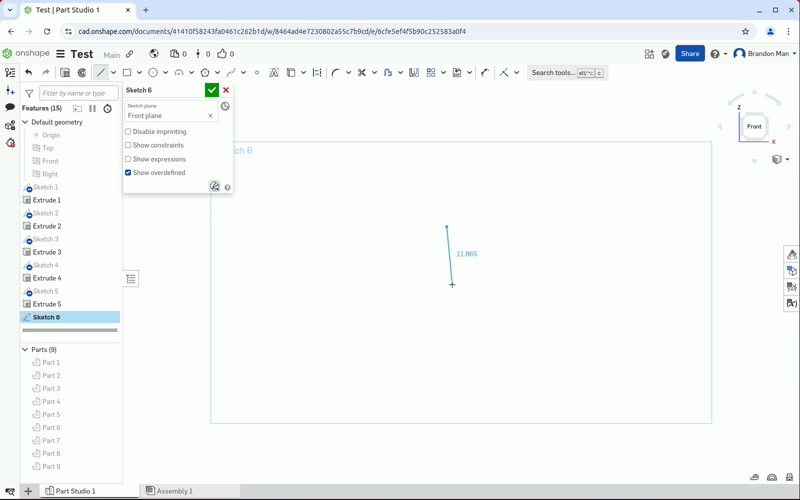
key_up(shift)
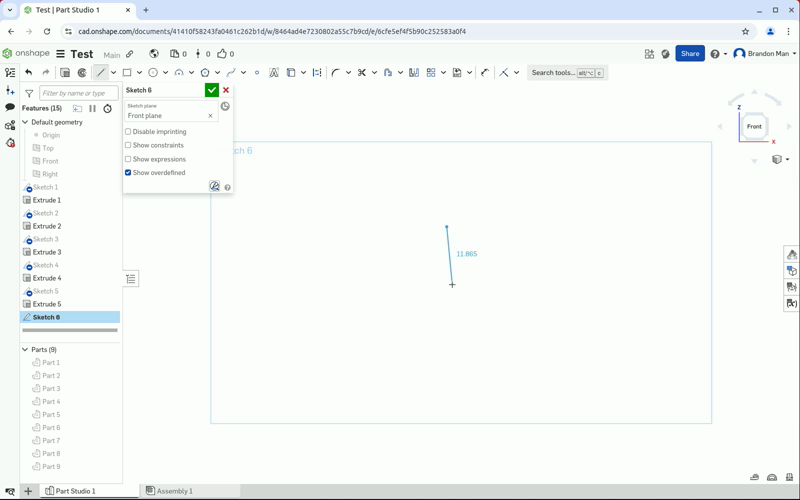
key(esc)
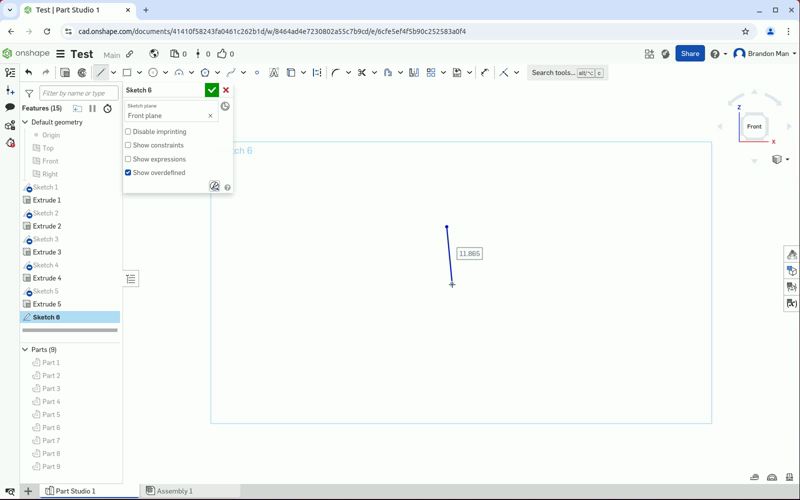
key(a)
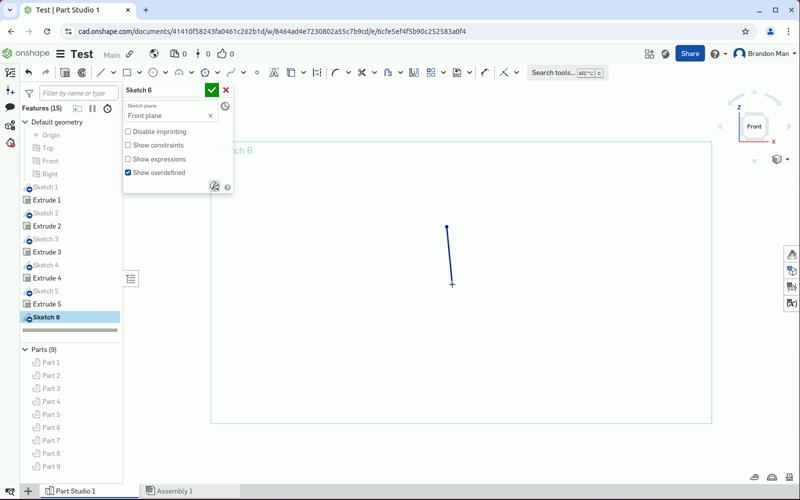
mouse_move(452, 284)
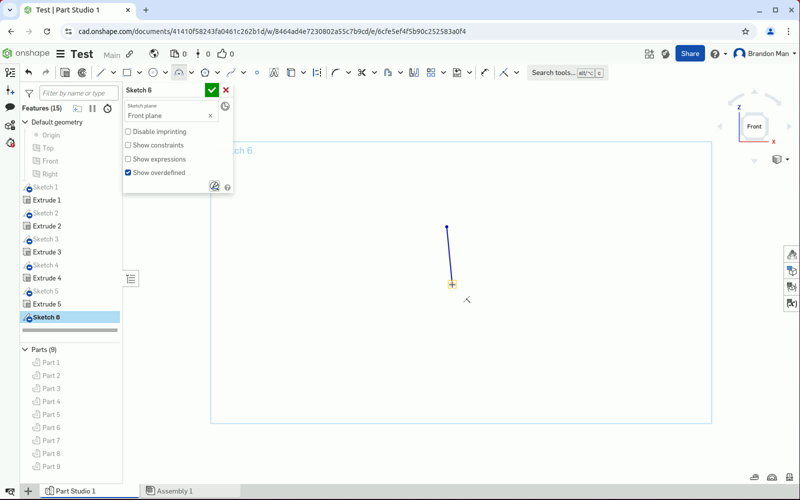
click(452, 284)
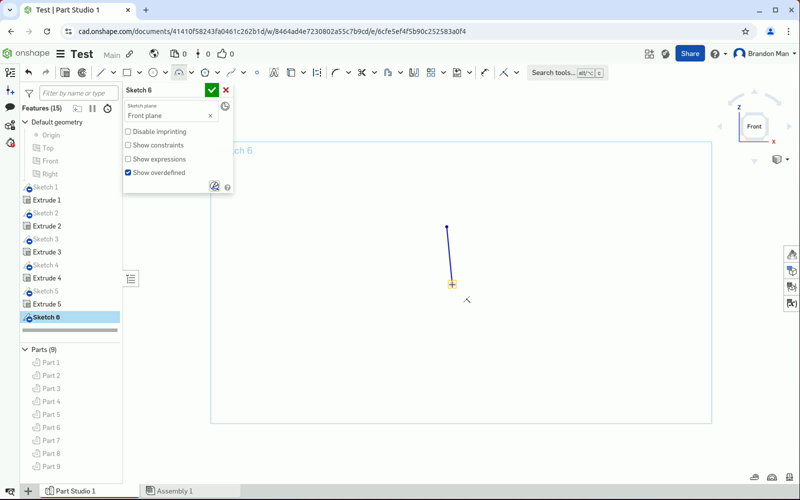
key_down(shift)
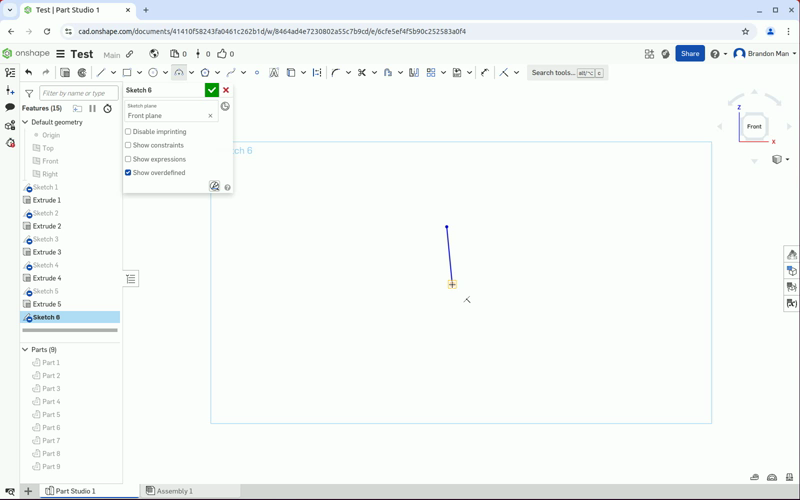
mouse_move(461, 291)
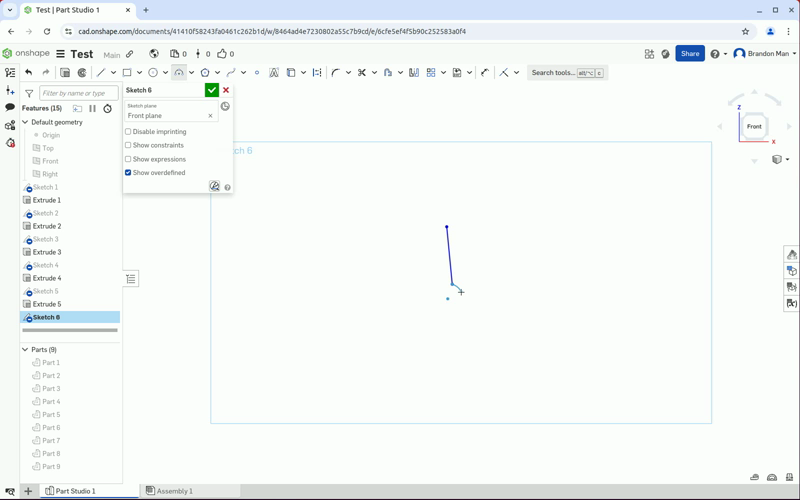
click(461, 291)
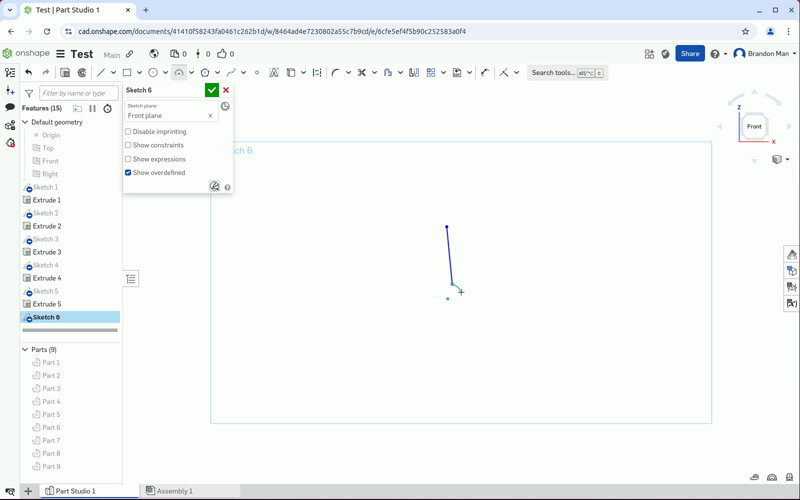
mouse_move(466, 276)
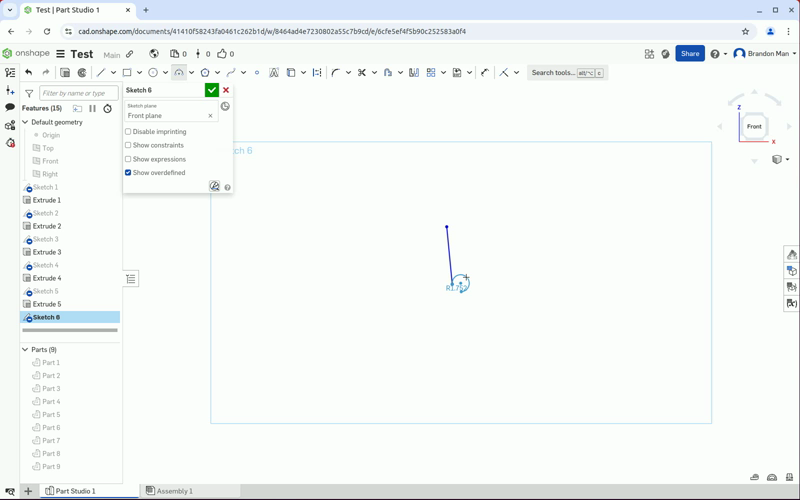
click(466, 276)
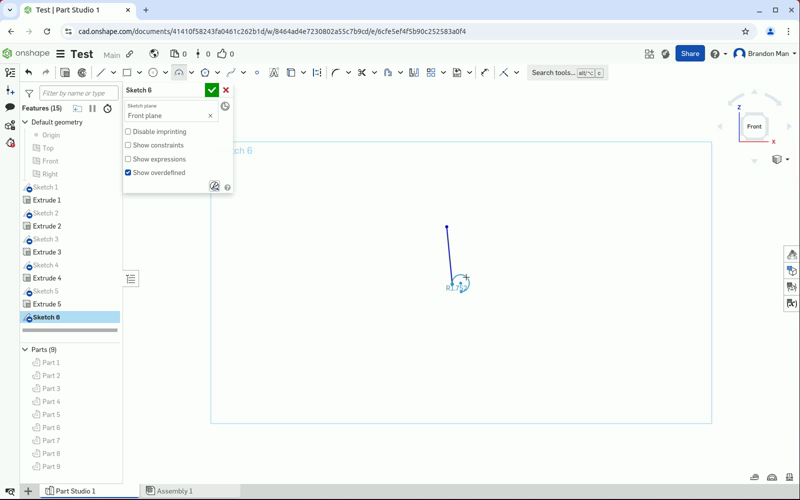
key_up(shift)
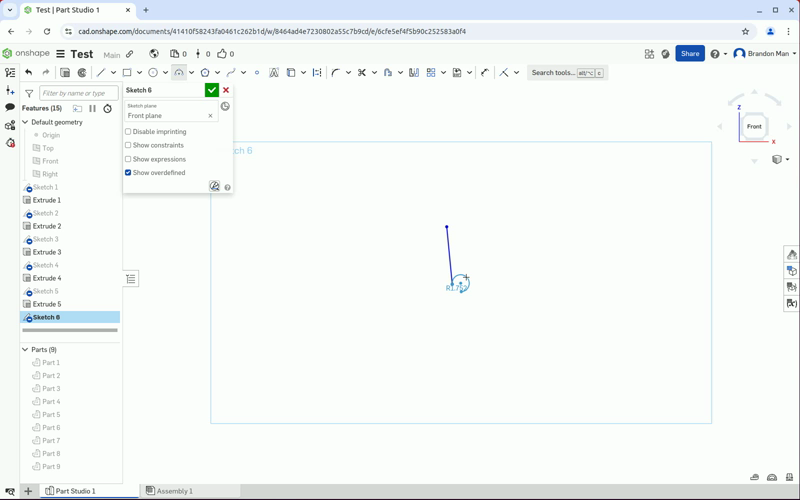
key(esc)
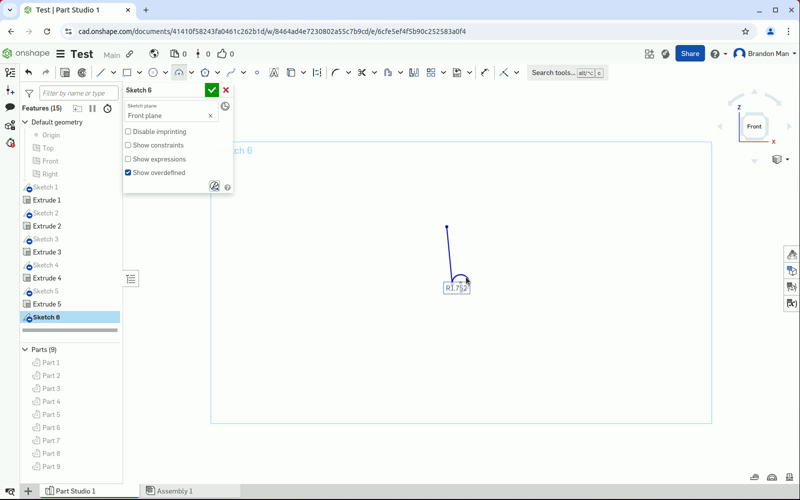
key(l)
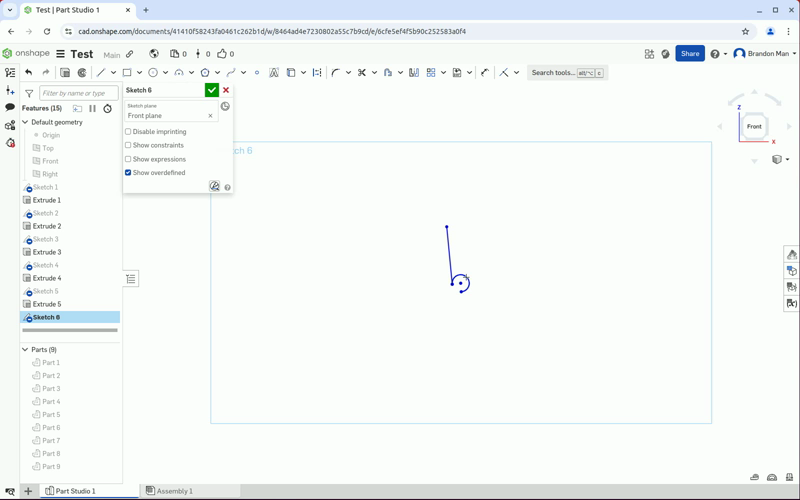
mouse_move(461, 291)
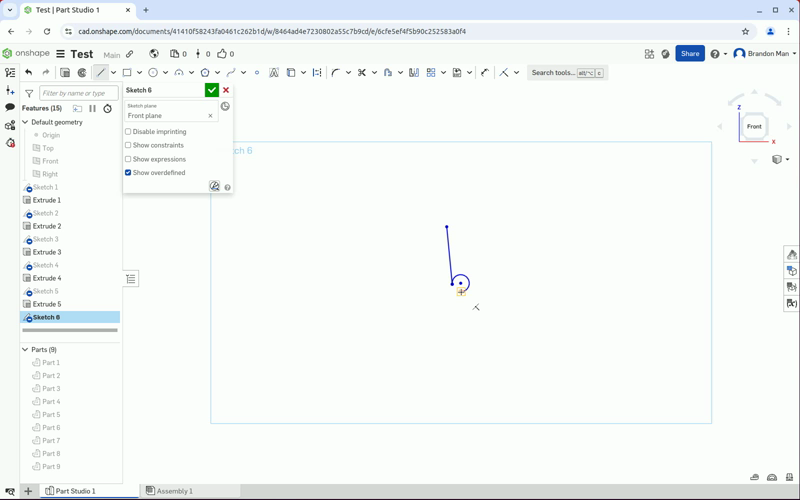
click(461, 291)
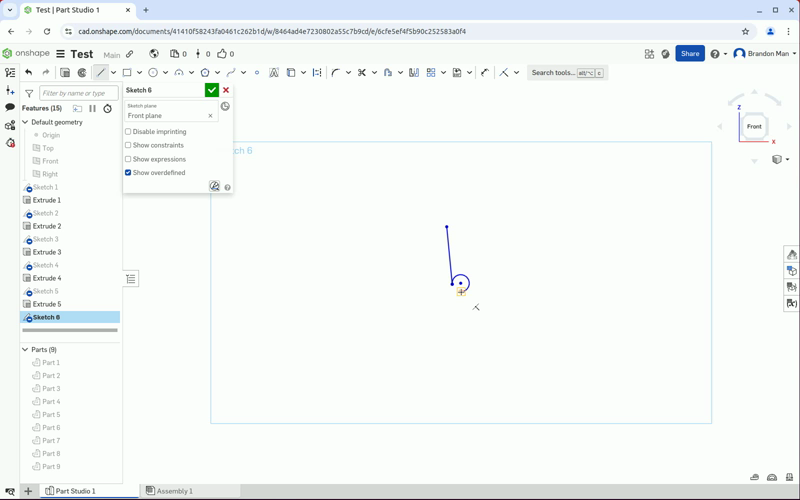
key_down(shift)
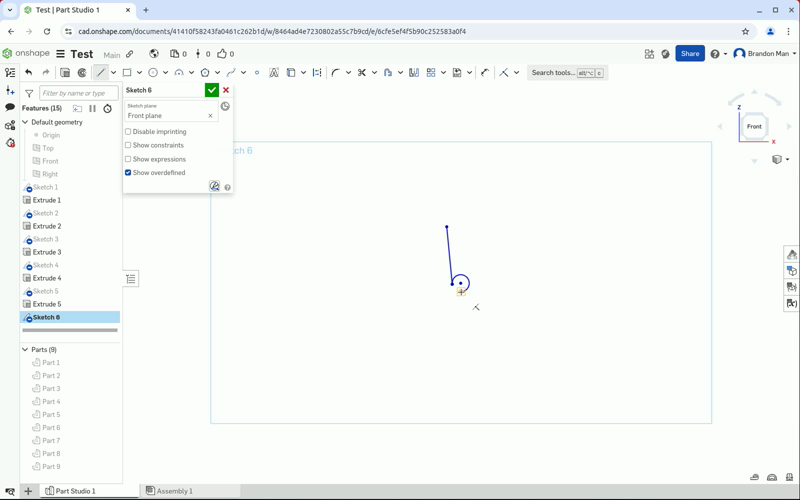
mouse_move(491, 291)
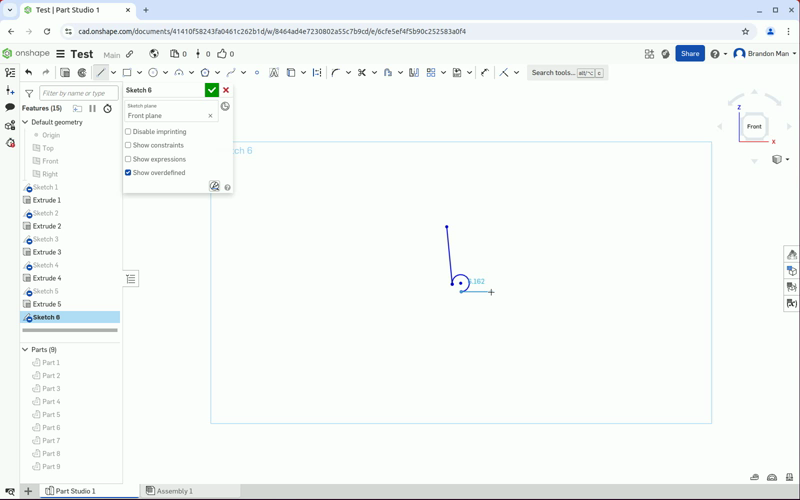
mouse_move(502, 290)
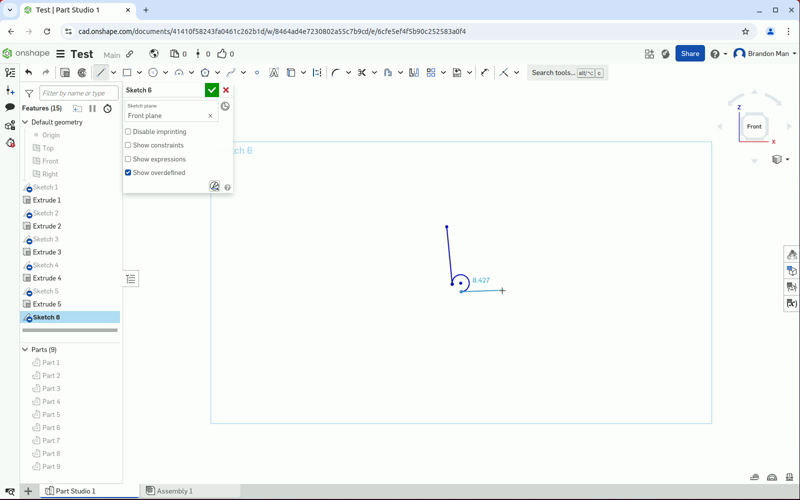
click(502, 290)
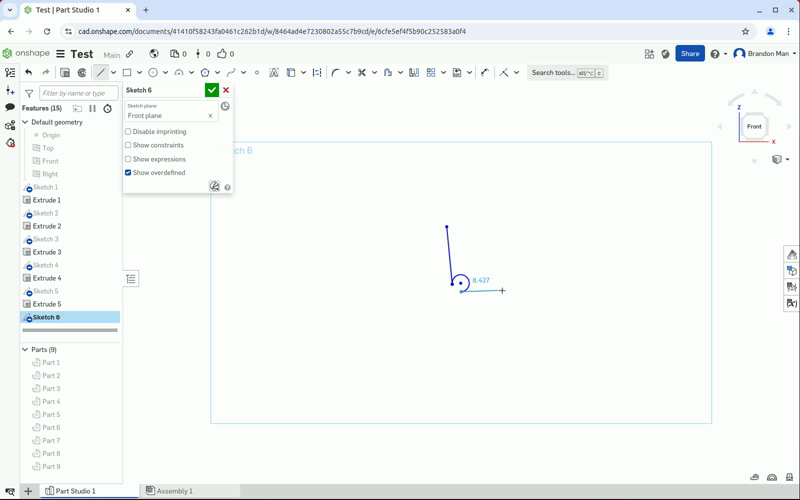
key_up(shift)
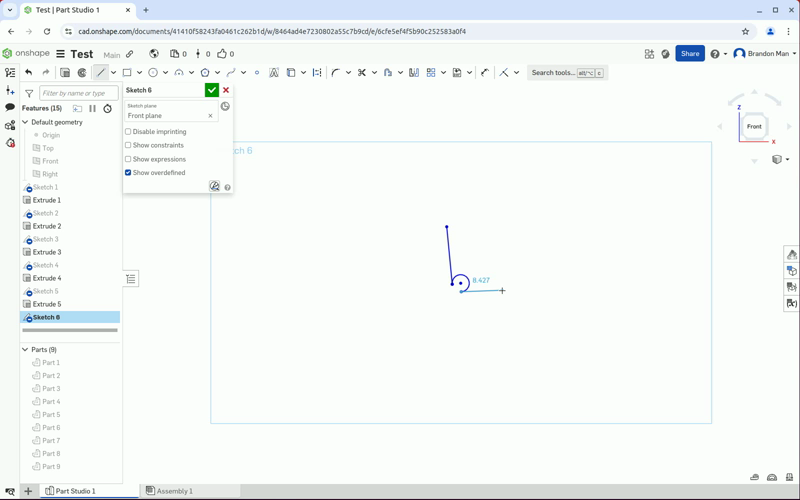
key(esc)
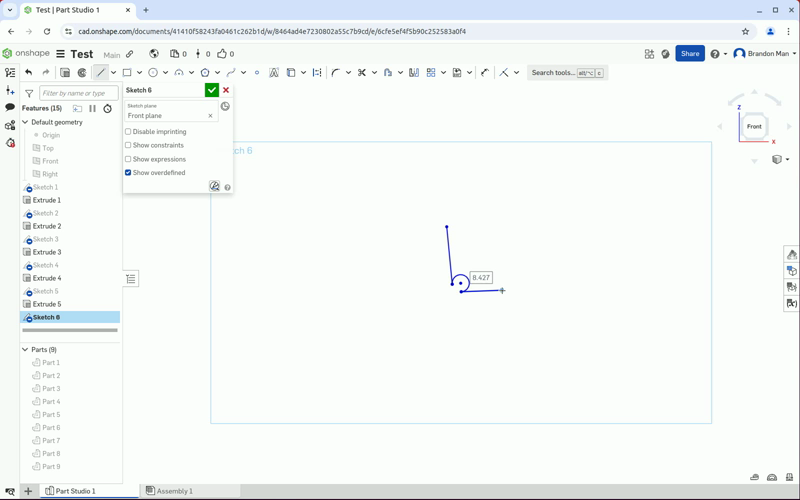
key(a)
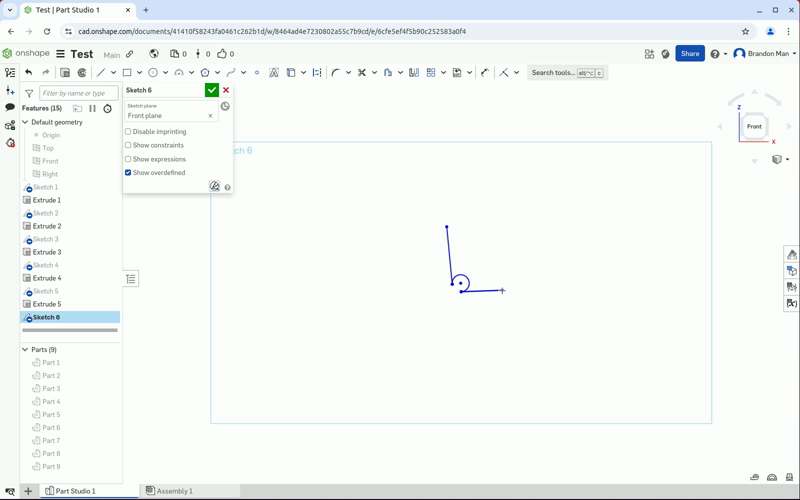
mouse_move(502, 290)
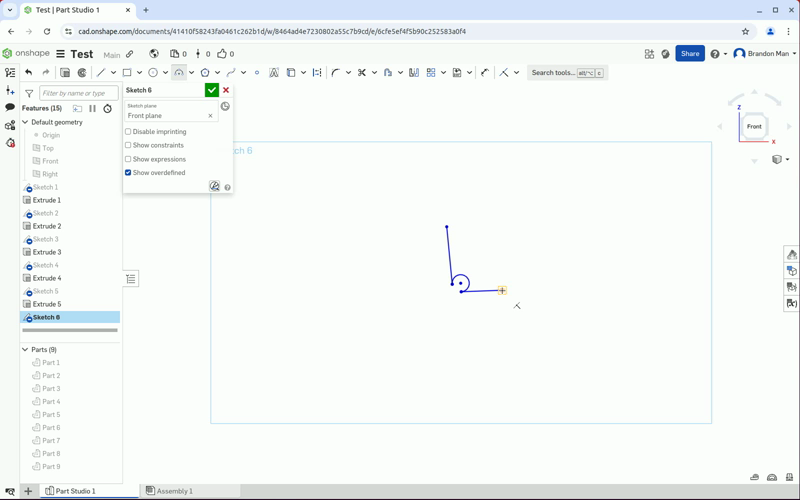
click(502, 290)
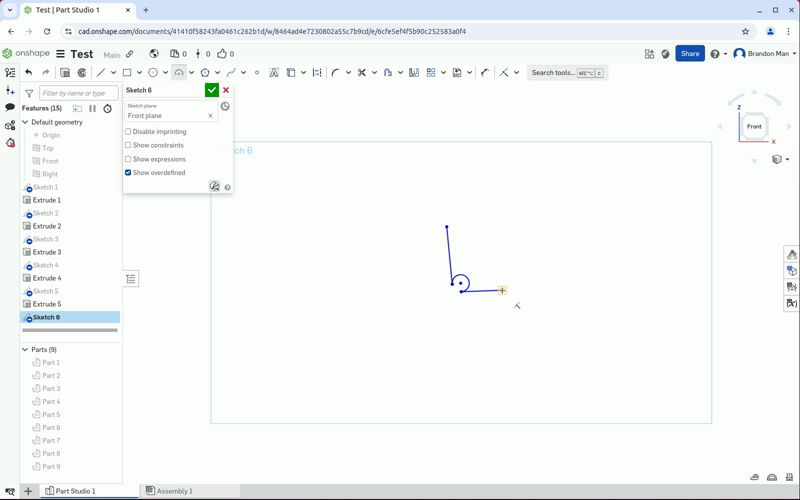
key_down(shift)
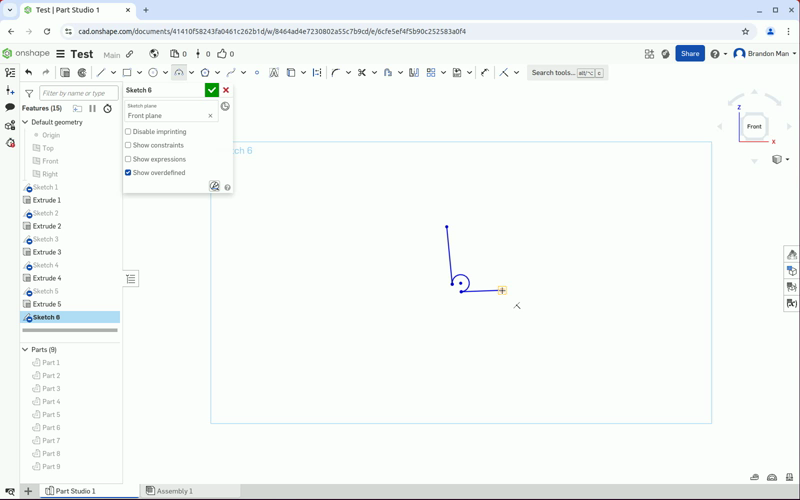
mouse_move(502, 276)
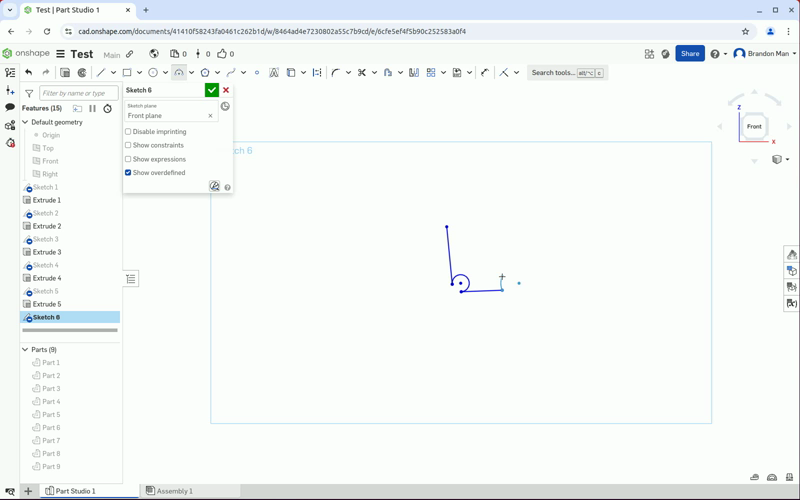
click(502, 276)
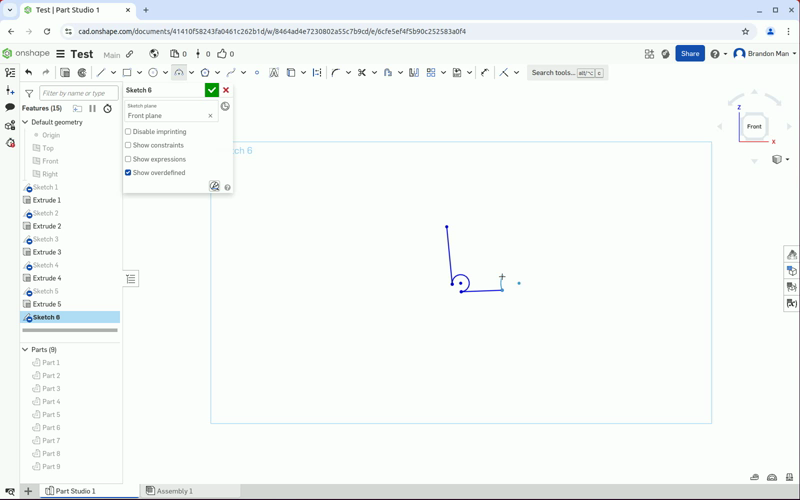
mouse_move(494, 282)
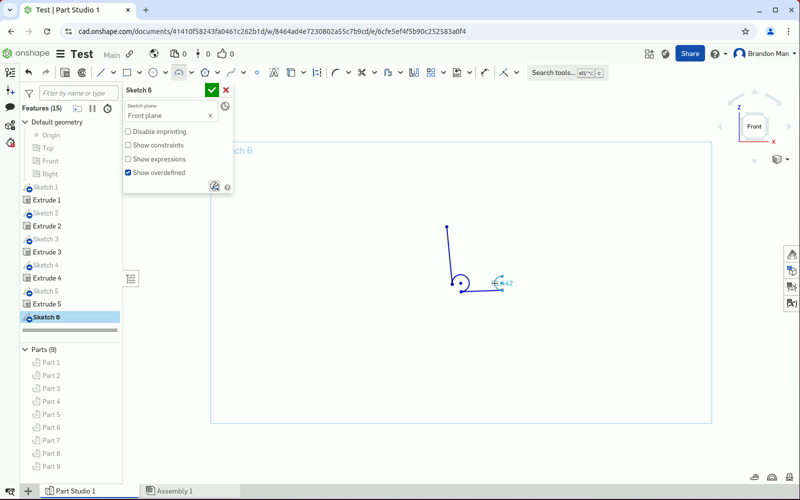
click(494, 282)
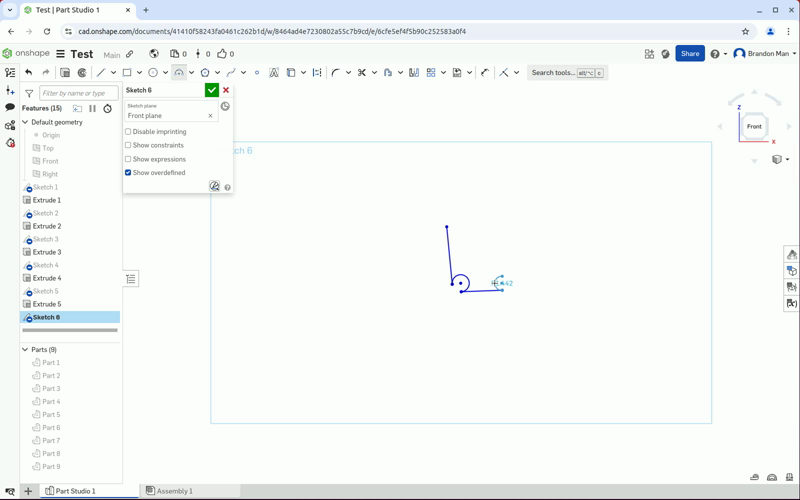
key_up(shift)
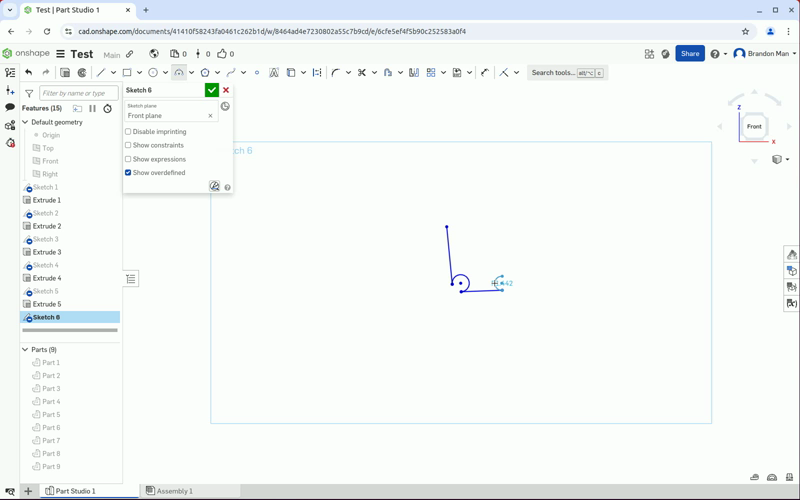
key(esc)
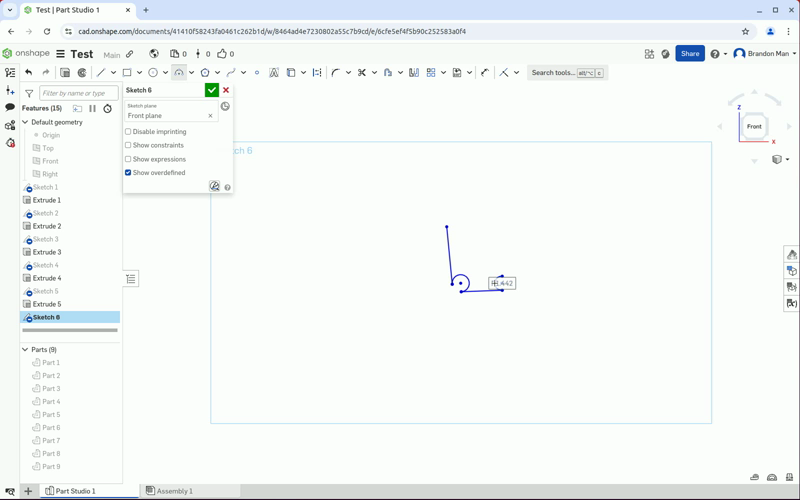
key(l)
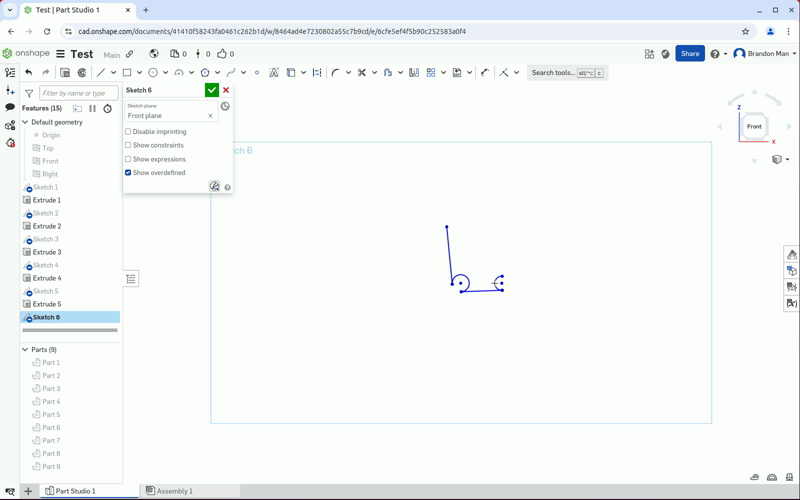
mouse_move(502, 276)
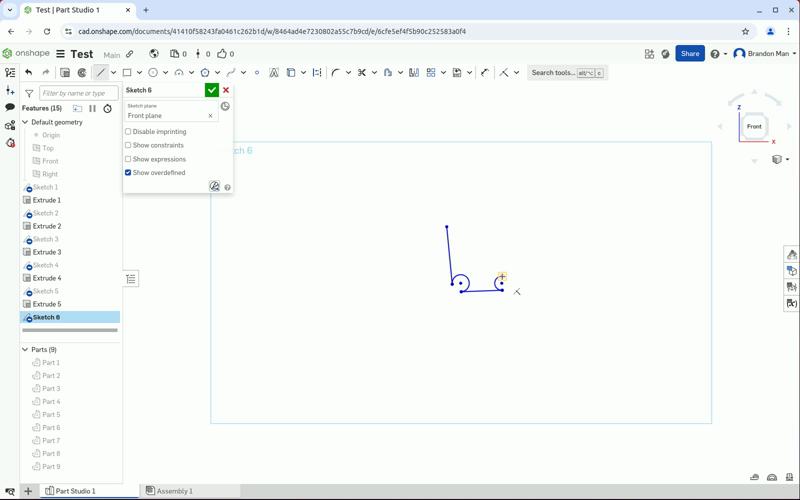
click(502, 276)
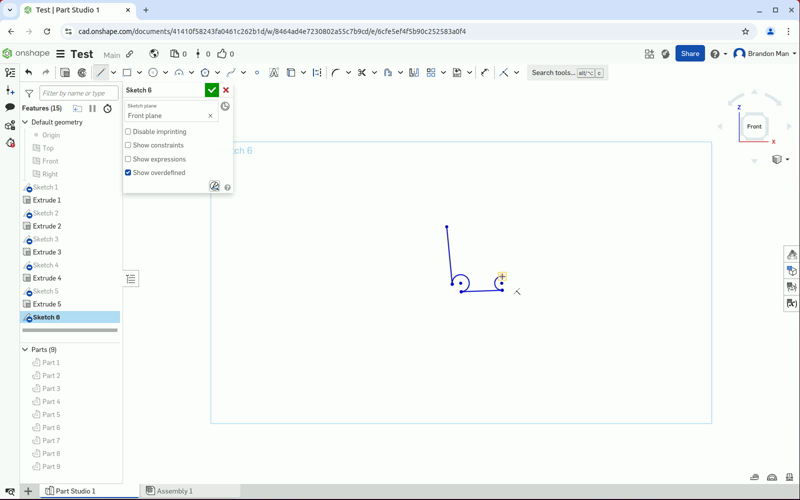
key_down(shift)
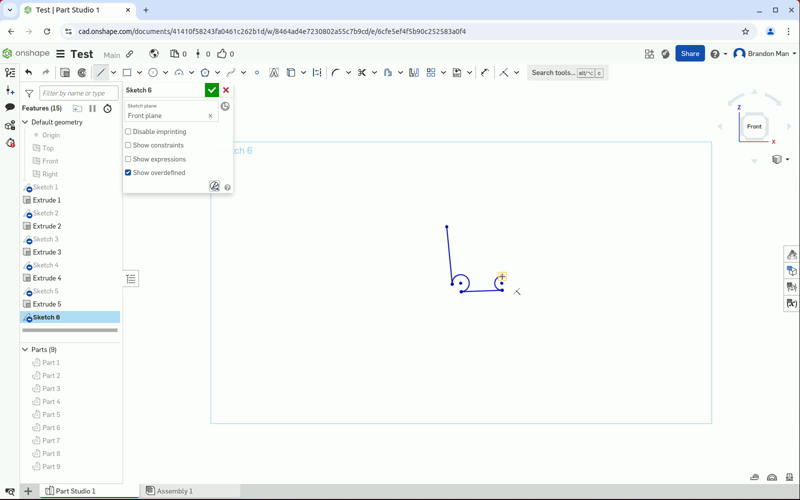
mouse_move(532, 276)
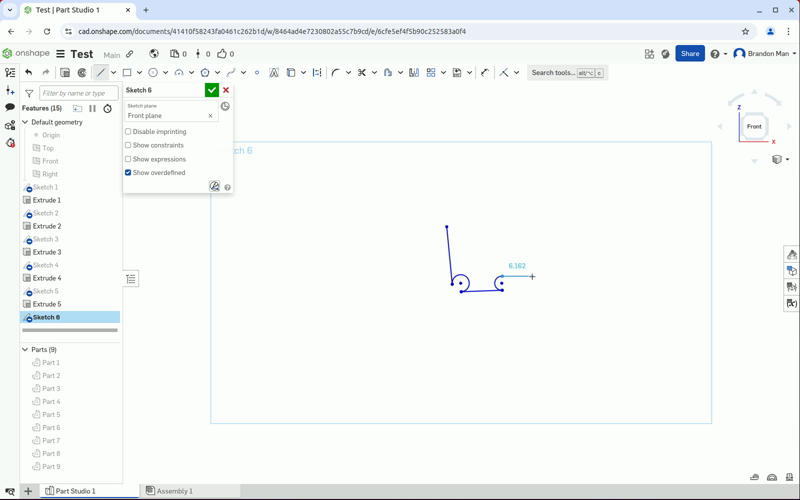
mouse_move(476, 274)
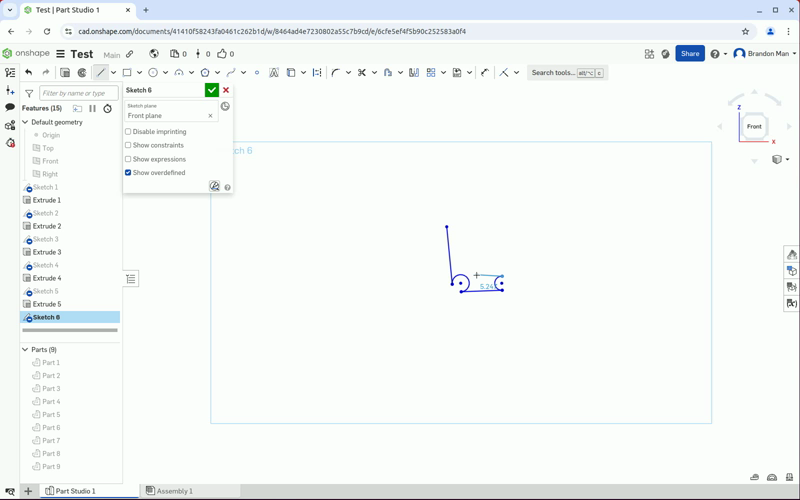
click(476, 274)
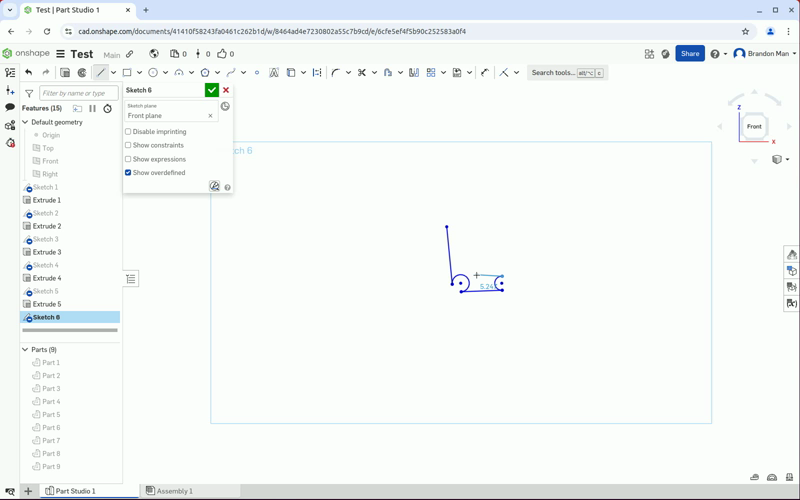
key_up(shift)
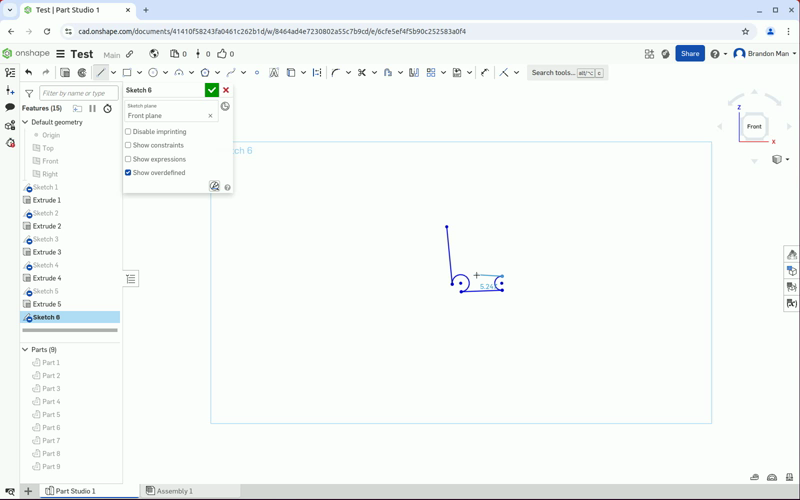
key(esc)
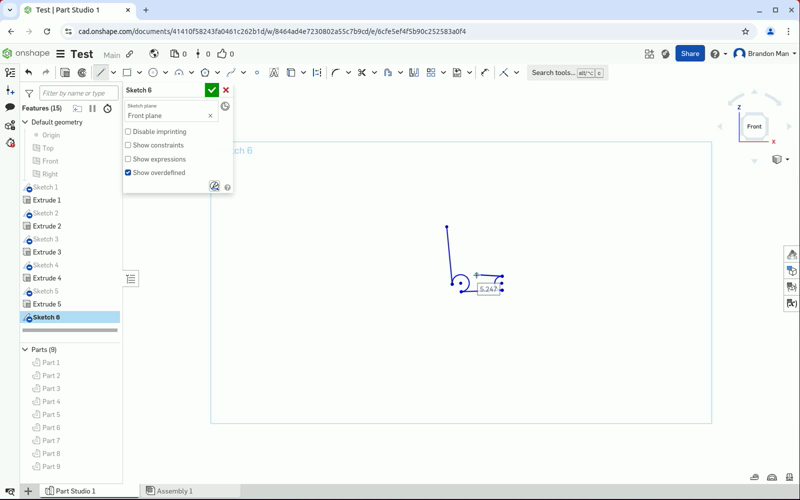
key(a)
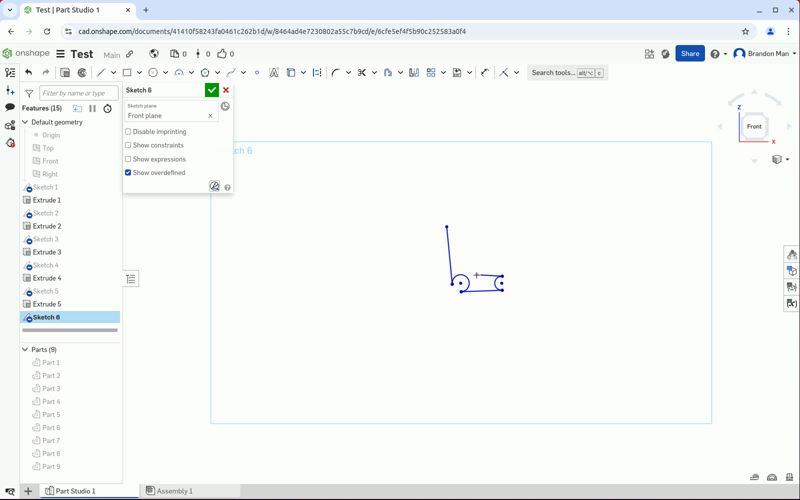
mouse_move(476, 274)
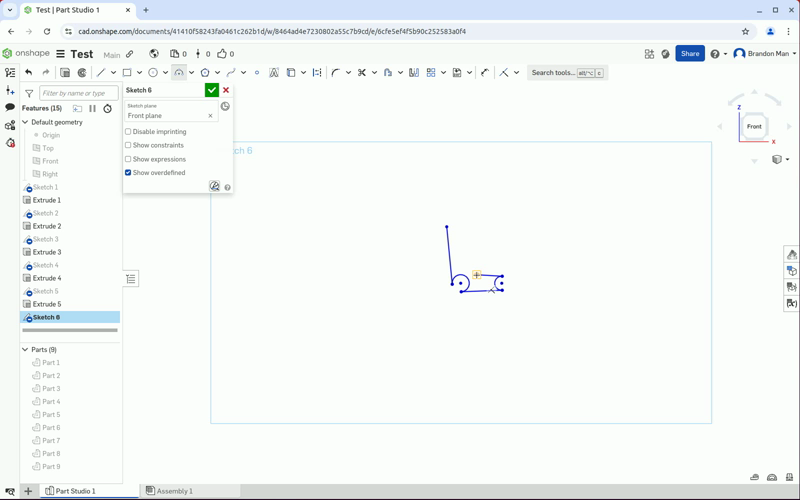
click(476, 274)
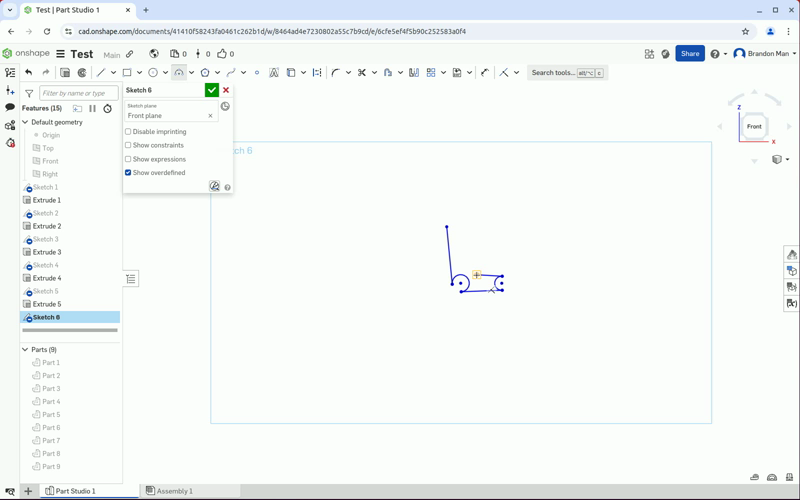
key_down(shift)
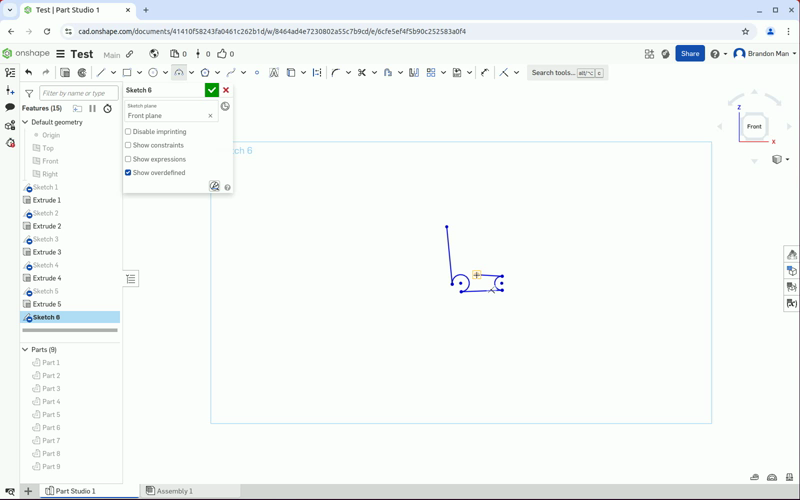
mouse_move(471, 268)
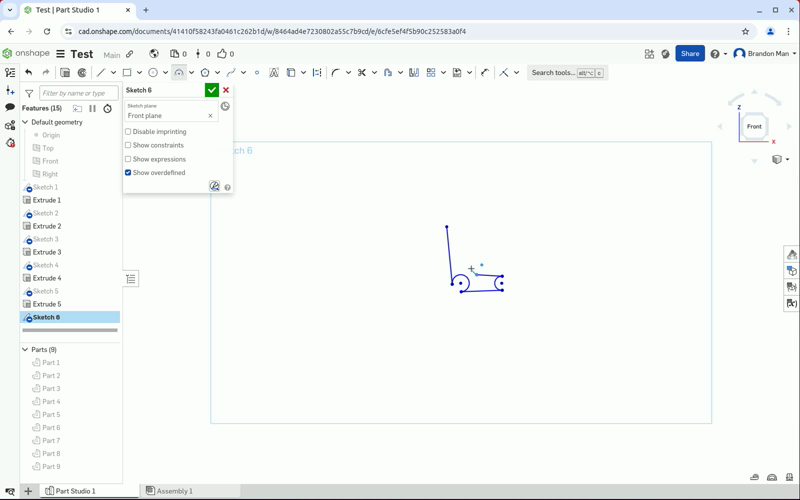
click(471, 268)
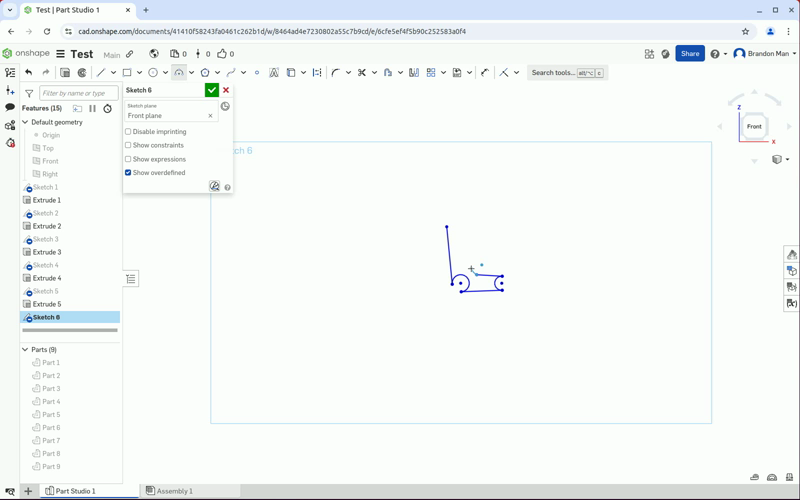
mouse_move(472, 272)
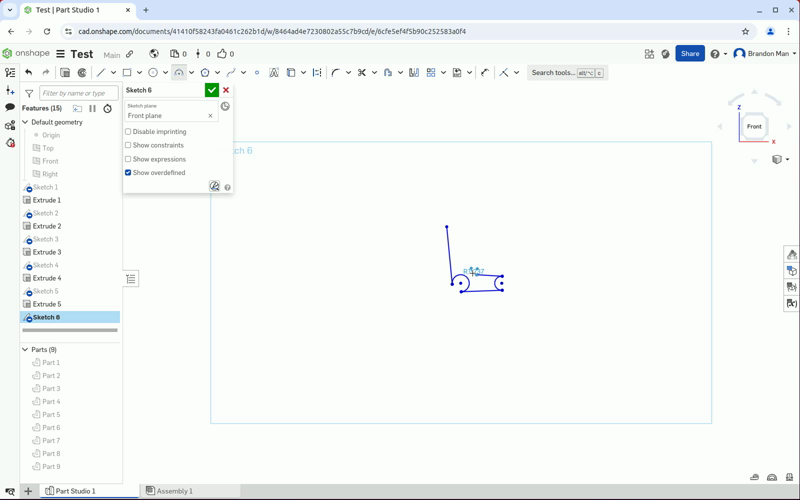
scroll(6)
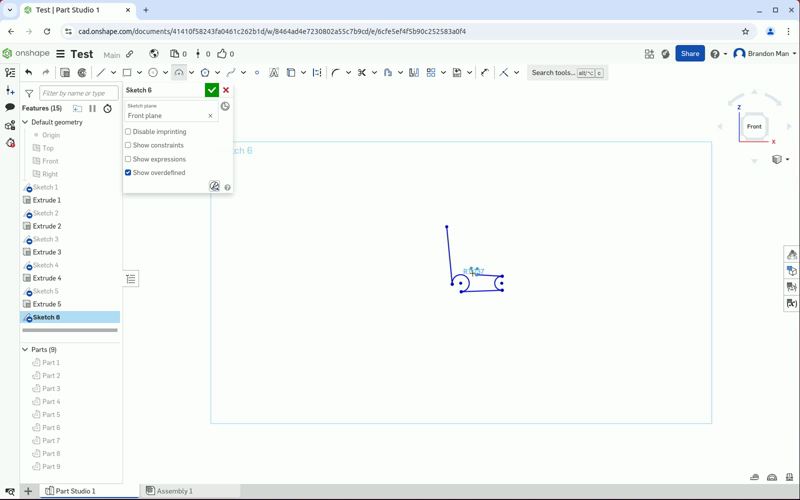
scroll(6)
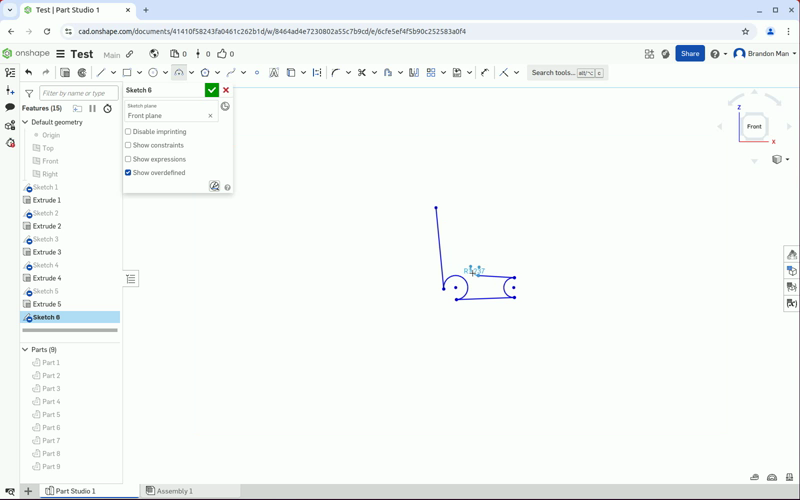
scroll(6)
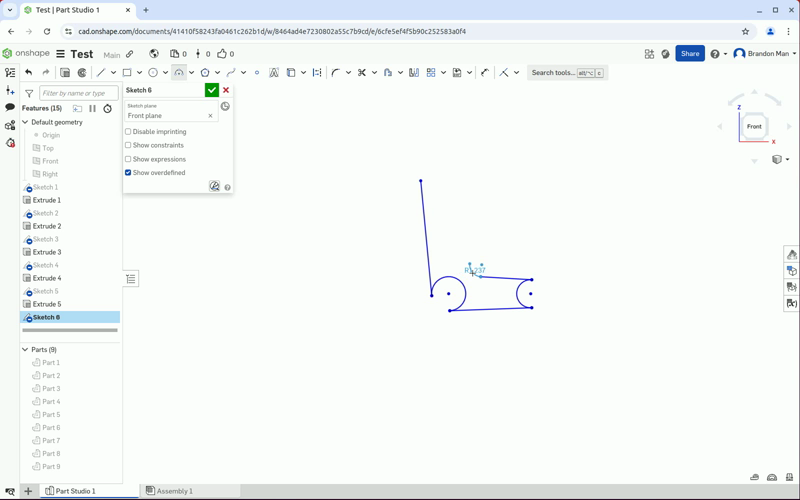
scroll(6)
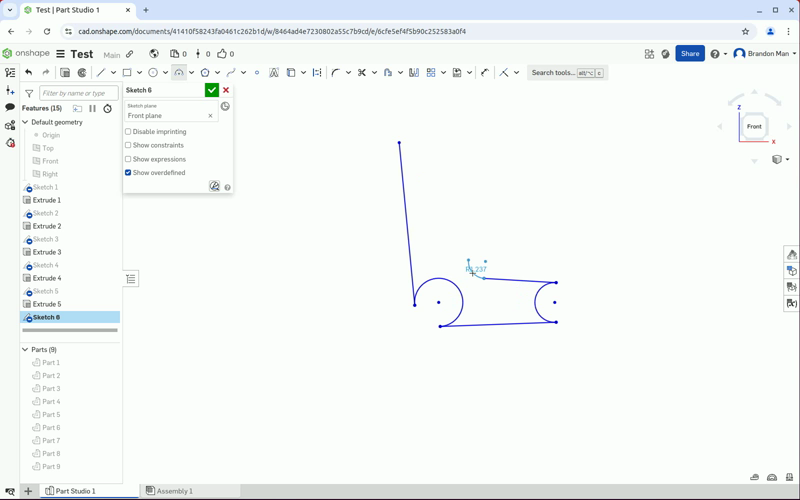
scroll(6)
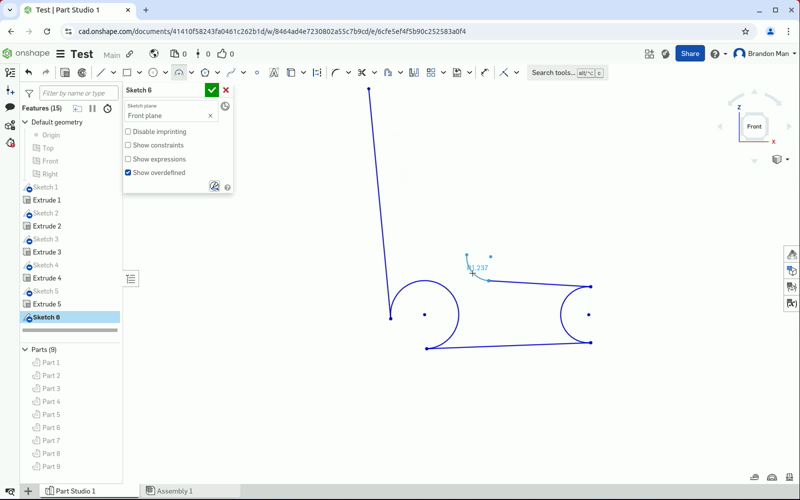
scroll(6)
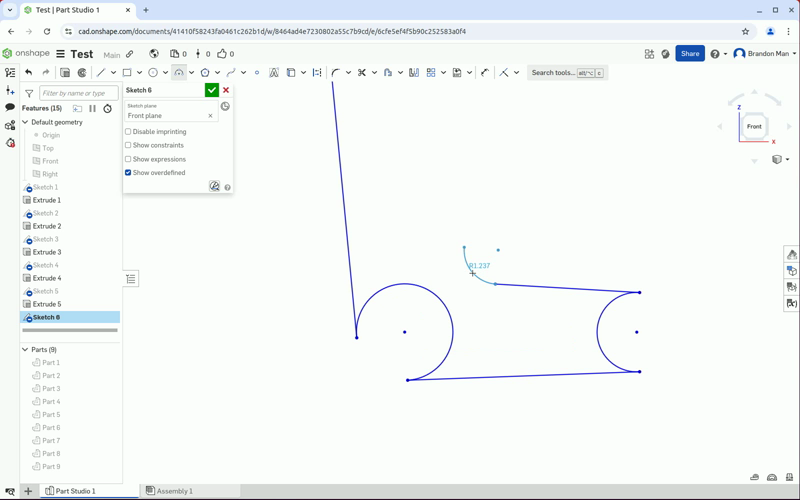
scroll(6)
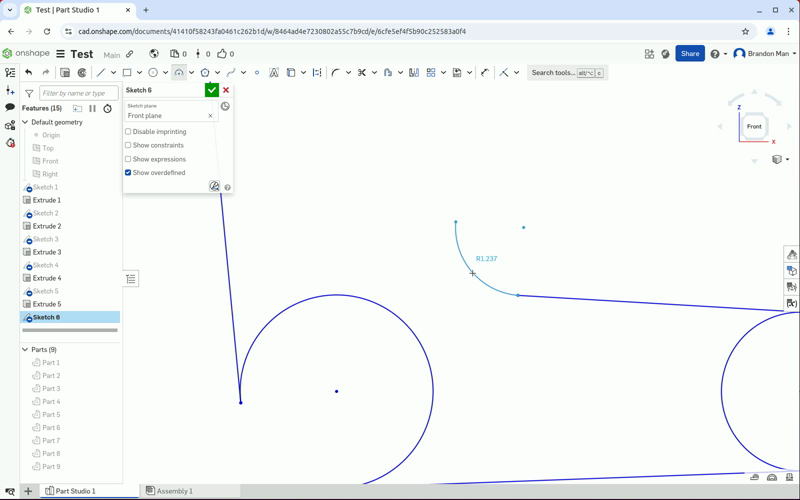
click(472, 272)
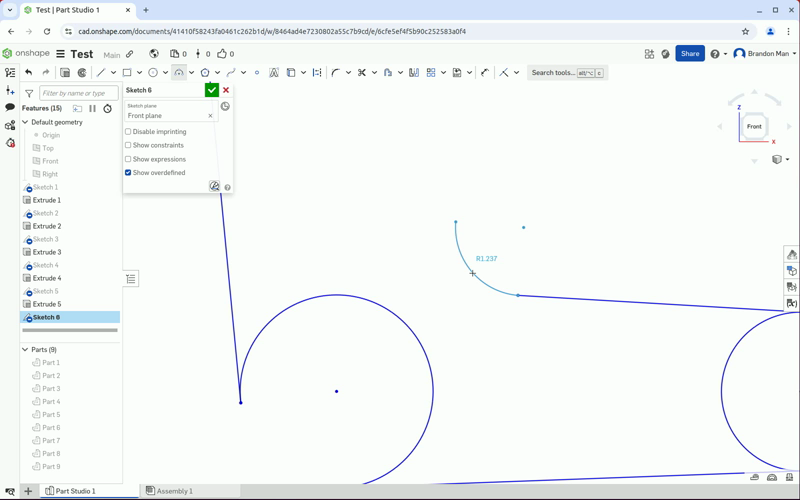
scroll(-6)
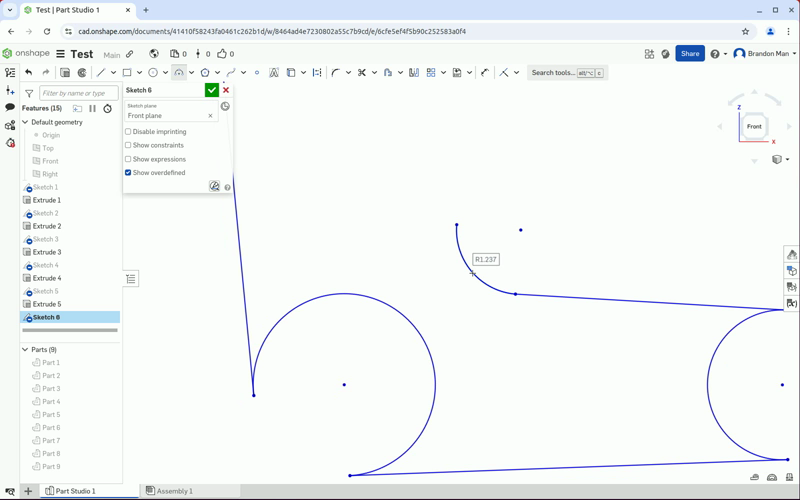
scroll(-6)
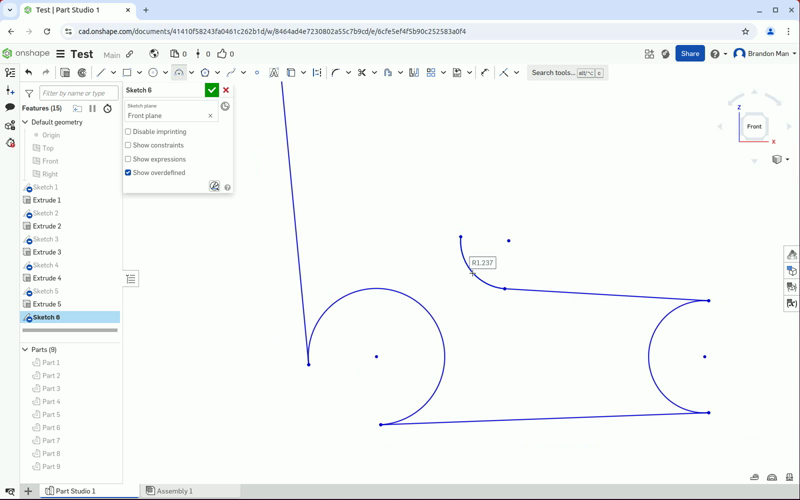
scroll(-6)
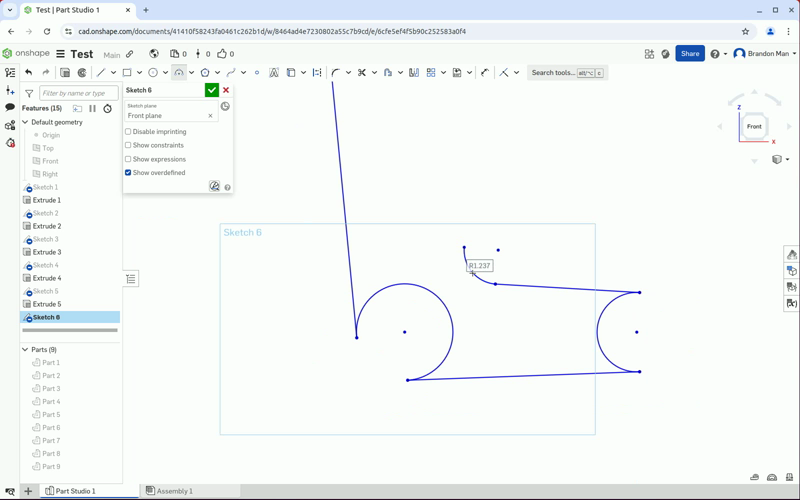
scroll(-6)
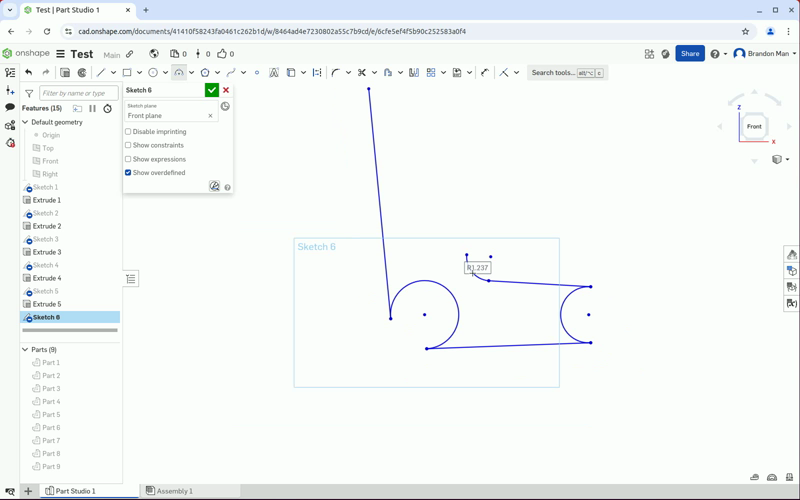
scroll(-6)
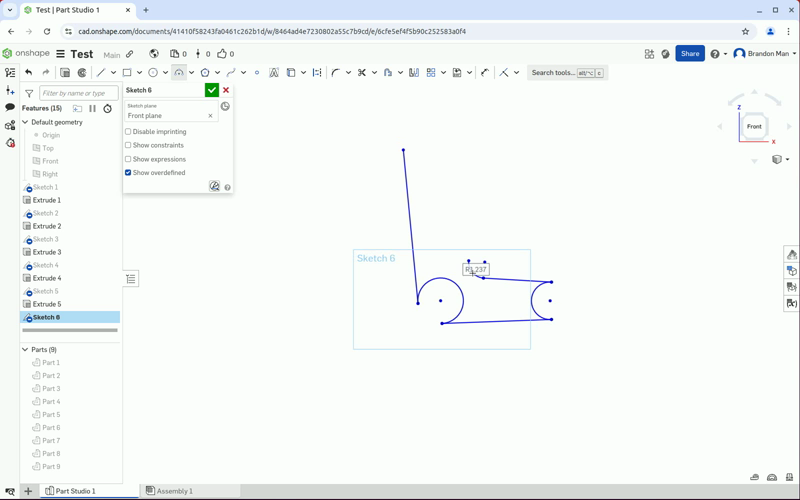
scroll(-6)
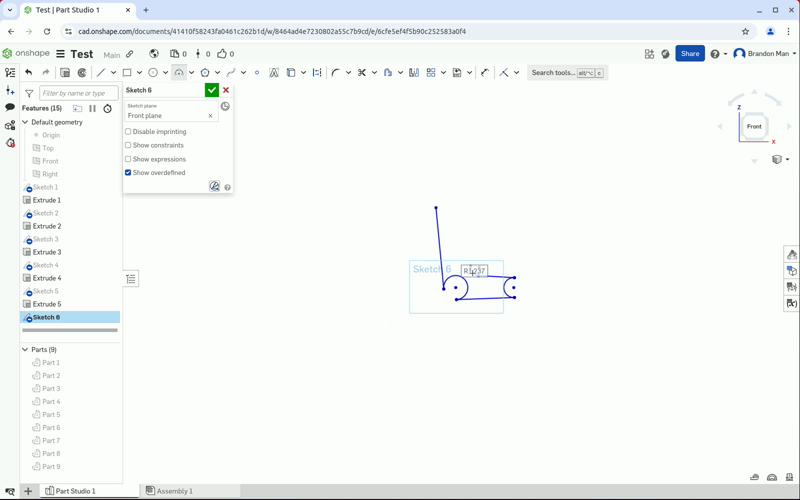
scroll(-6)
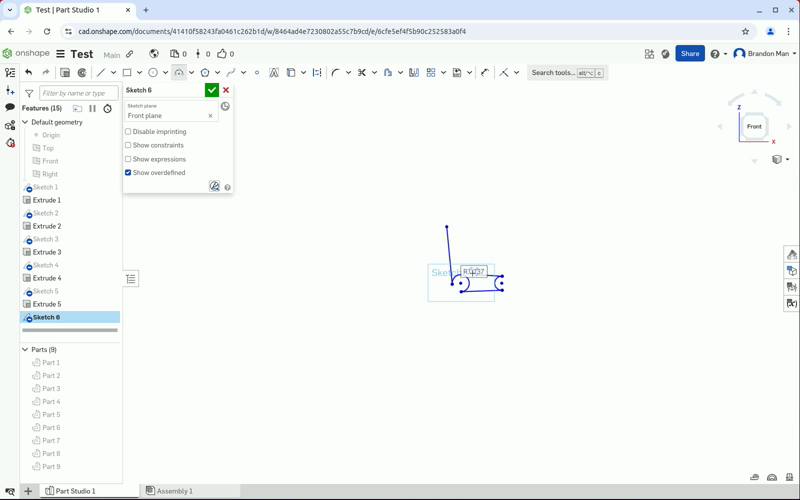
key_up(shift)
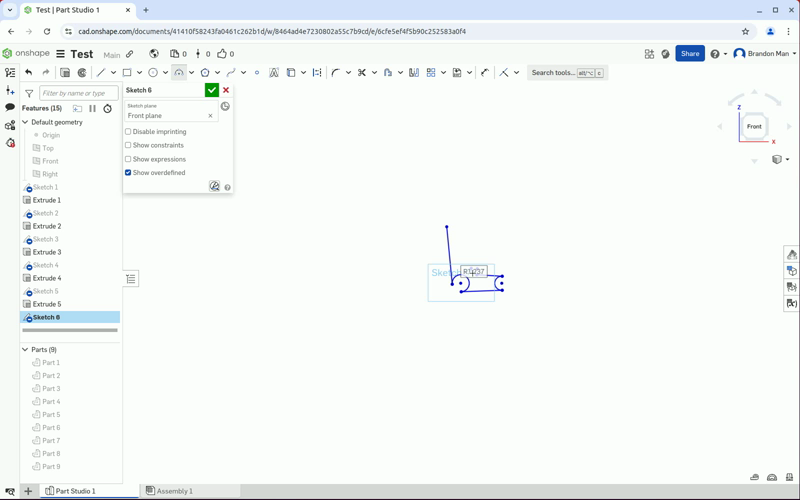
key(esc)
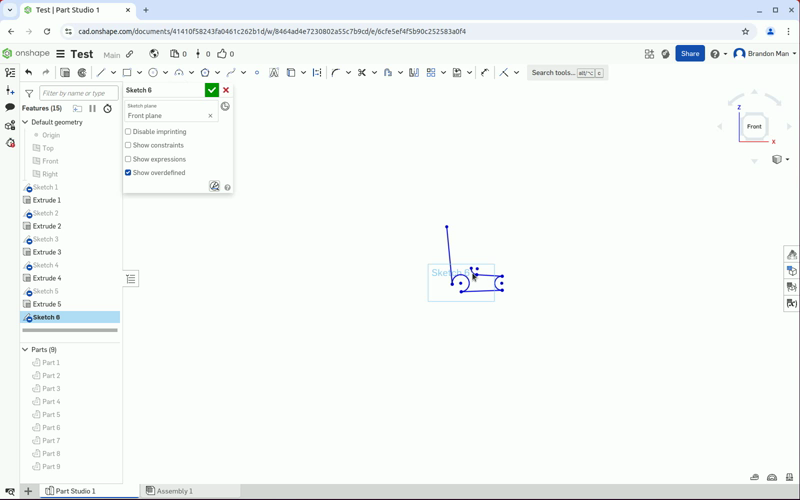
key(l)
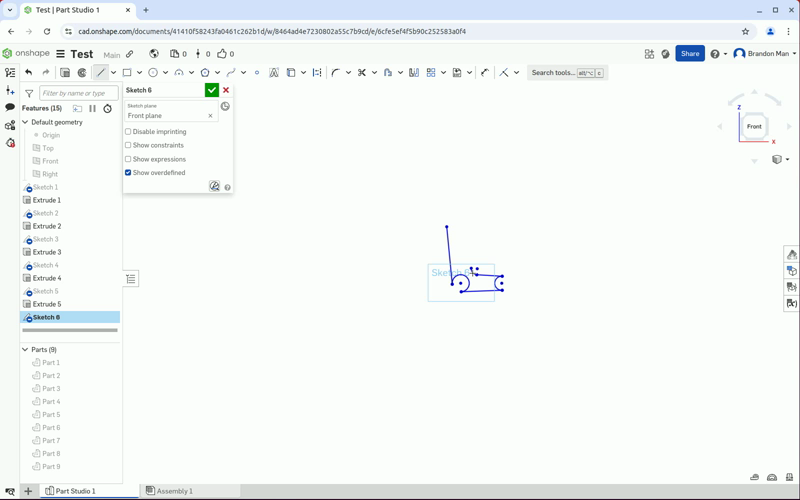
mouse_move(471, 268)
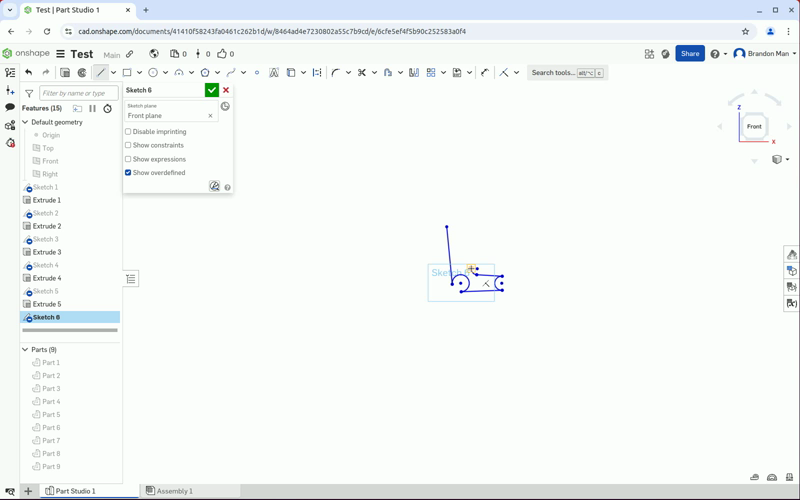
click(471, 268)
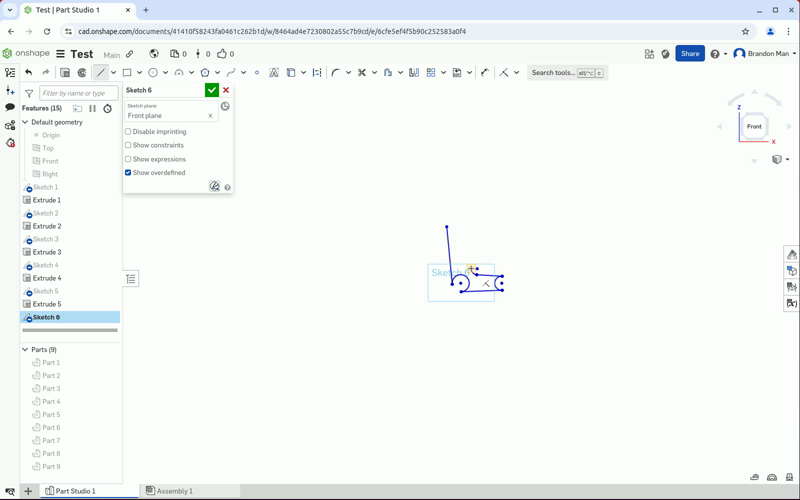
key_down(shift)
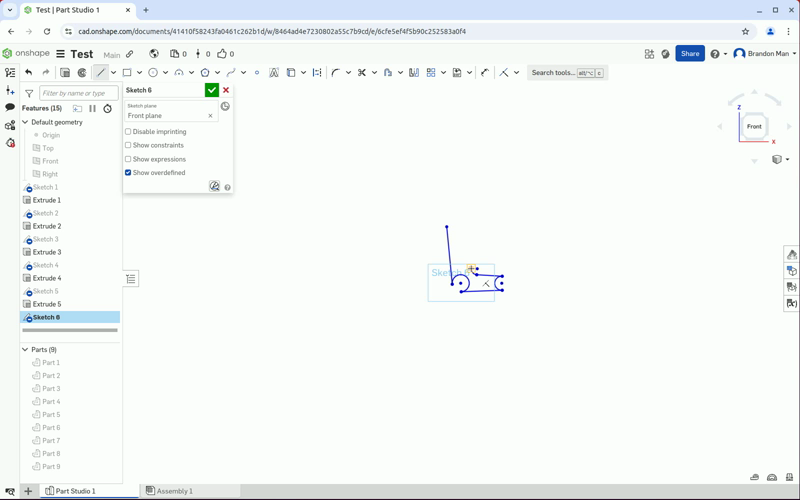
mouse_move(501, 268)
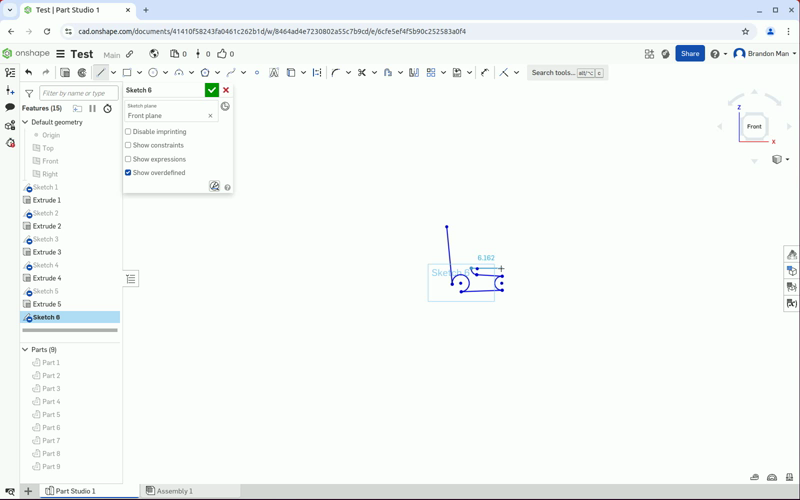
mouse_move(475, 226)
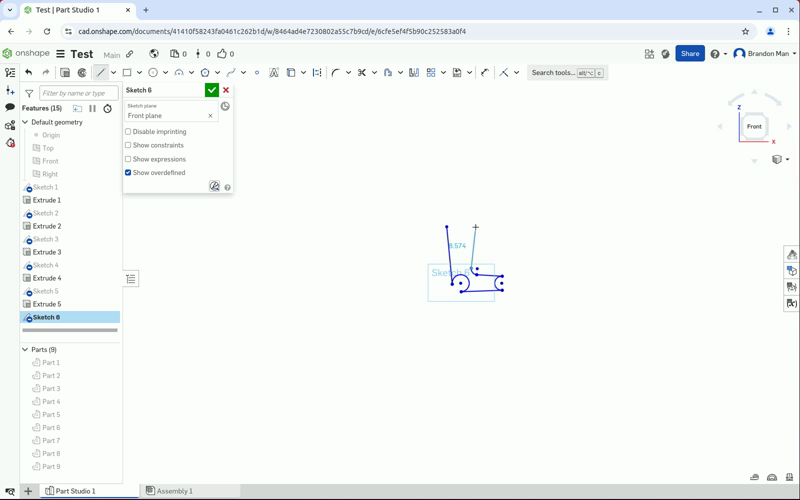
click(475, 226)
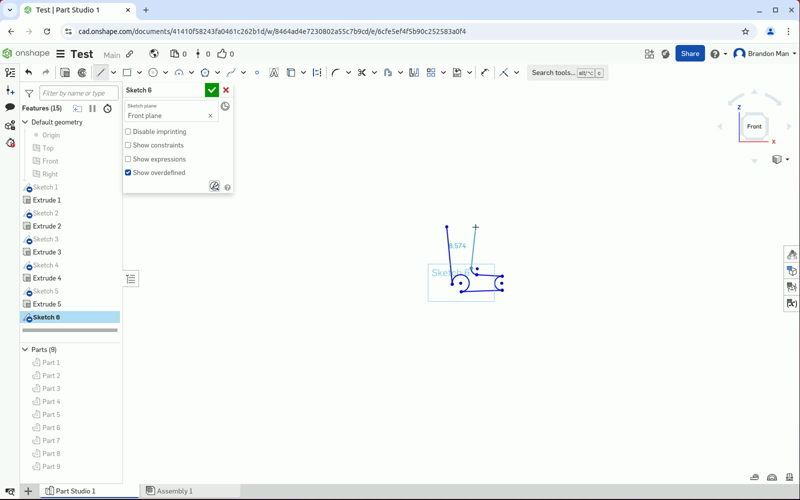
key_up(shift)
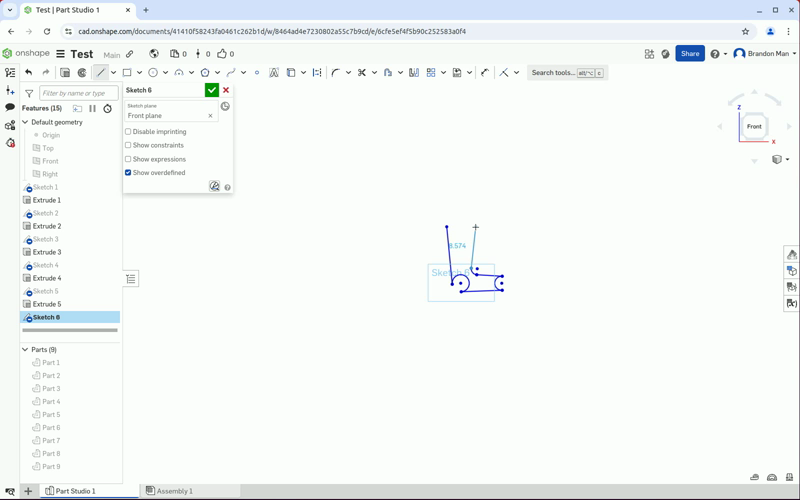
key(esc)
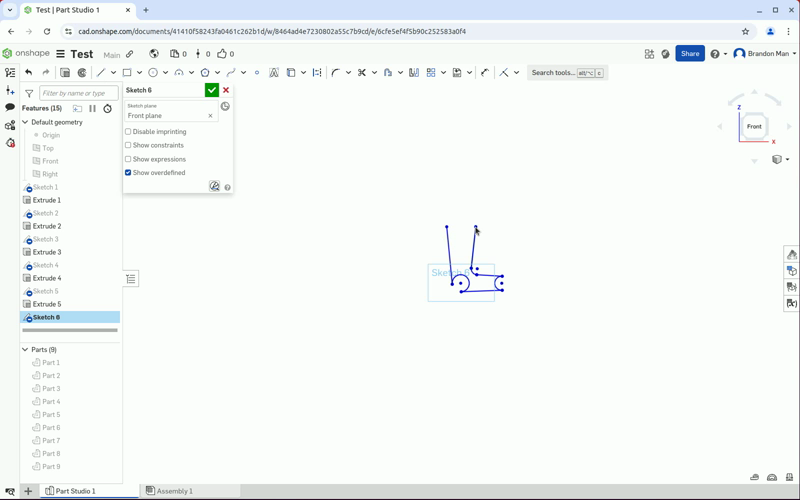
key(a)
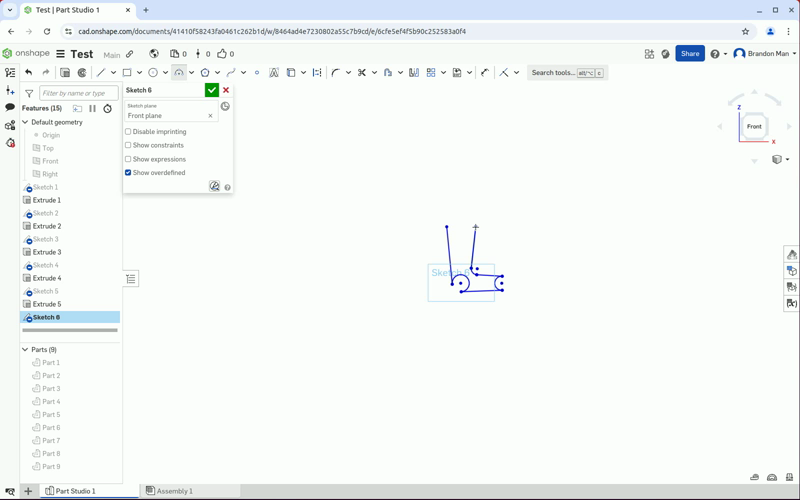
mouse_move(475, 226)
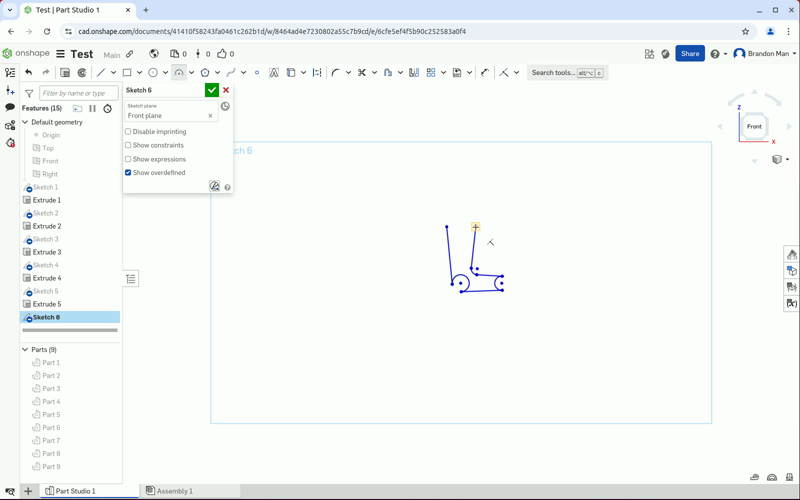
click(475, 226)
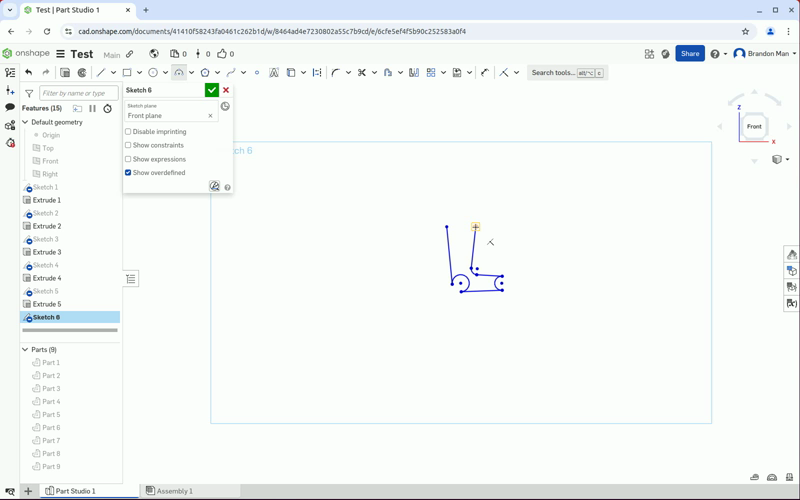
mouse_move(446, 226)
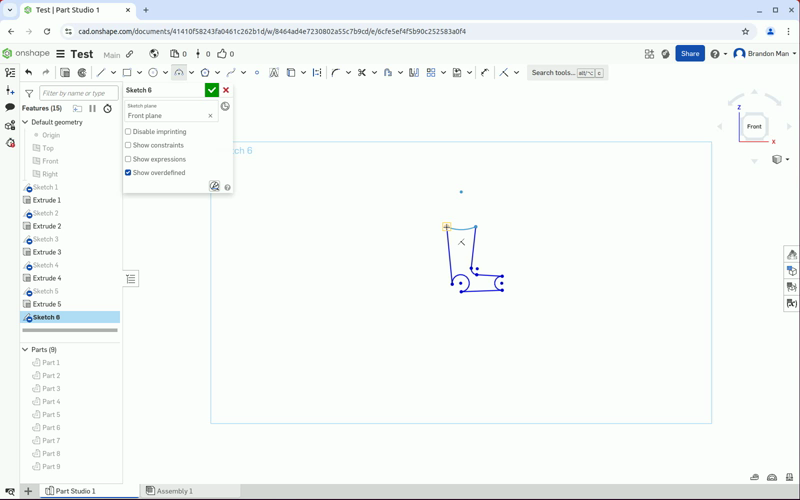
click(446, 226)
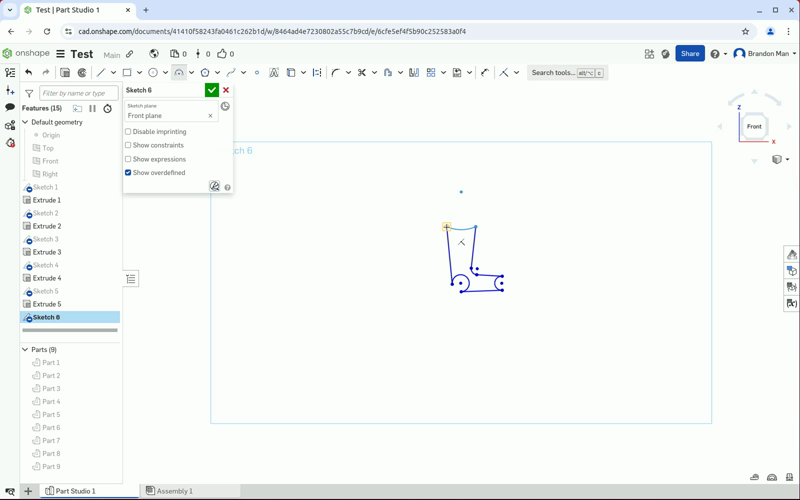
key_down(shift)
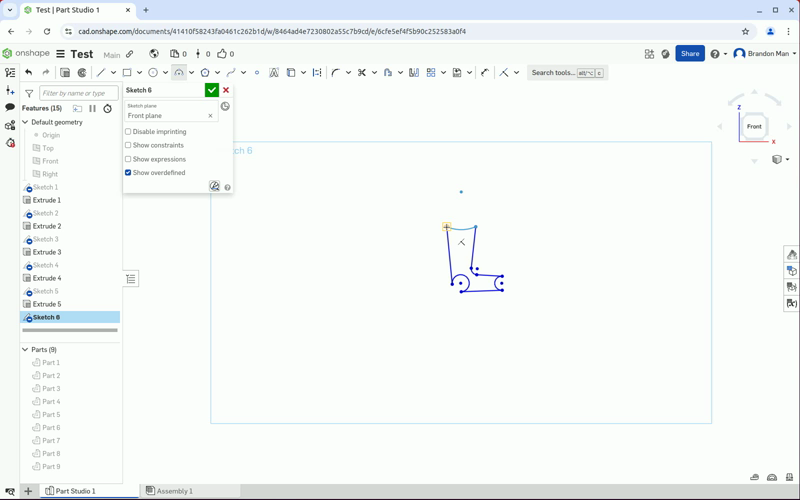
mouse_move(461, 239)
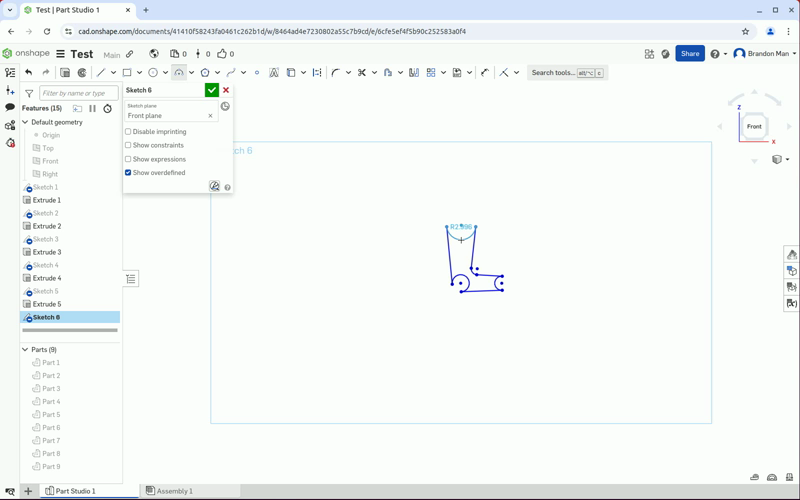
click(461, 239)
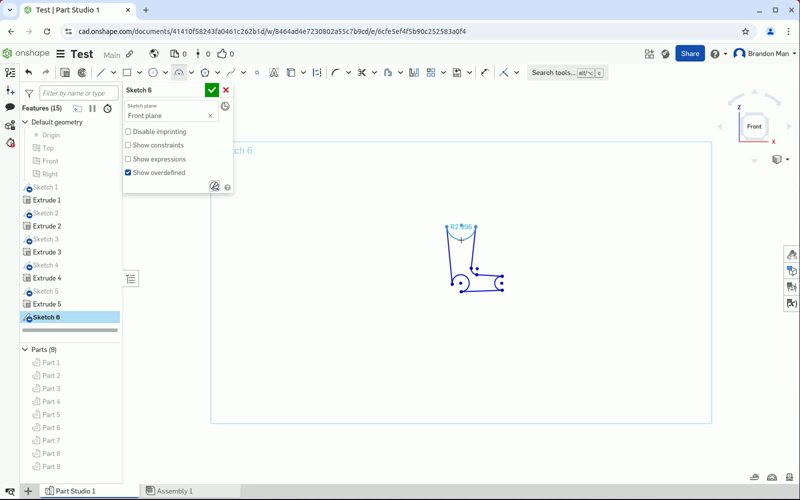
key_up(shift)
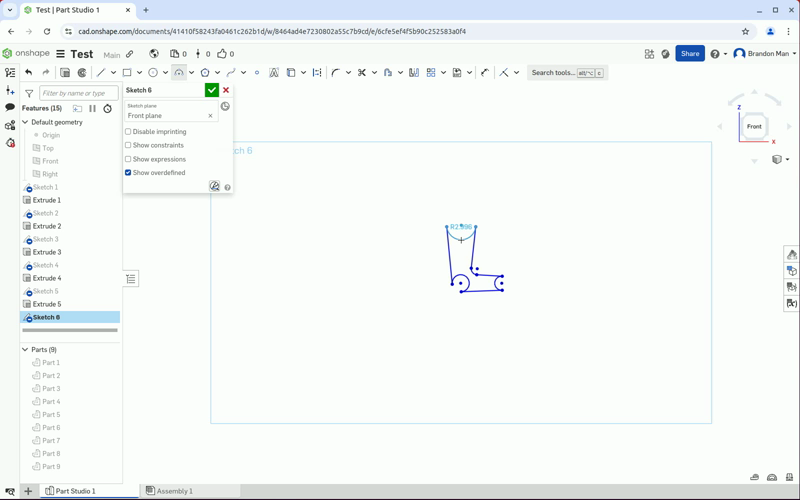
key(esc)
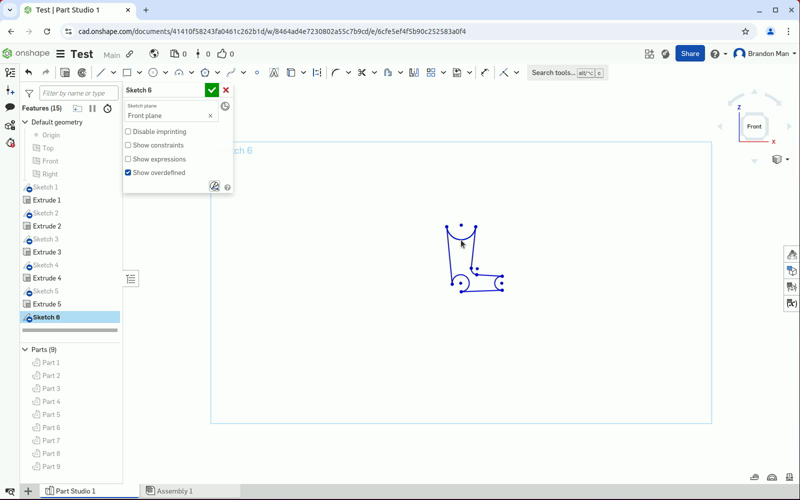
mouse_move(472, 240)
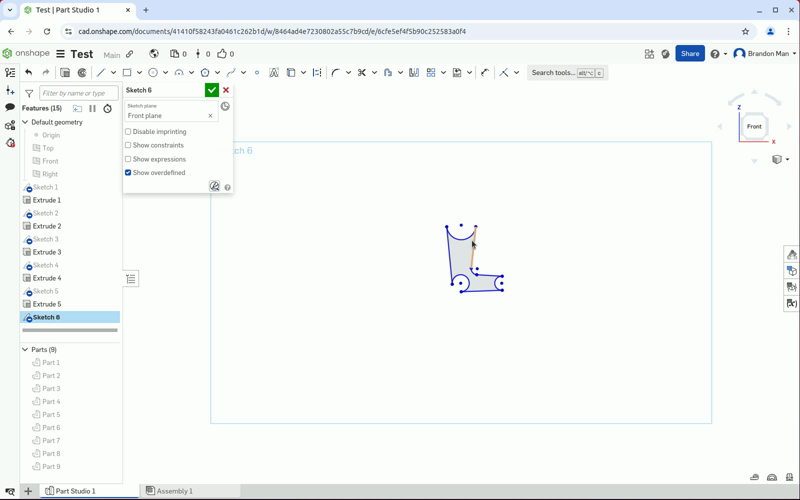
scroll(6)
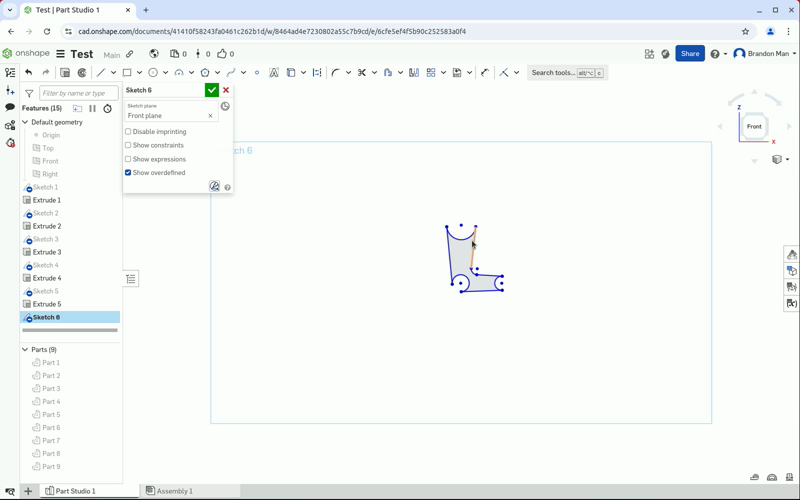
scroll(6)
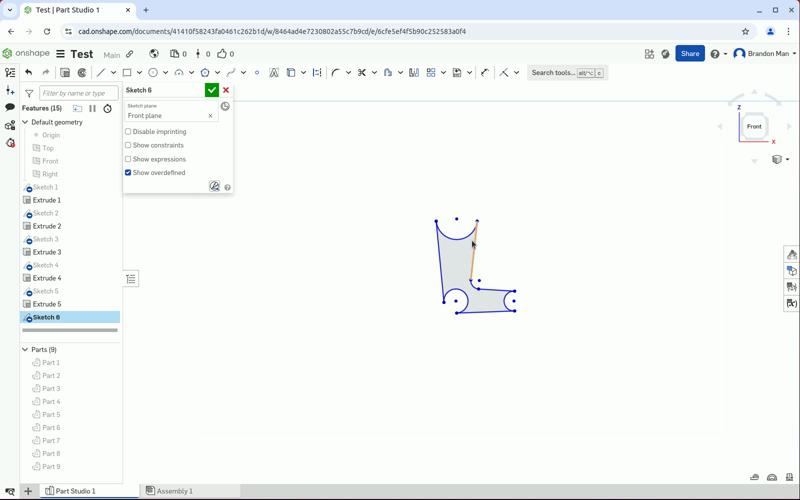
scroll(6)
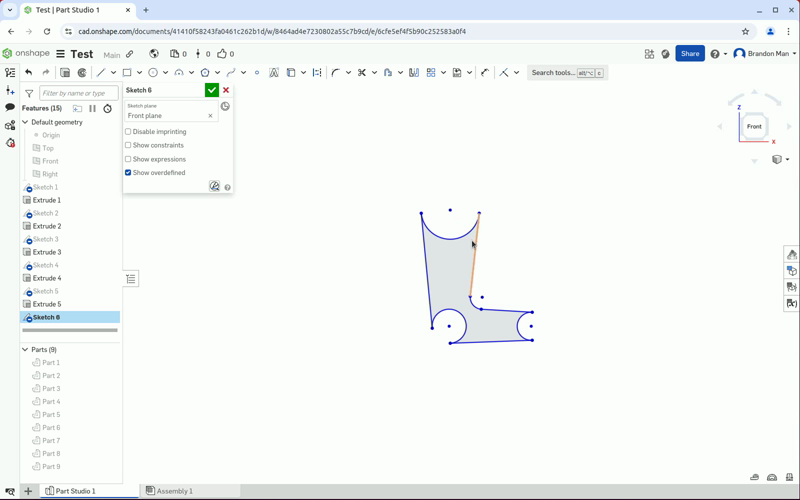
scroll(6)
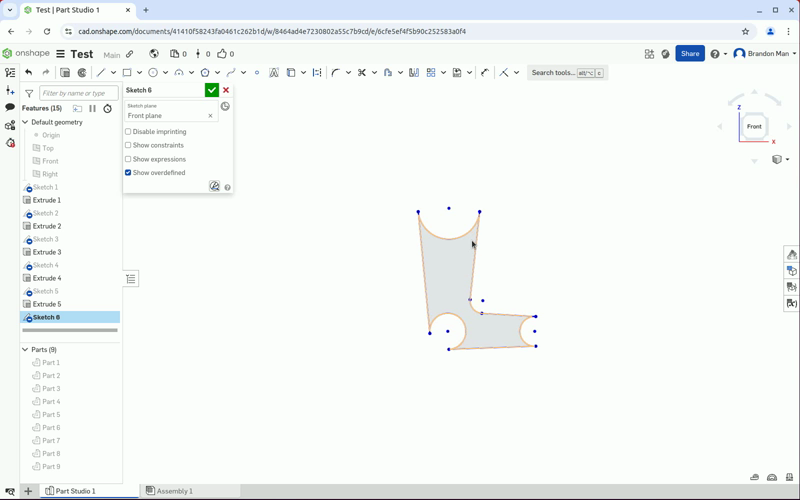
scroll(6)
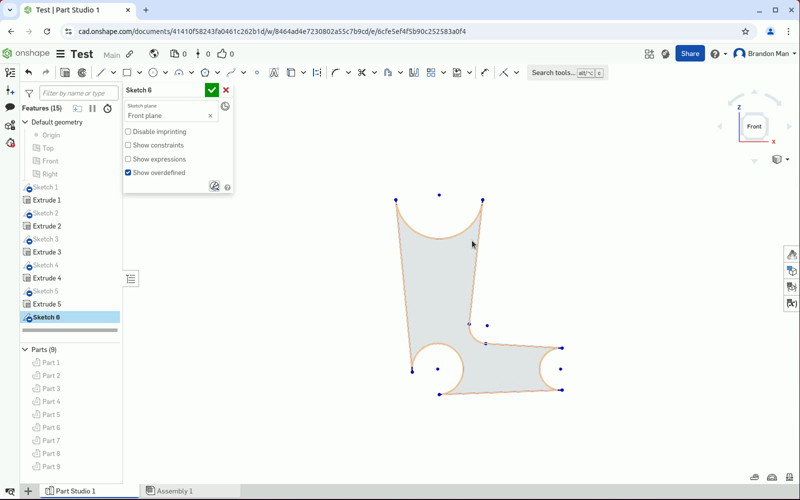
scroll(6)
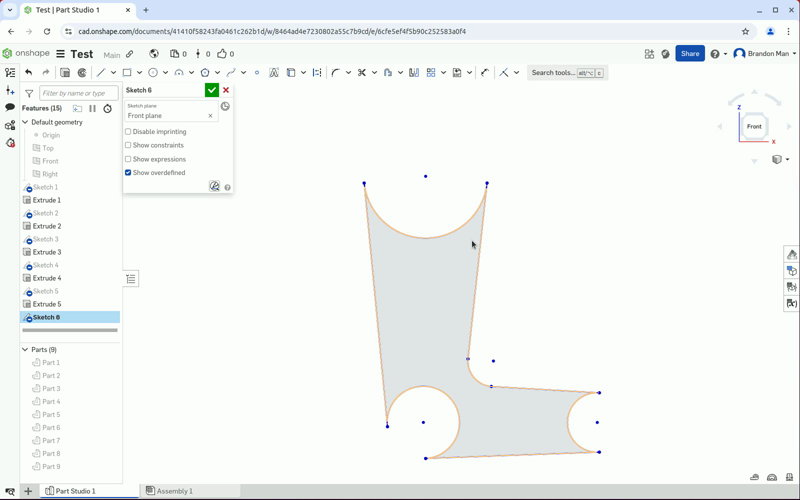
scroll(6)
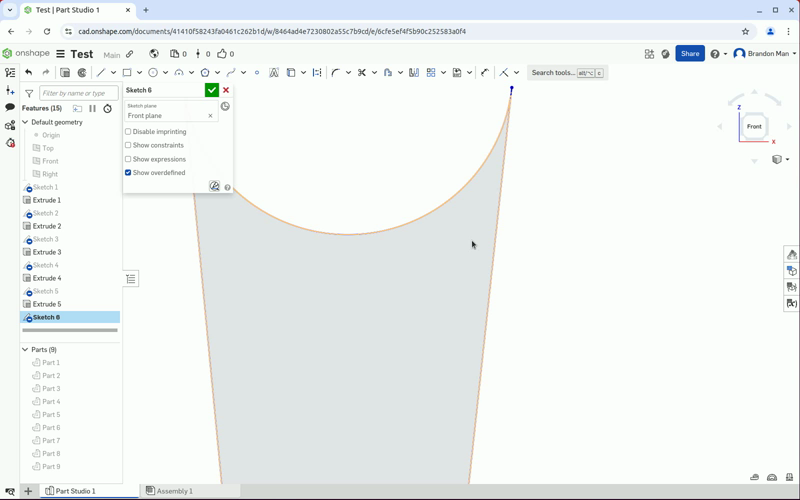
click(472, 240)
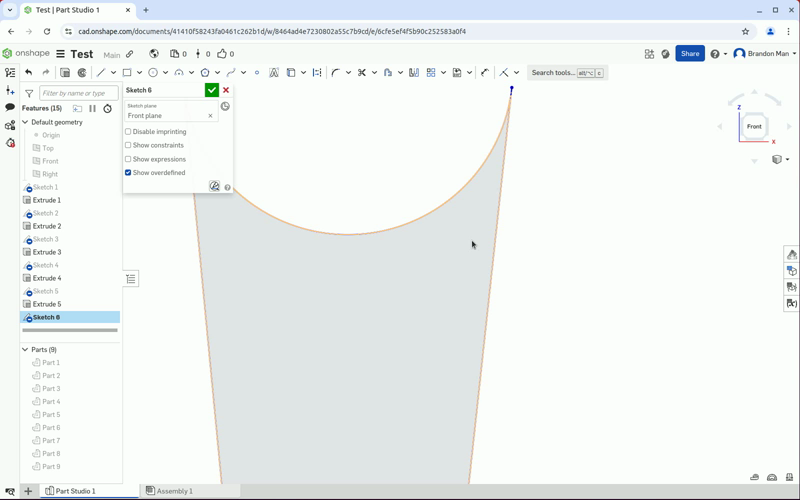
scroll(-6)
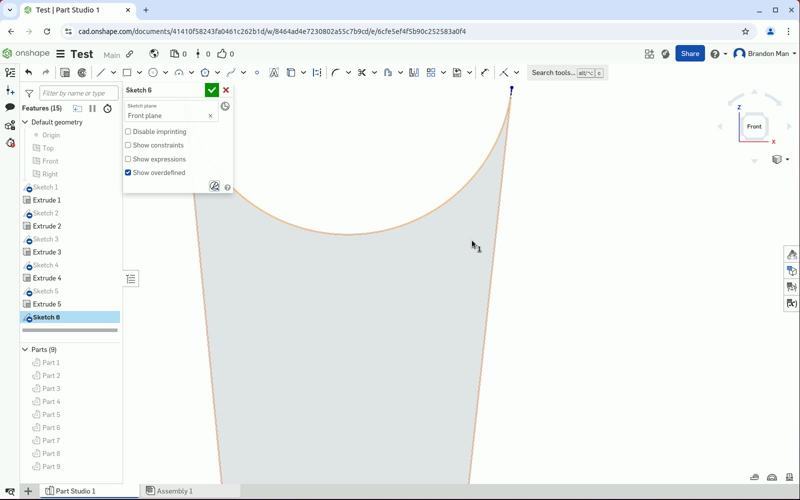
scroll(-6)
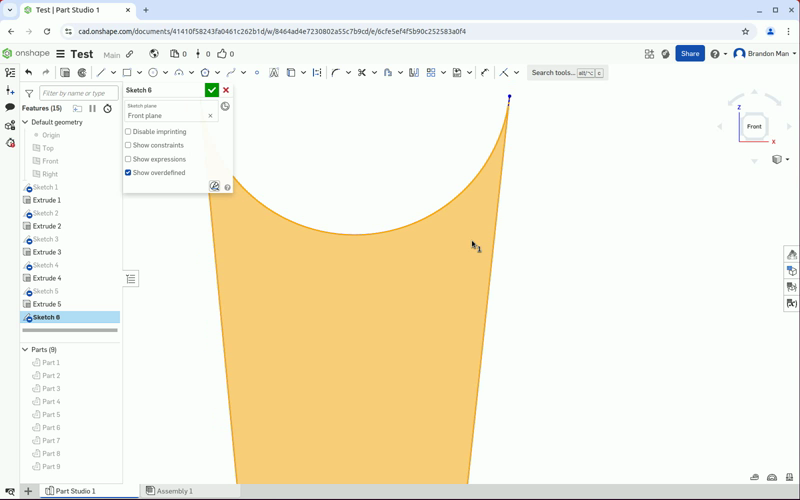
scroll(-6)
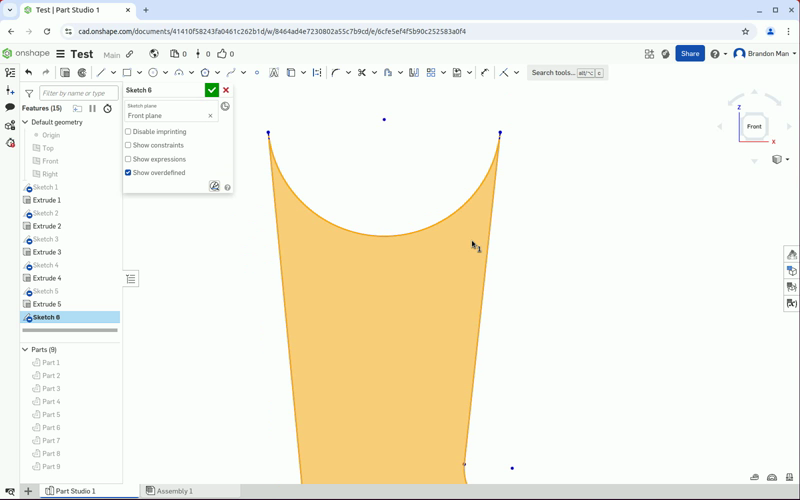
scroll(-6)
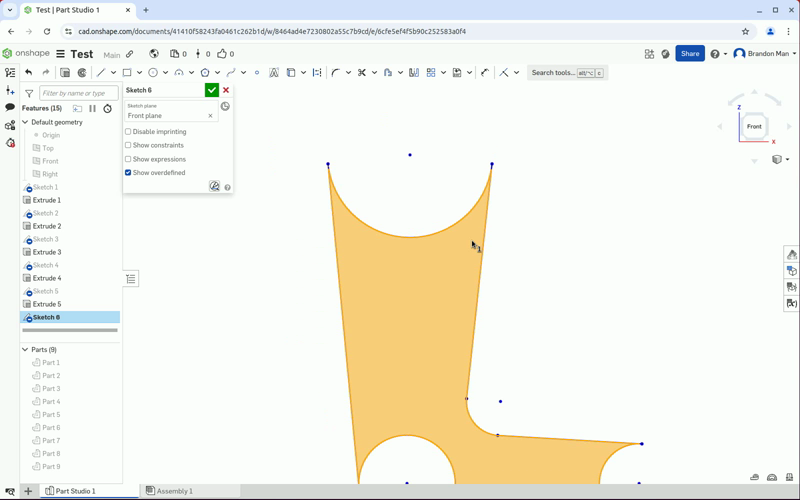
scroll(-6)
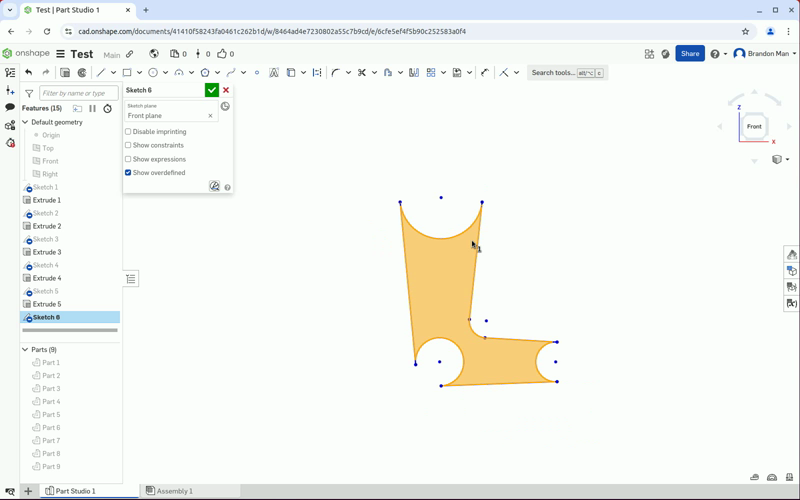
scroll(-6)
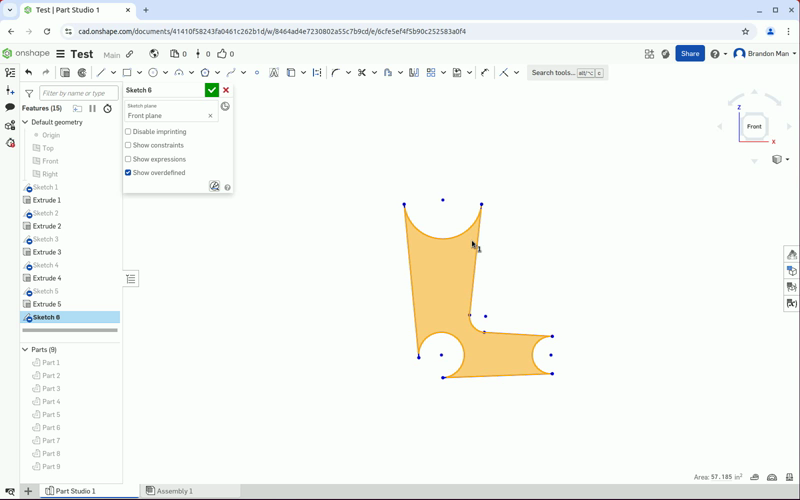
scroll(-6)
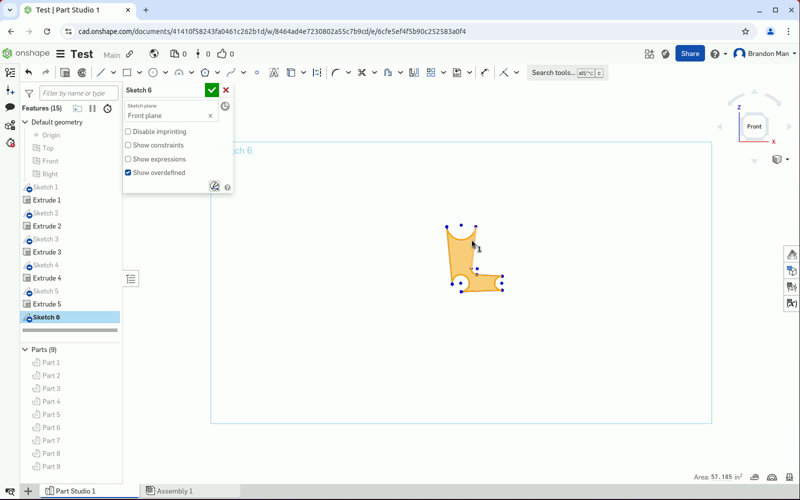
mouse_move(73, 352)
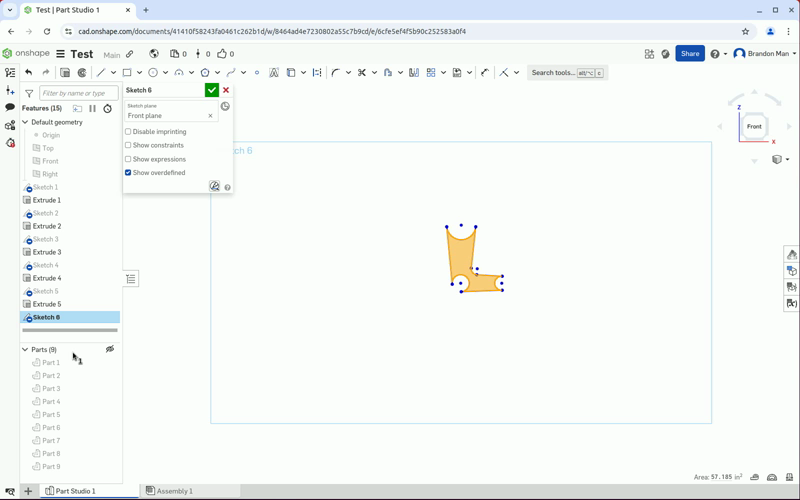
key(shift+y)
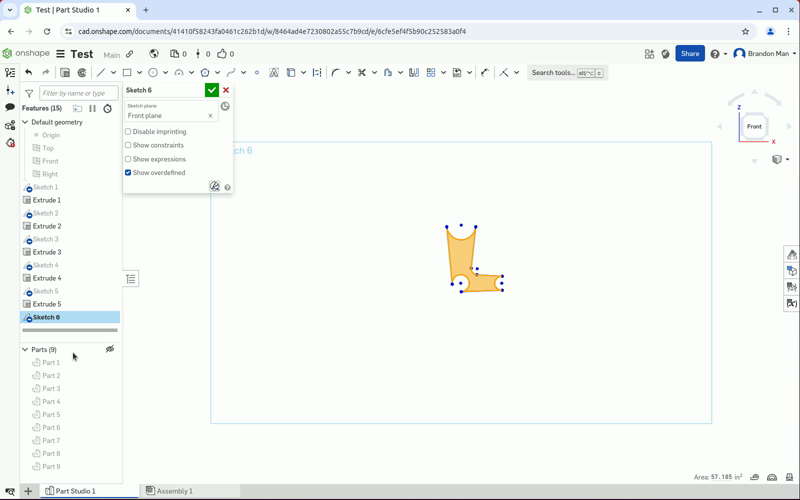
key(shift+e)
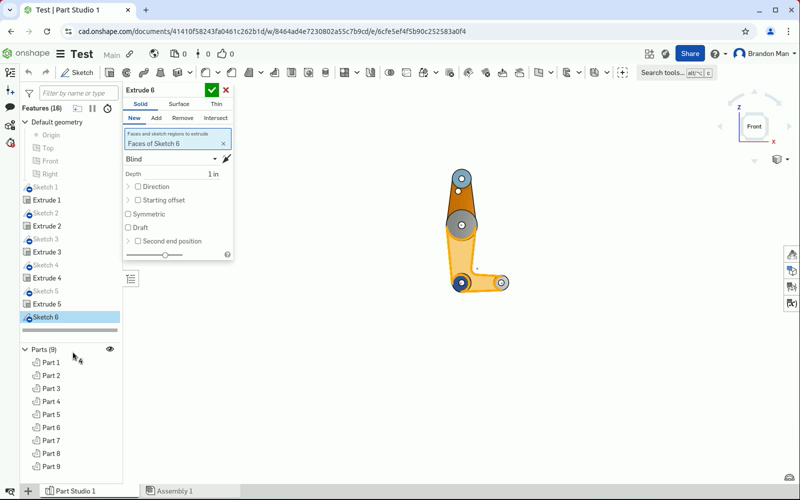
mouse_move(143, 106)
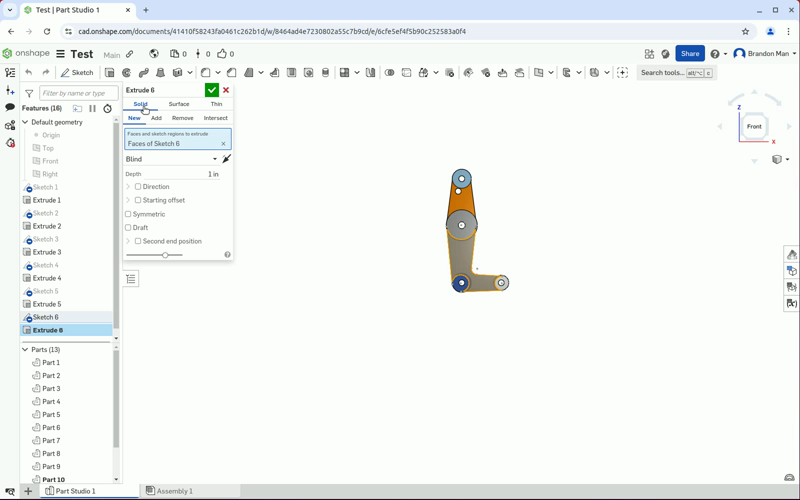
click(143, 106)
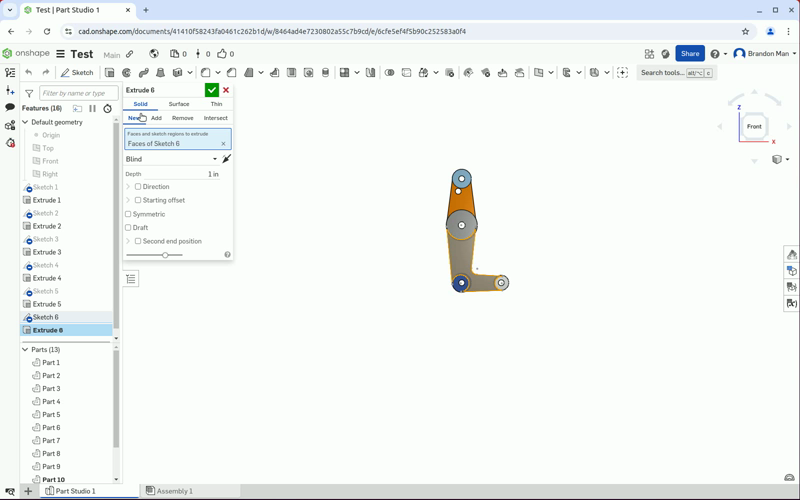
mouse_move(137, 120)
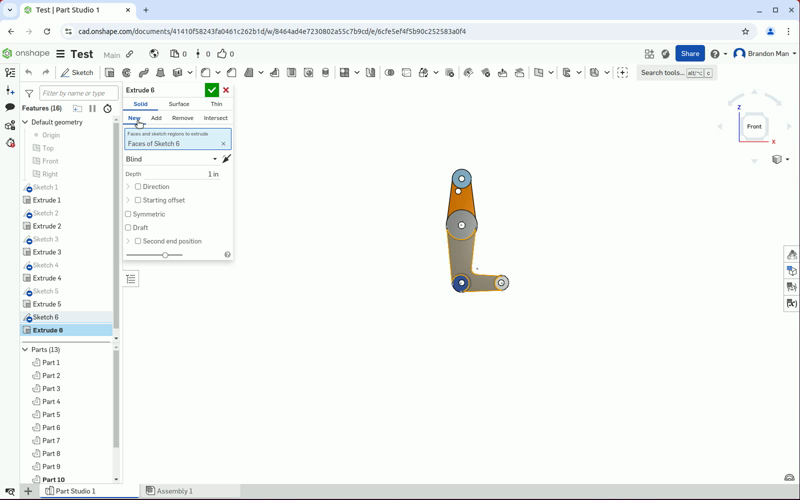
click(137, 120)
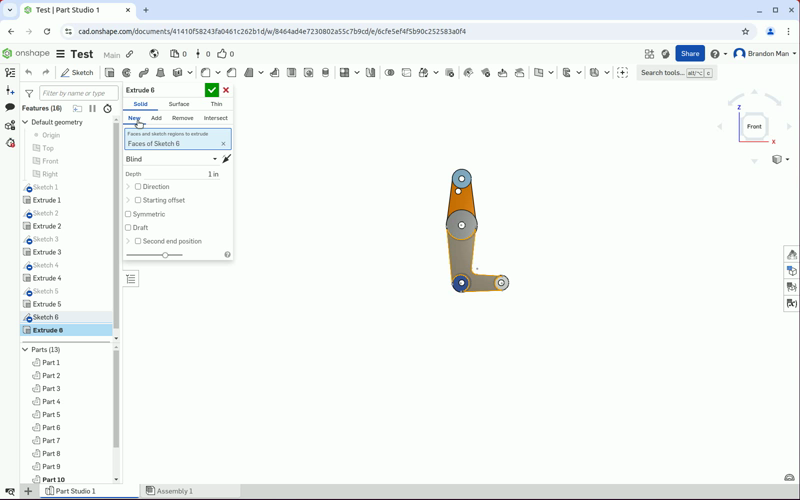
key(tab, 4)
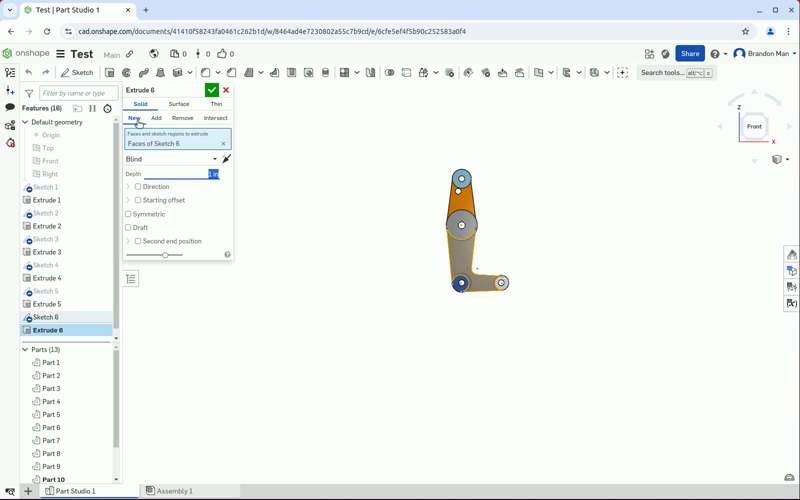
text(0.241)
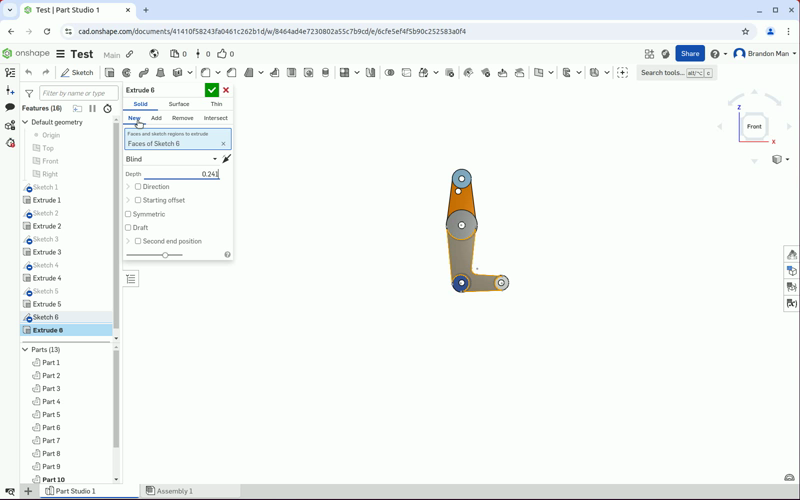
key(enter)
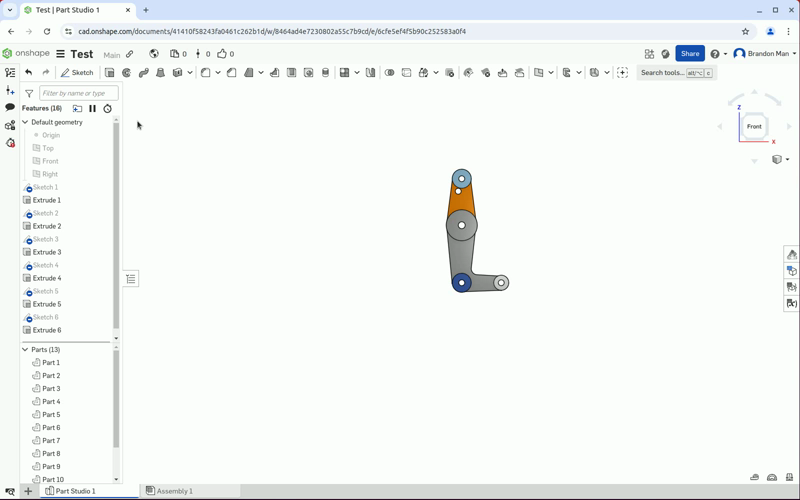
key(shift+h)
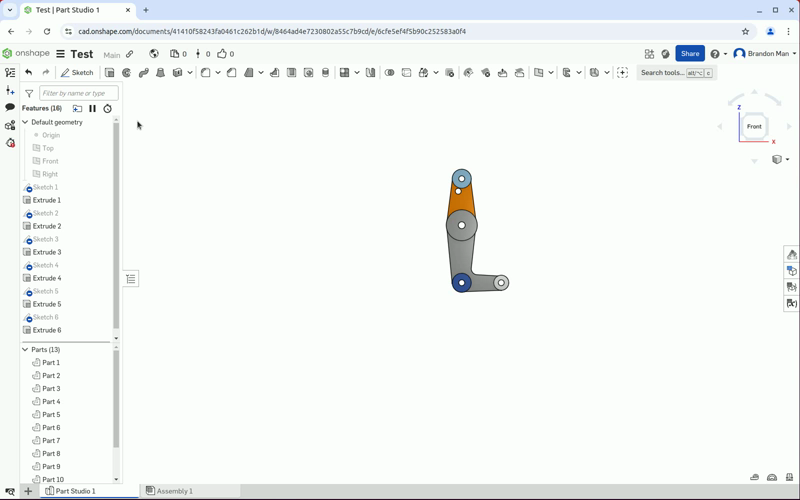
key(shift+h)
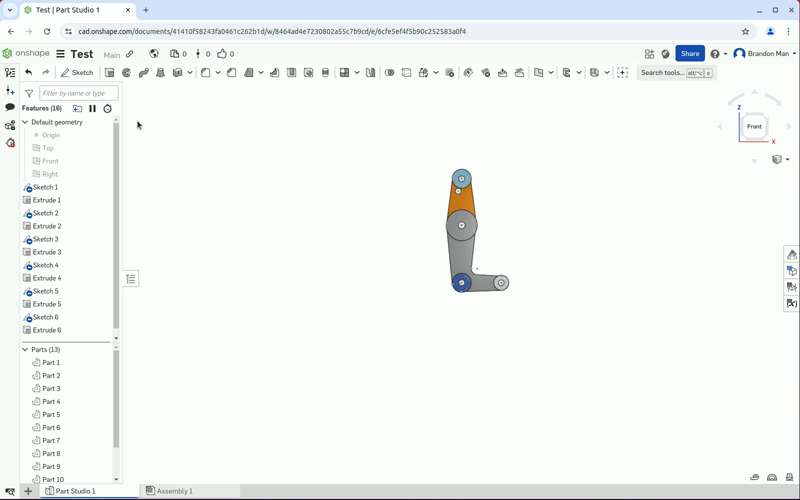
key(shift+7)
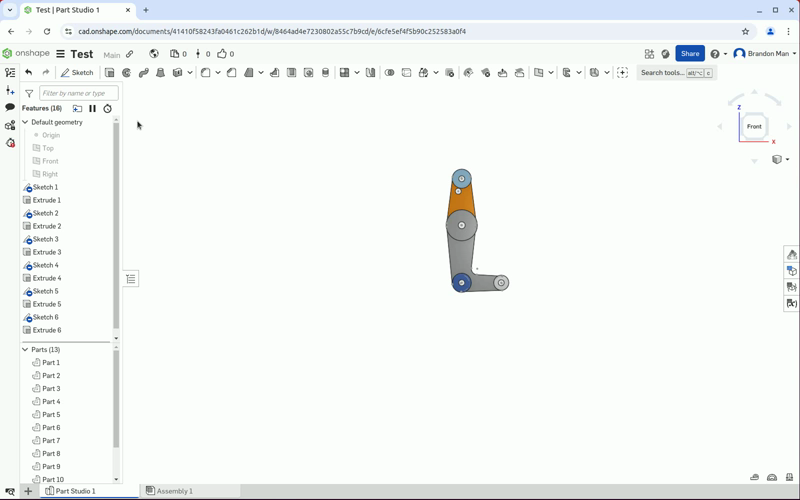
key(left, 2)
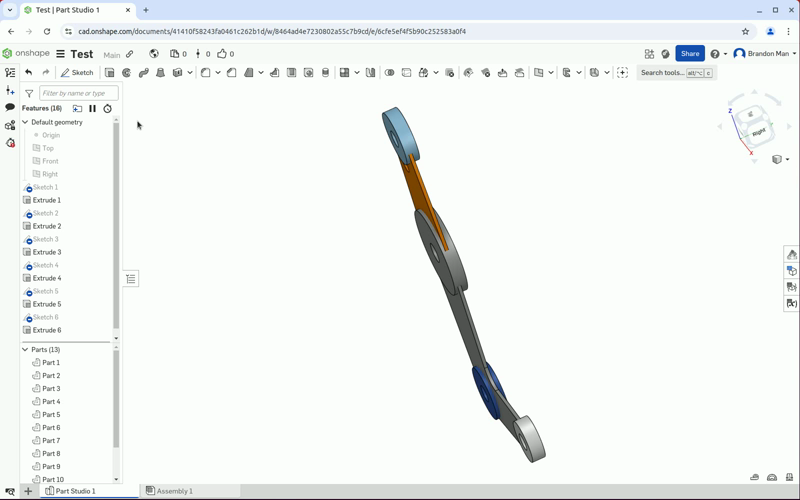
key(down, 2)
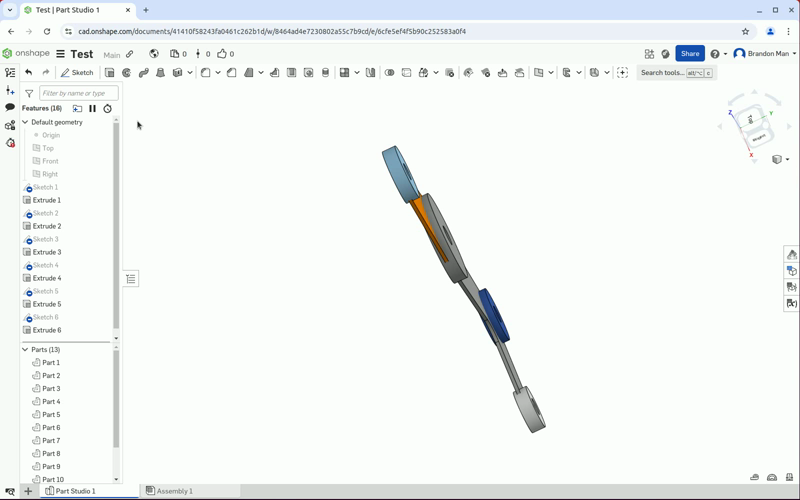
key(up, 2)
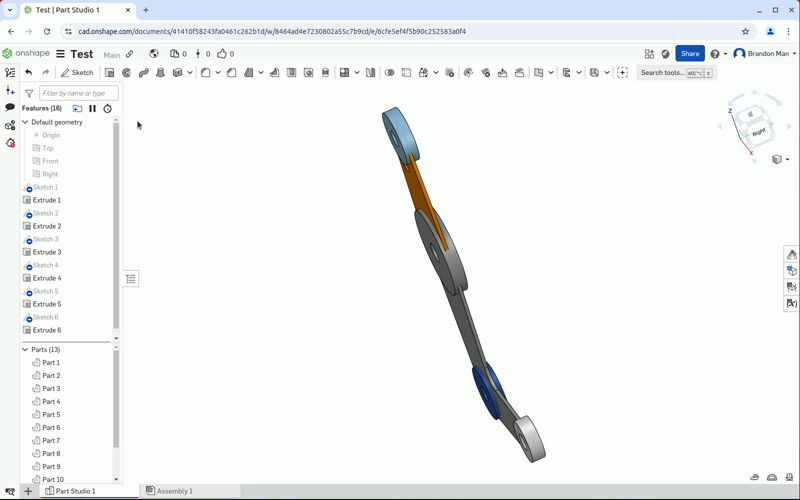
key(right, 2)
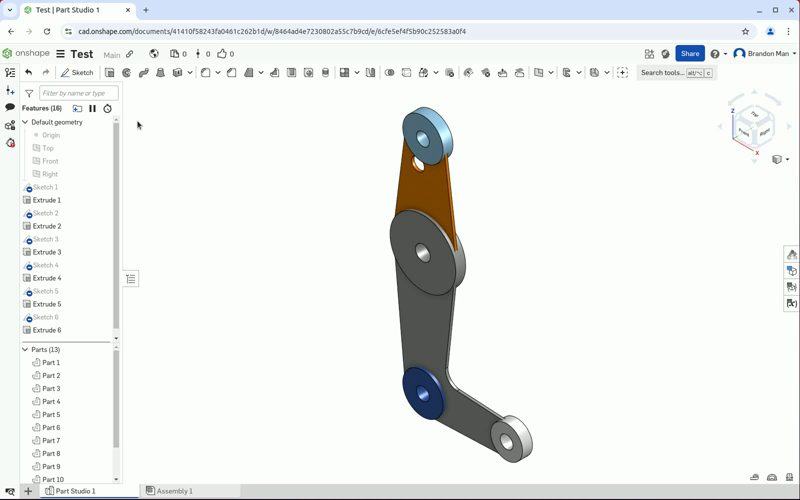
mouse_move(69, 189)
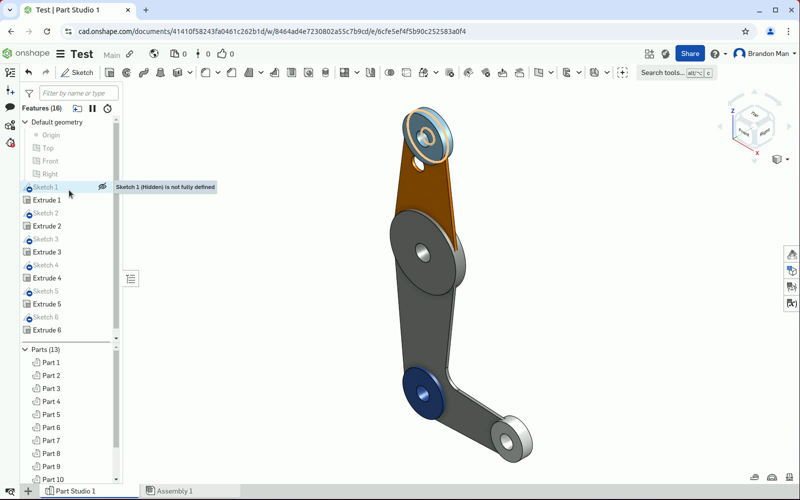
click(69, 189)